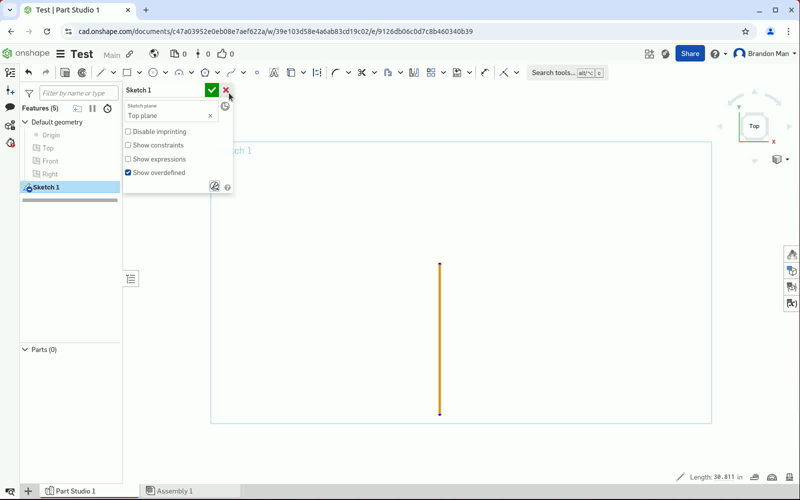
key(shift+h)
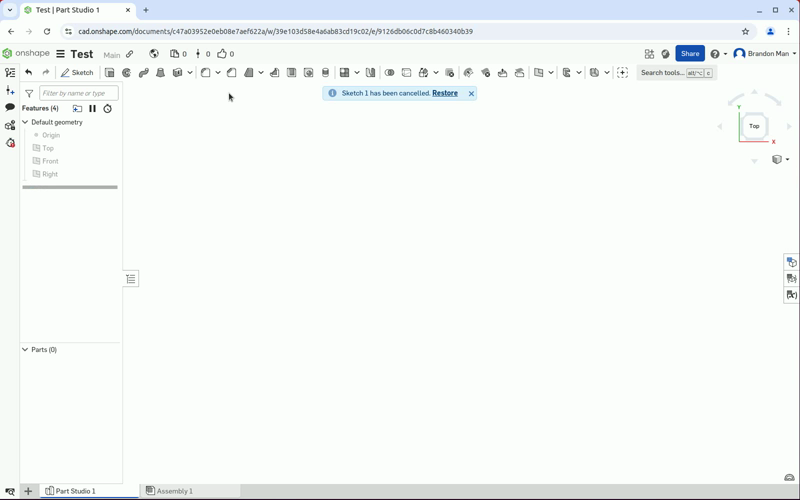
mouse_move(73, 352)
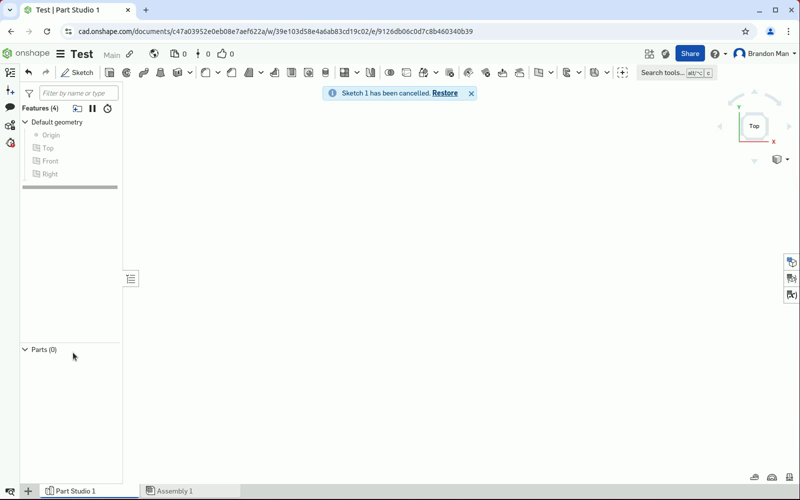
key(y)
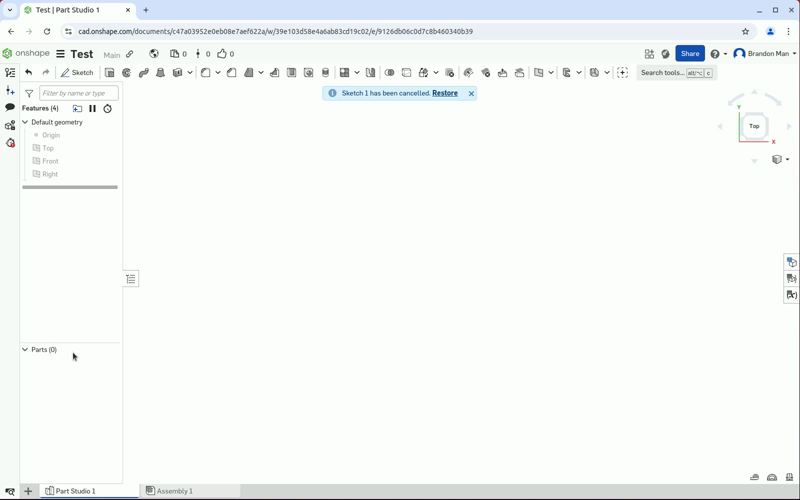
key(shift+p)
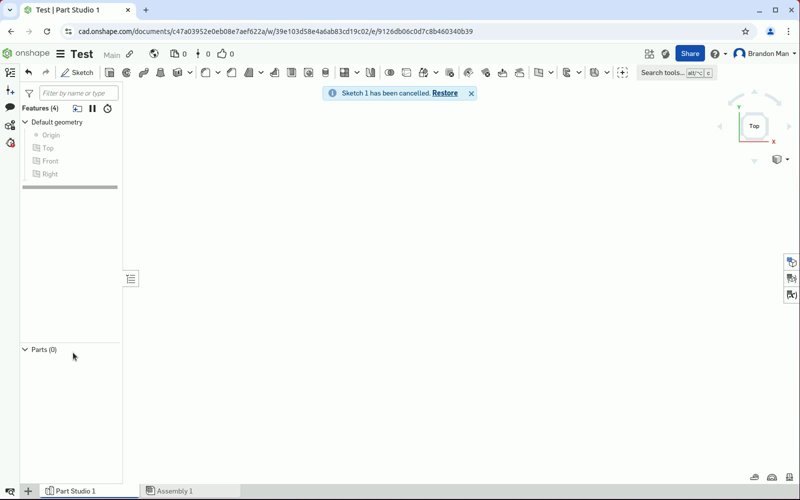
key(space)
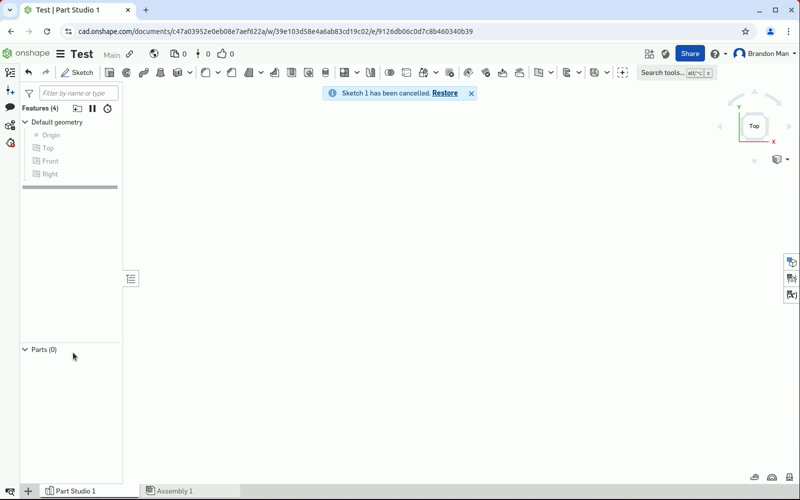
key_down(shift)
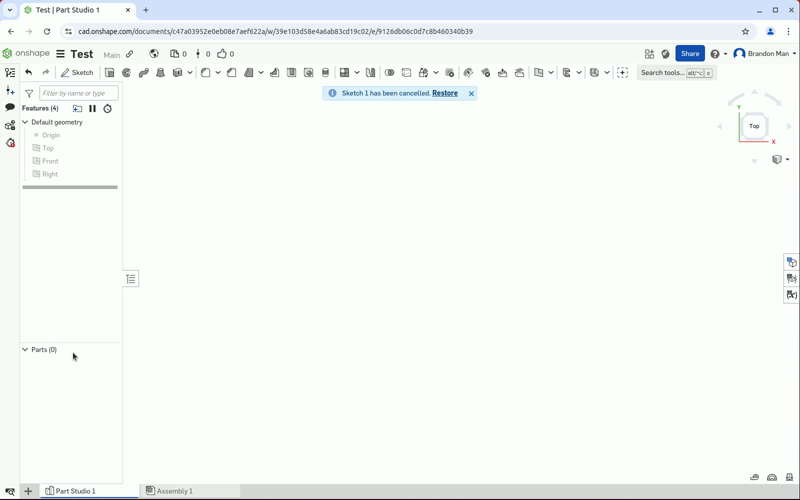
key(up)
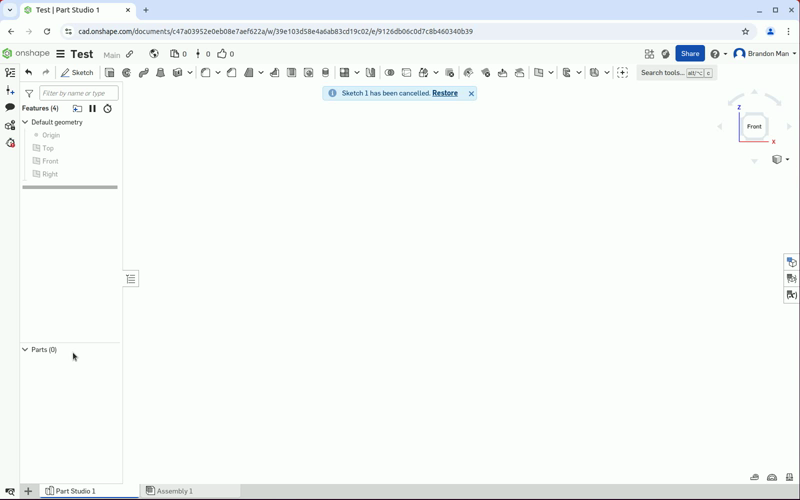
key_up(shift)
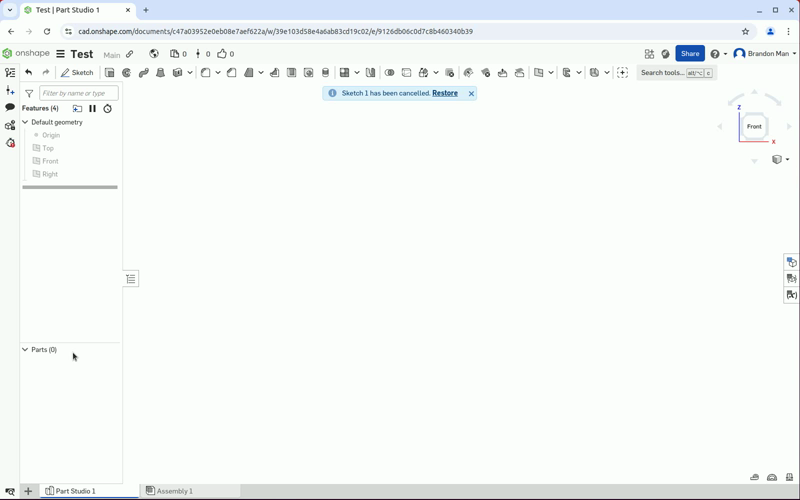
key(space)
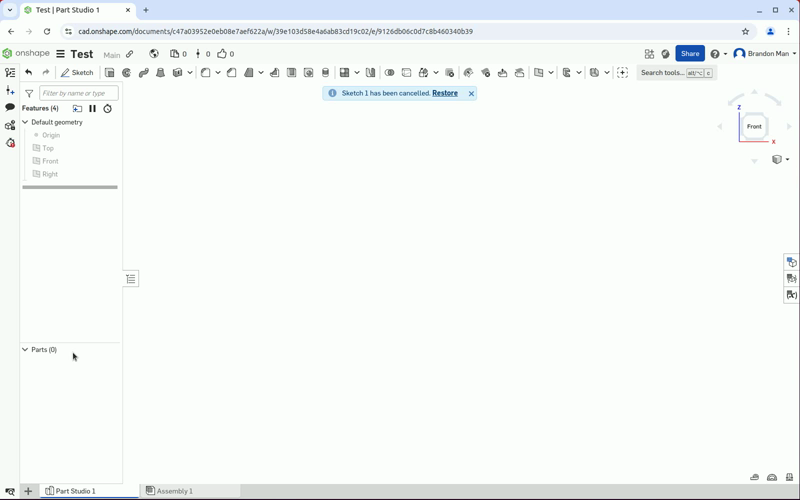
key_down(shift)
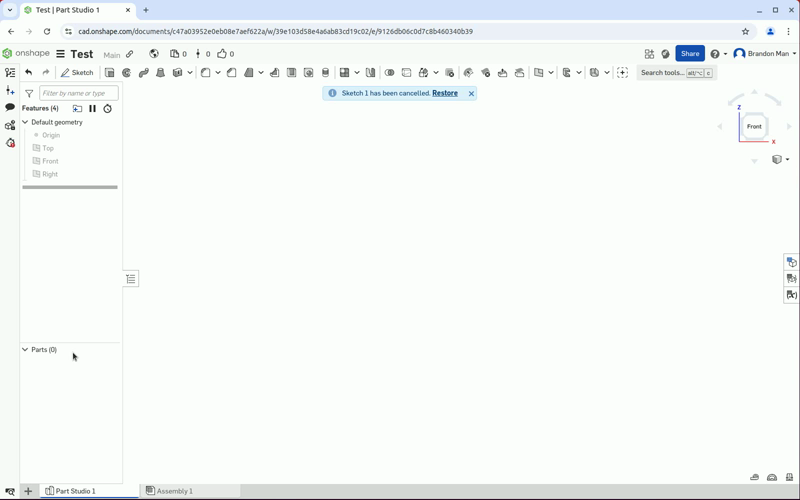
key(left)
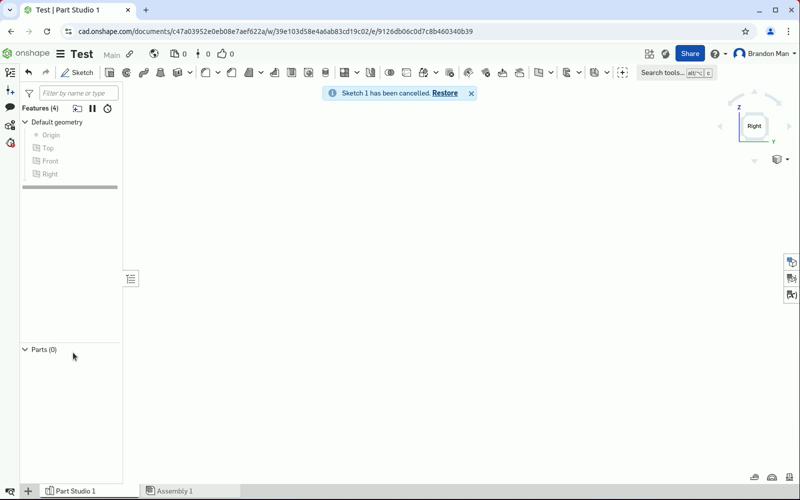
key_up(shift)
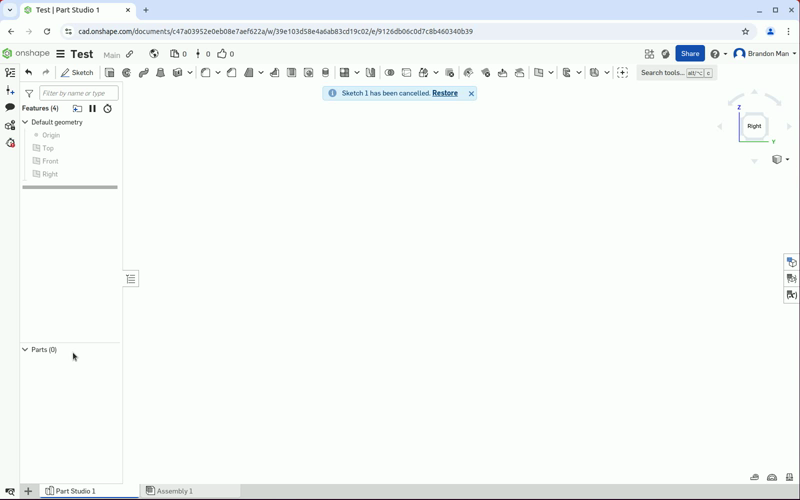
mouse_move(73, 352)
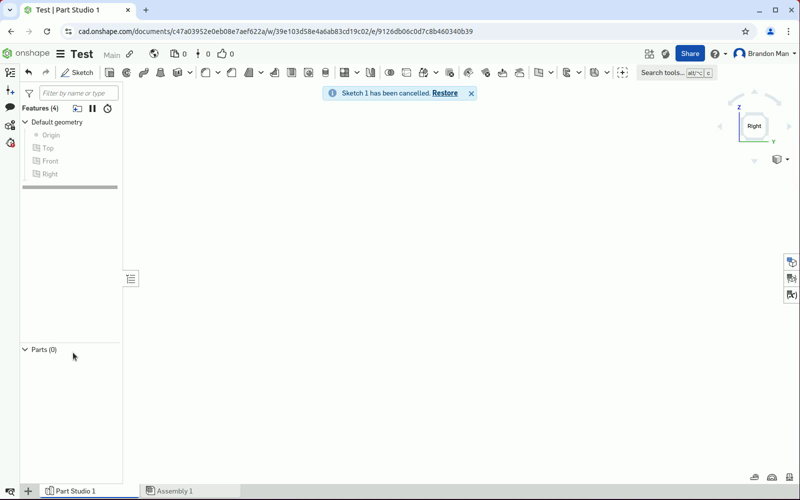
key(shift+y)
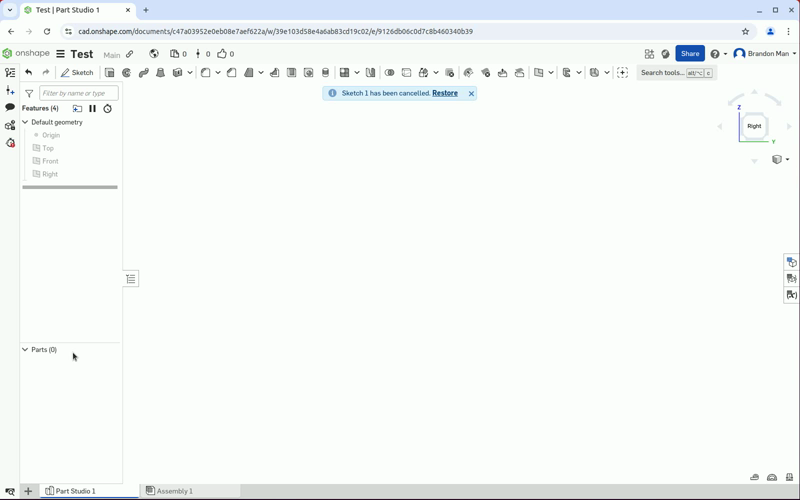
key(shift+s)
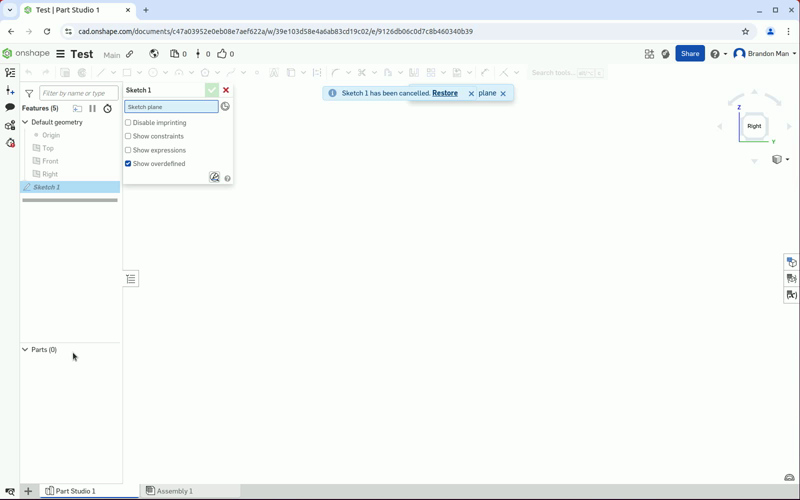
mouse_move(73, 176)
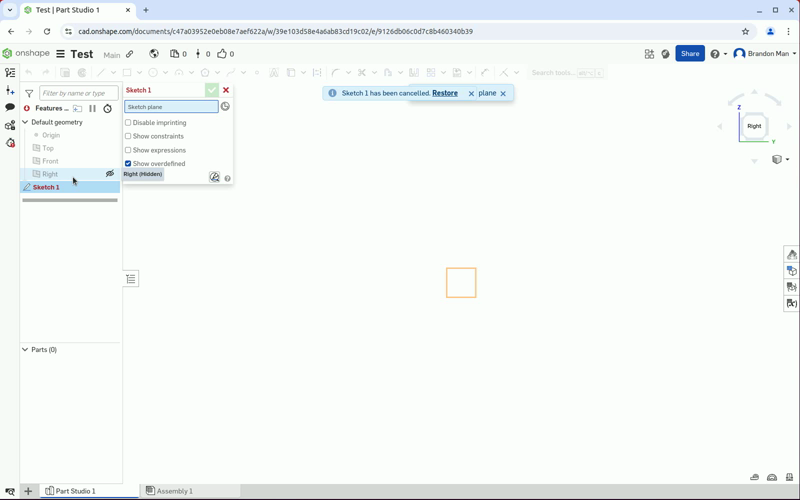
click(73, 176)
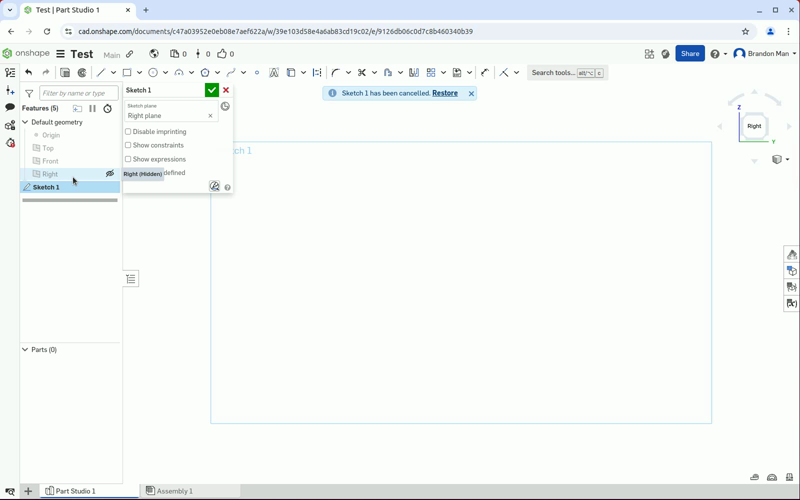
mouse_move(73, 352)
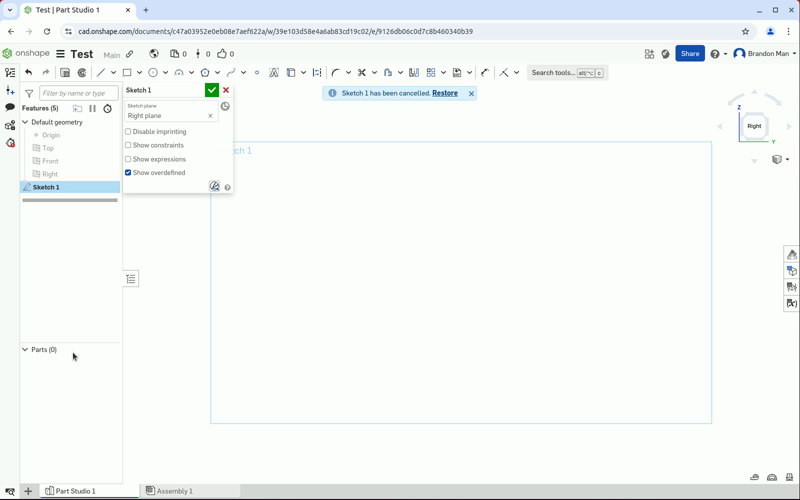
key(y)
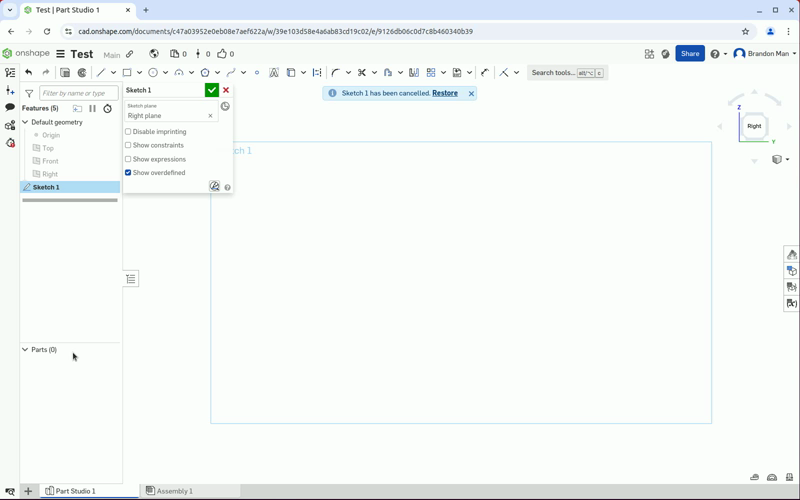
key(l)
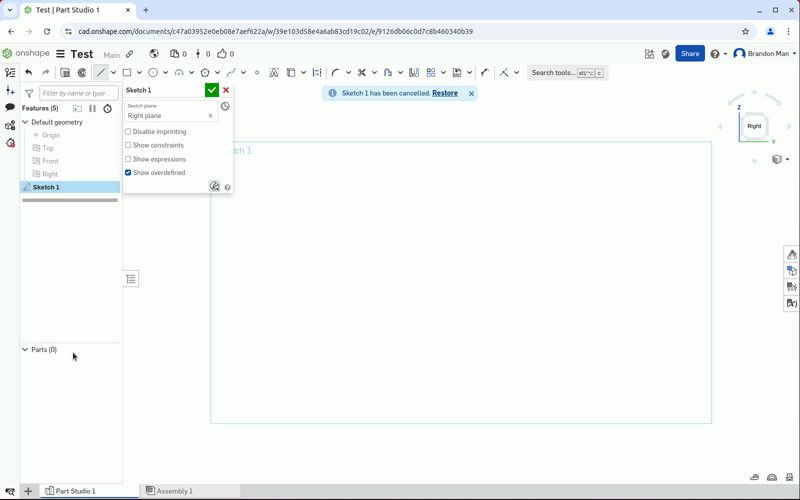
key_down(shift)
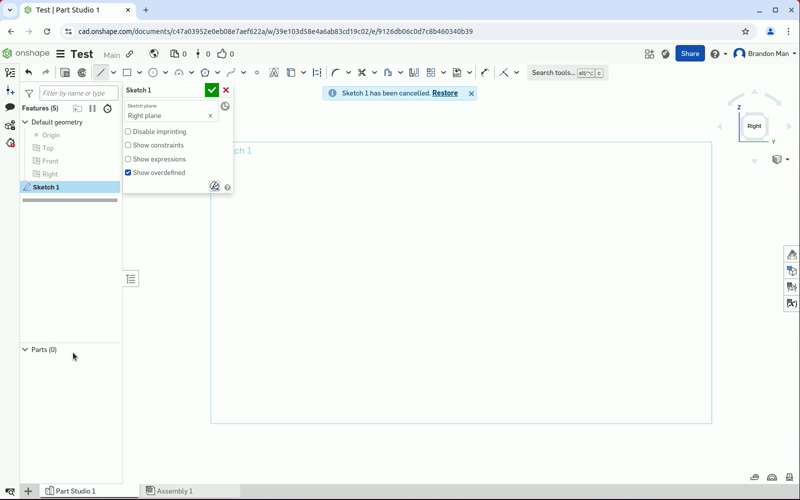
mouse_move(407, 282)
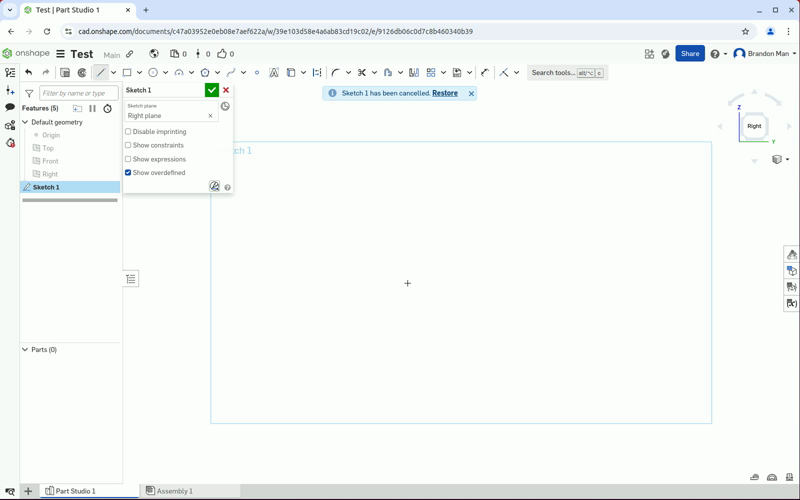
click(407, 282)
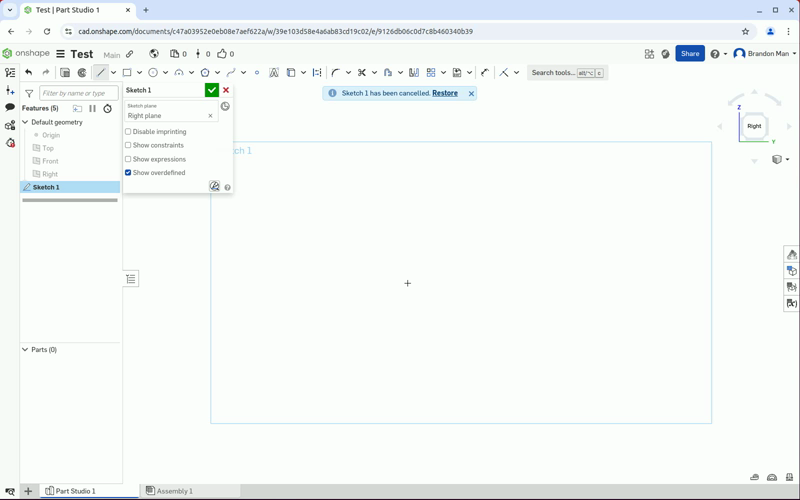
key_up(shift)
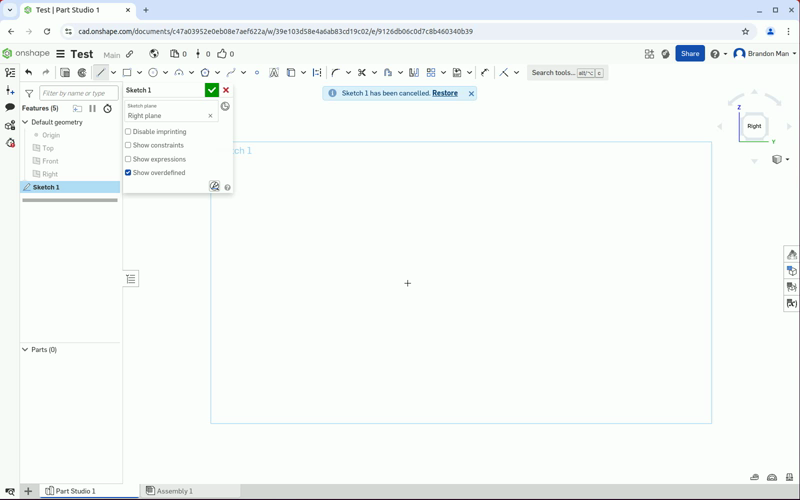
key_down(shift)
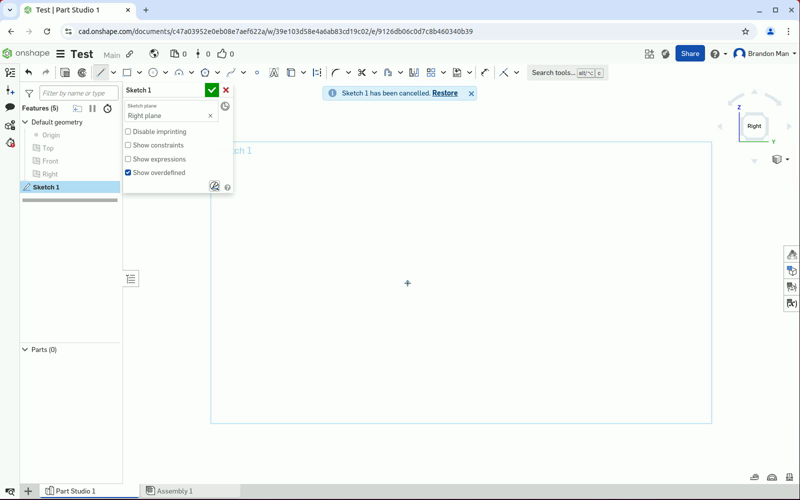
mouse_move(460, 395)
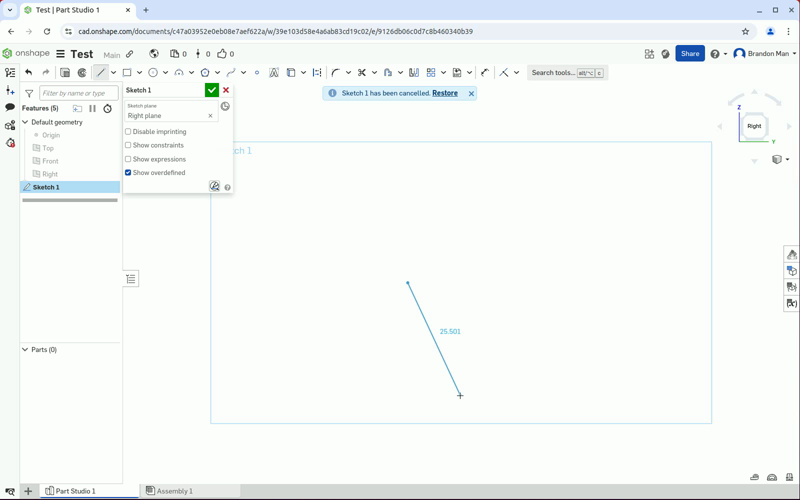
click(460, 395)
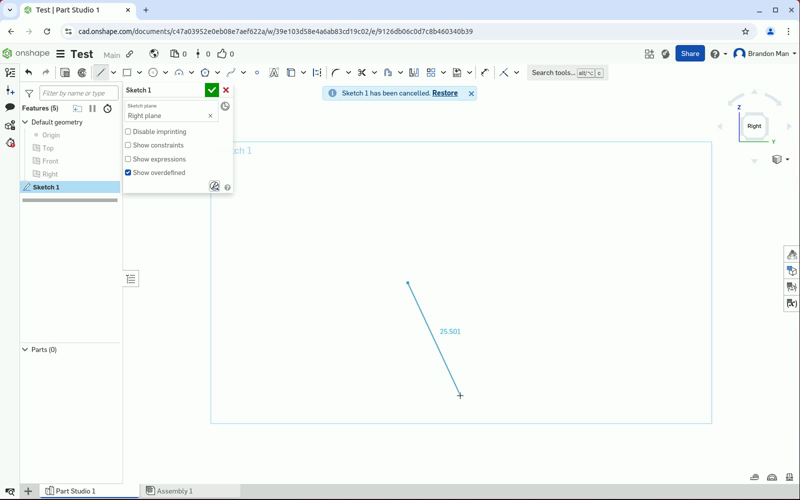
key_up(shift)
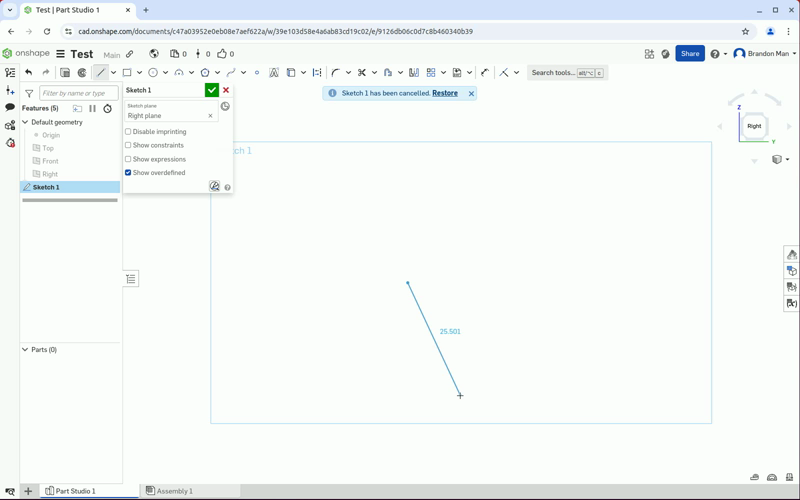
key_down(shift)
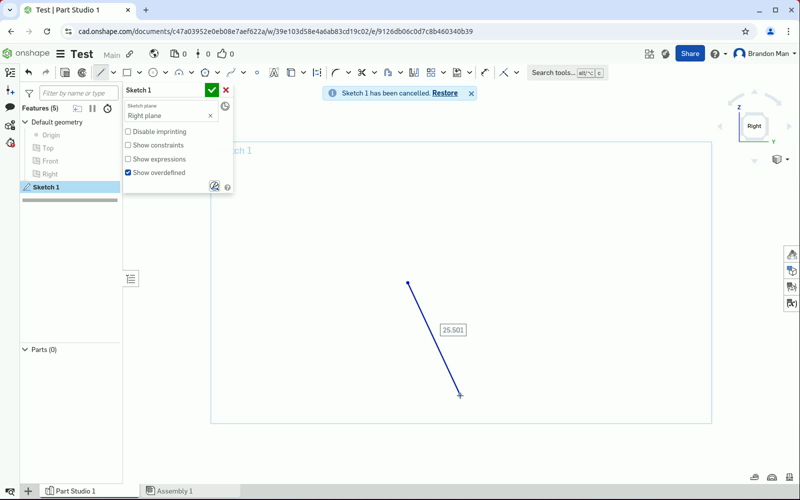
mouse_move(460, 282)
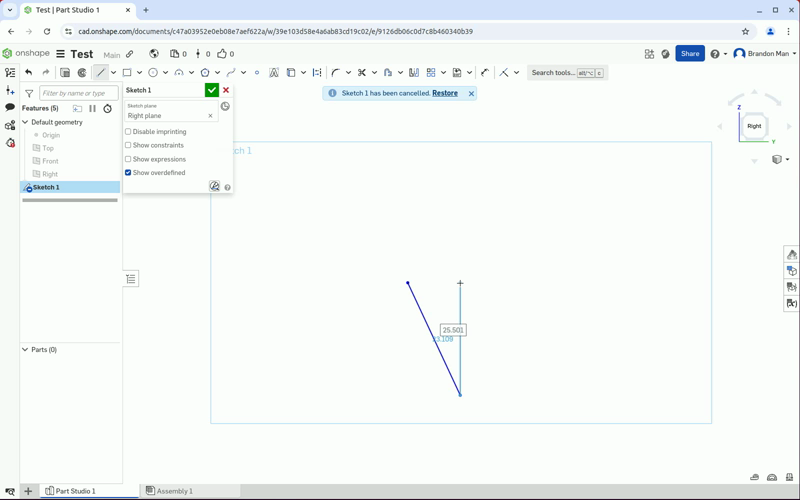
click(460, 282)
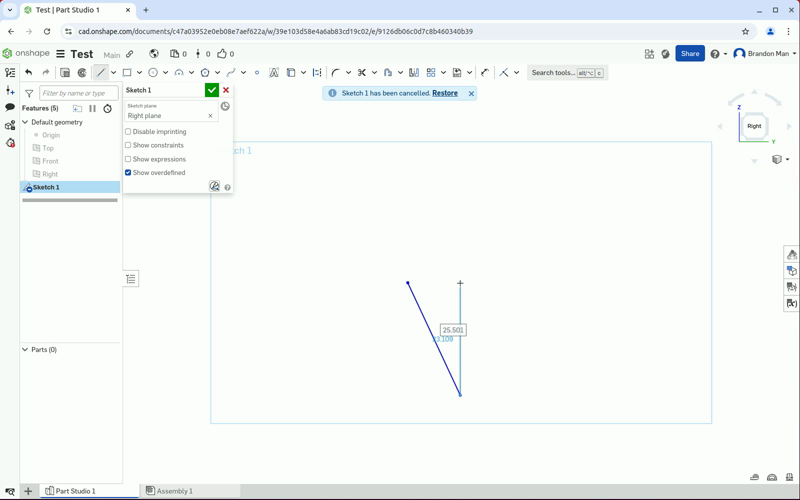
key_up(shift)
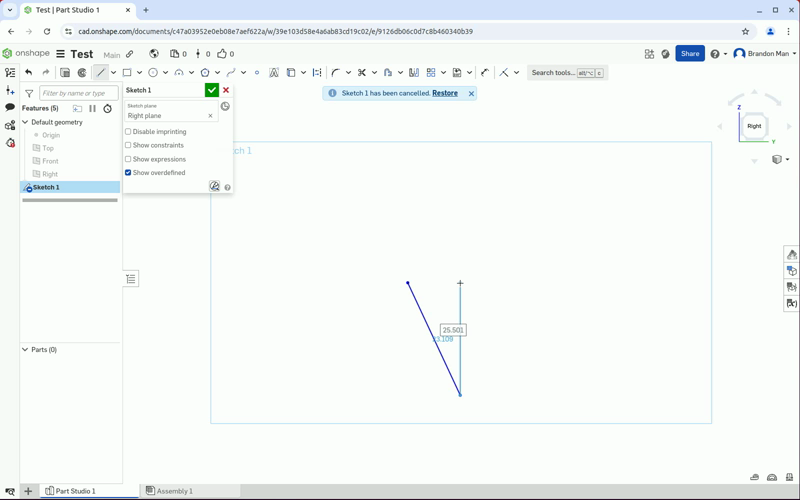
mouse_move(490, 282)
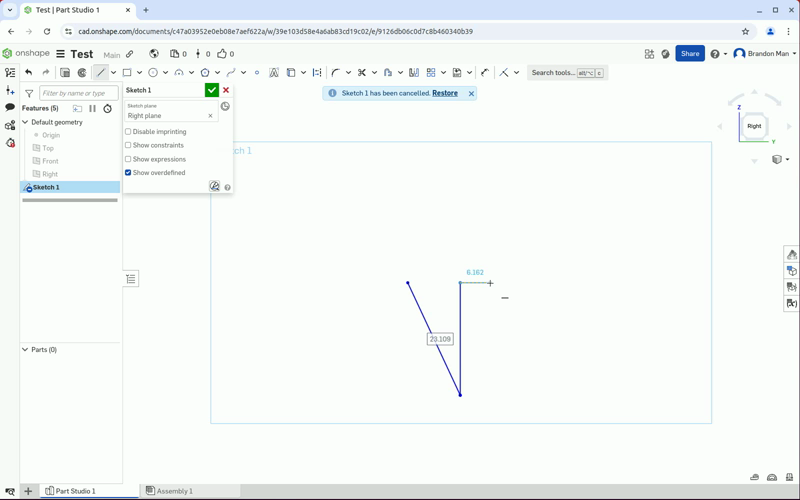
key_down(shift)
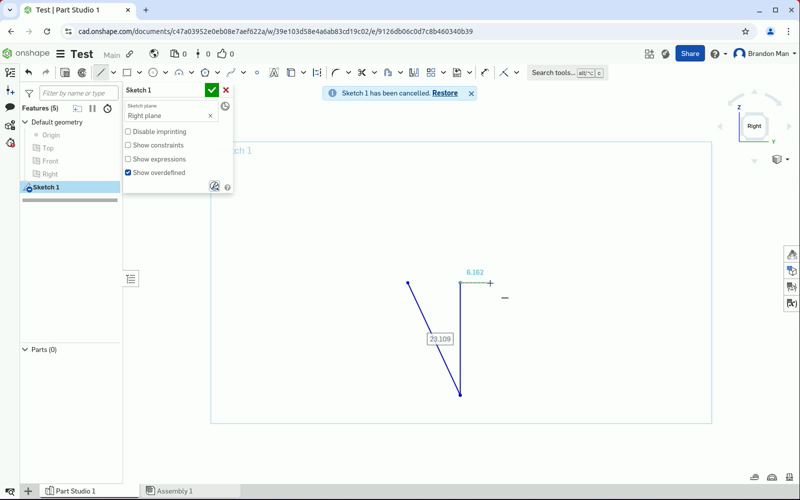
mouse_move(407, 282)
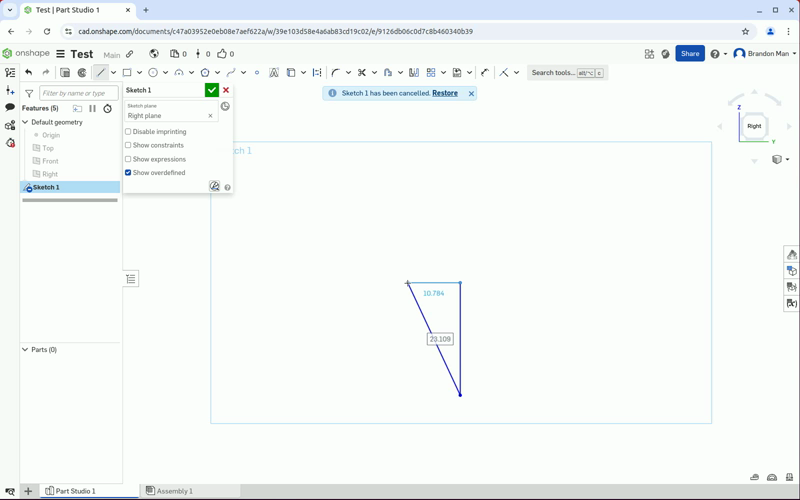
key_up(shift)
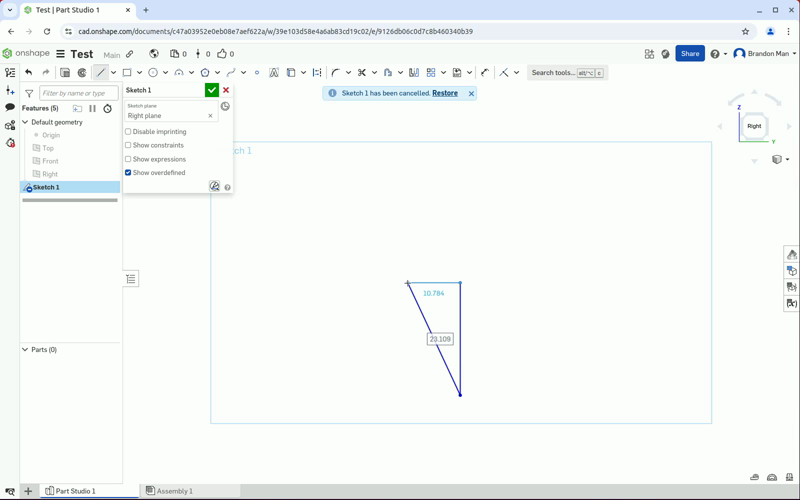
click(407, 282)
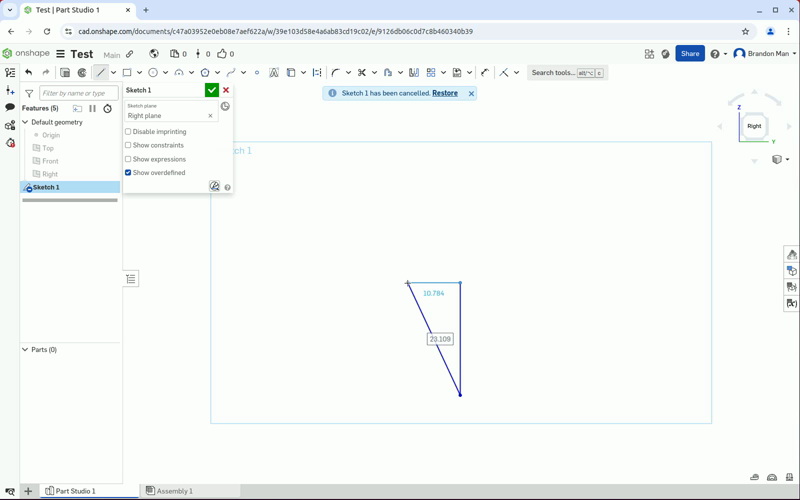
key(esc)
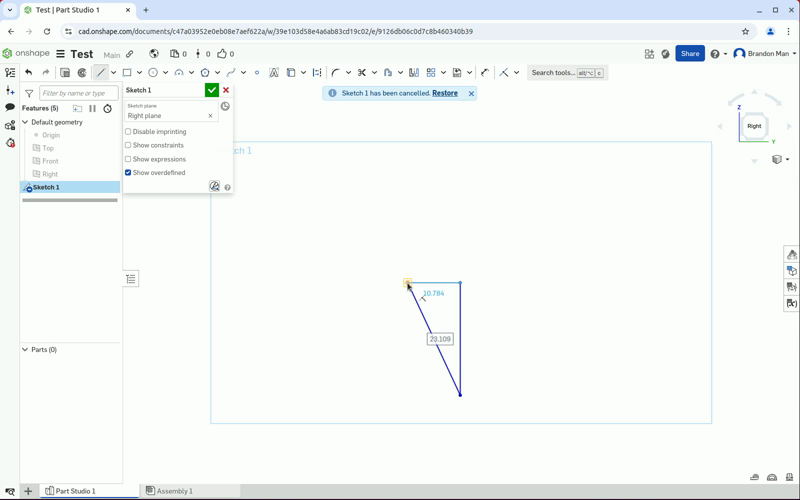
key(a)
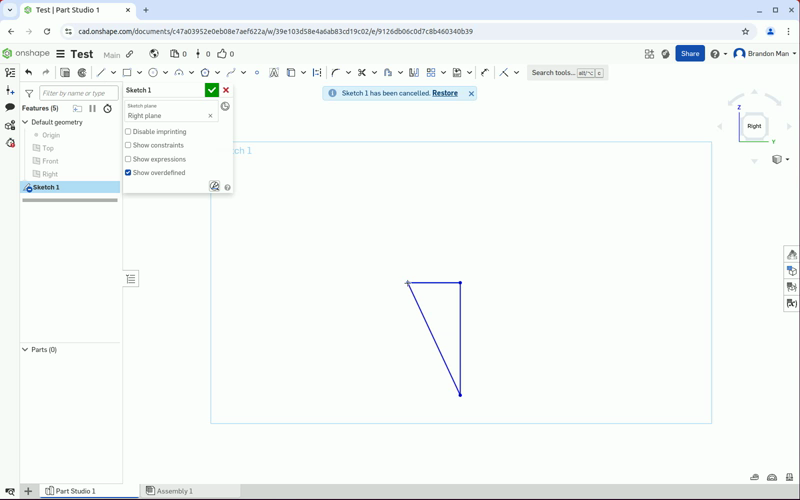
key_down(shift)
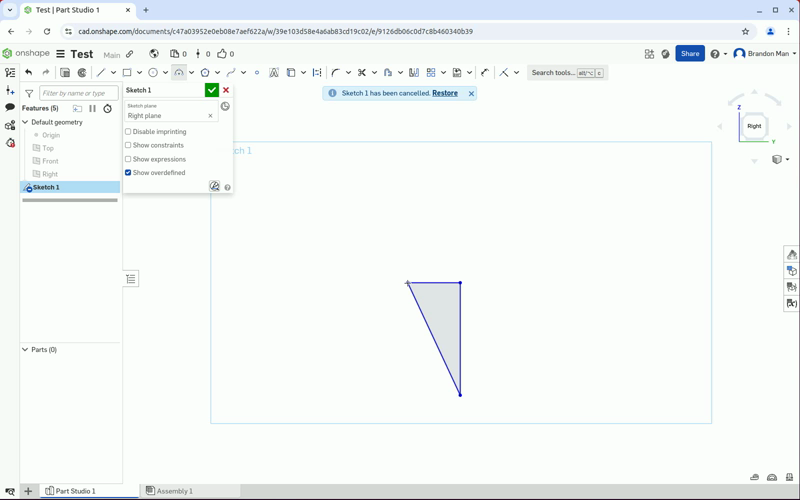
mouse_move(430, 321)
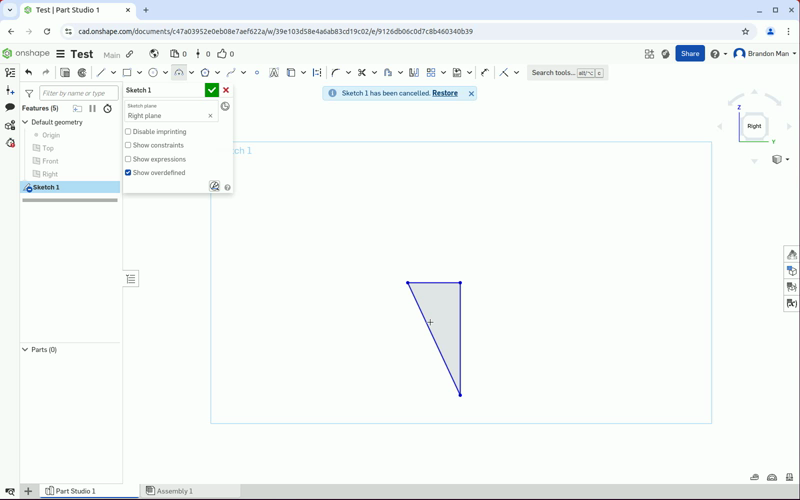
click(430, 321)
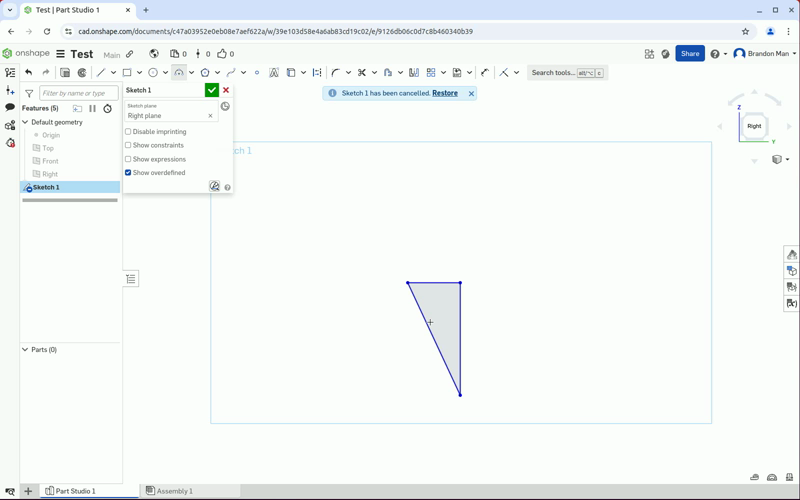
key_up(shift)
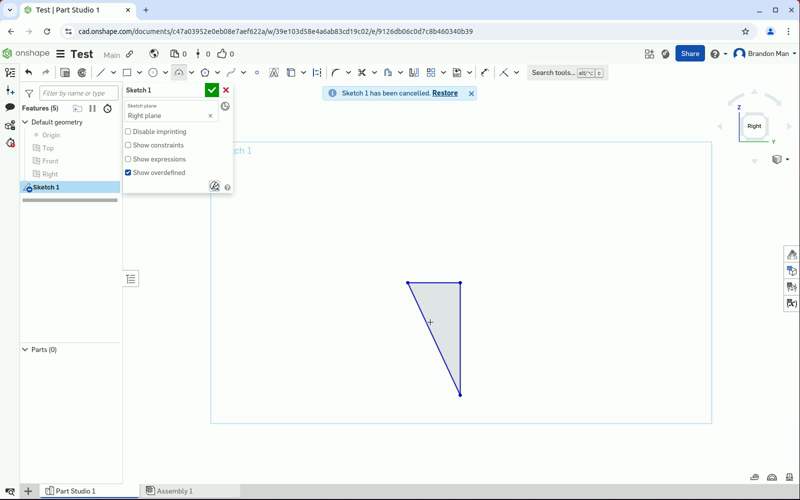
key_down(shift)
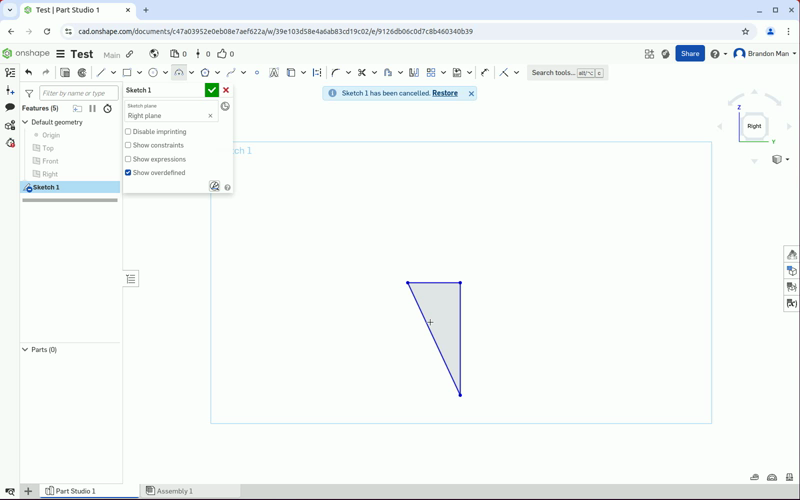
mouse_move(460, 321)
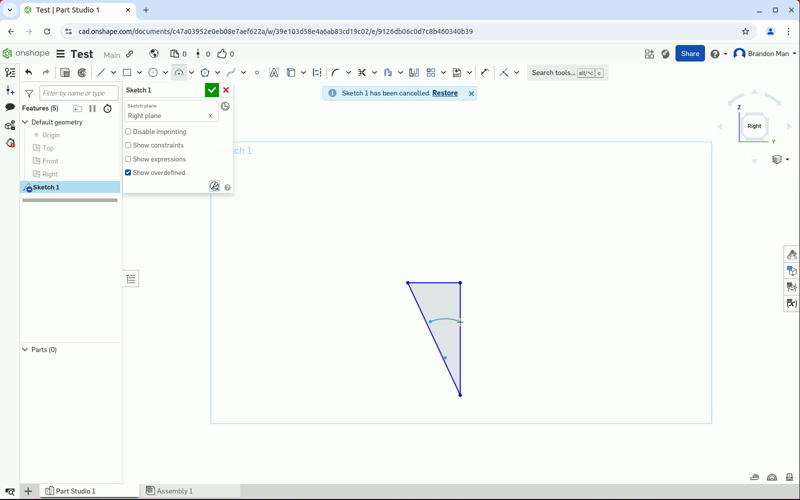
click(460, 321)
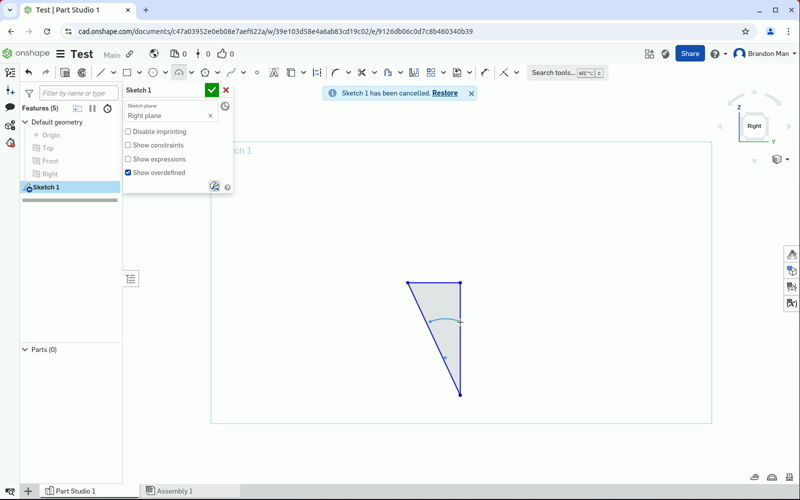
mouse_move(445, 335)
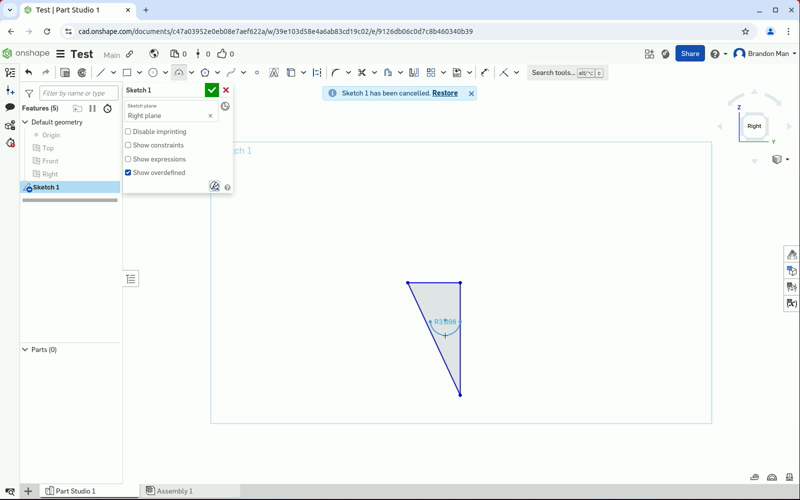
click(445, 335)
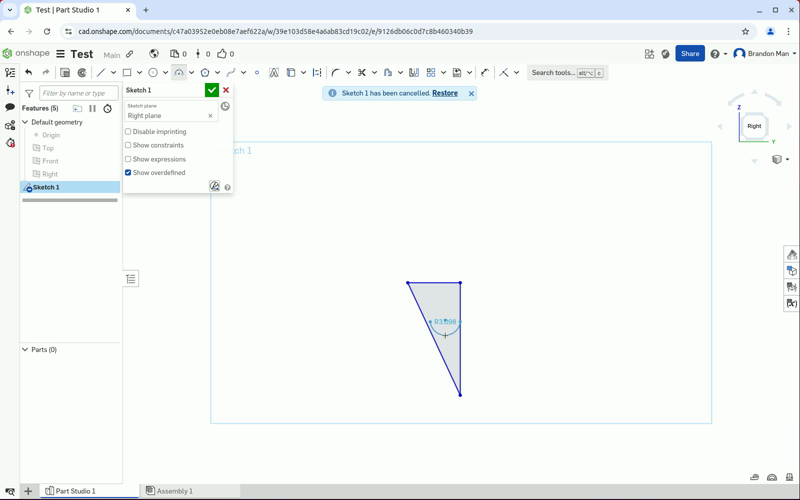
key_up(shift)
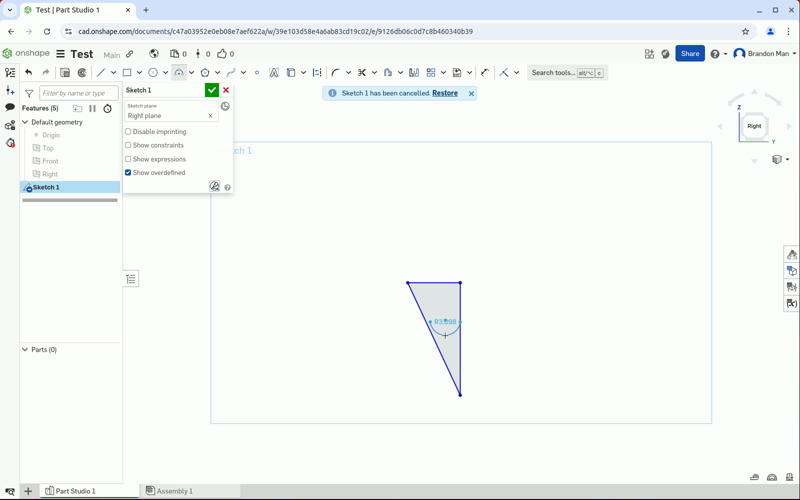
key(esc)
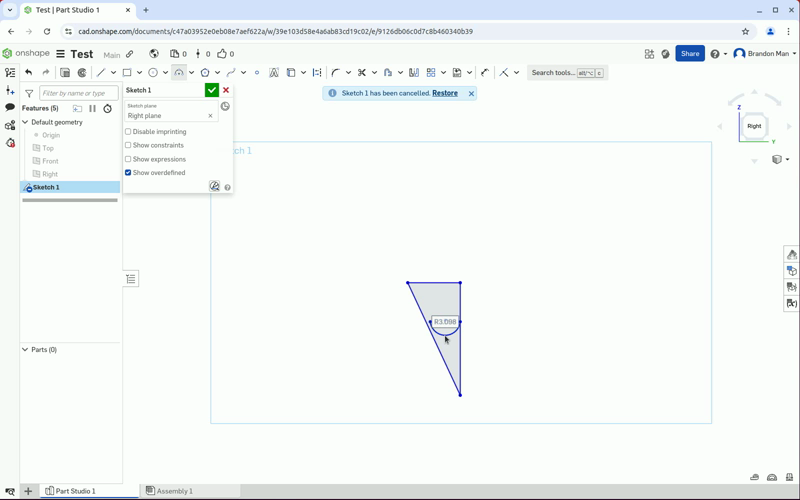
key(l)
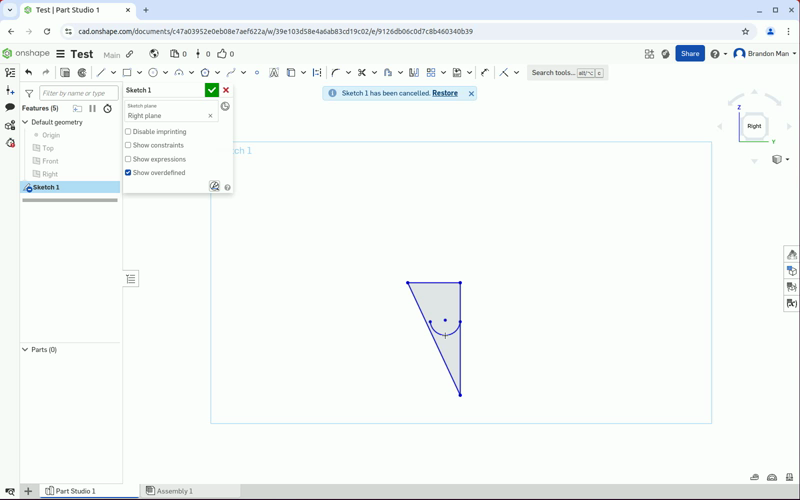
mouse_move(460, 321)
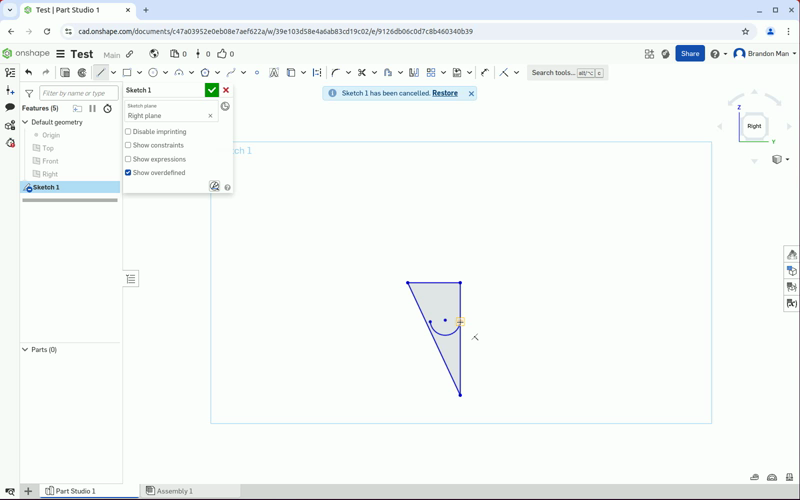
click(460, 321)
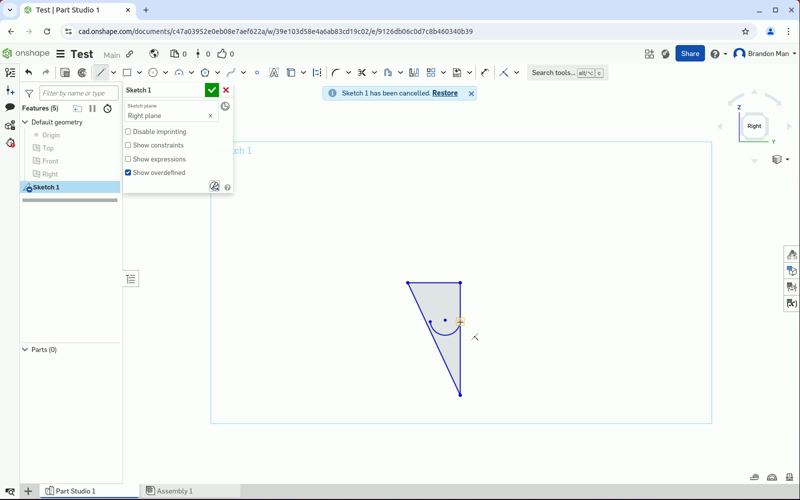
key_down(shift)
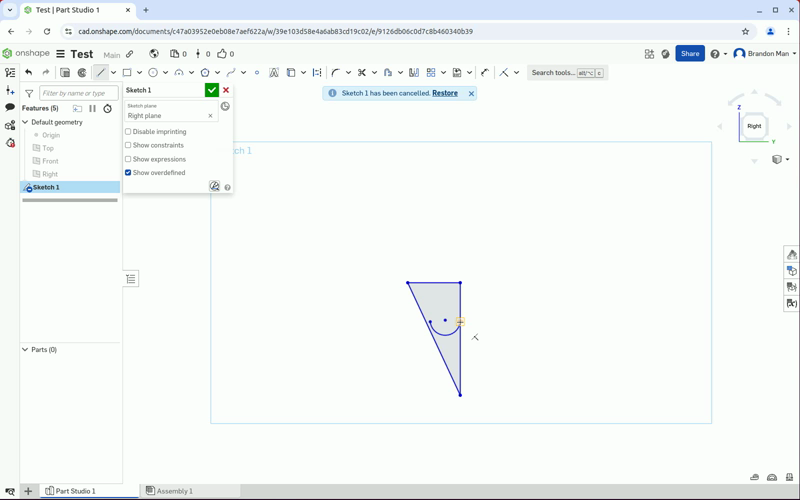
mouse_move(490, 321)
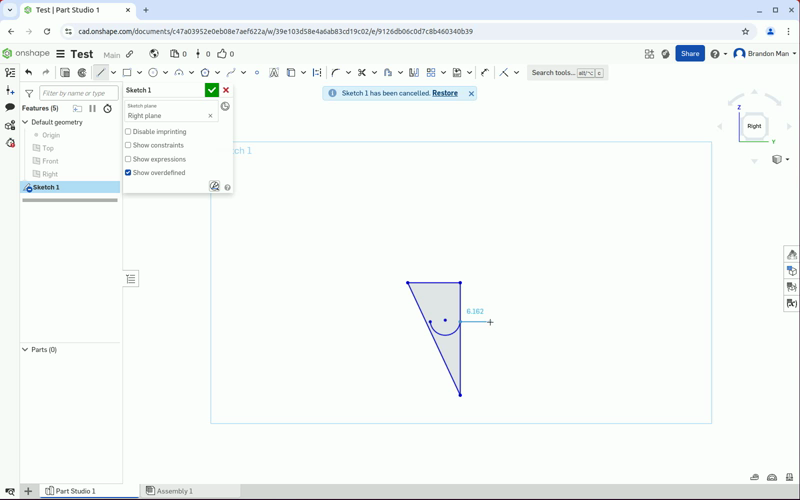
mouse_move(450, 321)
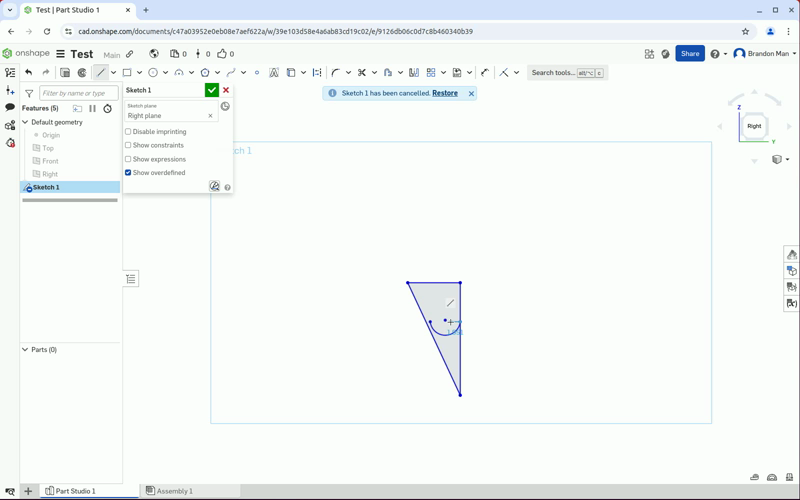
click(450, 321)
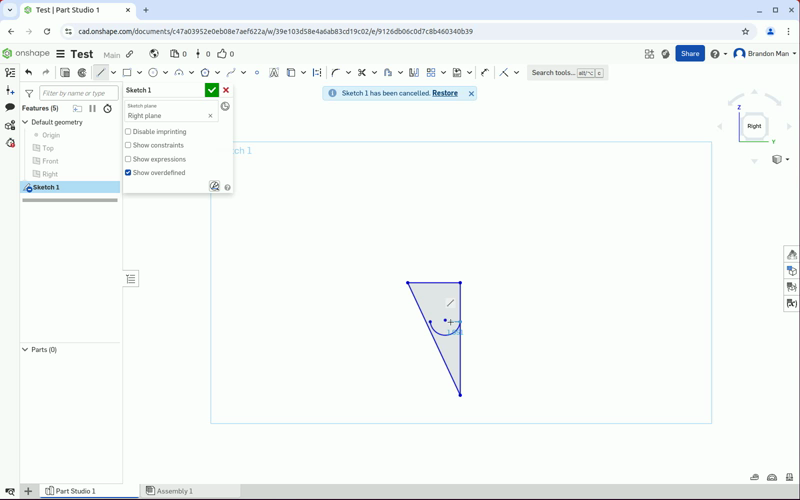
key_up(shift)
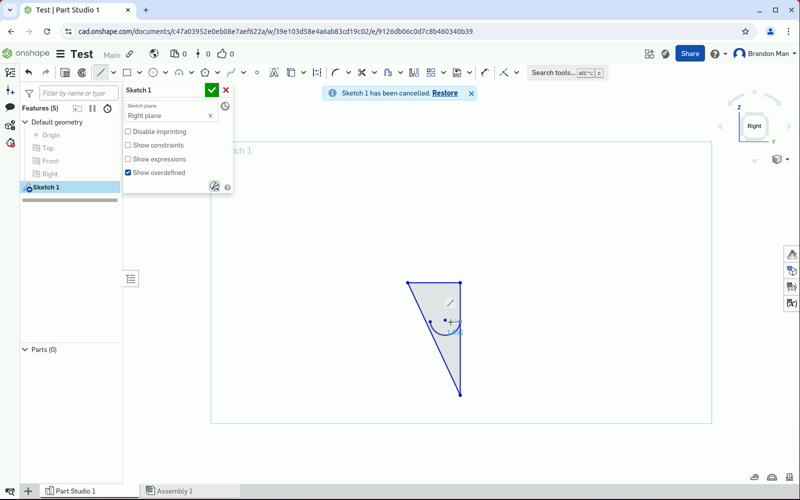
key(esc)
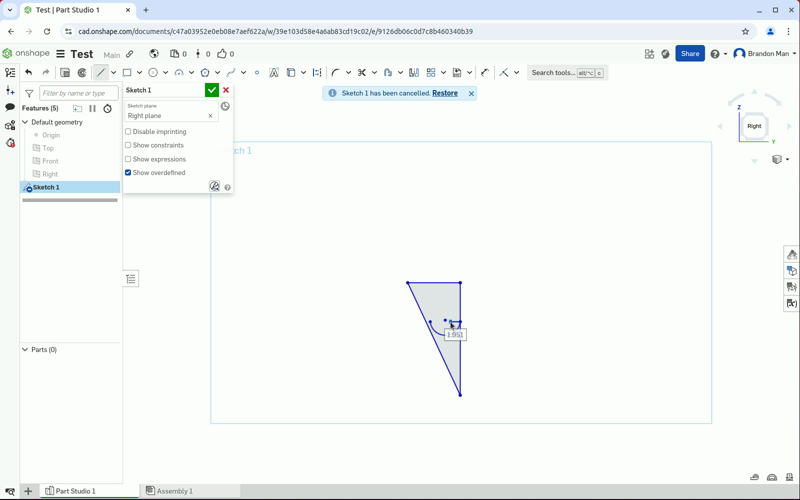
key(a)
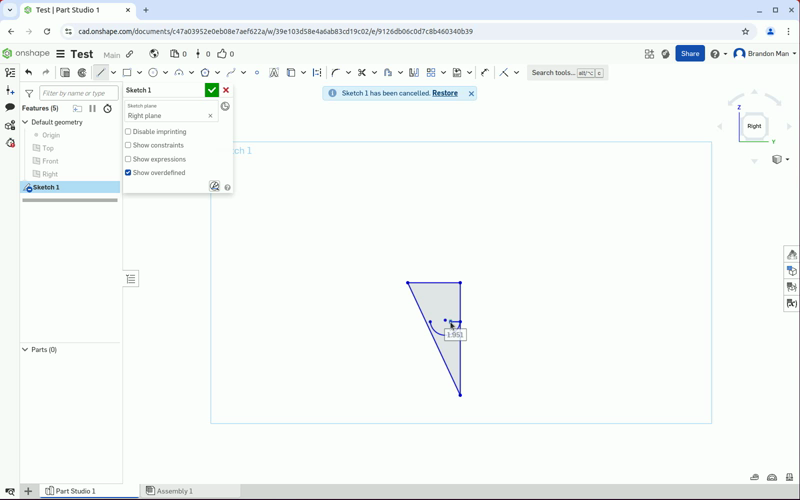
mouse_move(450, 321)
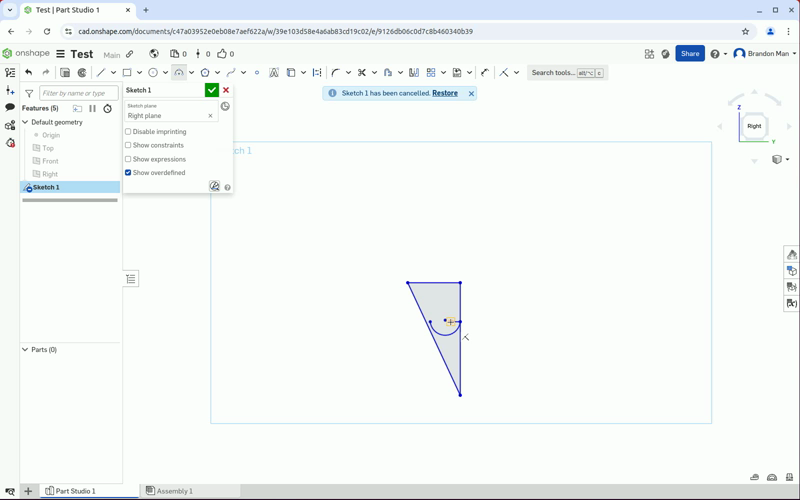
click(450, 321)
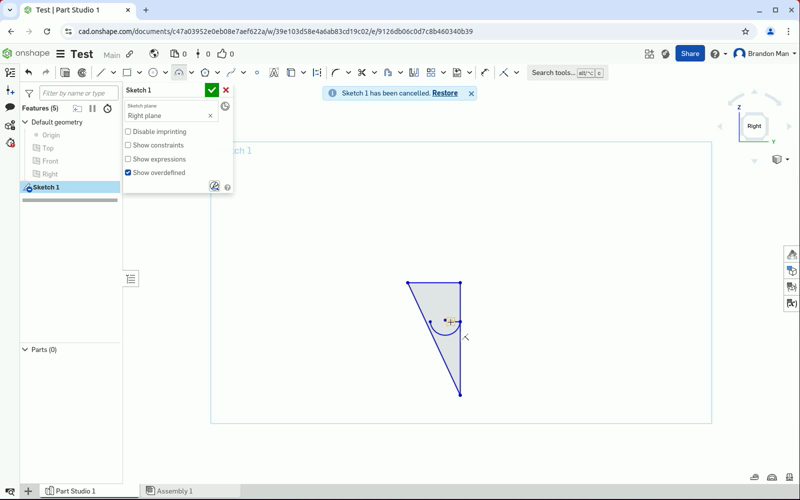
key_down(shift)
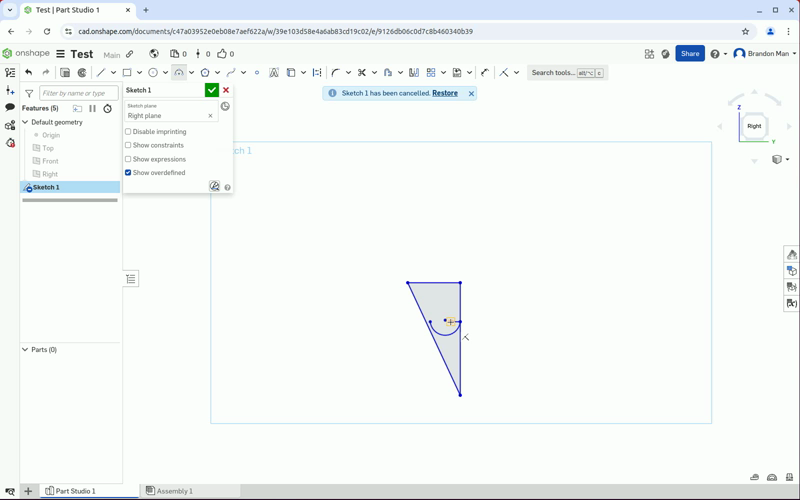
mouse_move(440, 321)
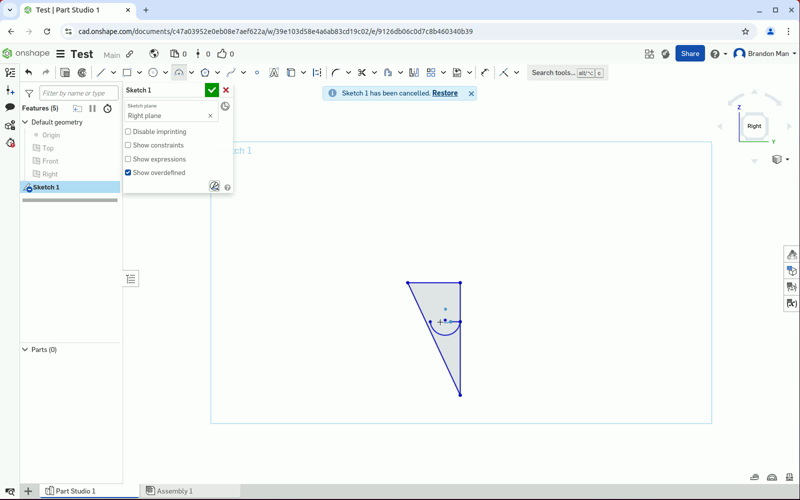
click(440, 321)
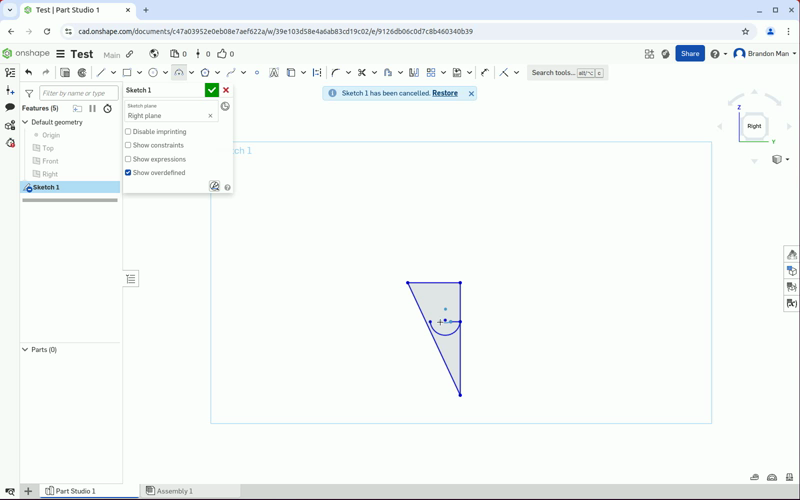
mouse_move(445, 325)
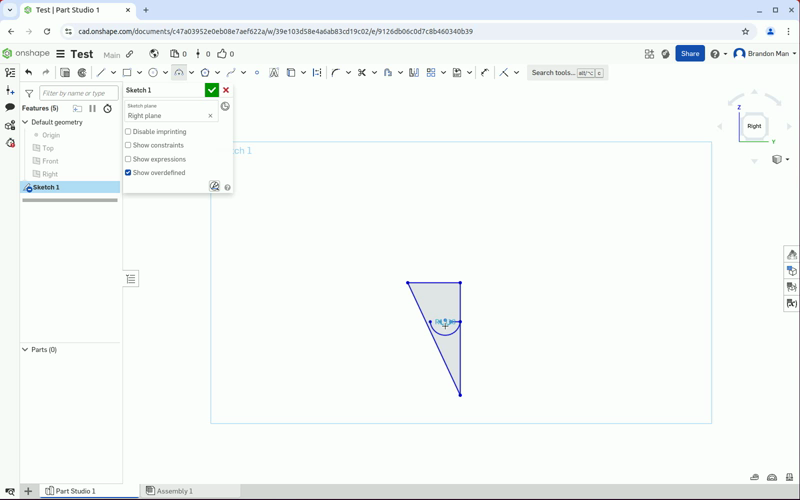
click(445, 325)
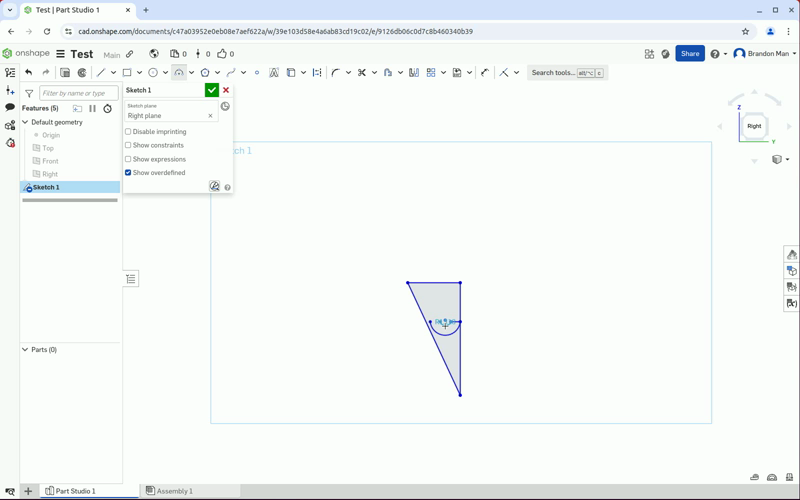
key_up(shift)
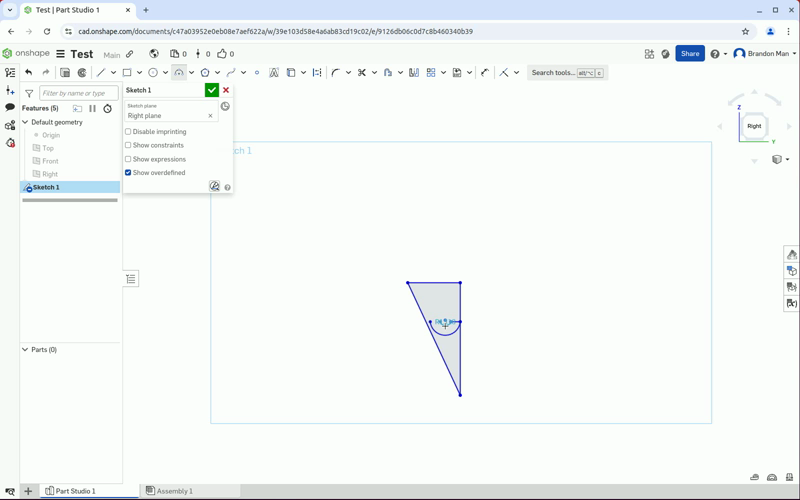
key(esc)
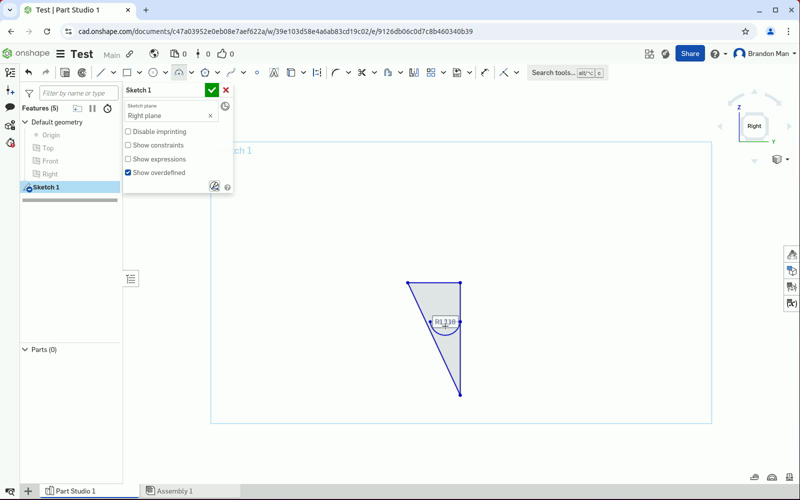
key(l)
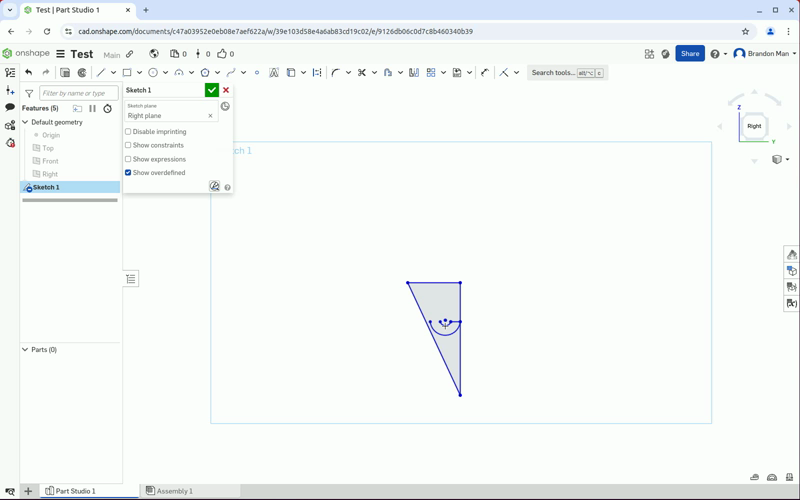
mouse_move(440, 321)
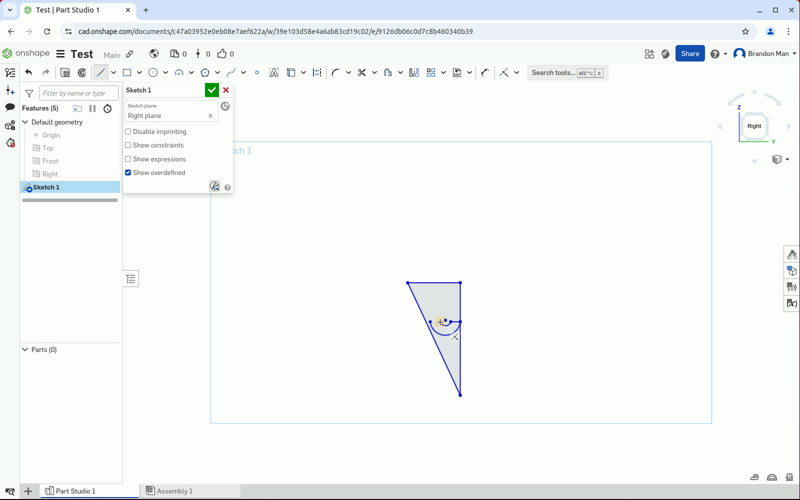
click(440, 321)
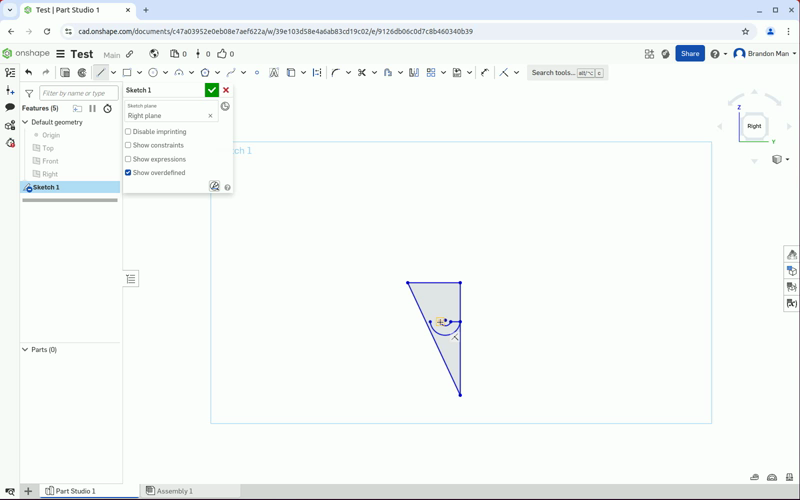
mouse_move(470, 321)
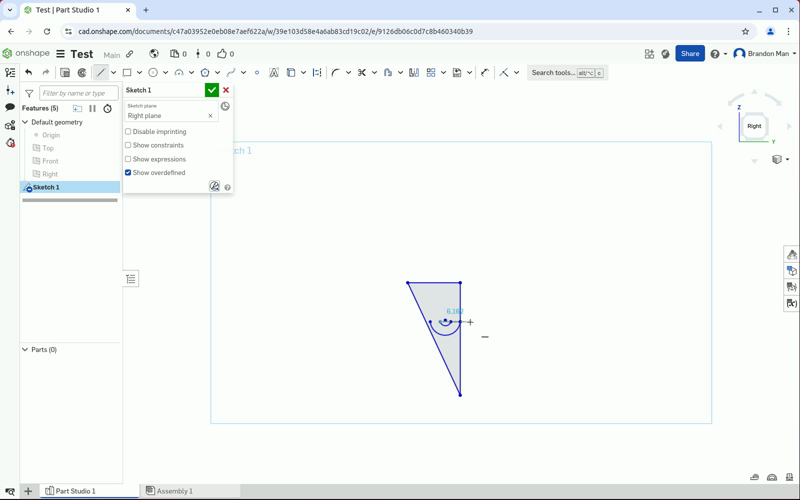
key_down(shift)
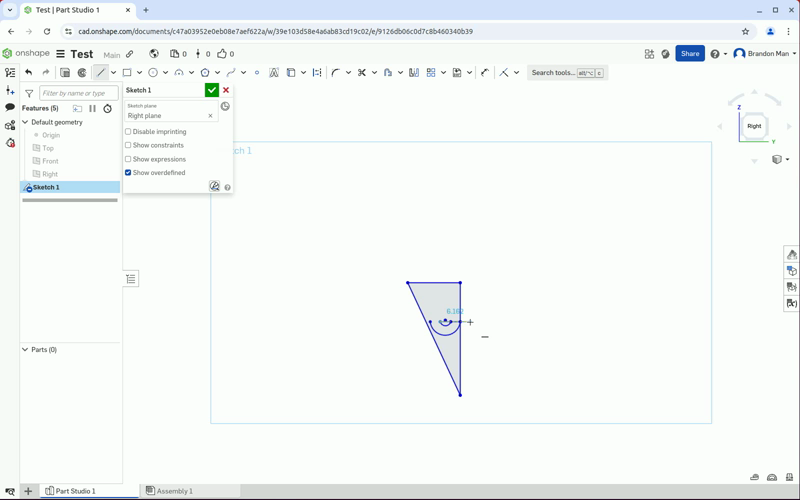
mouse_move(430, 321)
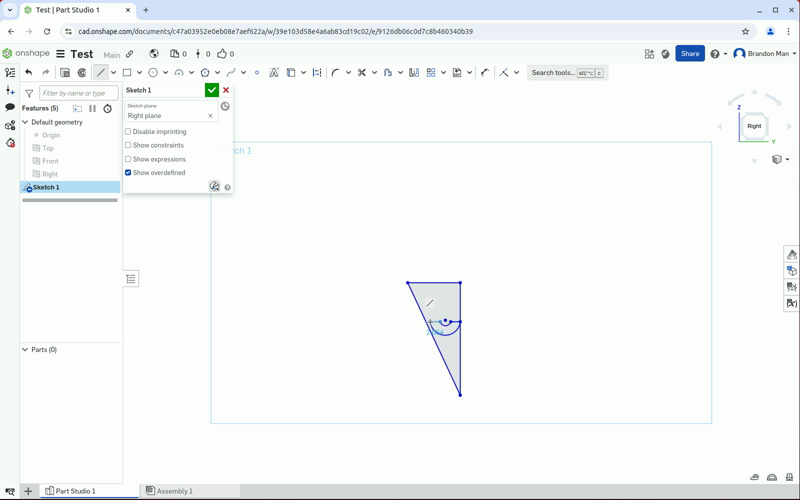
key_up(shift)
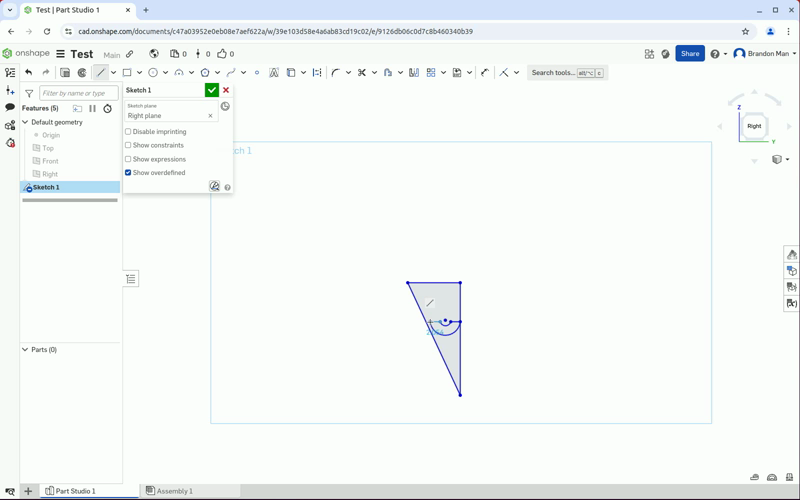
click(430, 321)
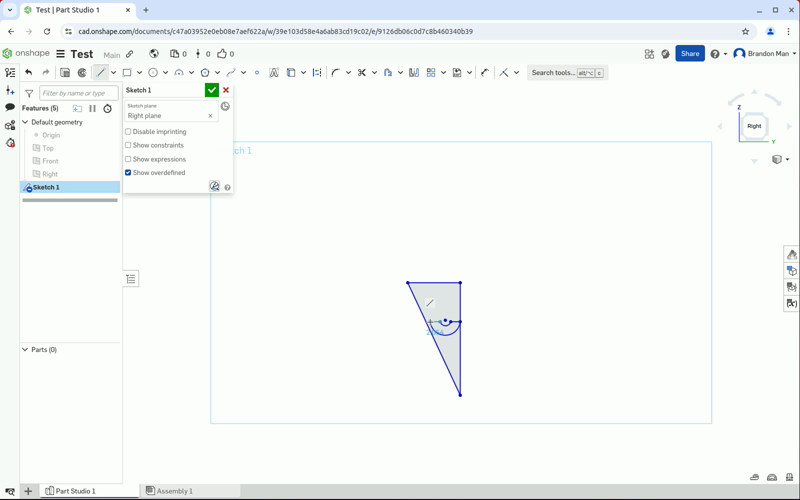
key(esc)
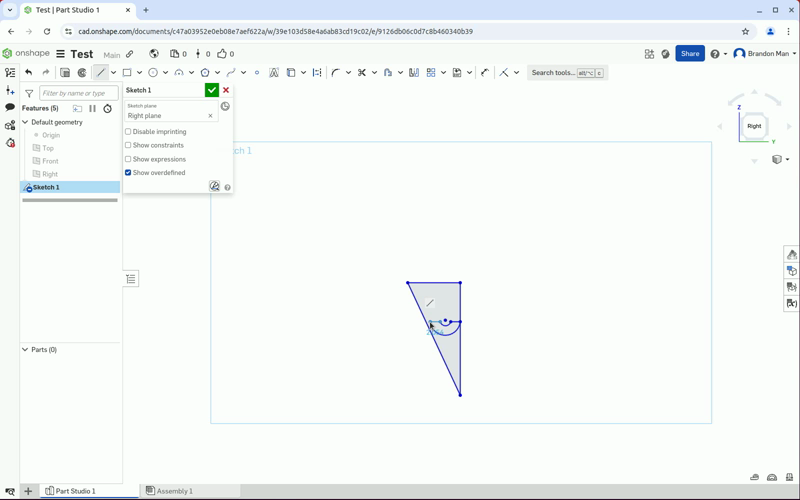
key(l)
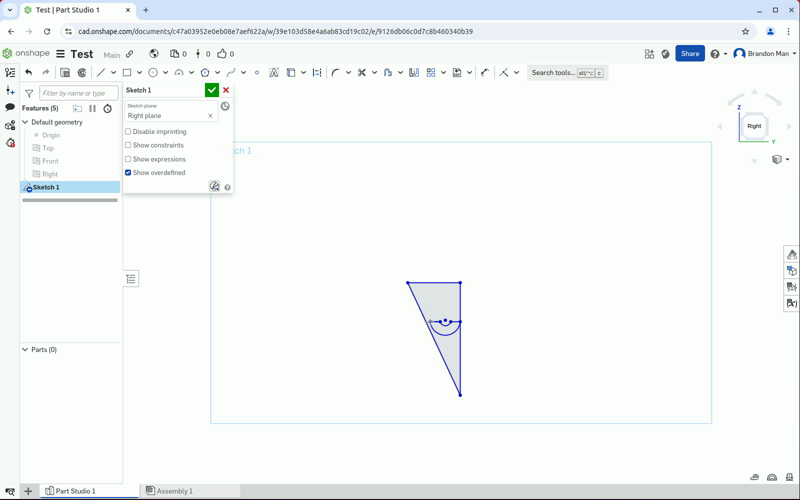
key_down(shift)
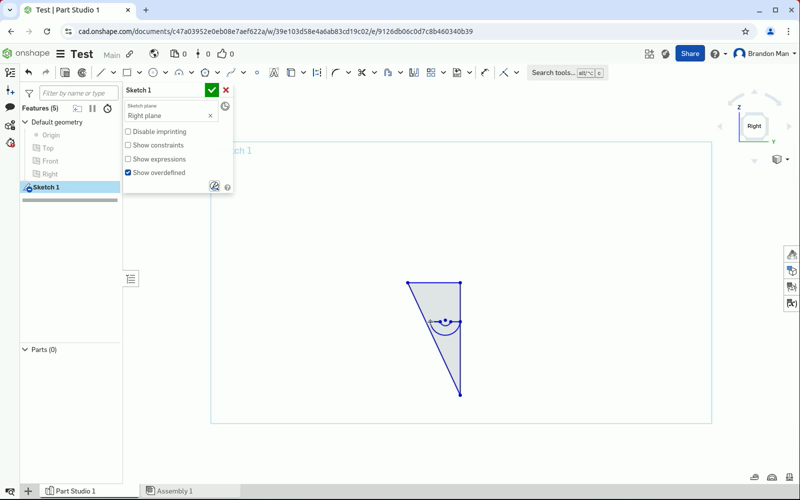
mouse_move(430, 318)
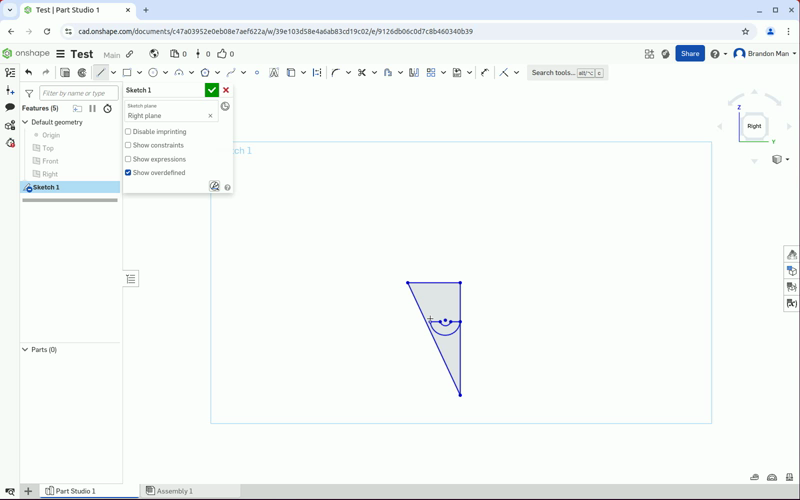
scroll(6)
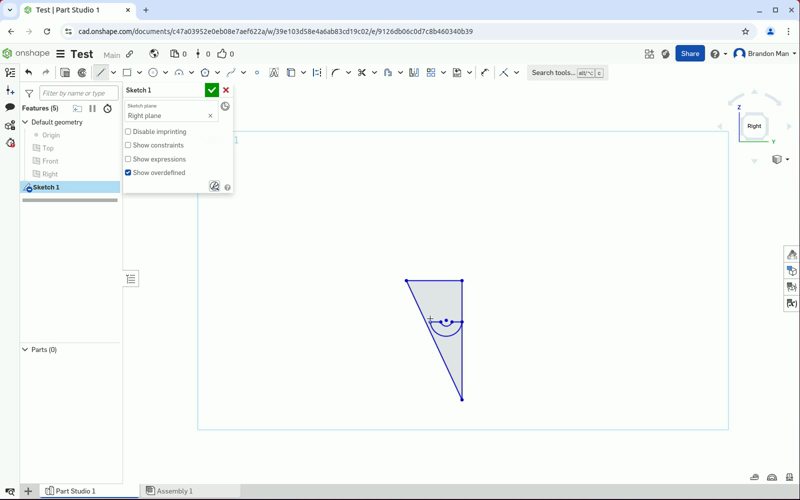
scroll(6)
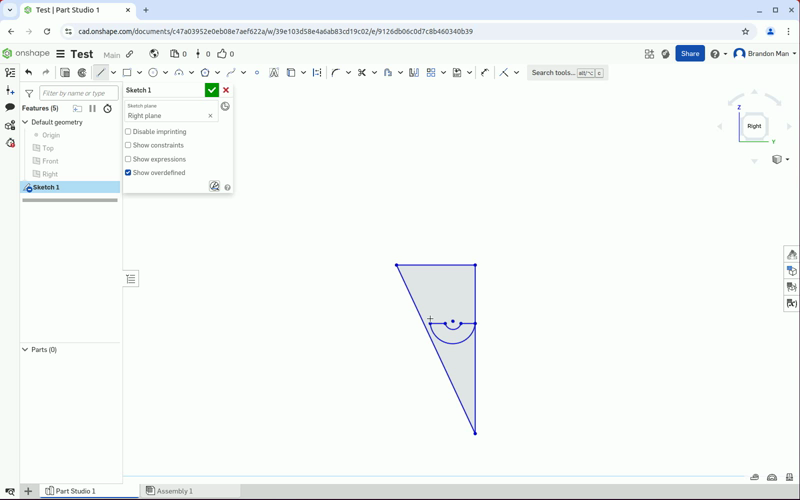
scroll(6)
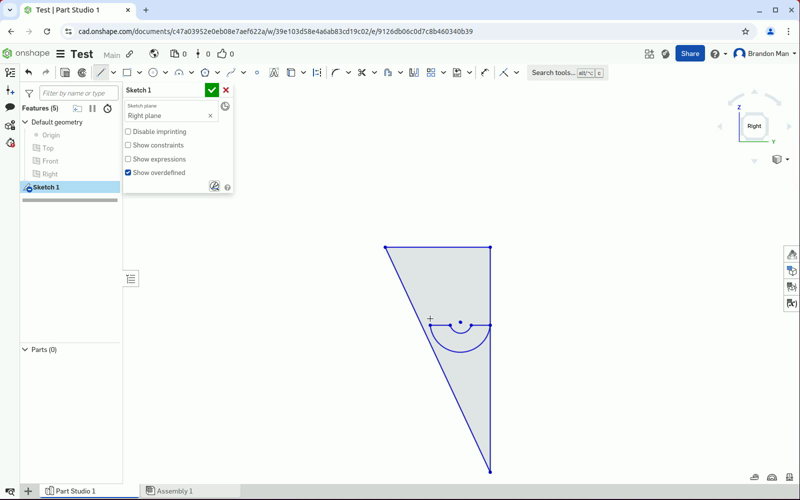
scroll(6)
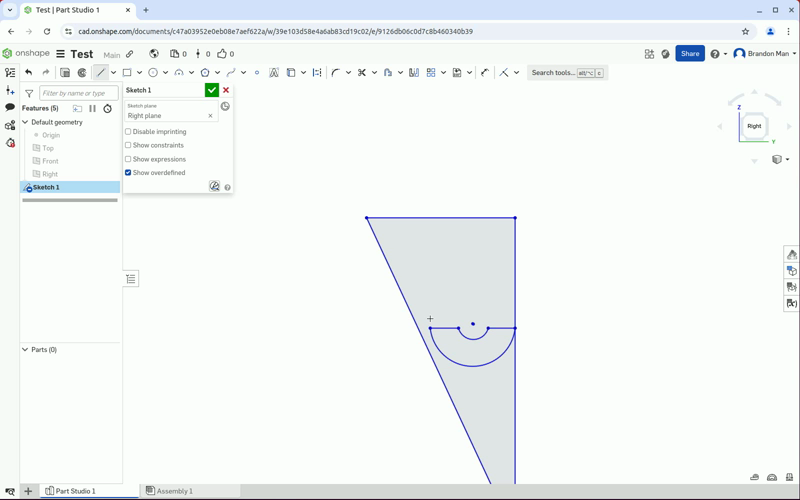
scroll(6)
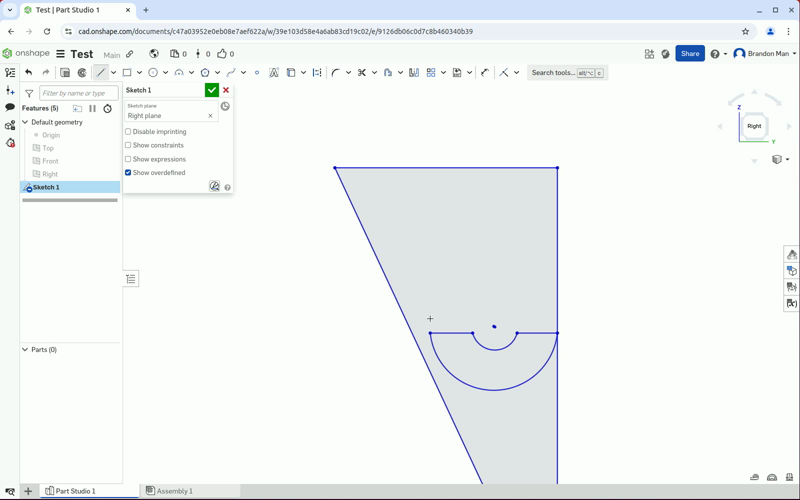
scroll(6)
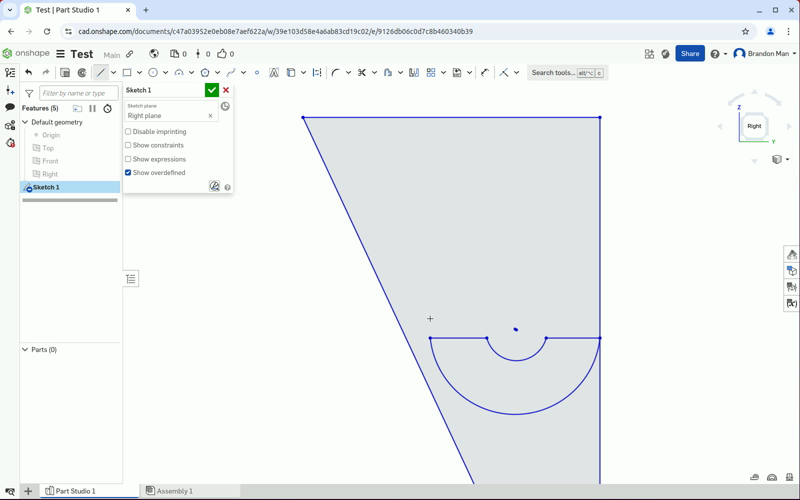
scroll(6)
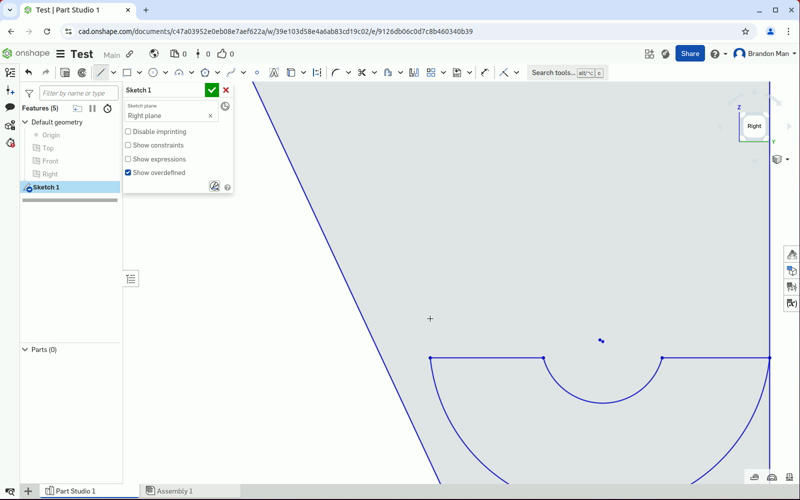
click(430, 318)
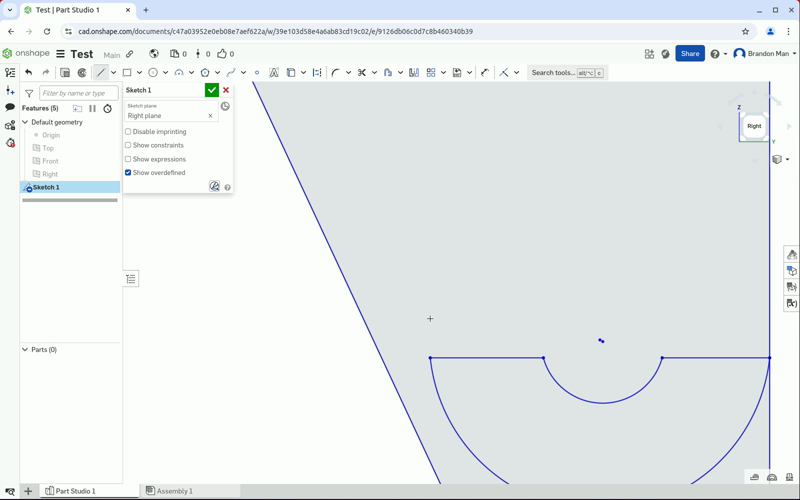
scroll(-6)
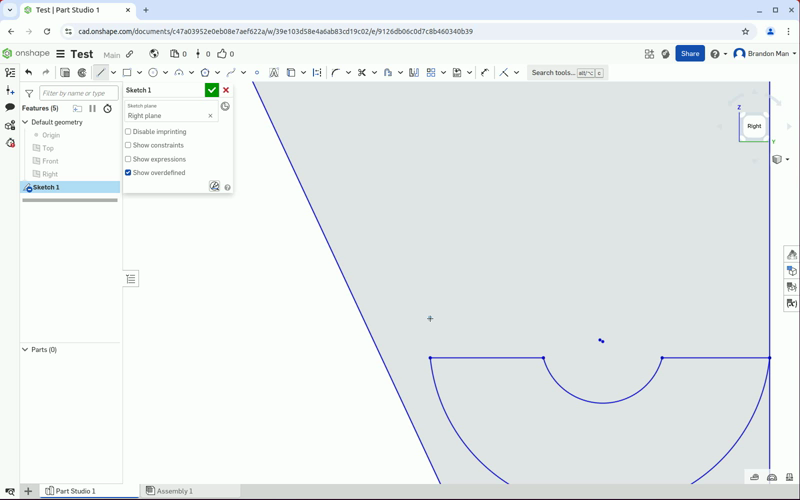
scroll(-6)
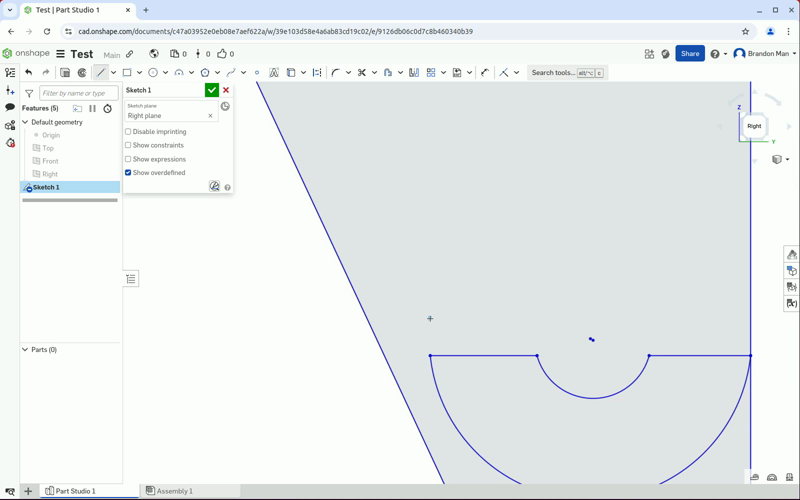
scroll(-6)
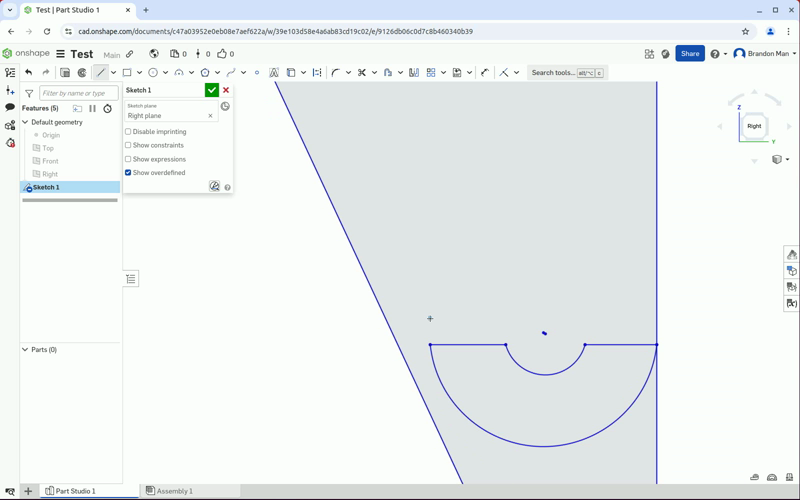
scroll(-6)
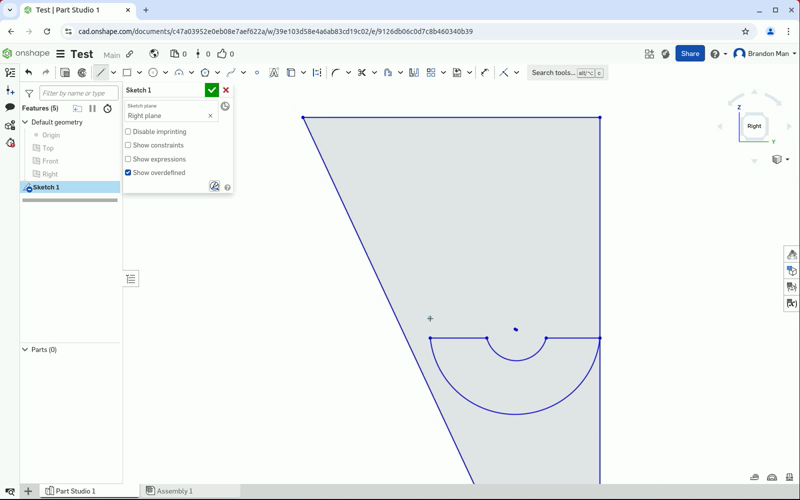
scroll(-6)
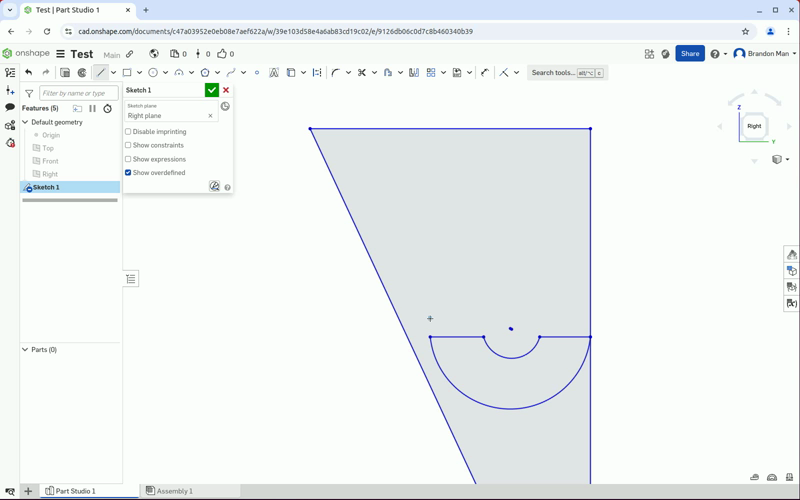
scroll(-6)
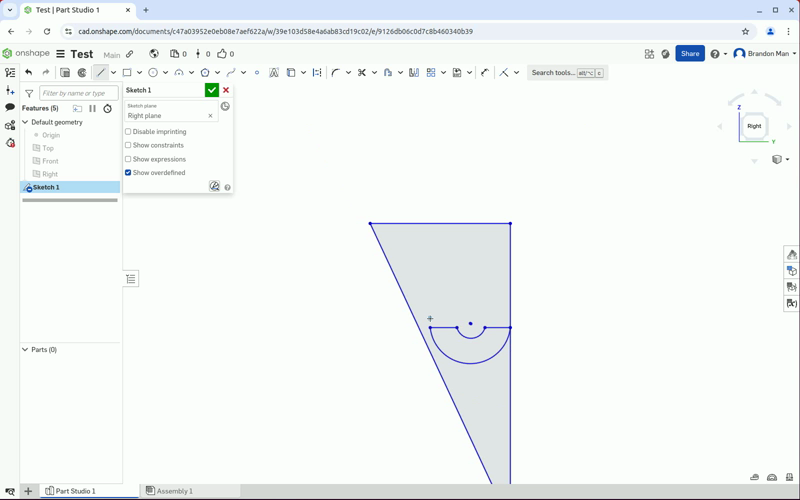
scroll(-6)
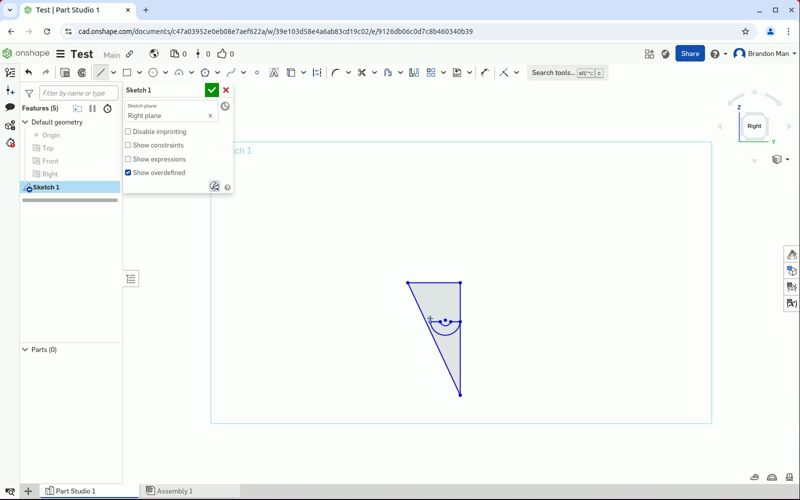
key_up(shift)
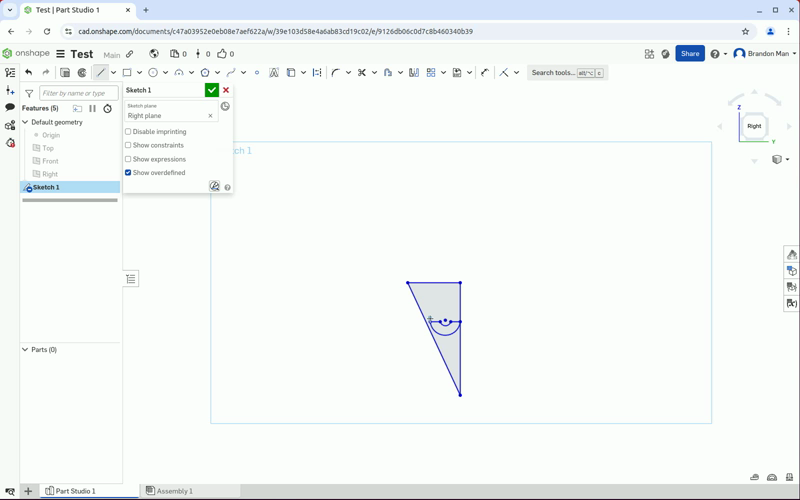
key_down(shift)
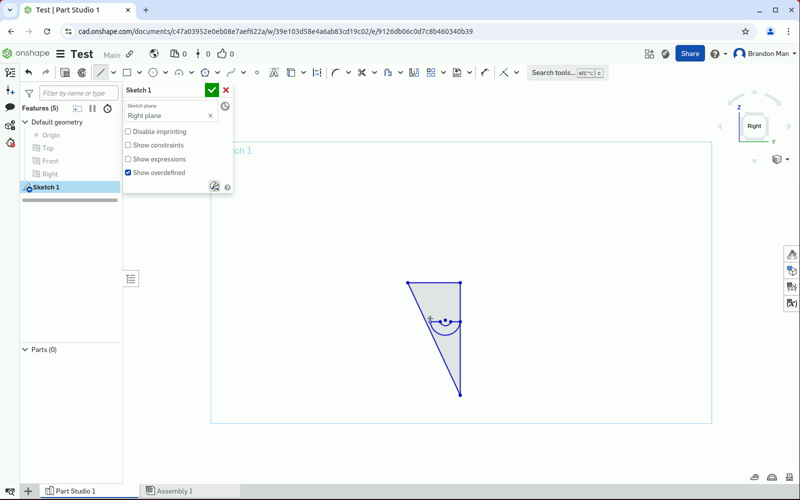
mouse_move(460, 318)
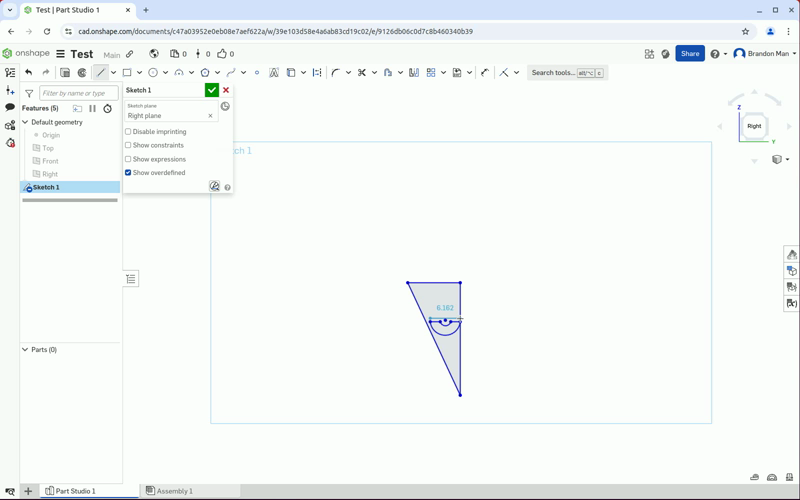
mouse_move(440, 318)
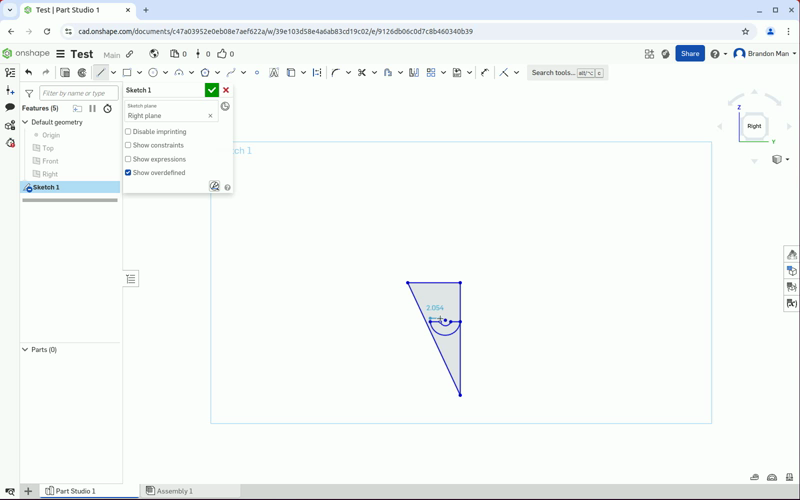
scroll(6)
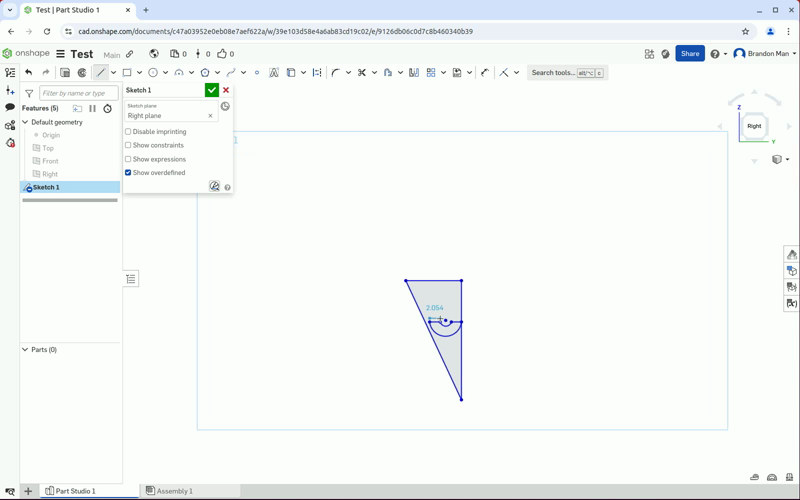
scroll(6)
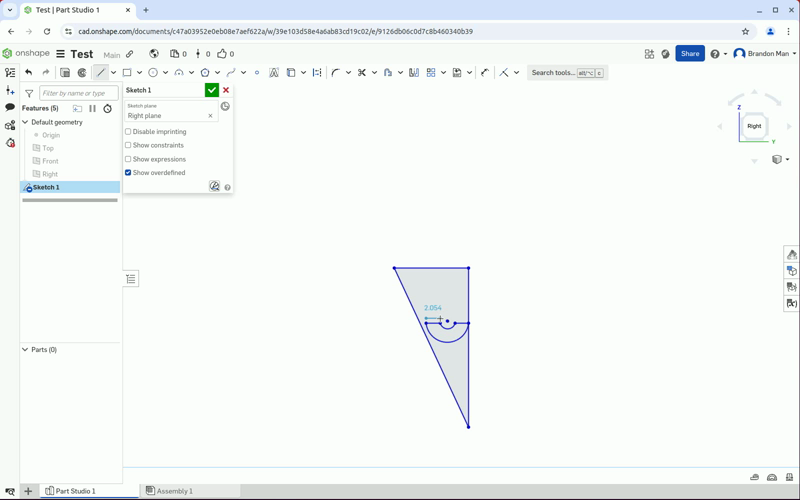
scroll(6)
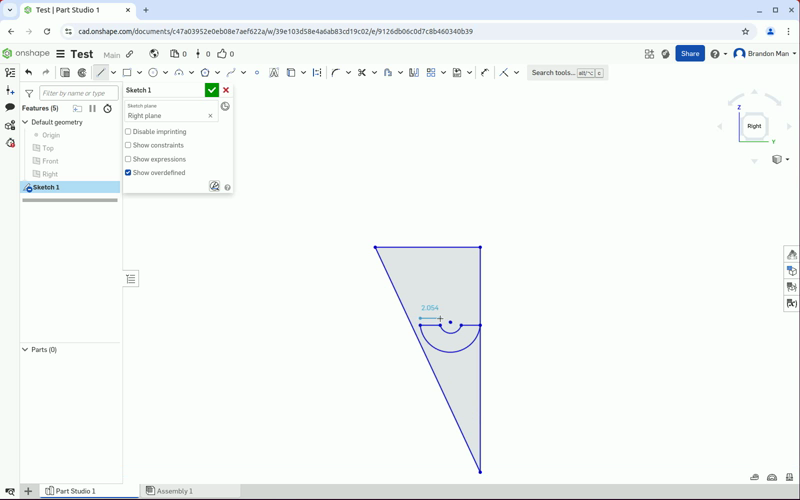
scroll(6)
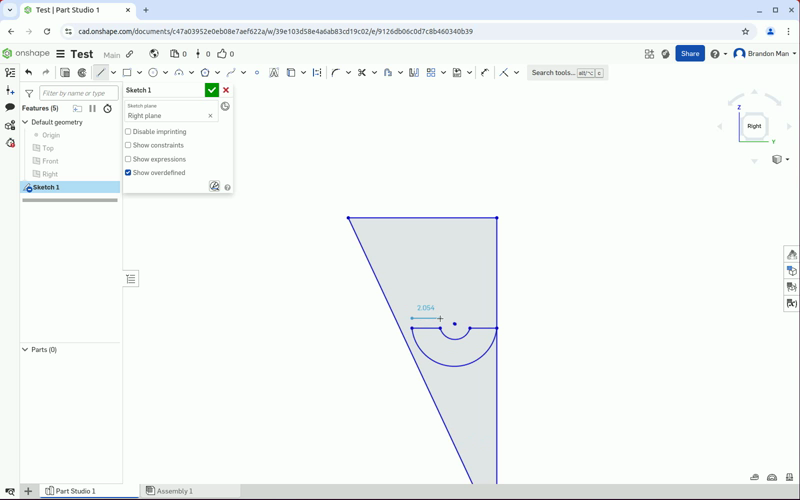
scroll(6)
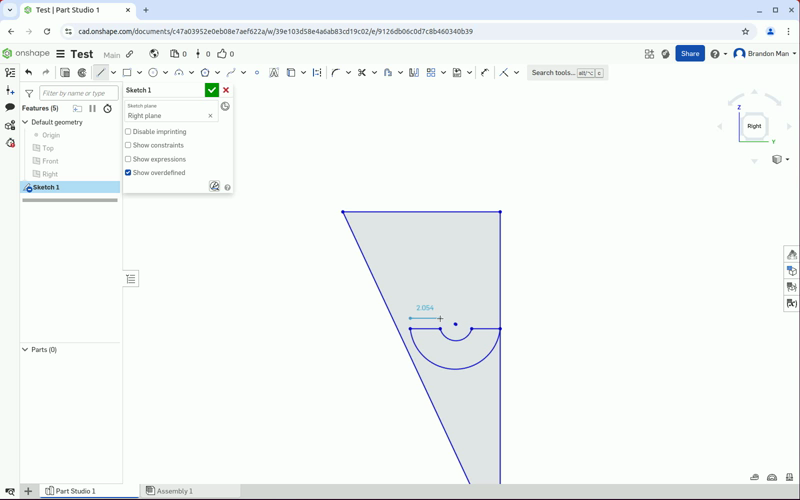
scroll(6)
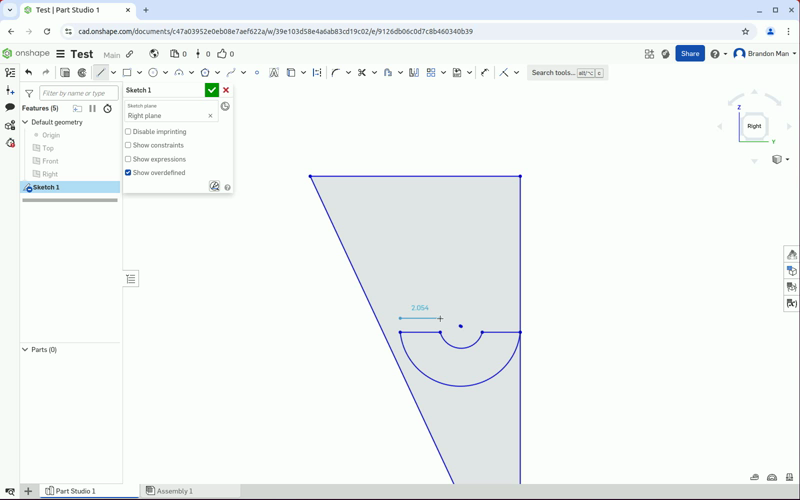
scroll(6)
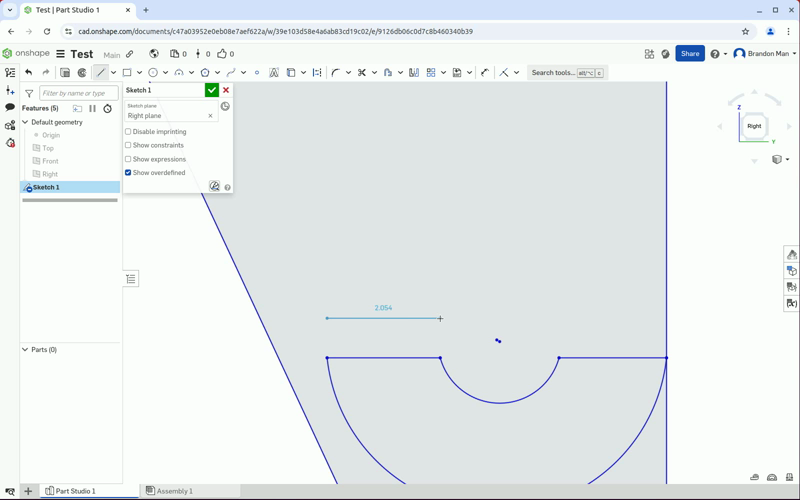
click(440, 318)
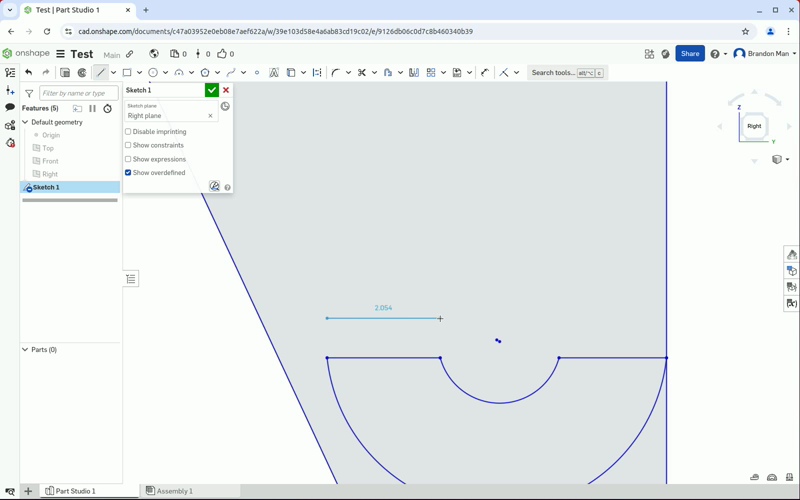
scroll(-6)
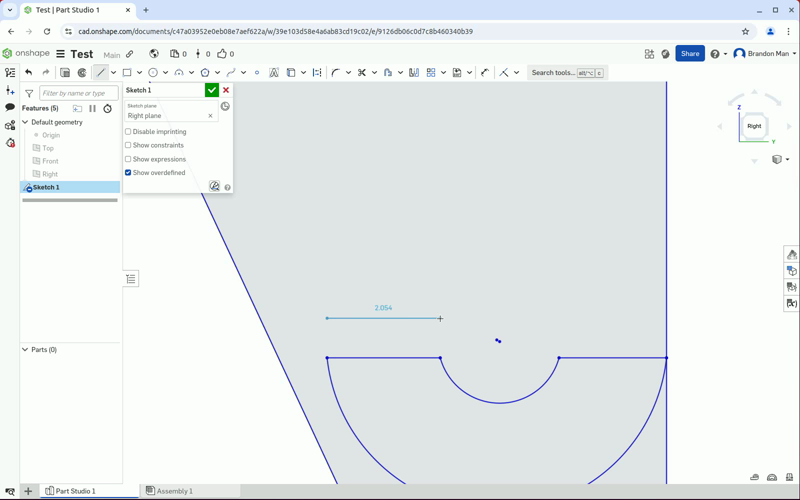
scroll(-6)
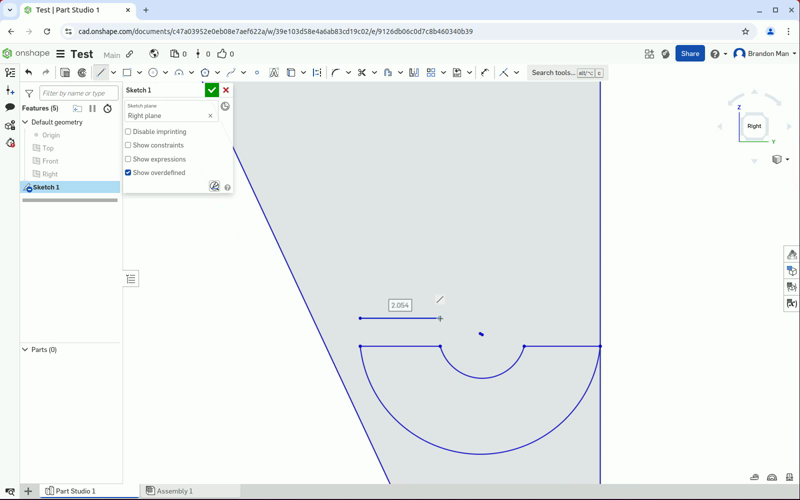
scroll(-6)
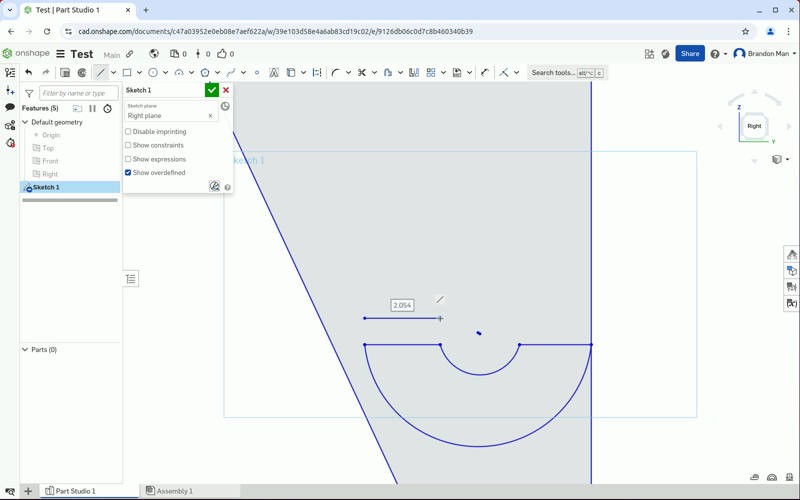
scroll(-6)
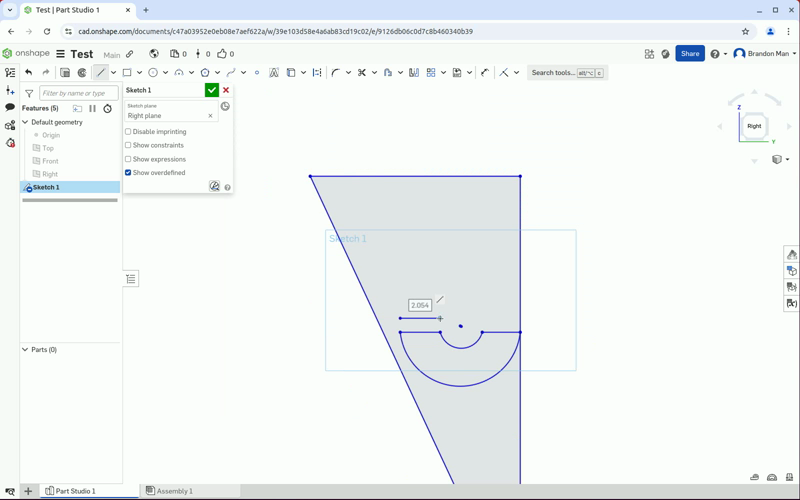
scroll(-6)
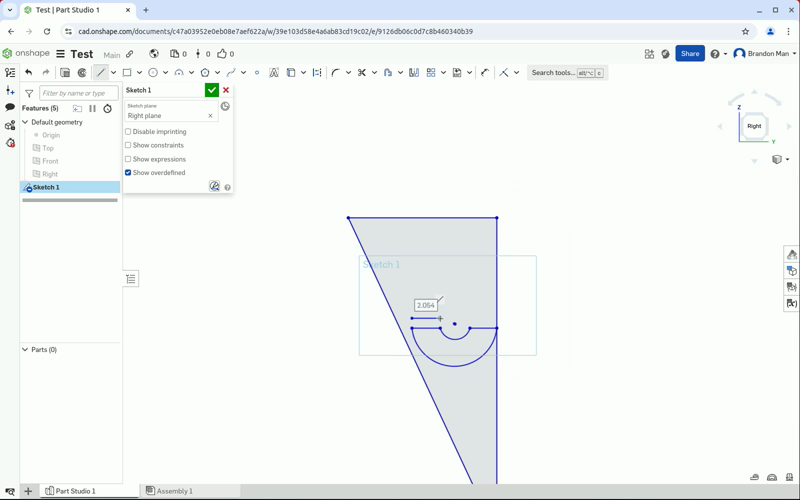
scroll(-6)
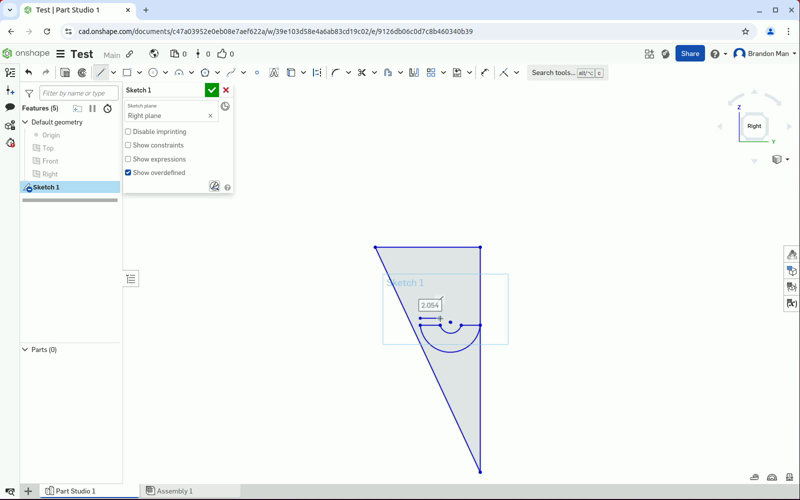
scroll(-6)
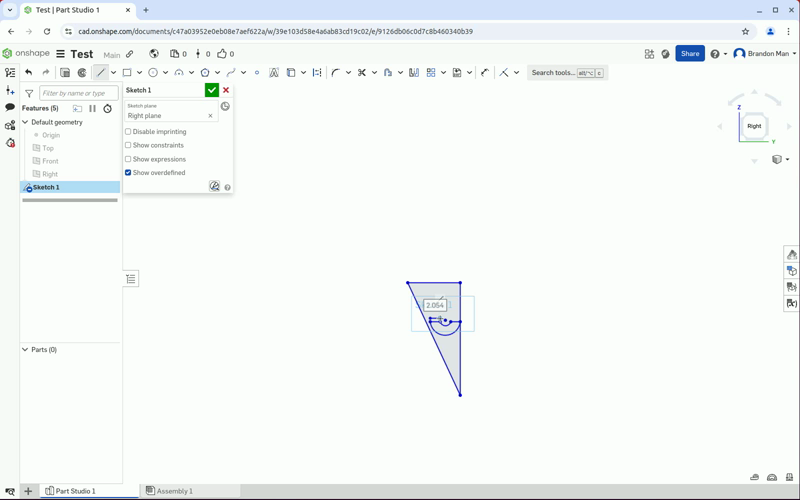
key_up(shift)
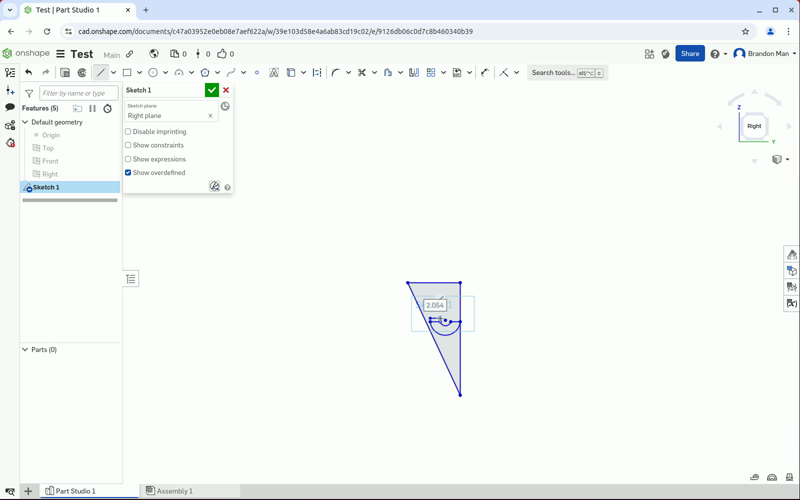
key(esc)
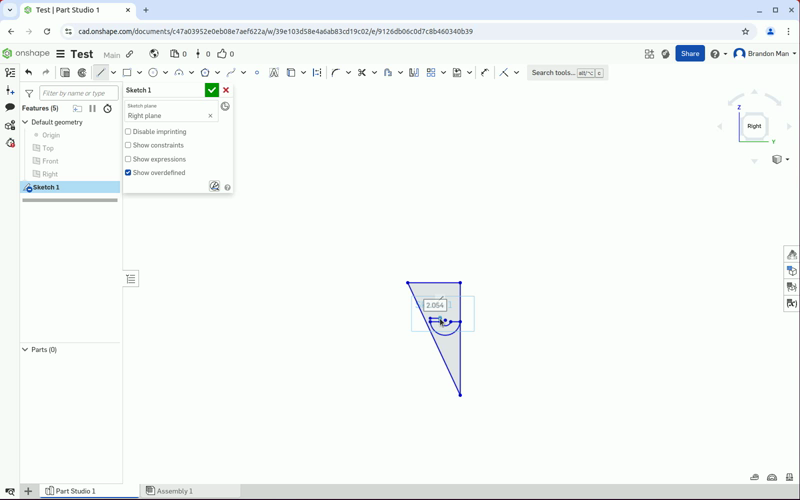
key(a)
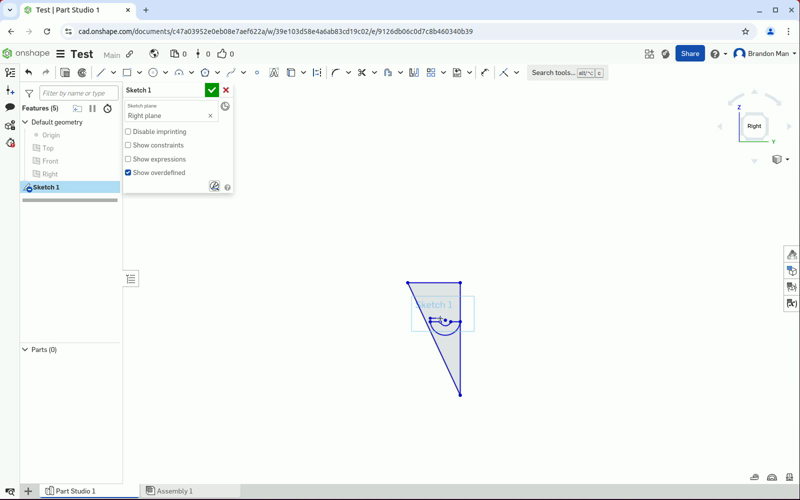
mouse_move(440, 318)
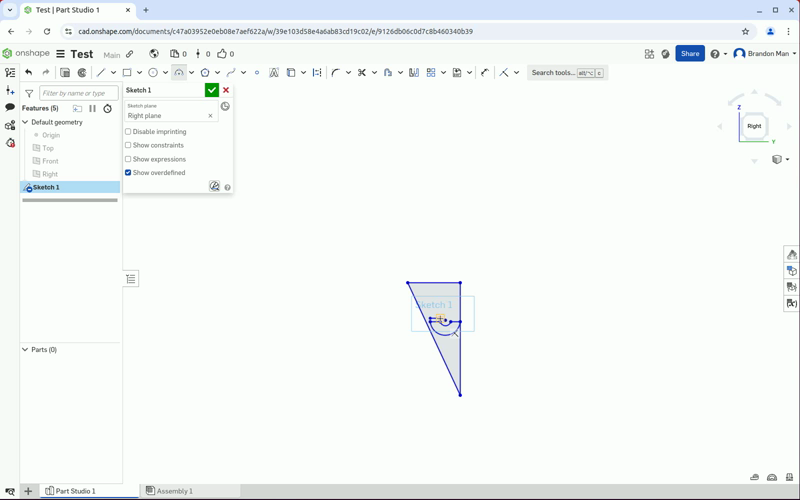
scroll(6)
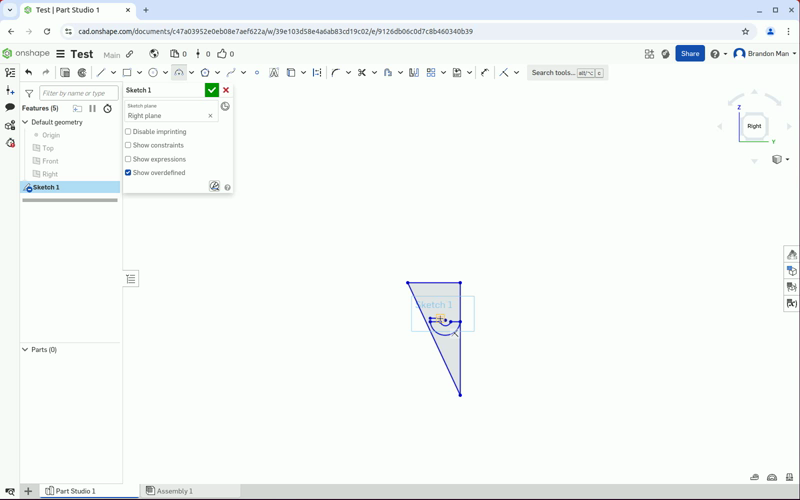
scroll(6)
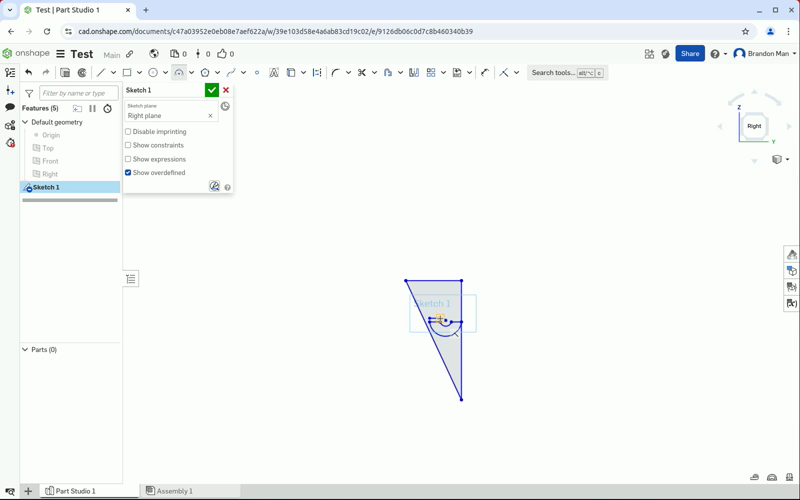
scroll(6)
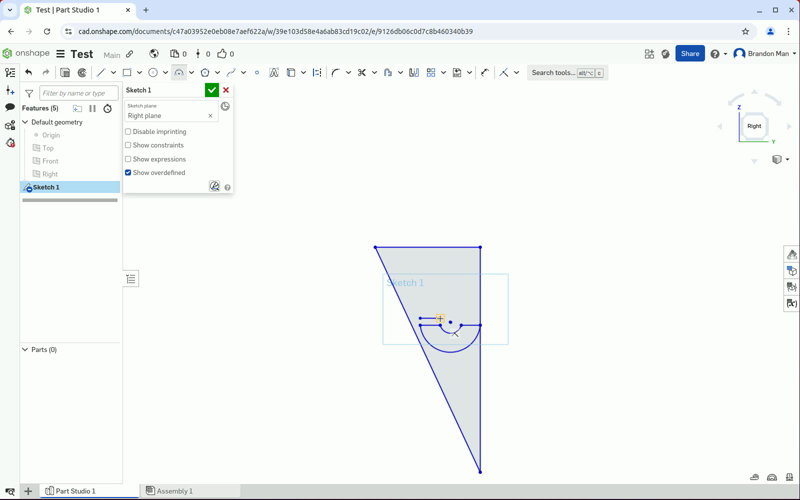
scroll(6)
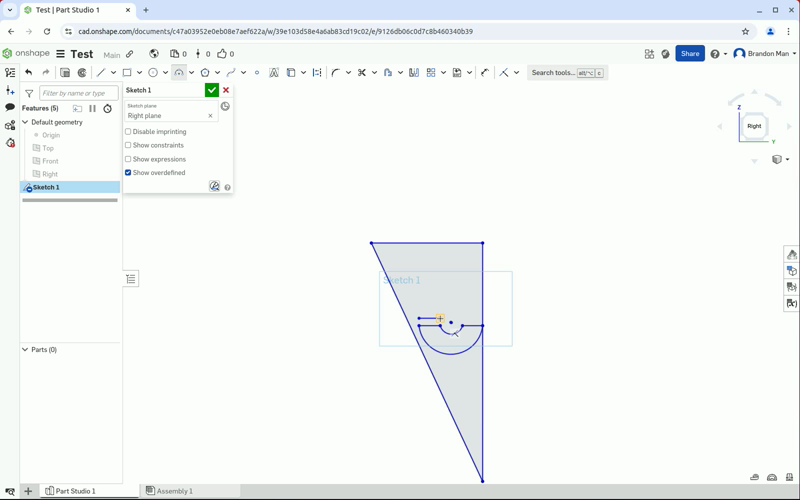
scroll(6)
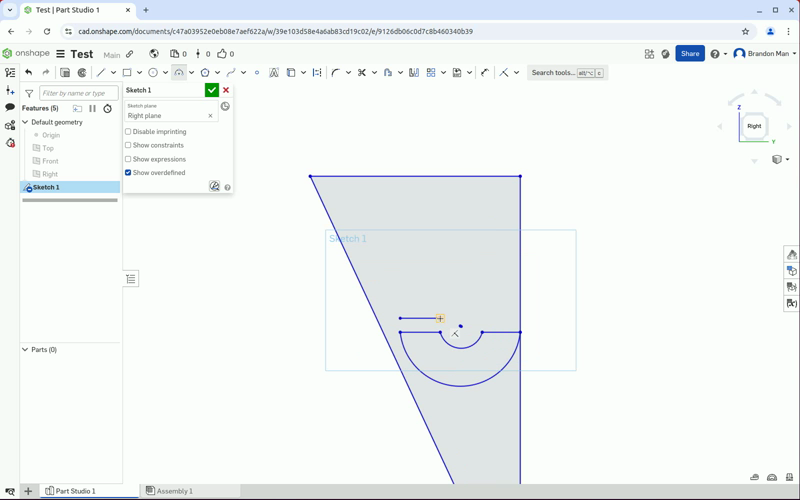
scroll(6)
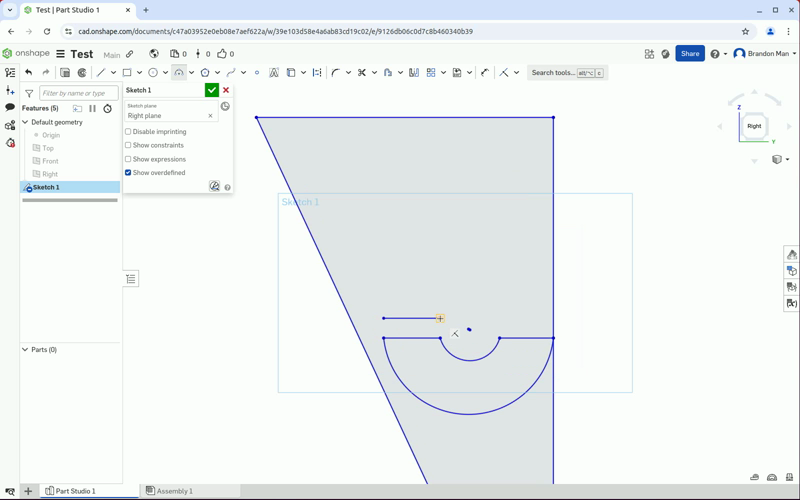
scroll(6)
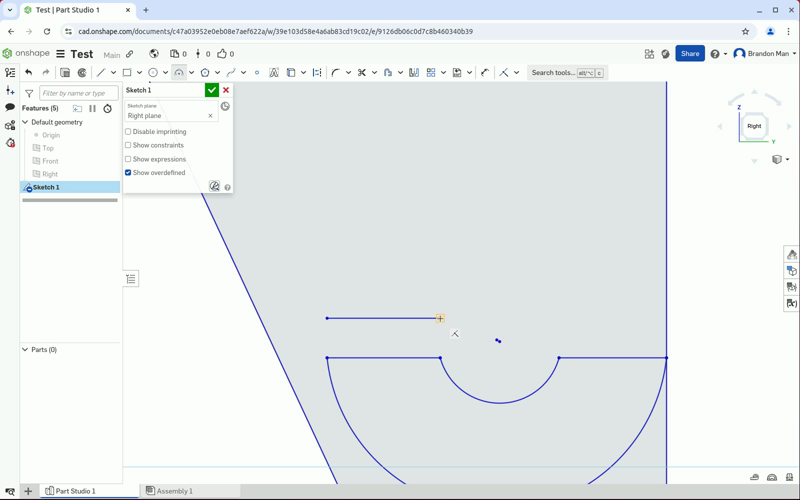
click(440, 318)
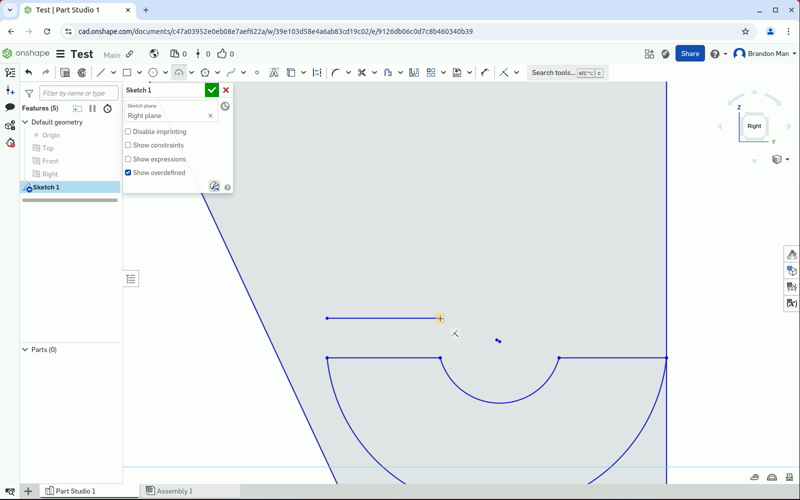
scroll(-6)
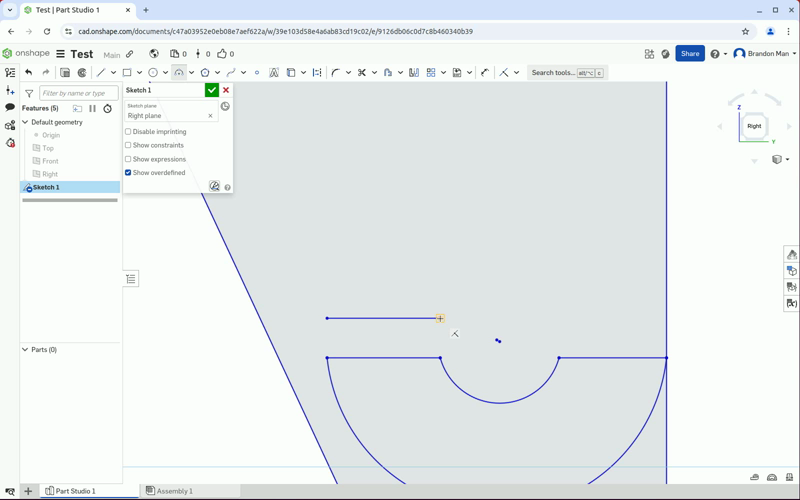
scroll(-6)
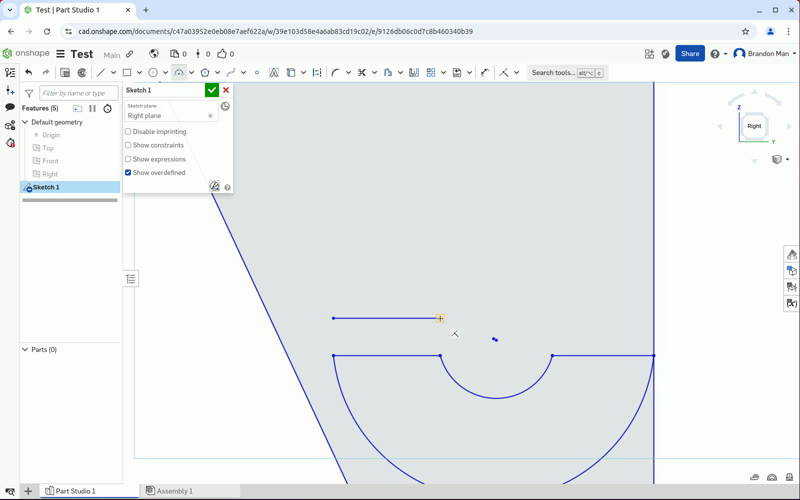
scroll(-6)
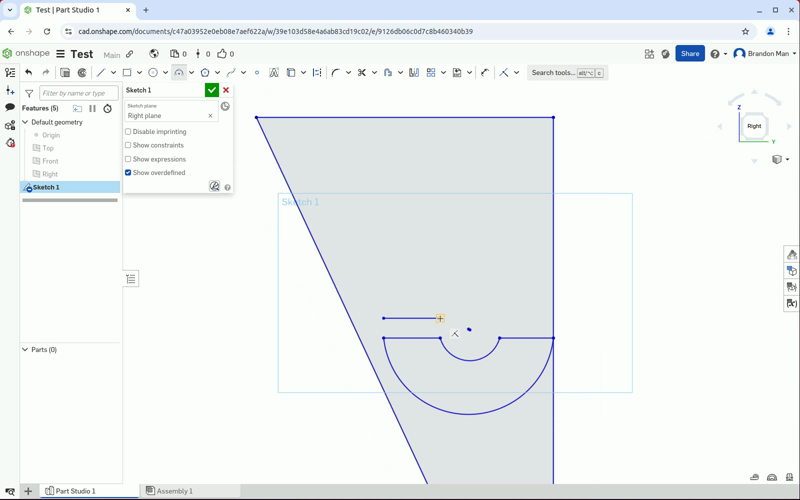
scroll(-6)
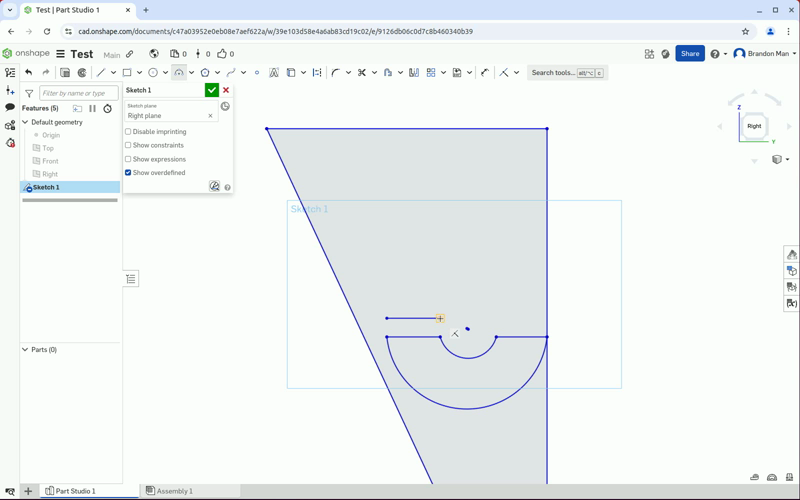
scroll(-6)
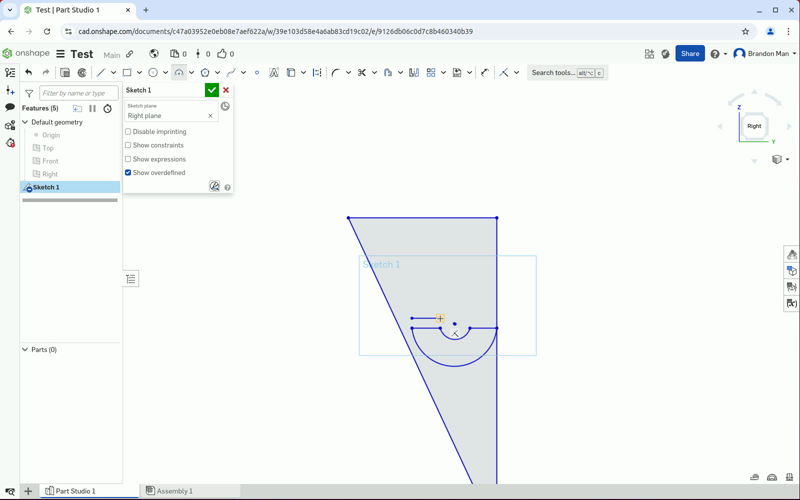
scroll(-6)
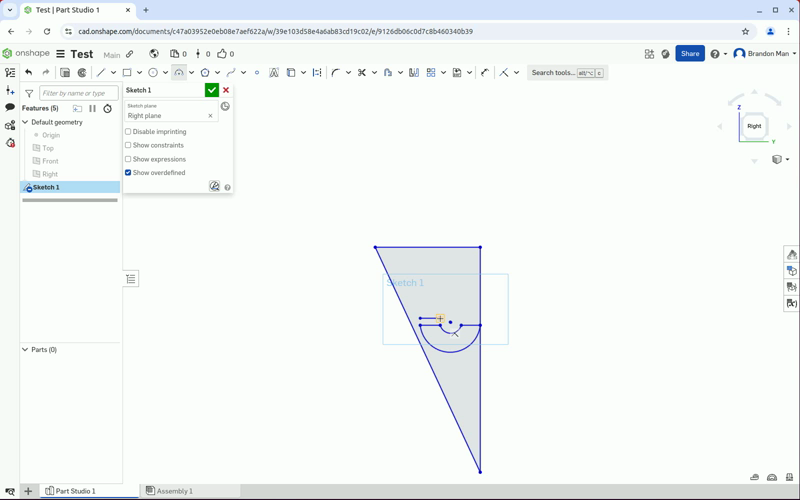
scroll(-6)
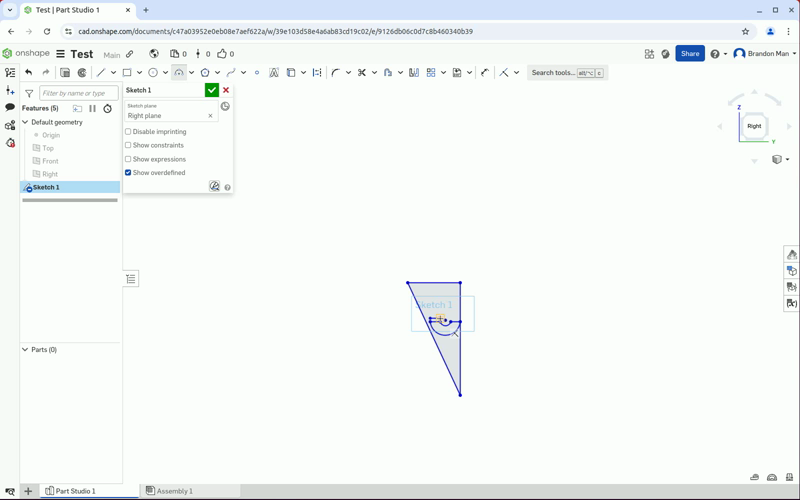
key_down(shift)
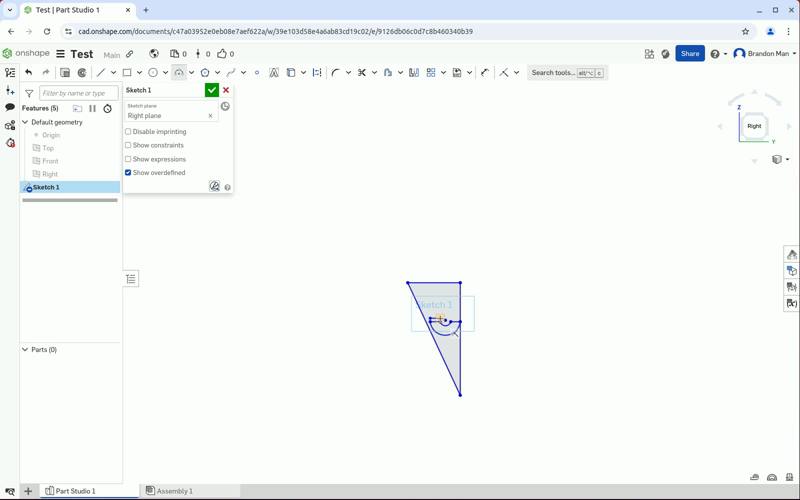
mouse_move(450, 318)
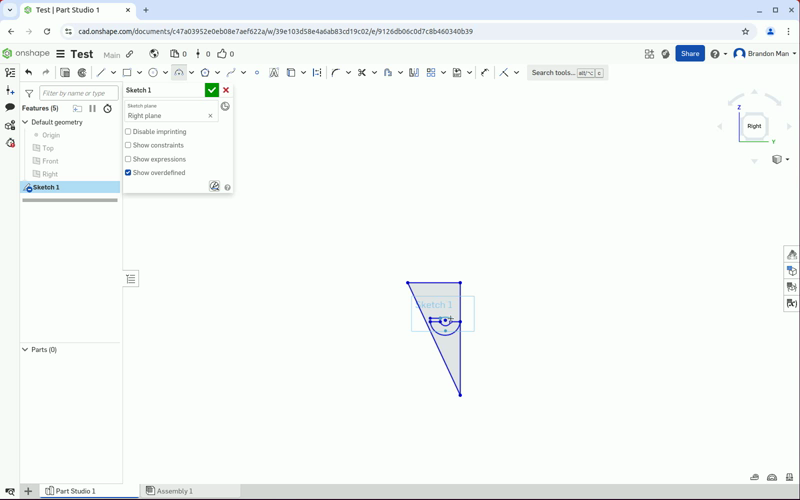
scroll(6)
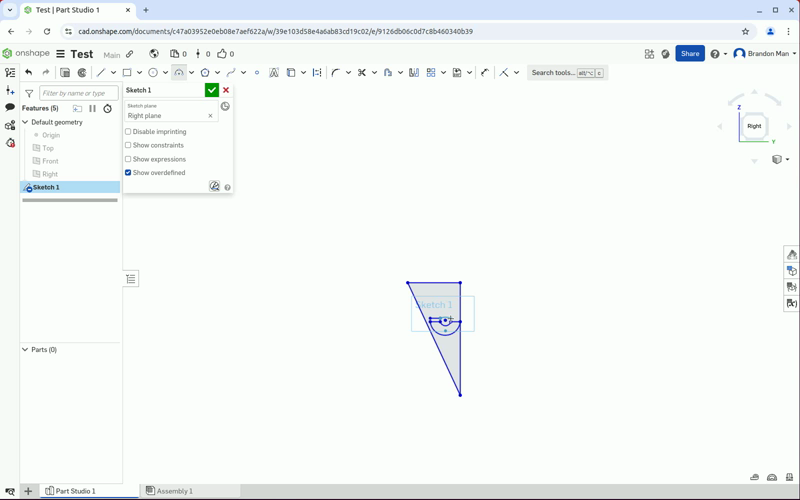
scroll(6)
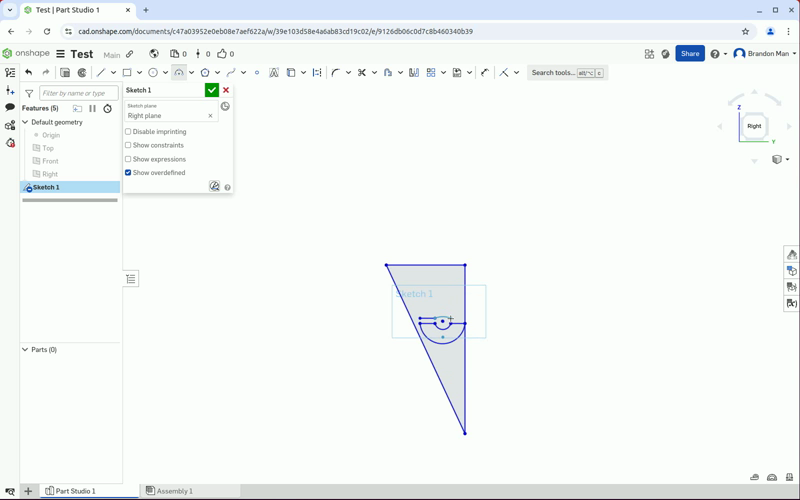
scroll(6)
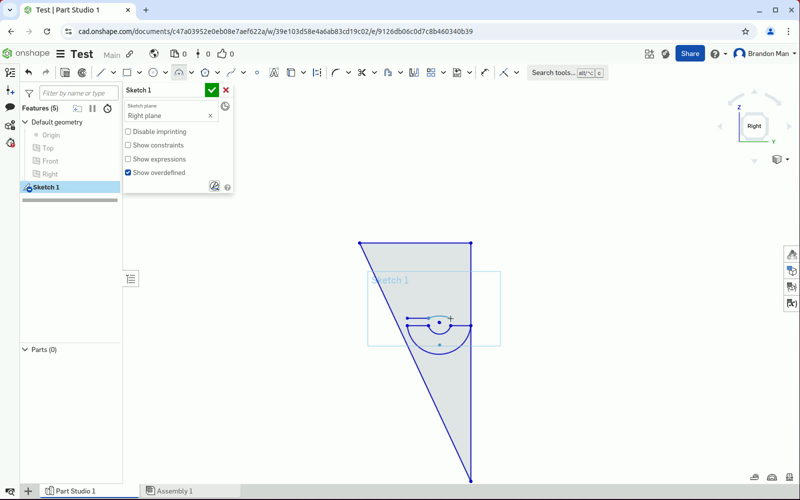
scroll(6)
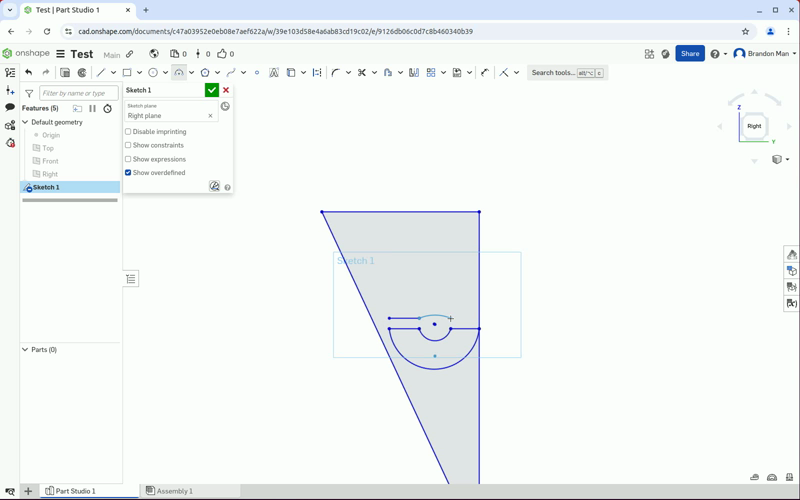
scroll(6)
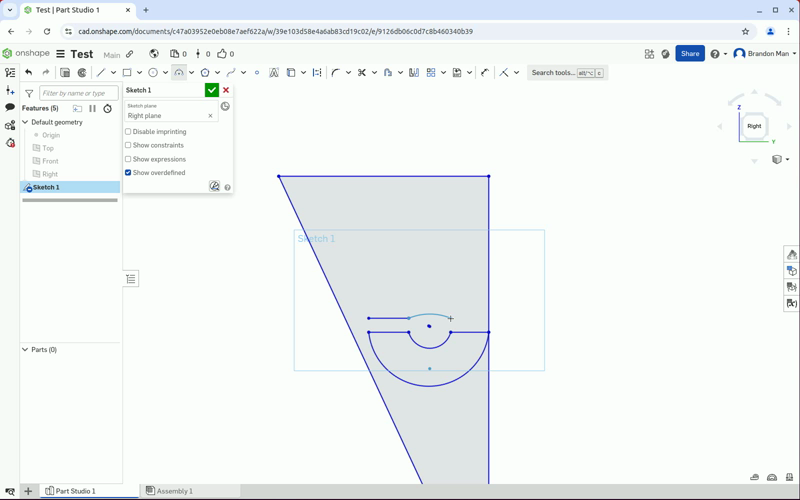
scroll(6)
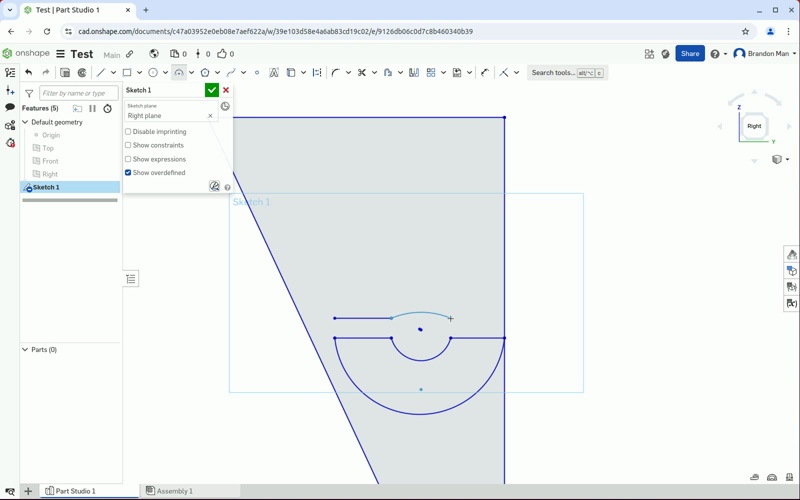
scroll(6)
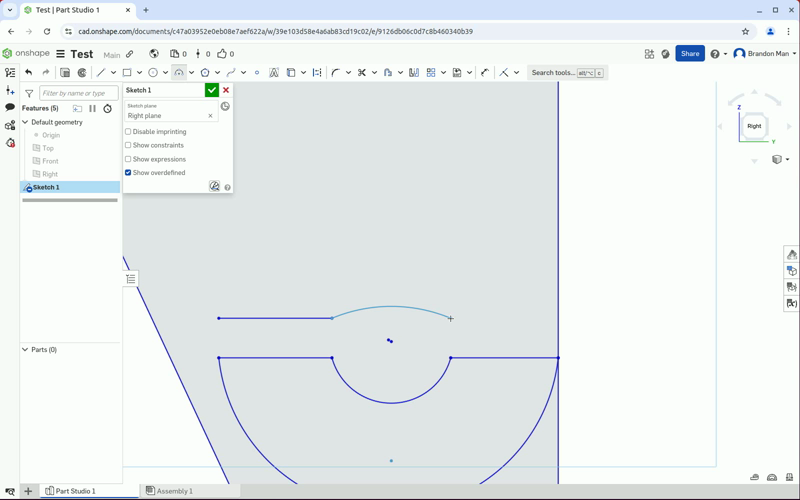
click(450, 318)
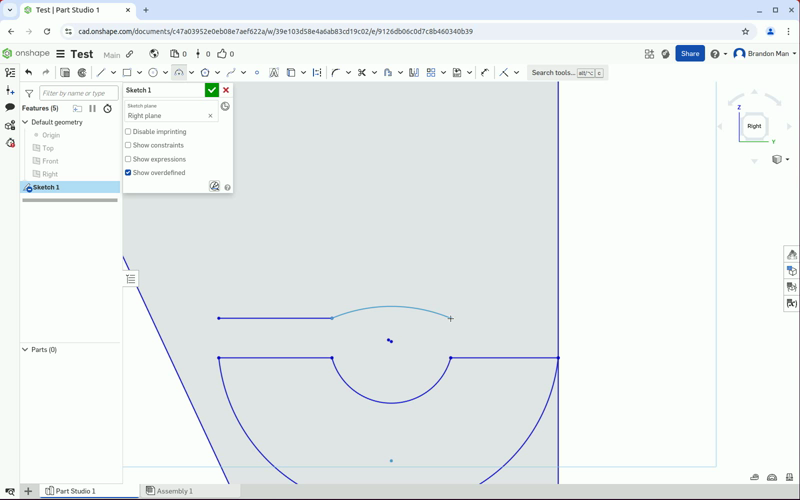
scroll(-6)
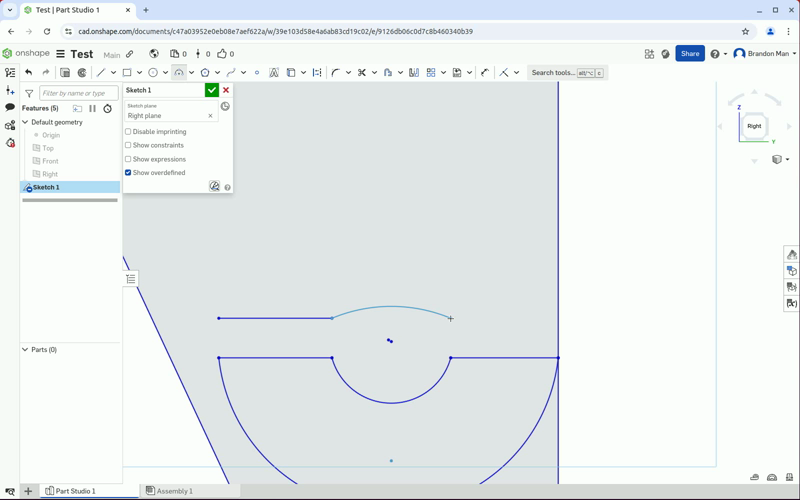
scroll(-6)
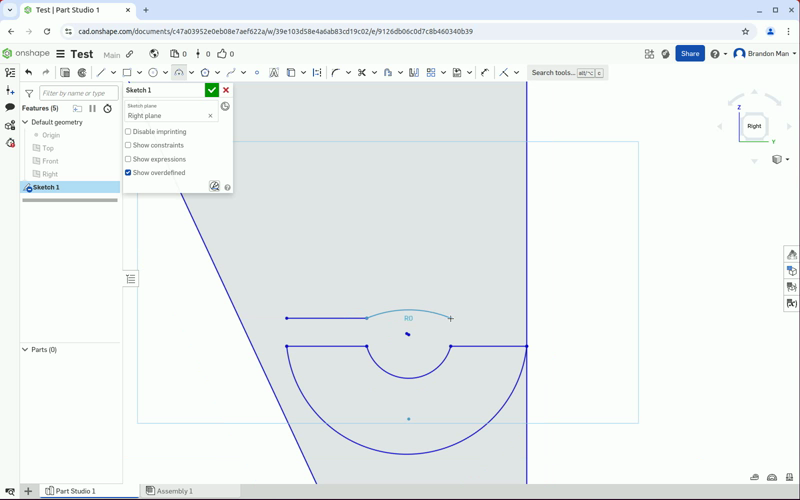
scroll(-6)
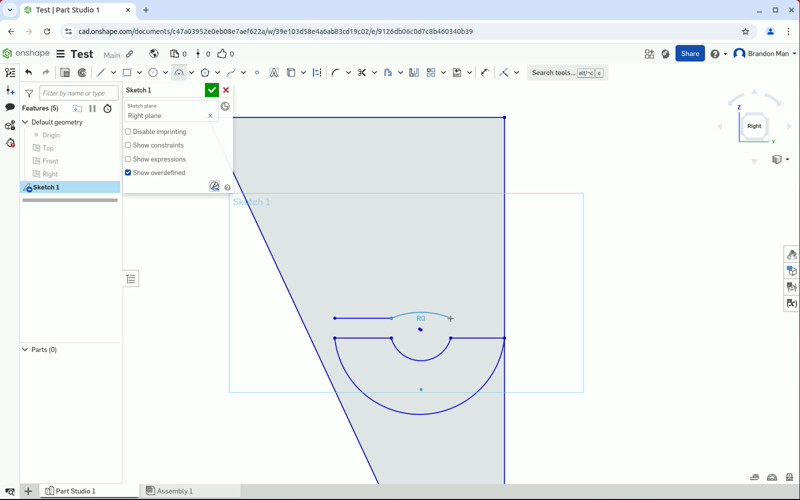
scroll(-6)
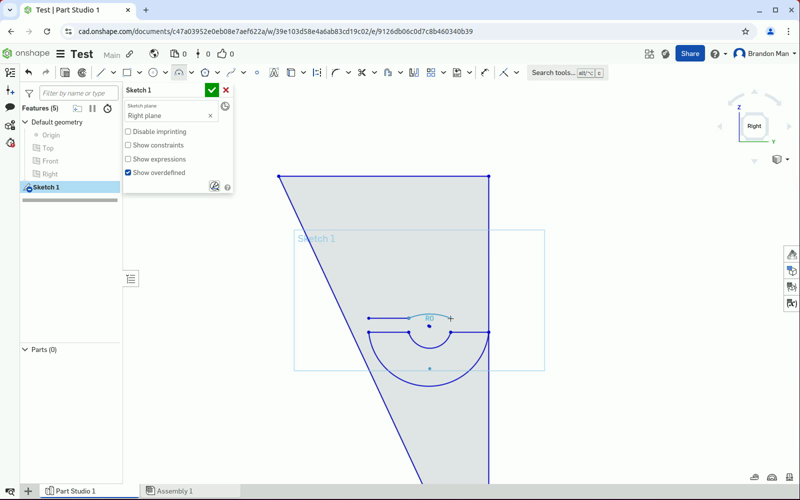
scroll(-6)
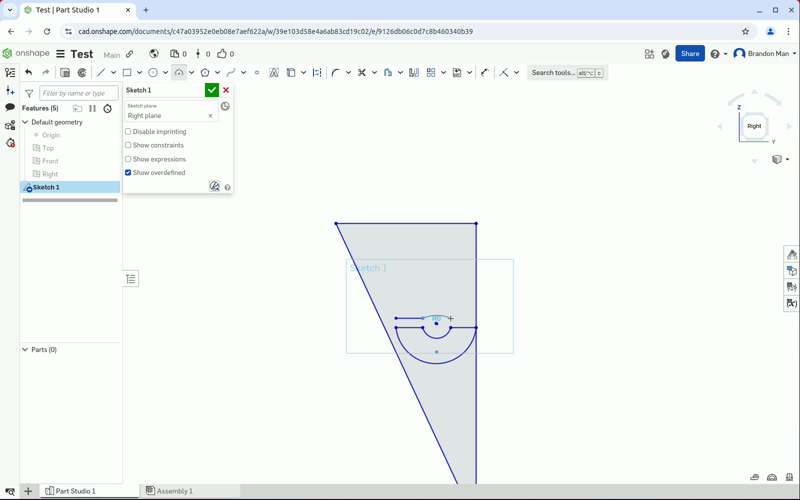
scroll(-6)
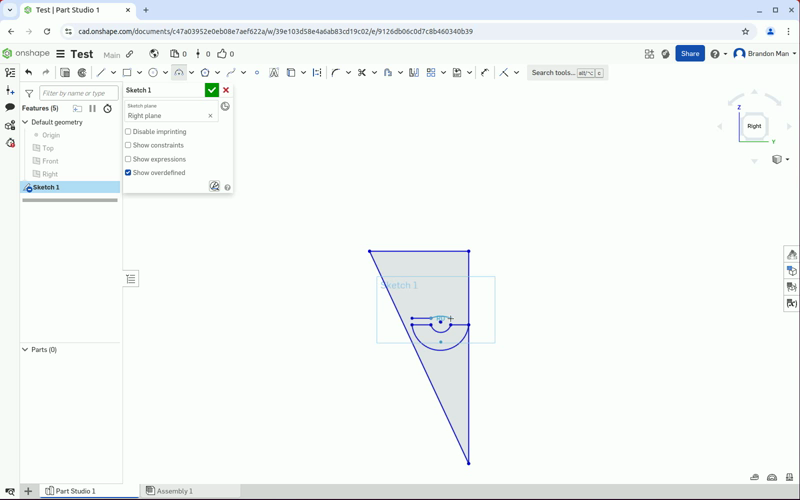
scroll(-6)
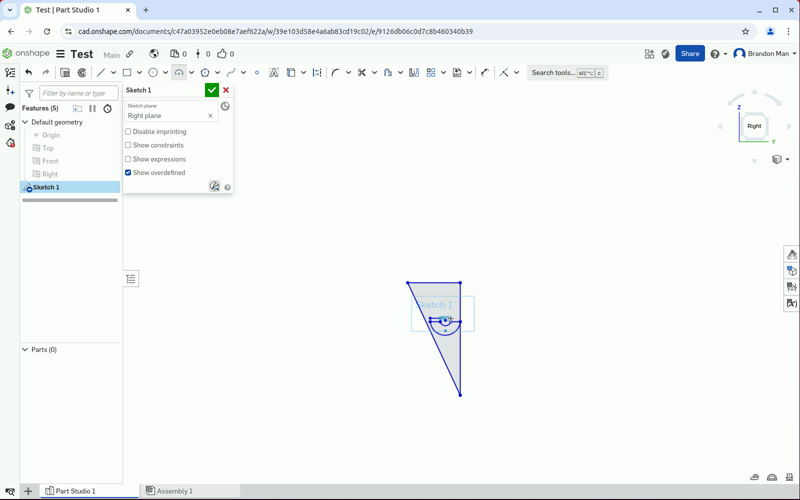
mouse_move(445, 314)
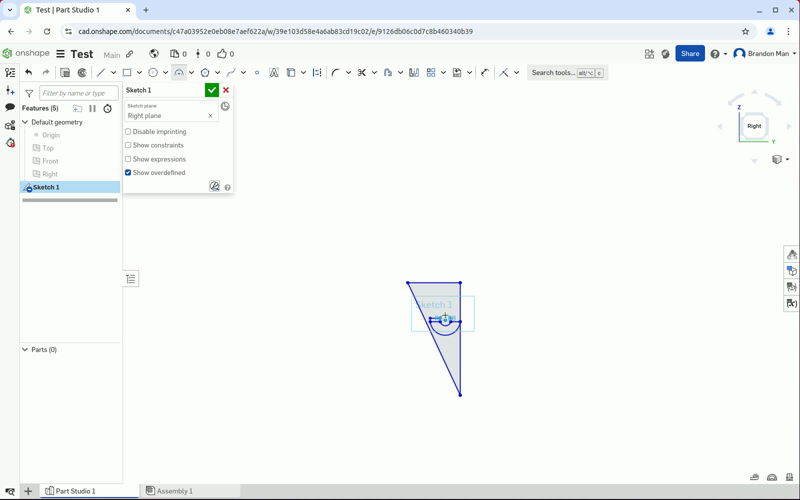
click(445, 314)
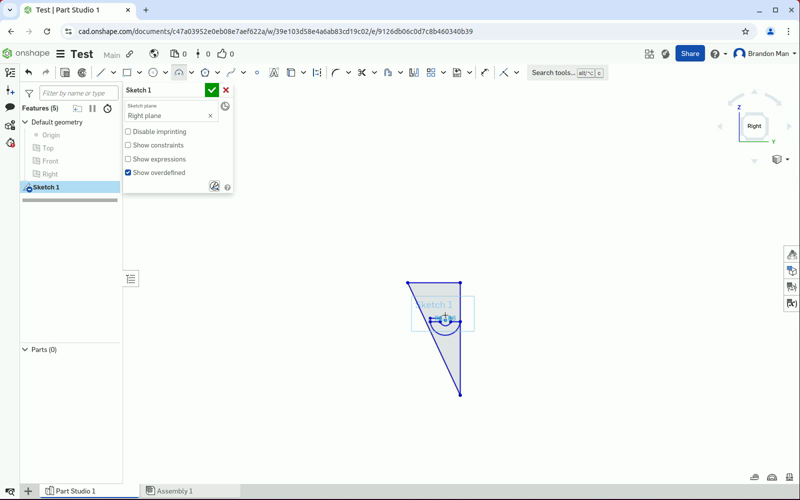
key_up(shift)
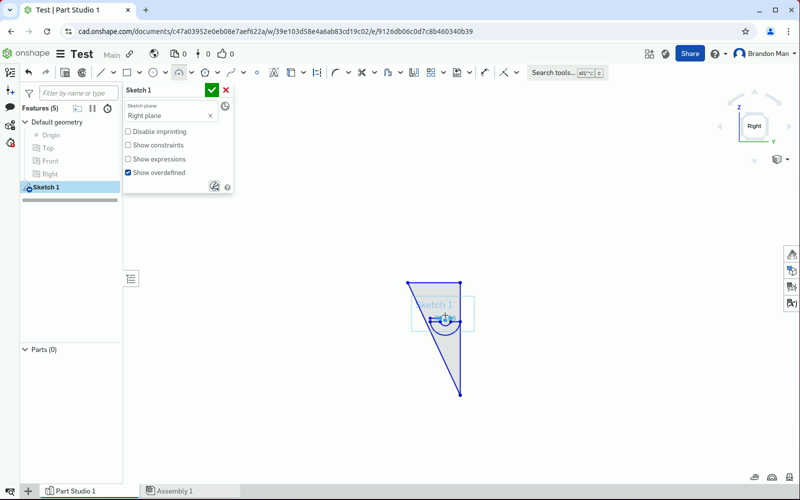
key(esc)
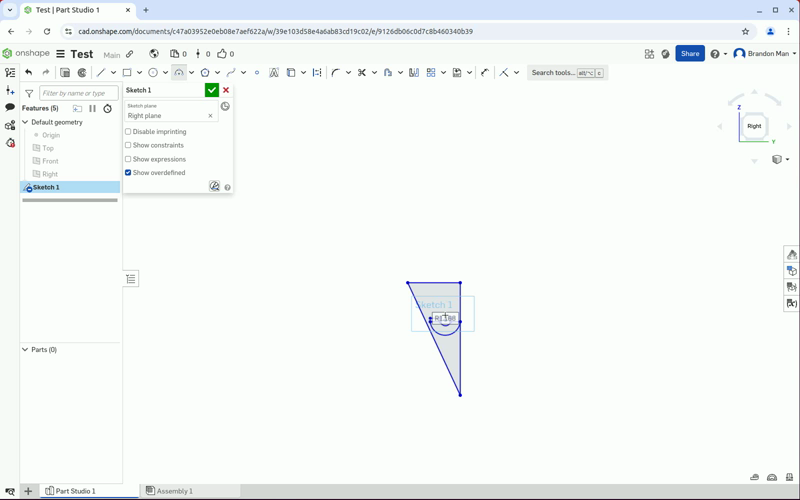
key(l)
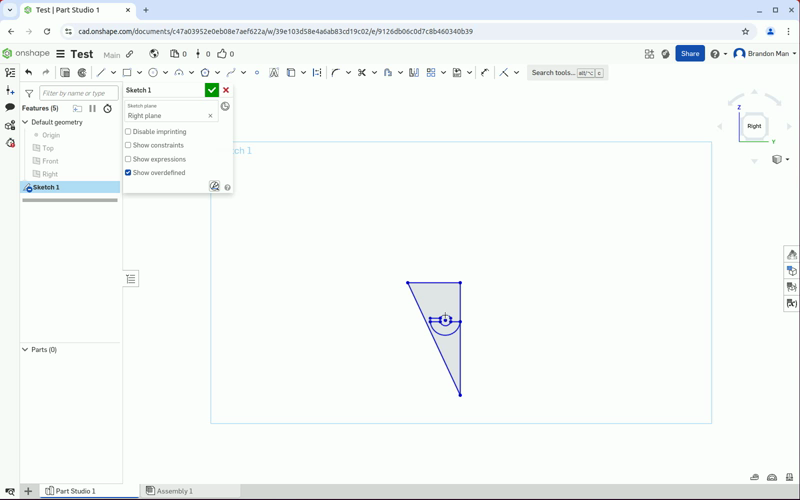
mouse_move(450, 318)
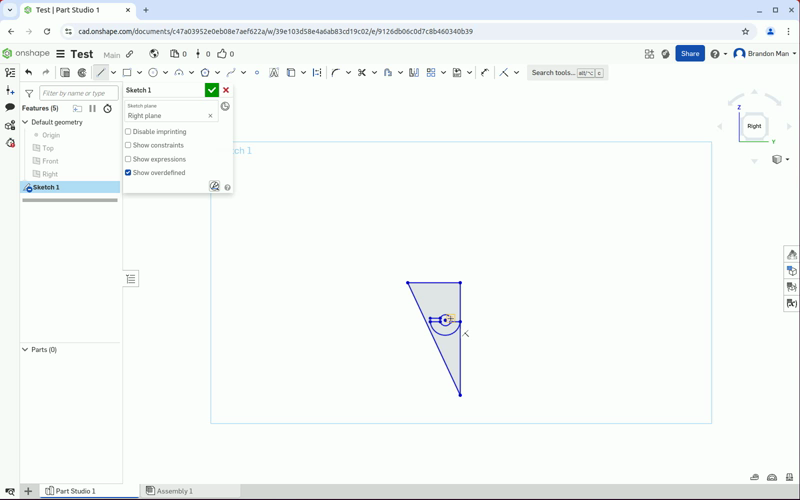
scroll(6)
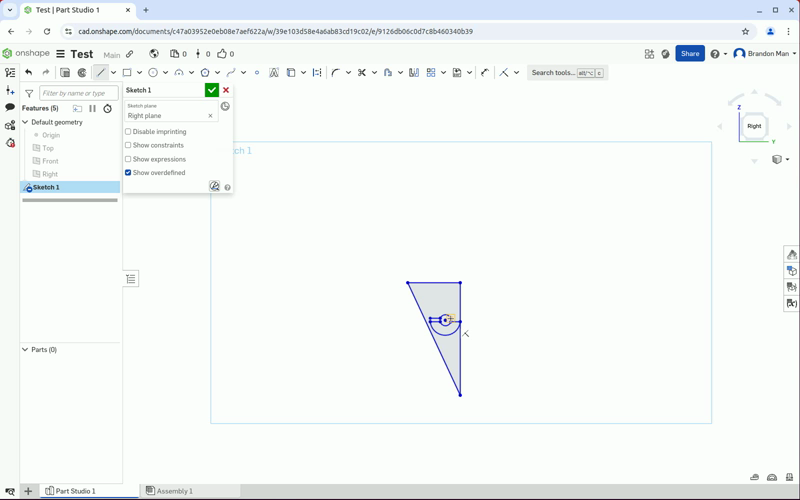
scroll(6)
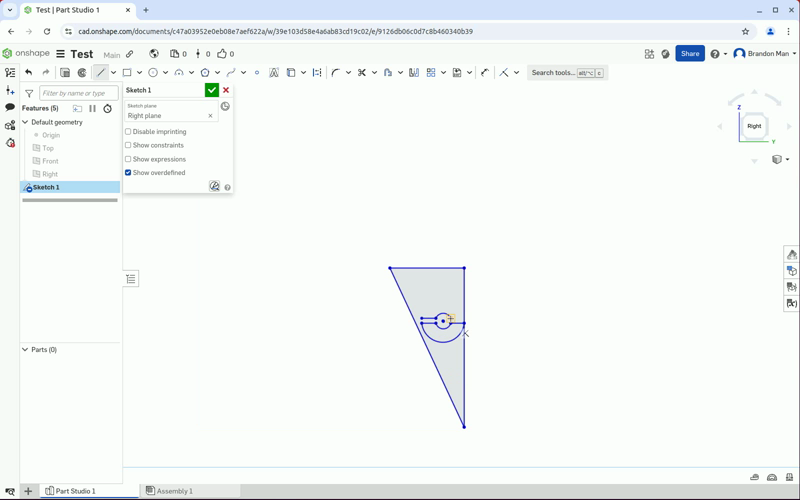
scroll(6)
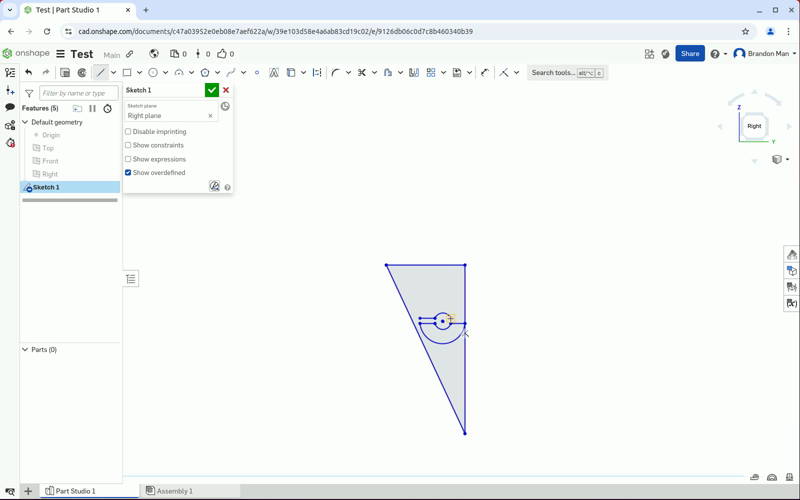
scroll(6)
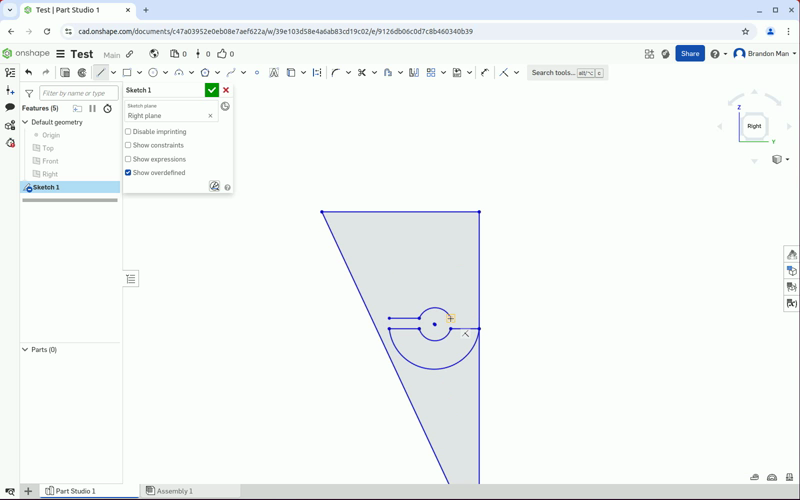
scroll(6)
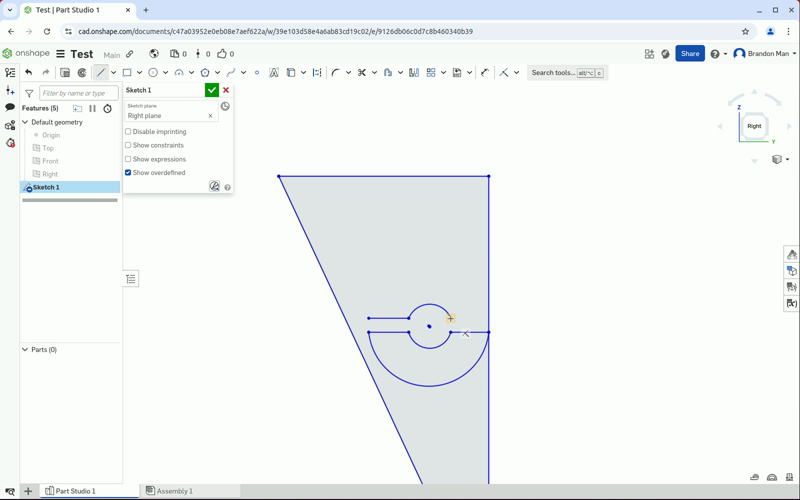
scroll(6)
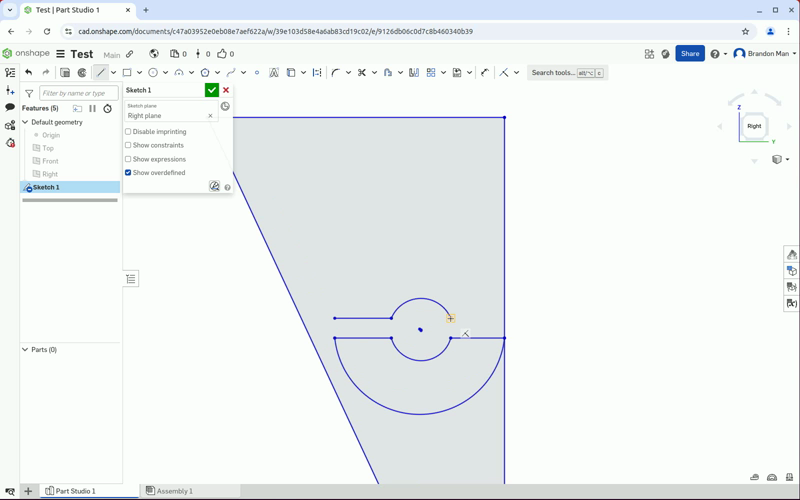
scroll(6)
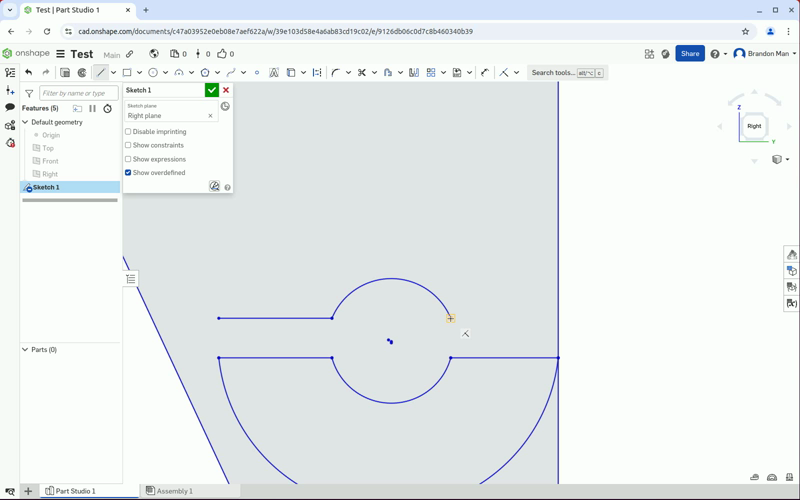
click(450, 318)
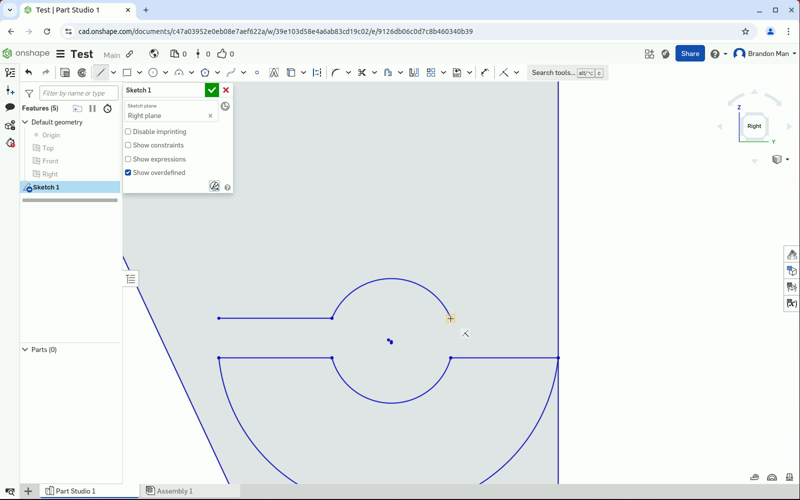
scroll(-6)
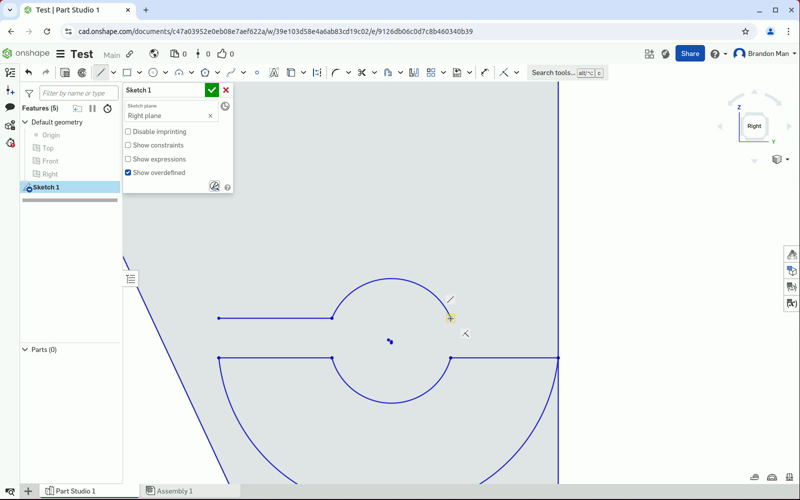
scroll(-6)
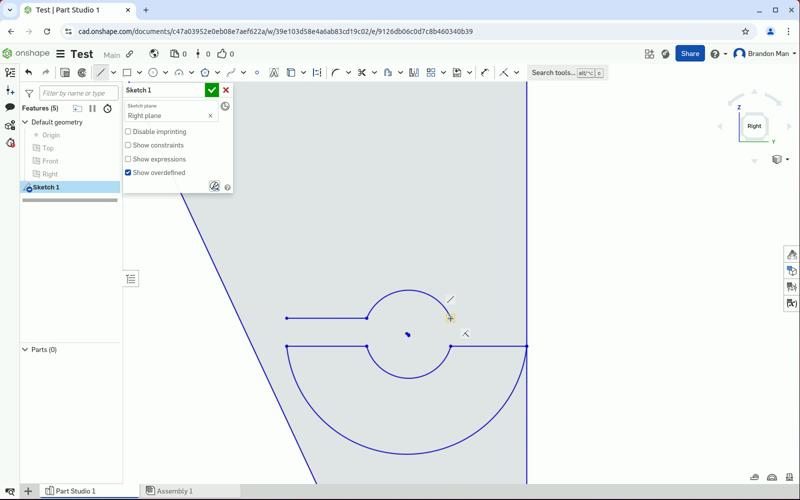
scroll(-6)
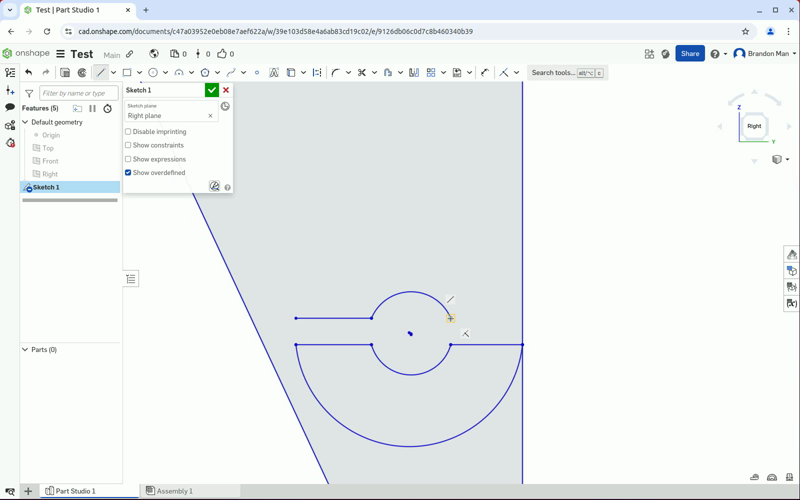
scroll(-6)
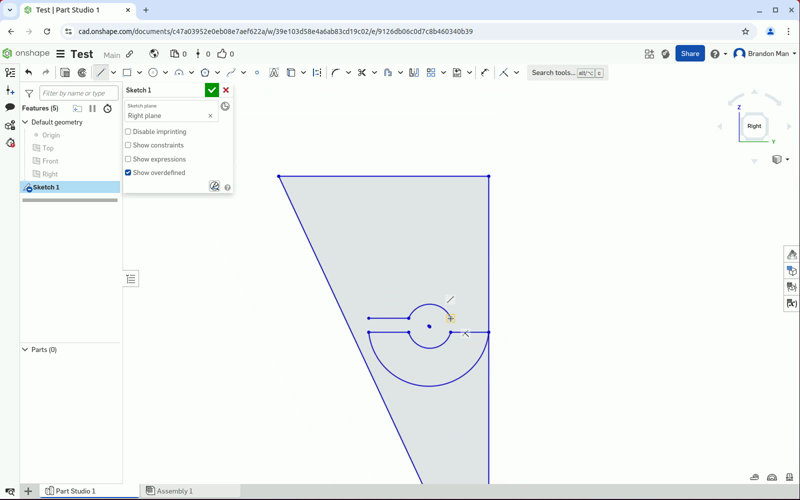
scroll(-6)
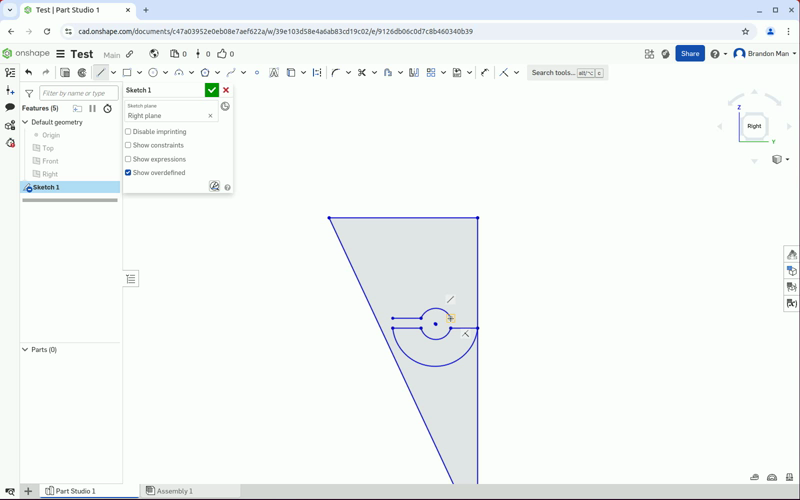
scroll(-6)
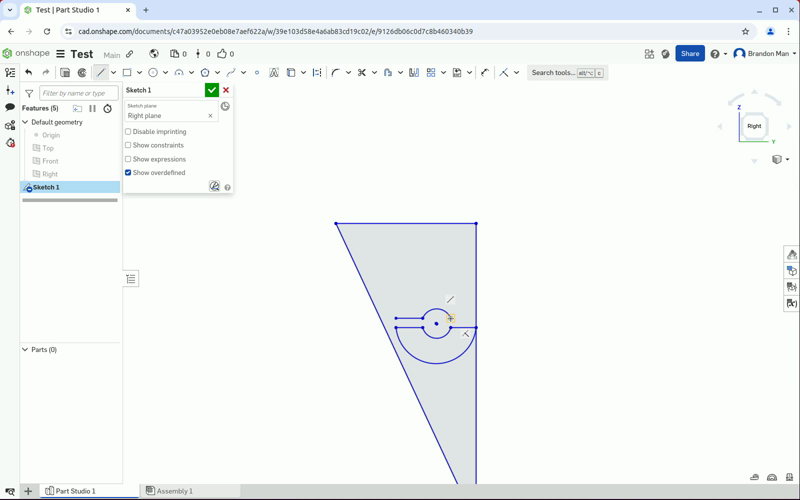
scroll(-6)
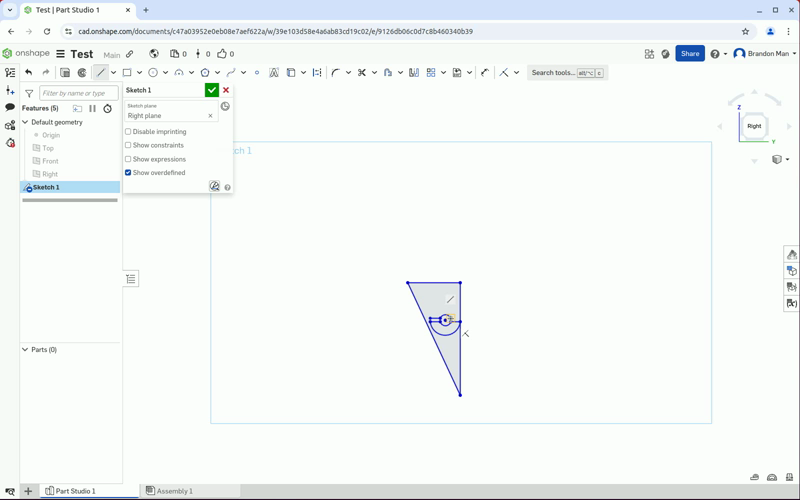
key_down(shift)
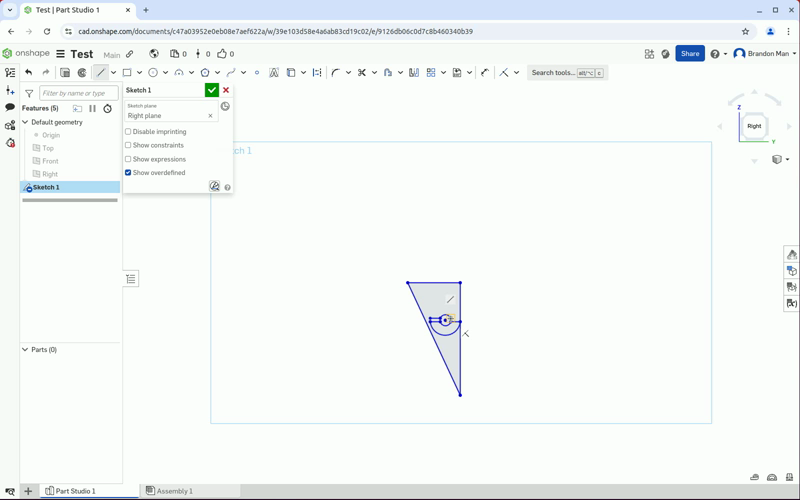
mouse_move(480, 318)
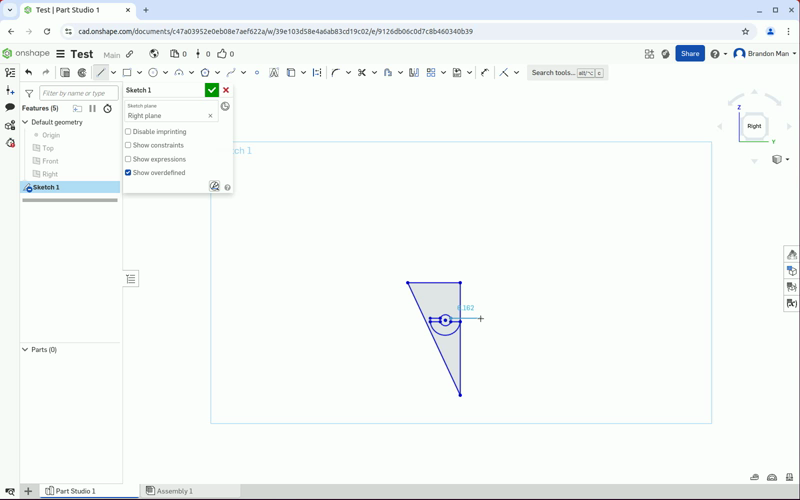
mouse_move(460, 318)
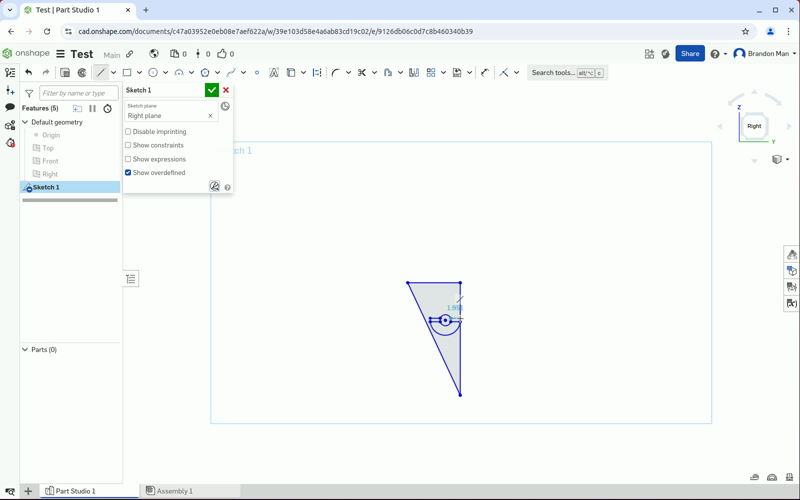
scroll(6)
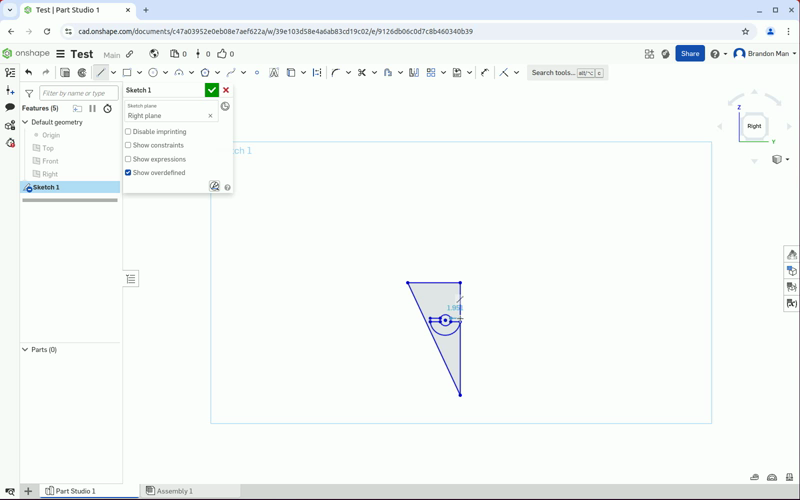
scroll(6)
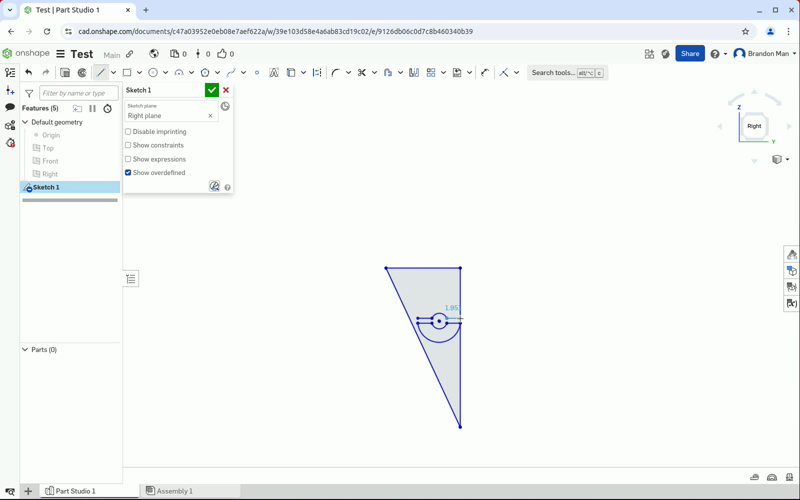
scroll(6)
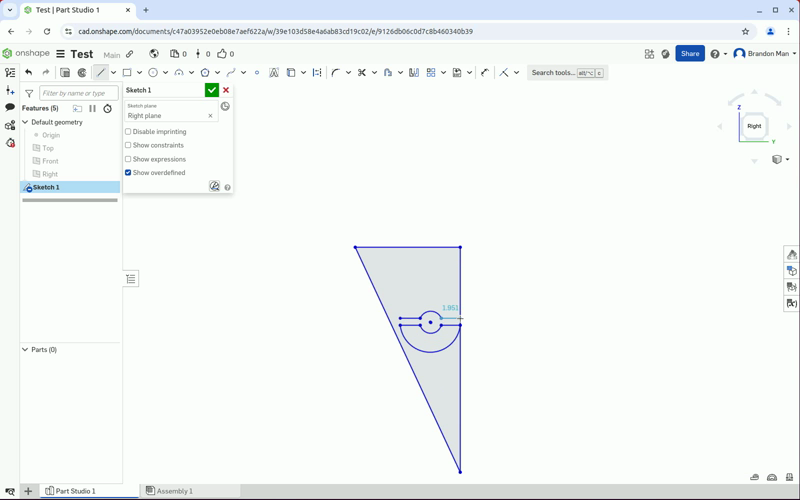
scroll(6)
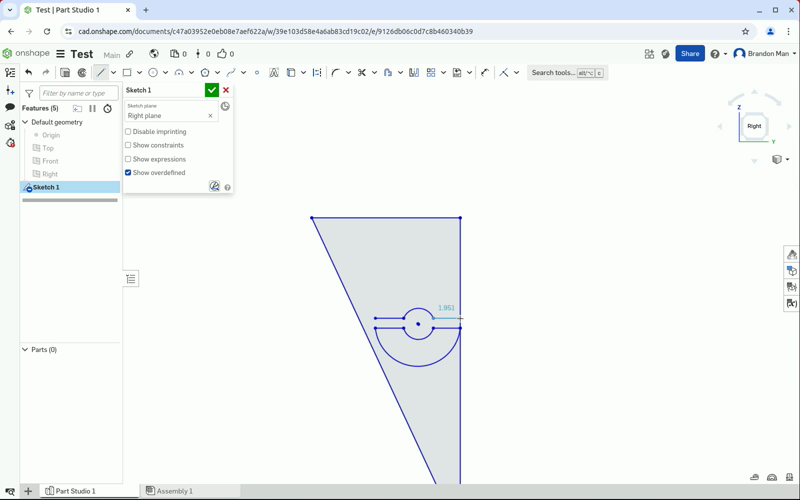
scroll(6)
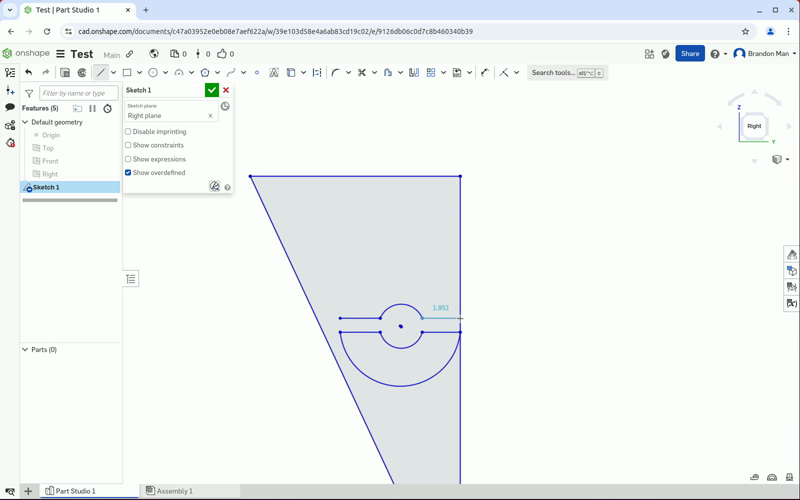
scroll(6)
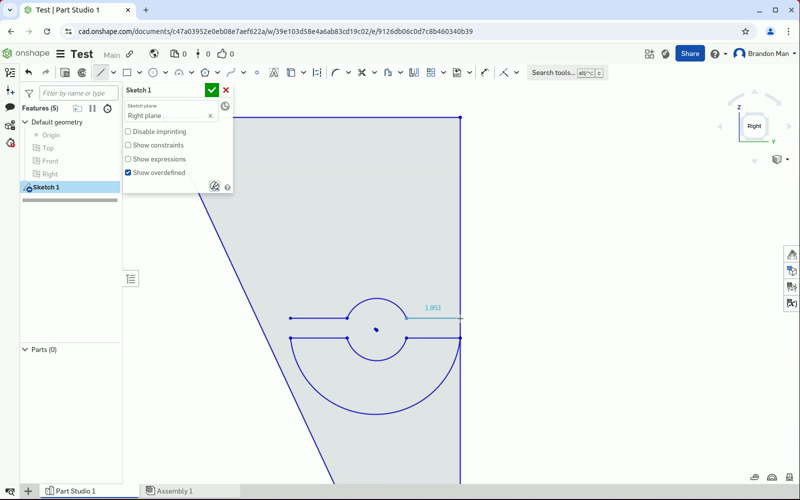
scroll(6)
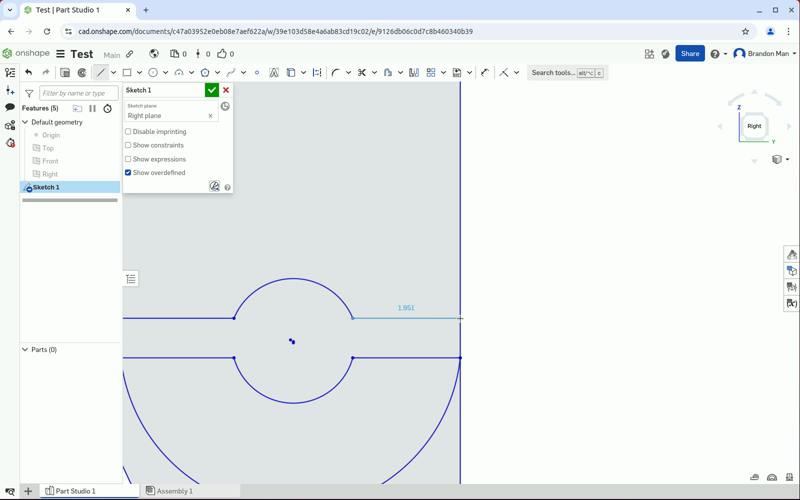
click(460, 318)
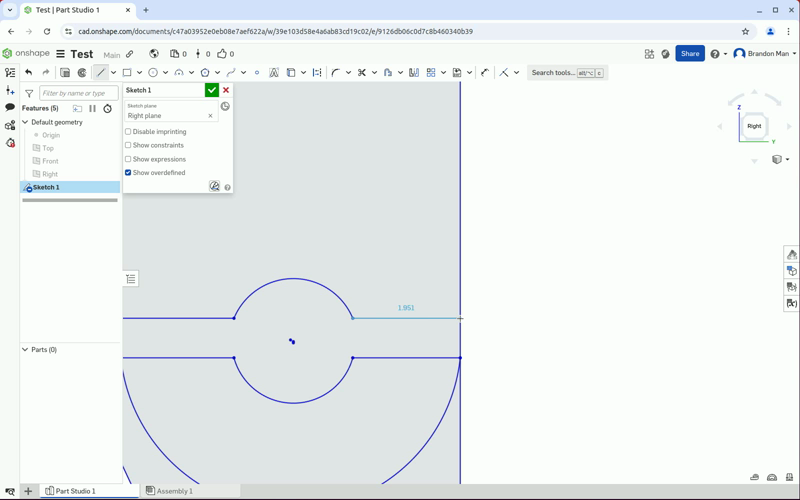
scroll(-6)
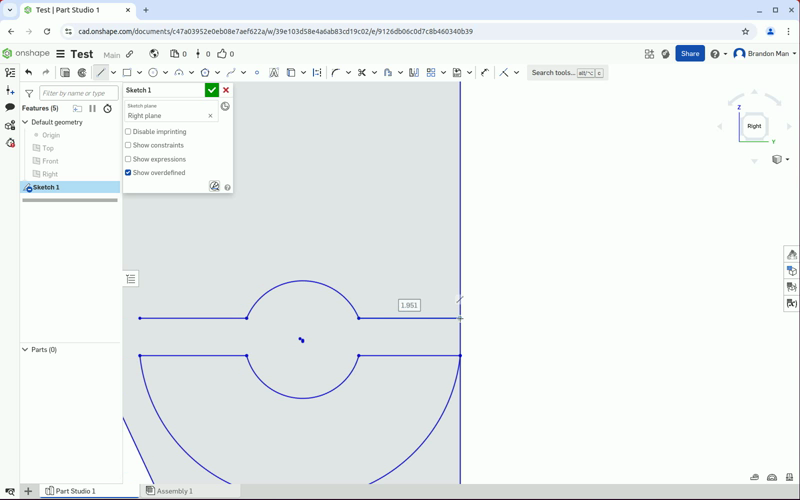
scroll(-6)
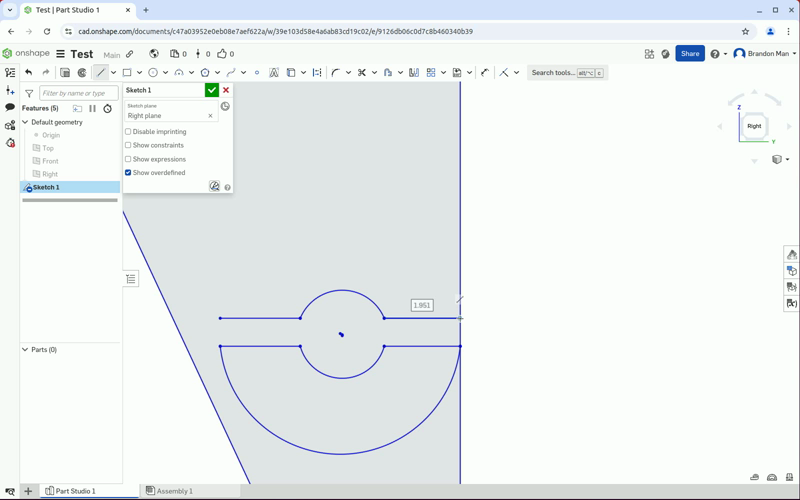
scroll(-6)
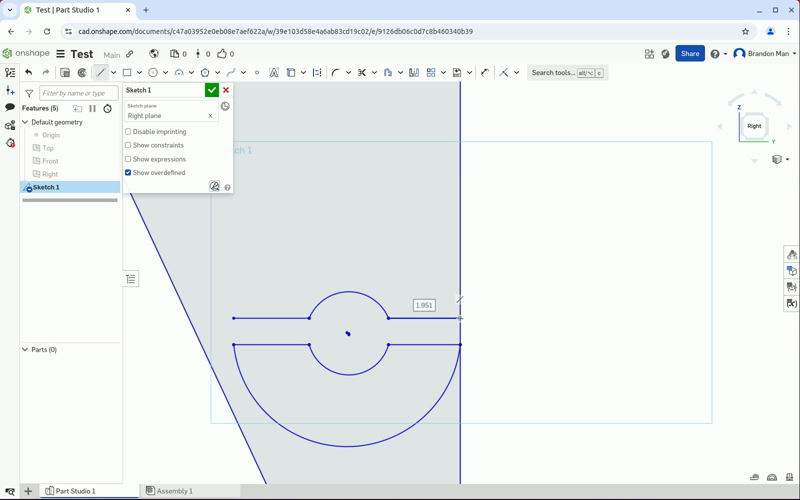
scroll(-6)
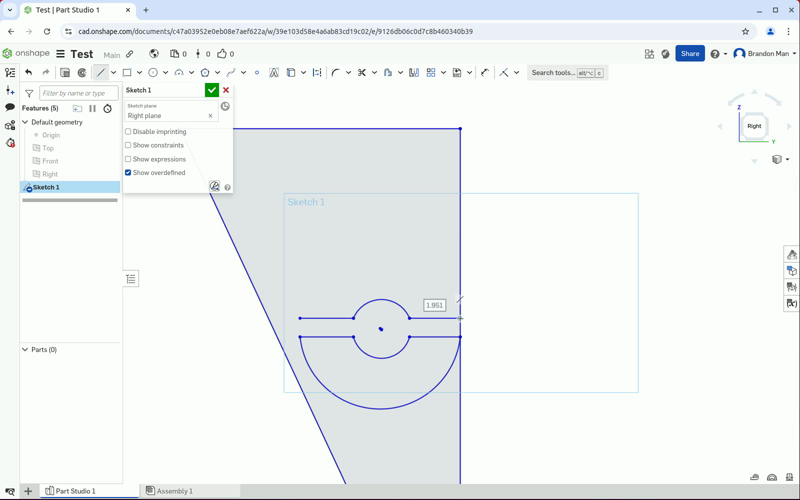
scroll(-6)
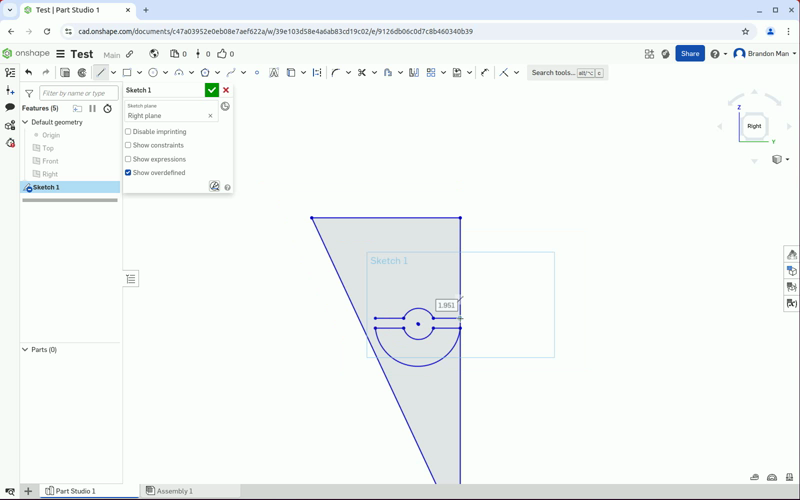
scroll(-6)
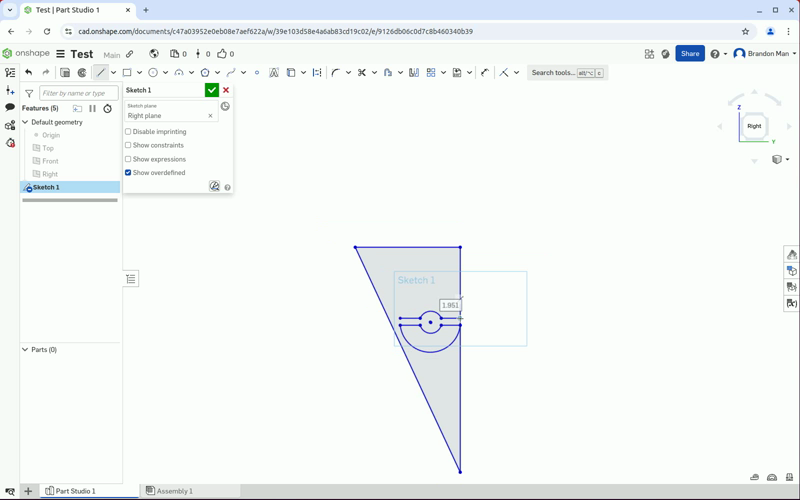
scroll(-6)
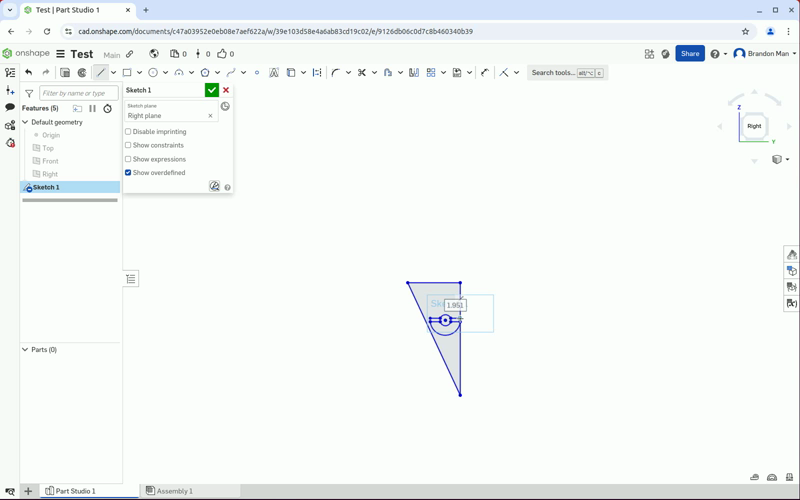
key_up(shift)
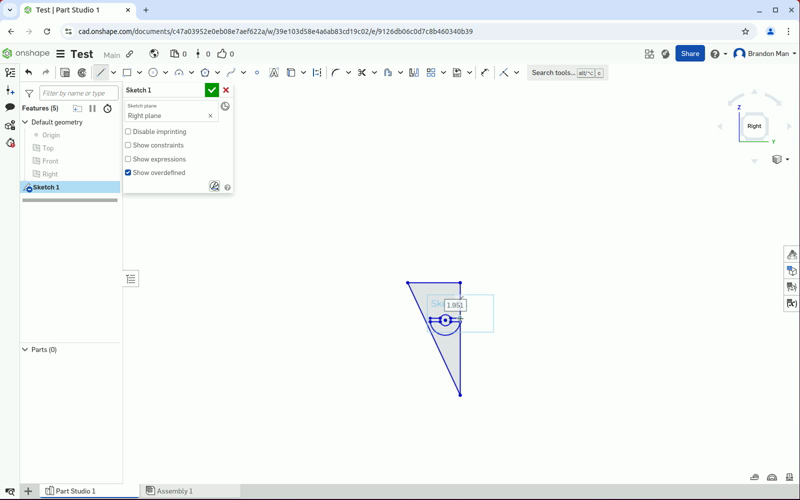
key(esc)
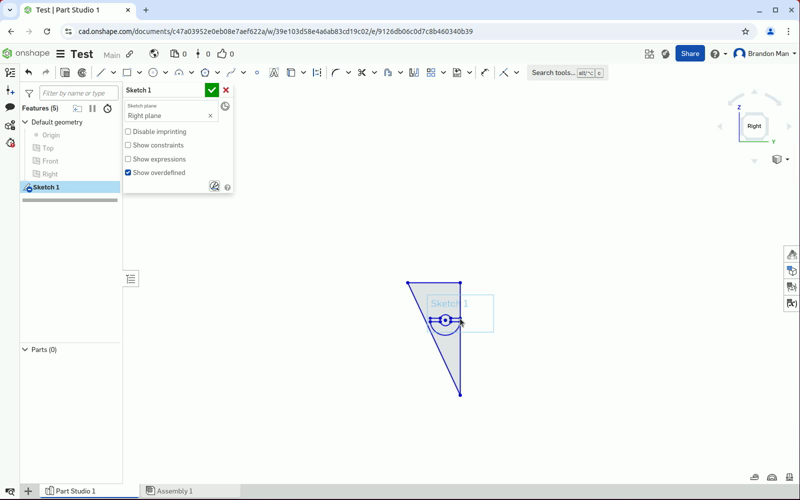
key(a)
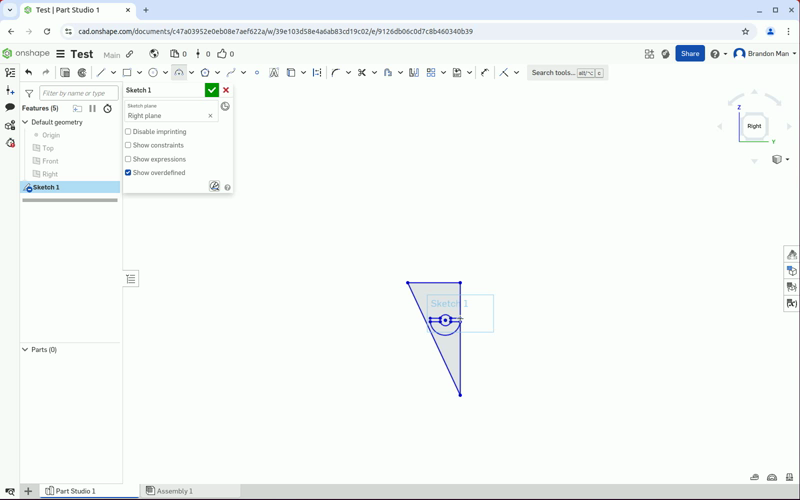
mouse_move(460, 318)
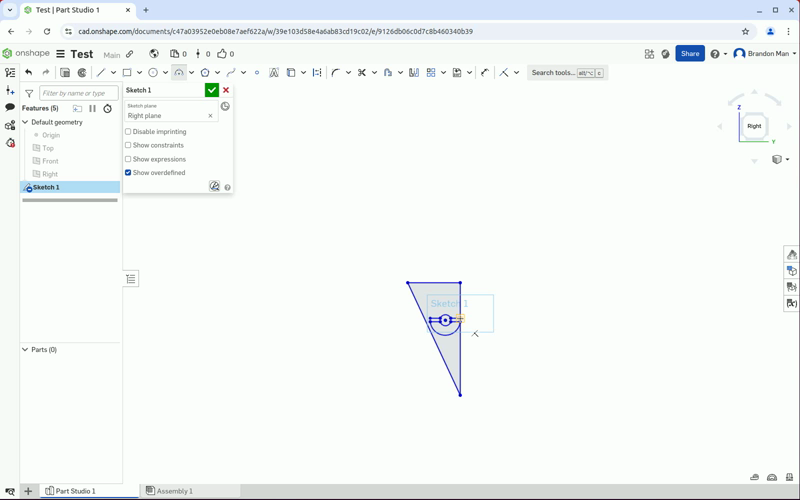
scroll(6)
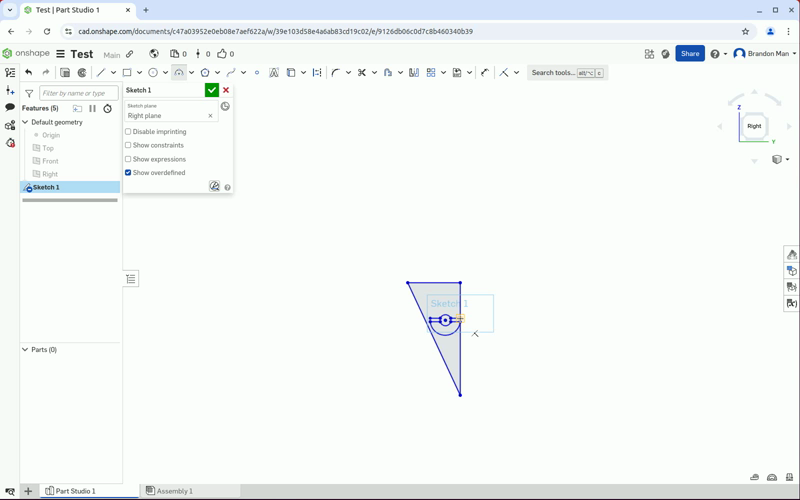
scroll(6)
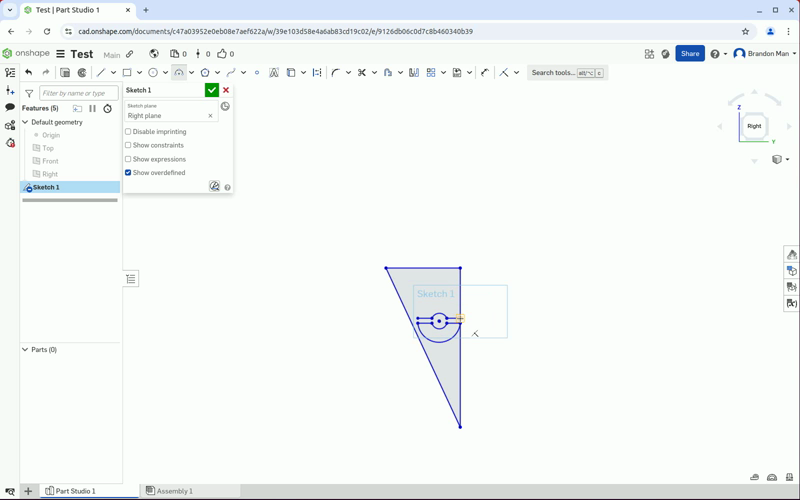
scroll(6)
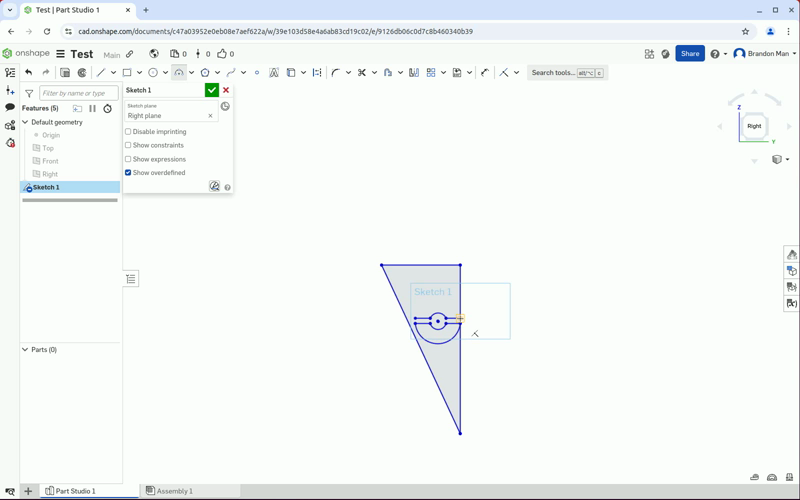
scroll(6)
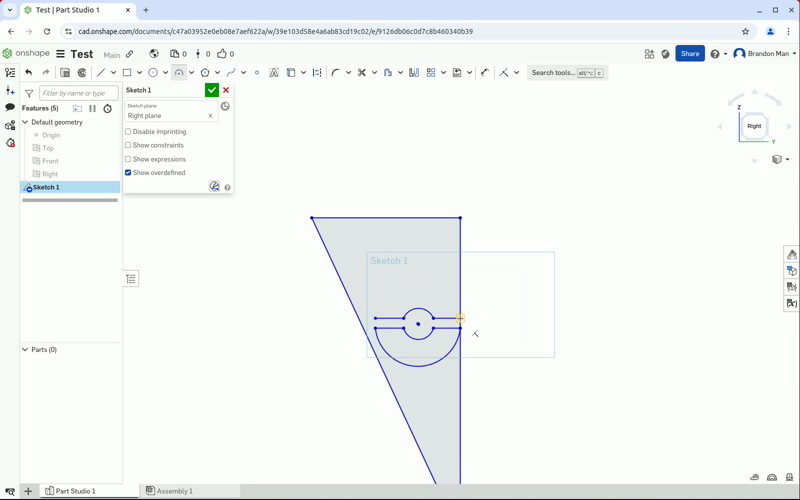
scroll(6)
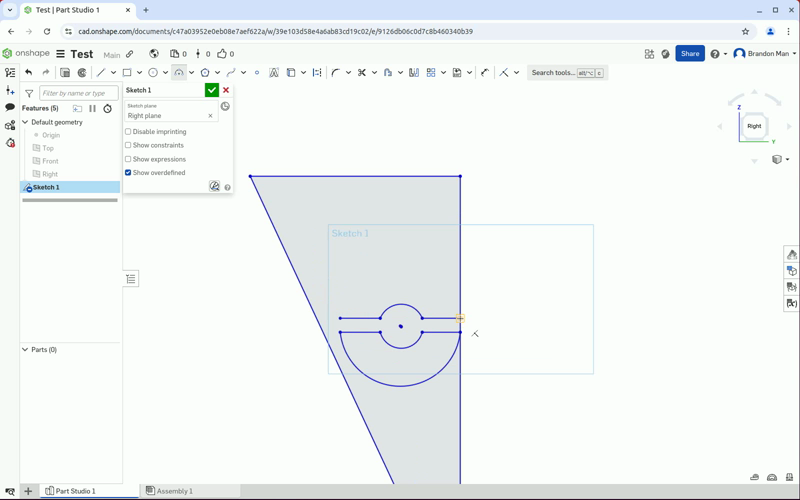
scroll(6)
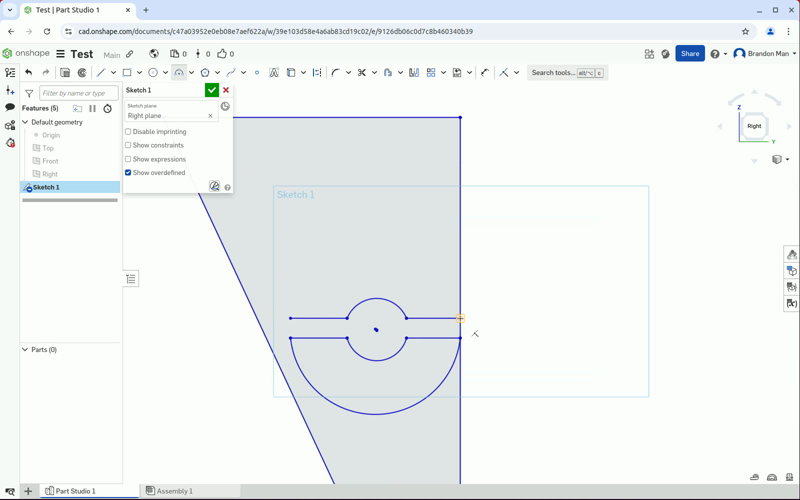
scroll(6)
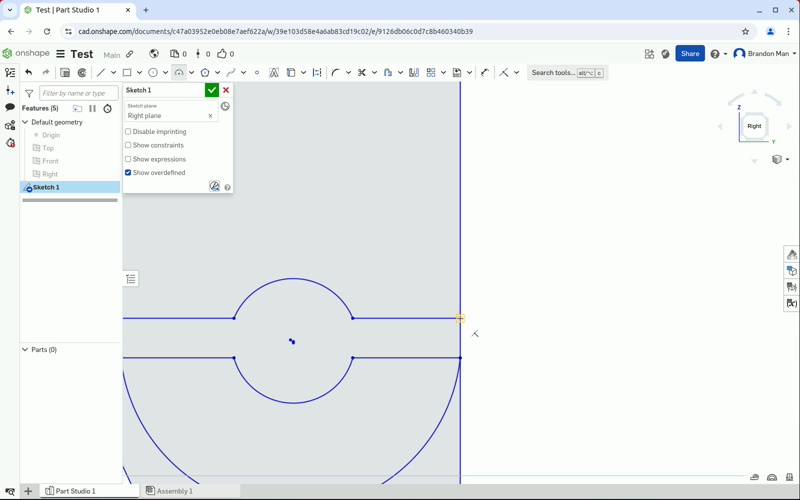
click(460, 318)
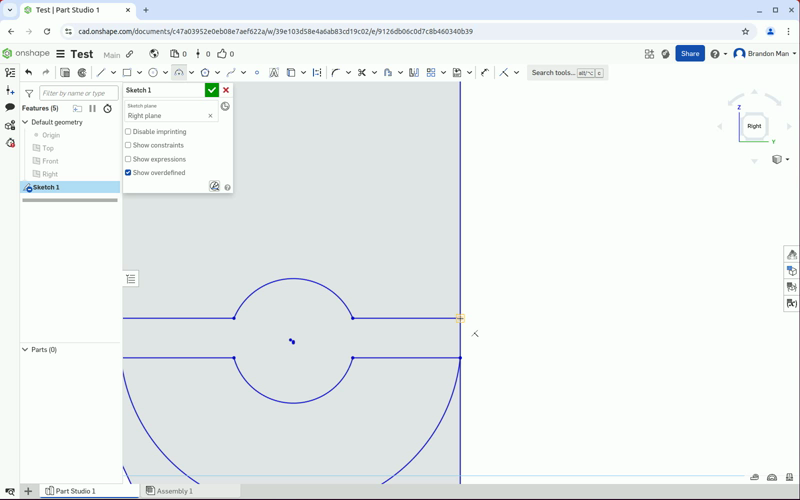
scroll(-6)
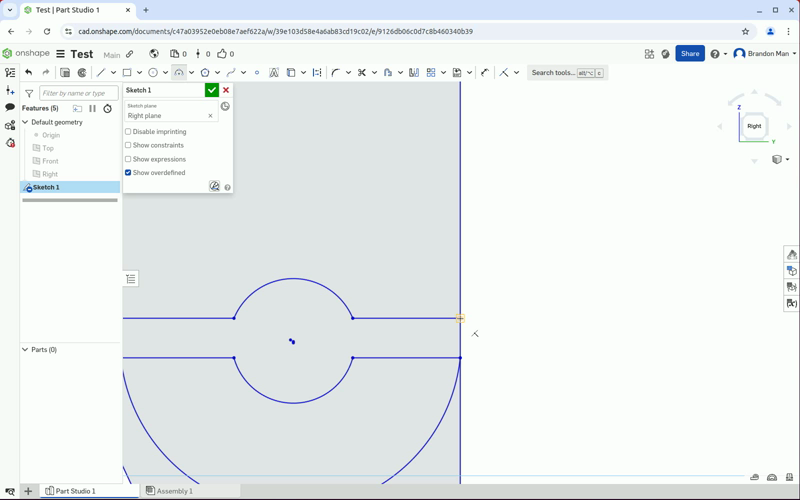
scroll(-6)
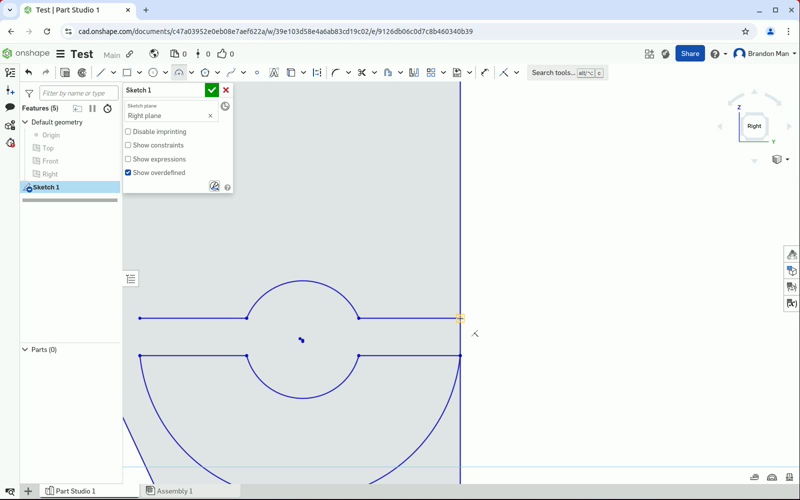
scroll(-6)
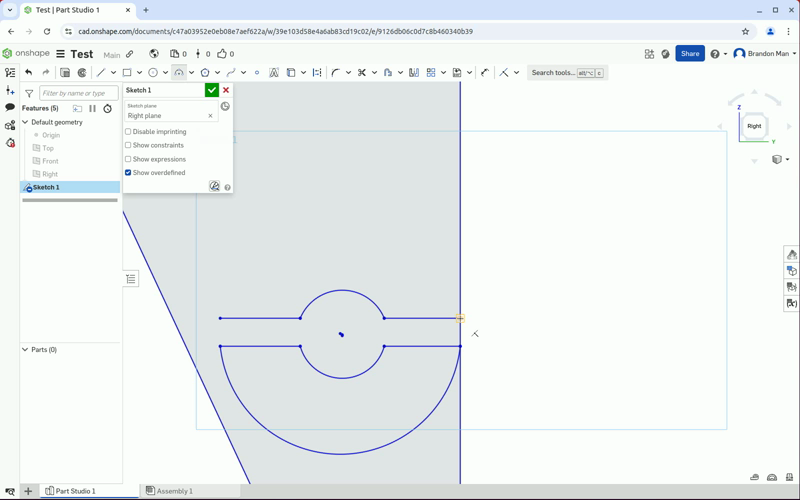
scroll(-6)
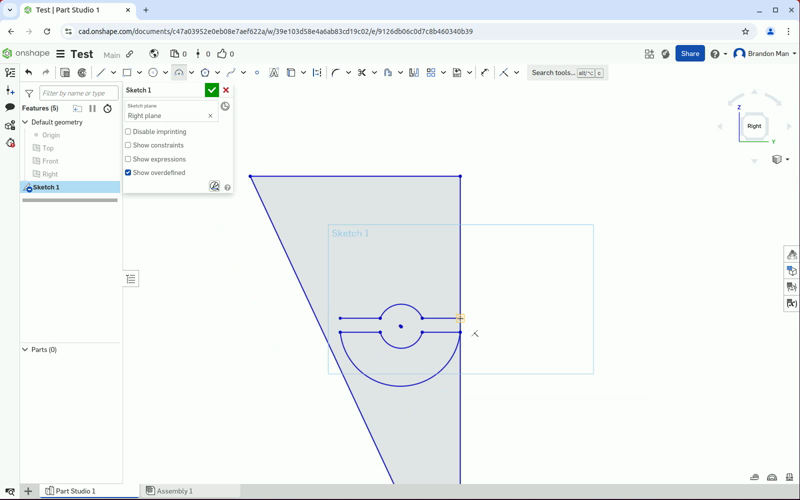
scroll(-6)
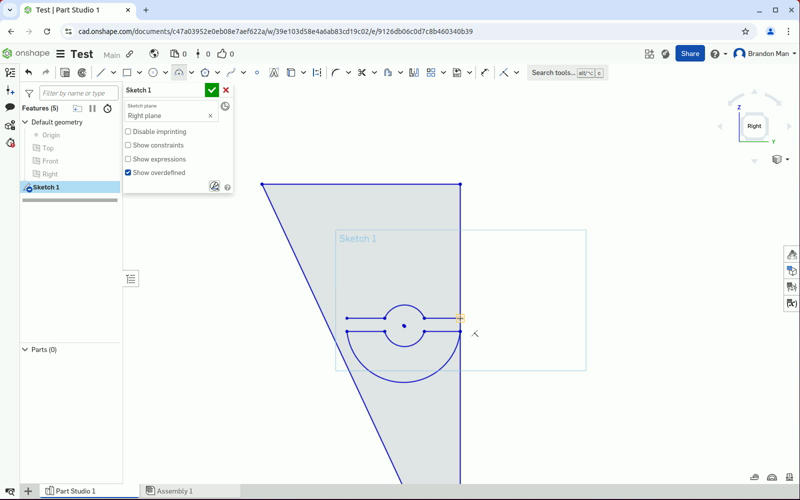
scroll(-6)
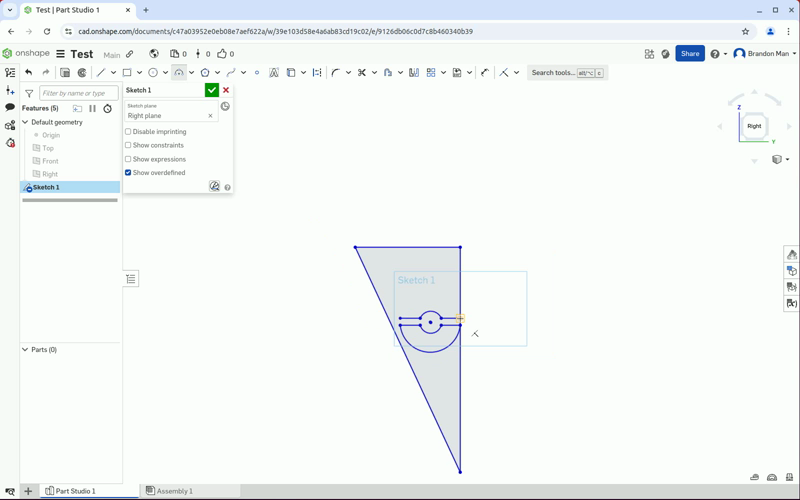
scroll(-6)
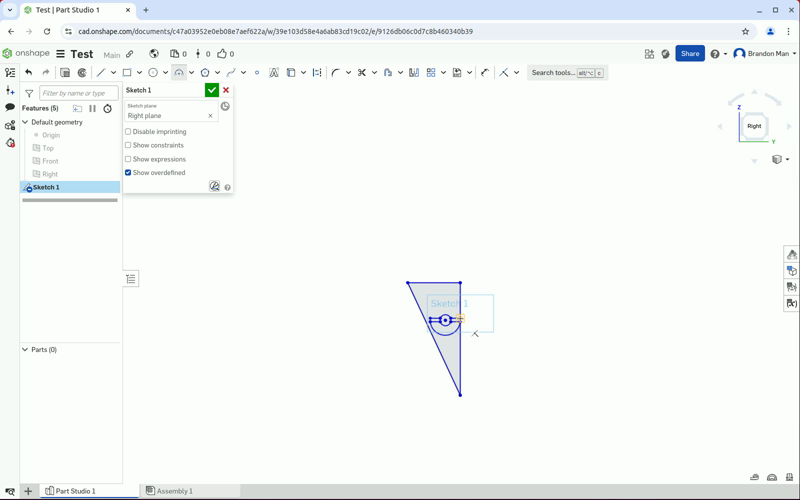
key_down(shift)
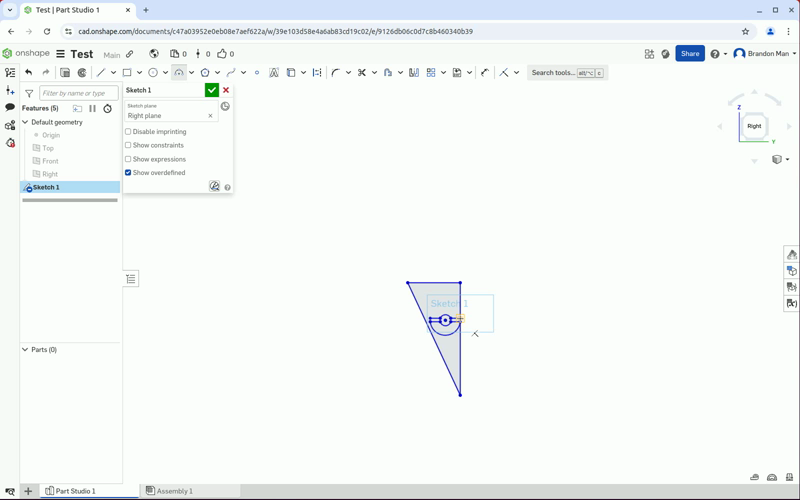
mouse_move(447, 305)
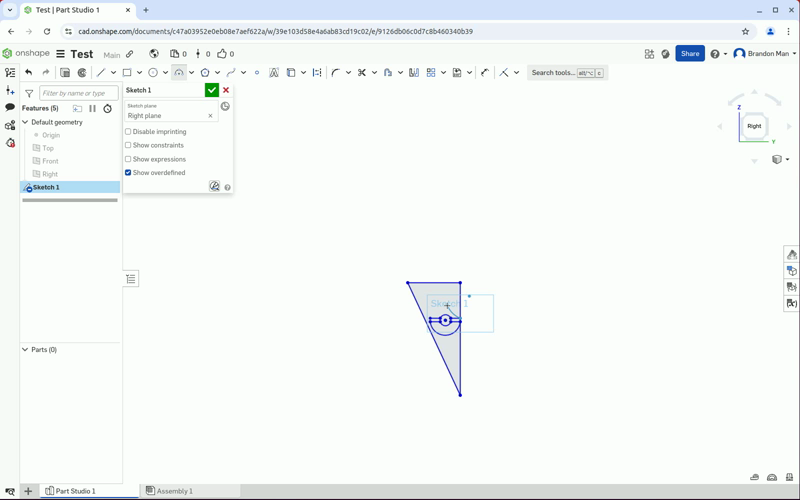
click(447, 305)
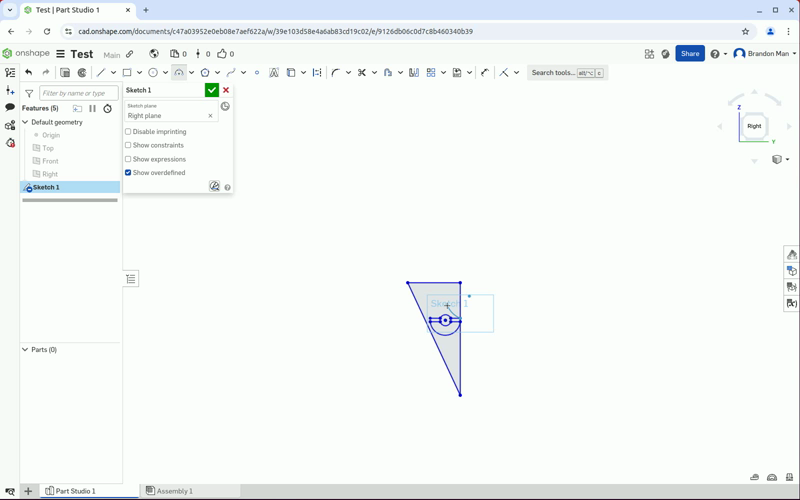
mouse_move(455, 309)
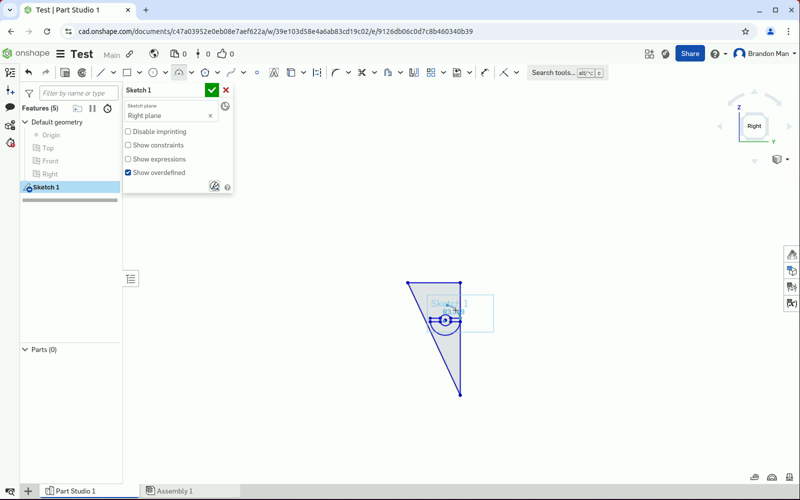
click(455, 309)
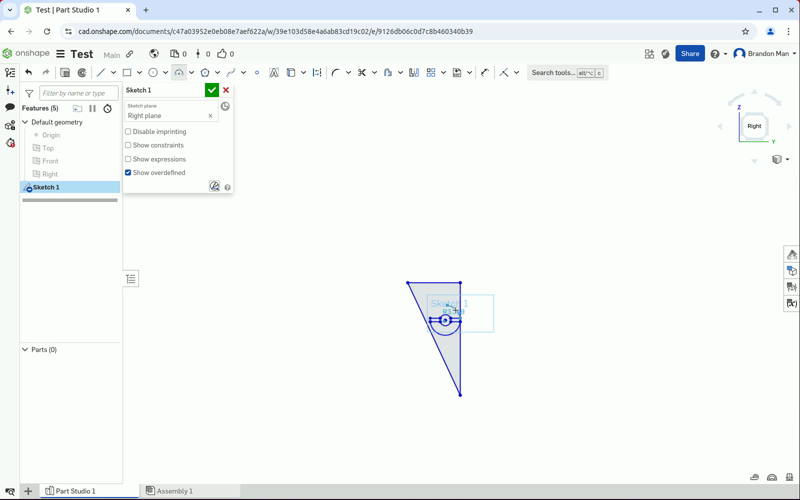
key_up(shift)
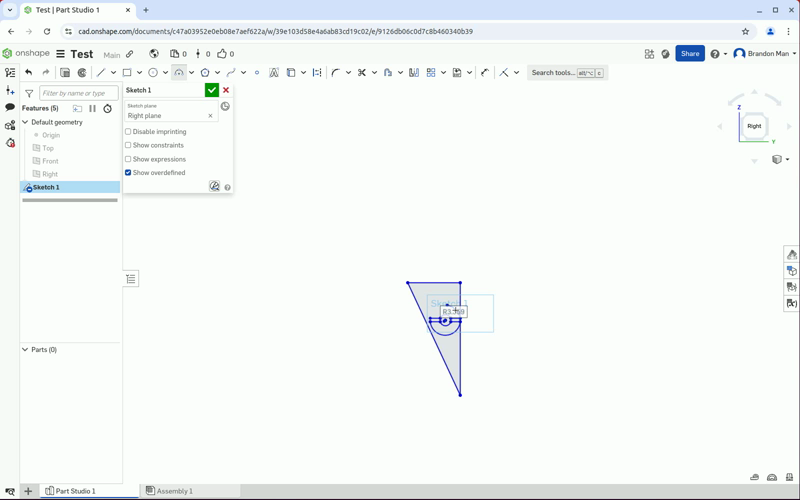
key(esc)
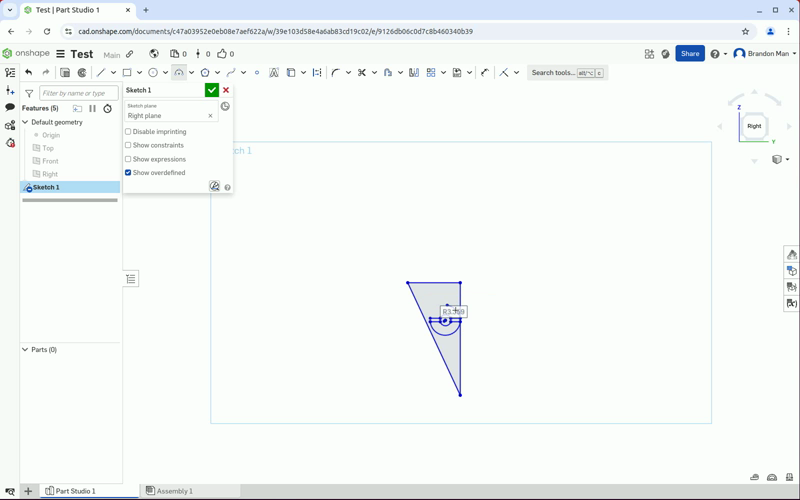
key(l)
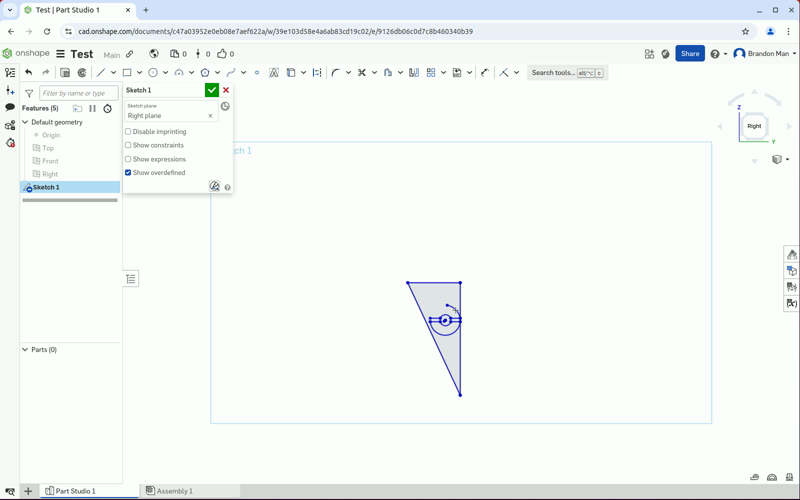
mouse_move(447, 305)
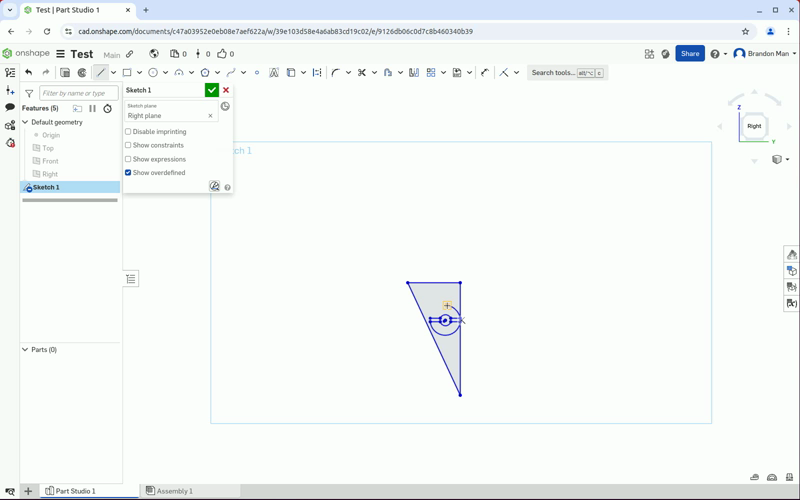
click(447, 305)
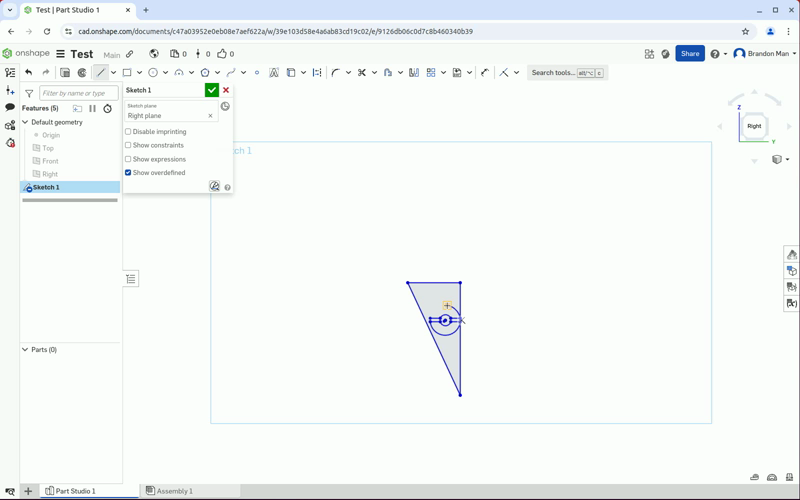
key_down(shift)
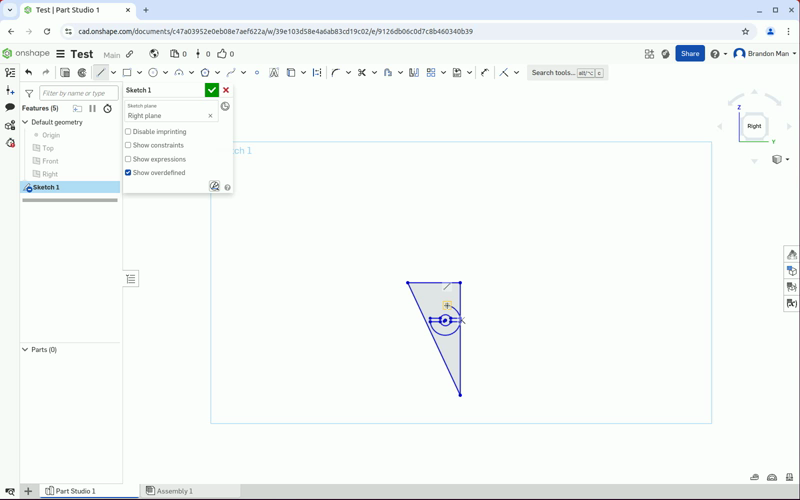
mouse_move(477, 305)
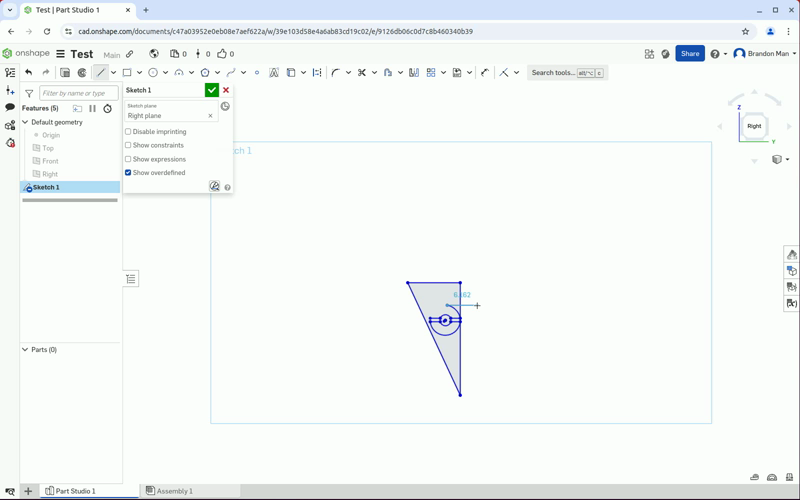
mouse_move(458, 285)
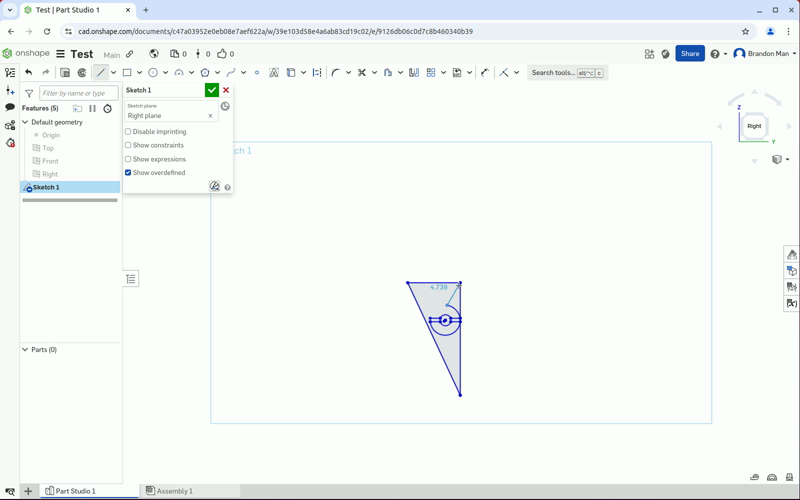
scroll(6)
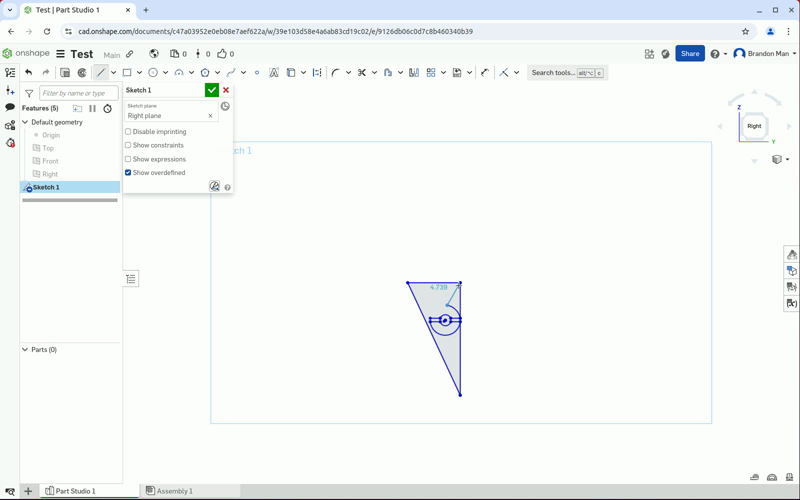
scroll(6)
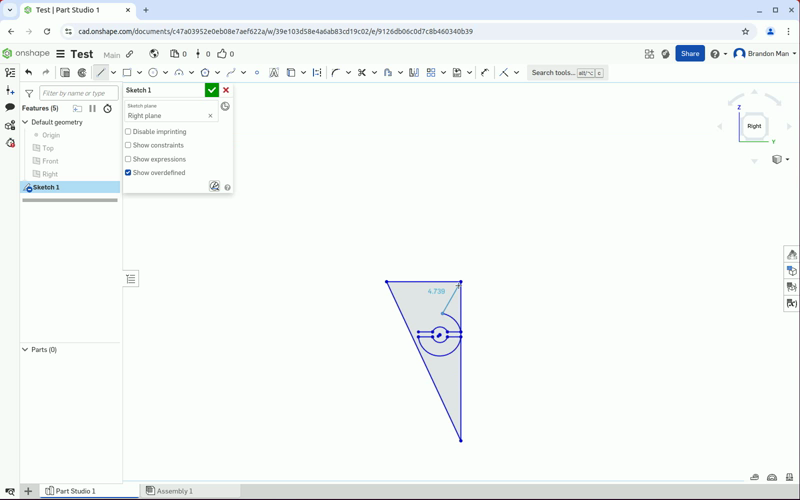
scroll(6)
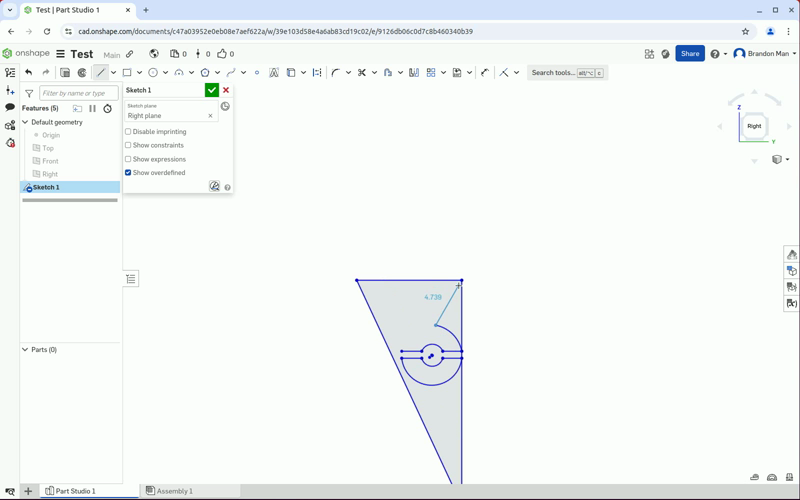
scroll(6)
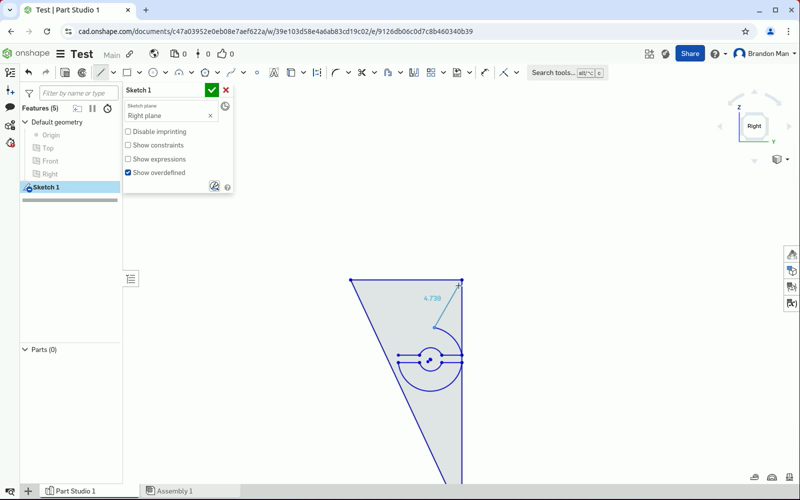
scroll(6)
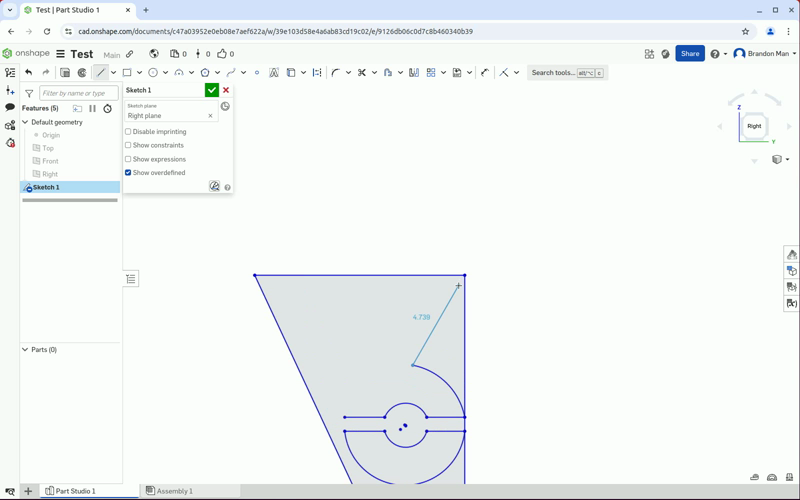
scroll(6)
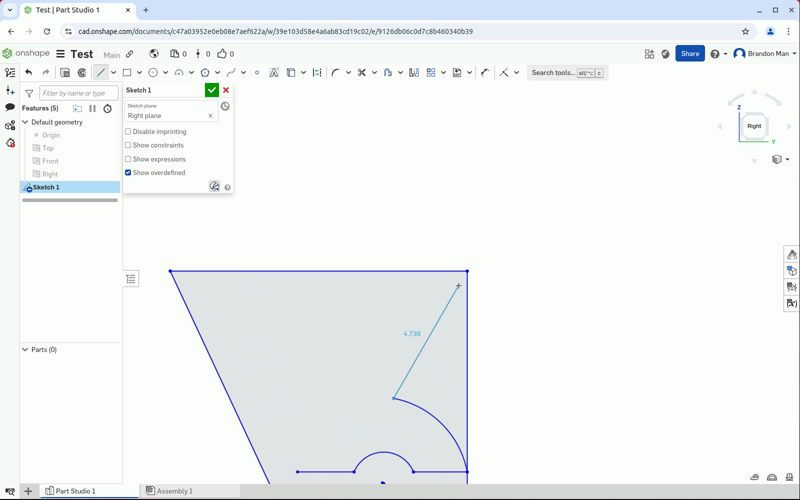
scroll(6)
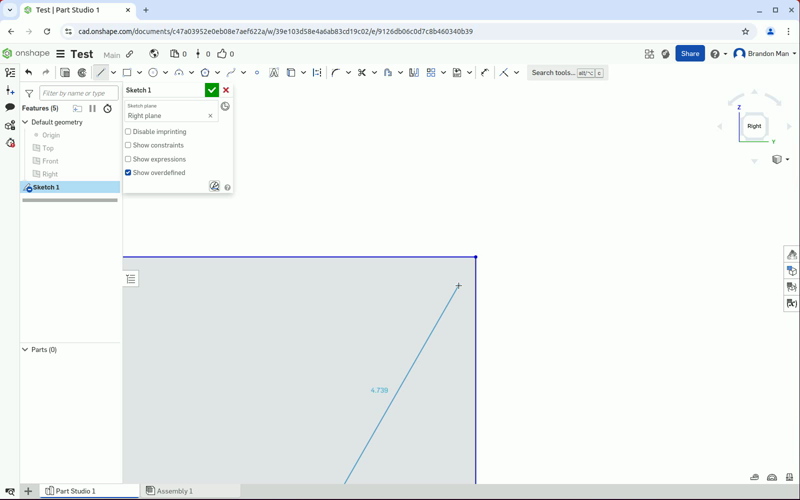
click(458, 285)
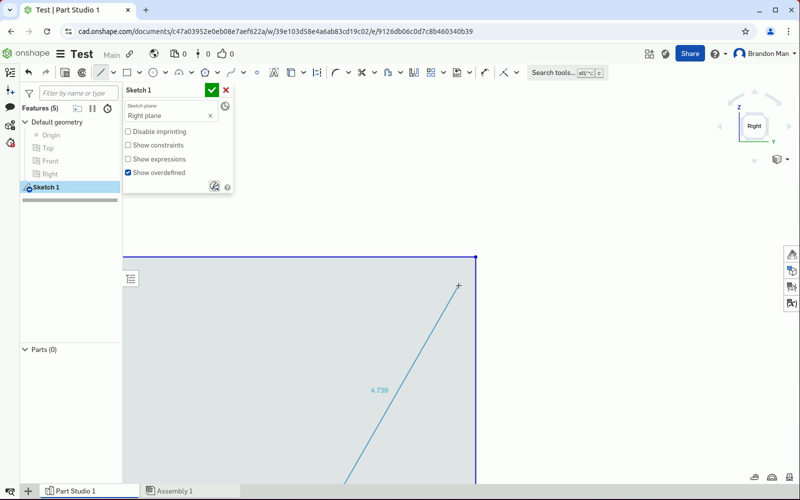
scroll(-6)
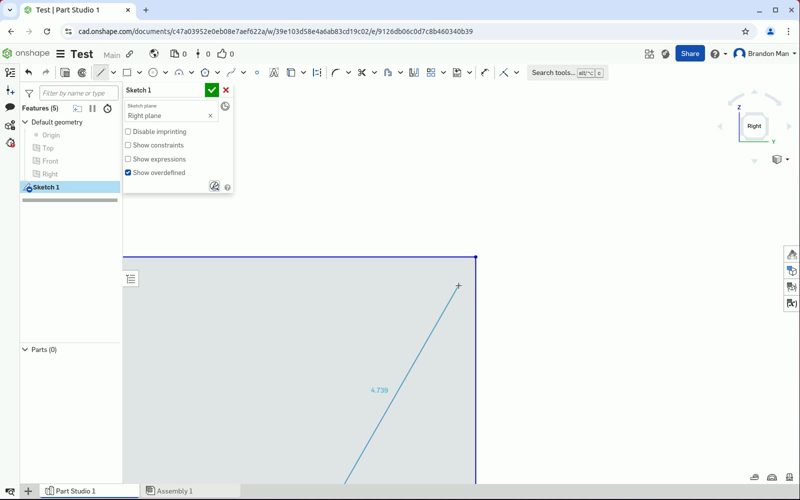
scroll(-6)
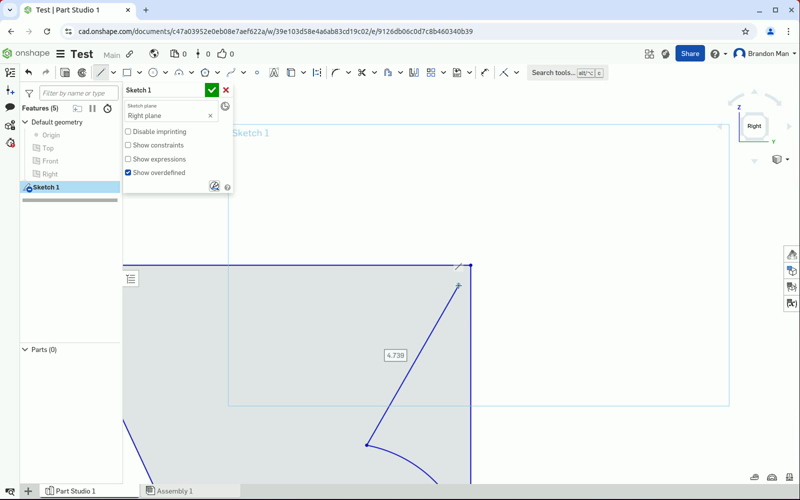
scroll(-6)
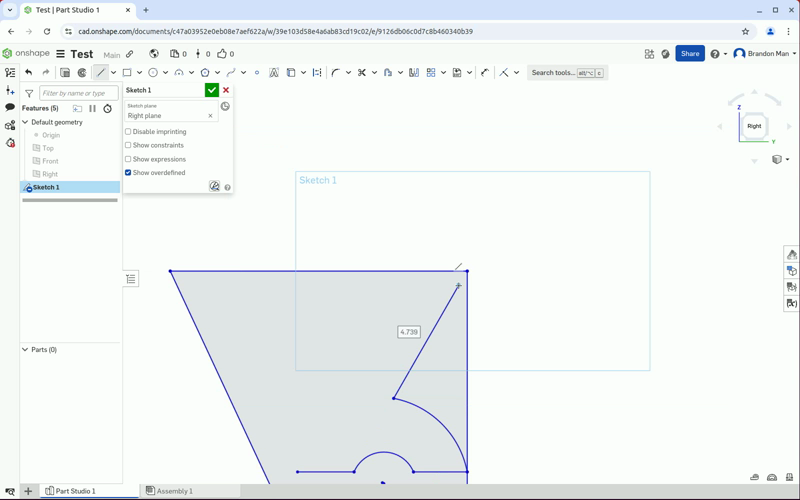
scroll(-6)
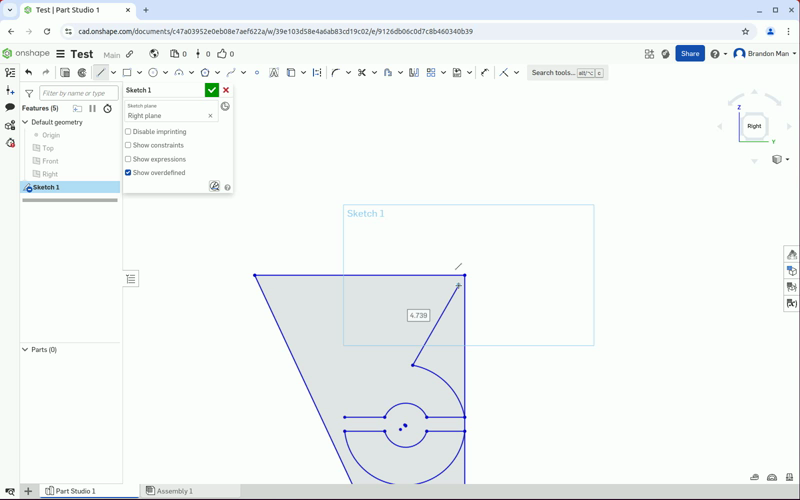
scroll(-6)
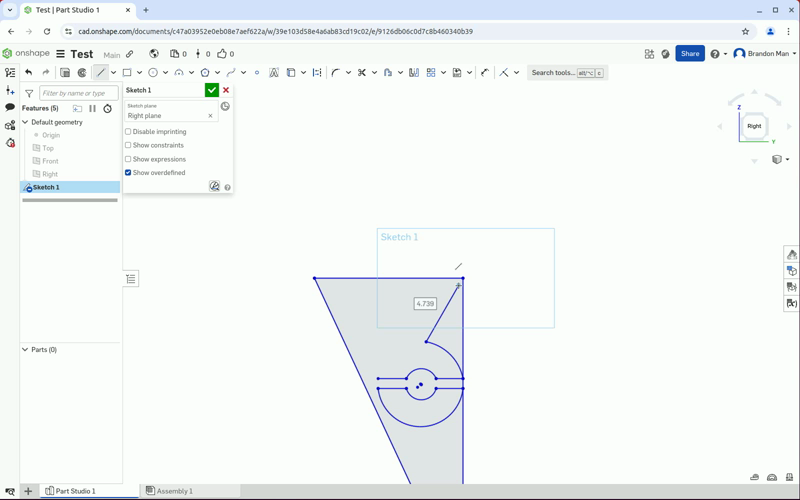
scroll(-6)
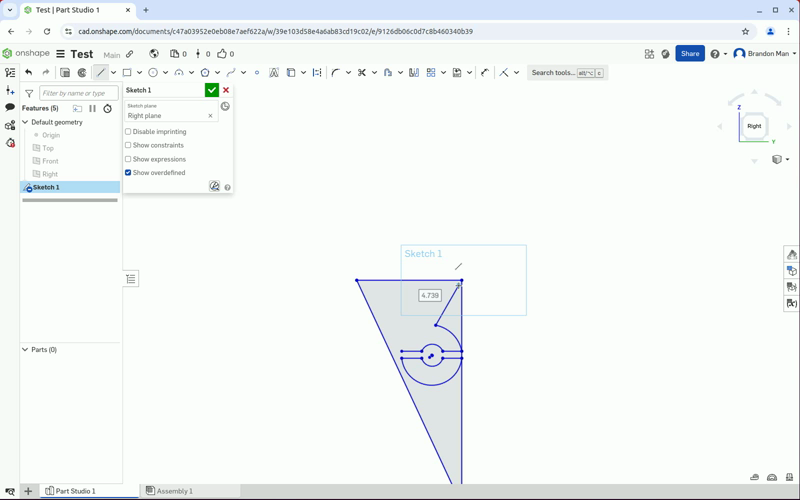
scroll(-6)
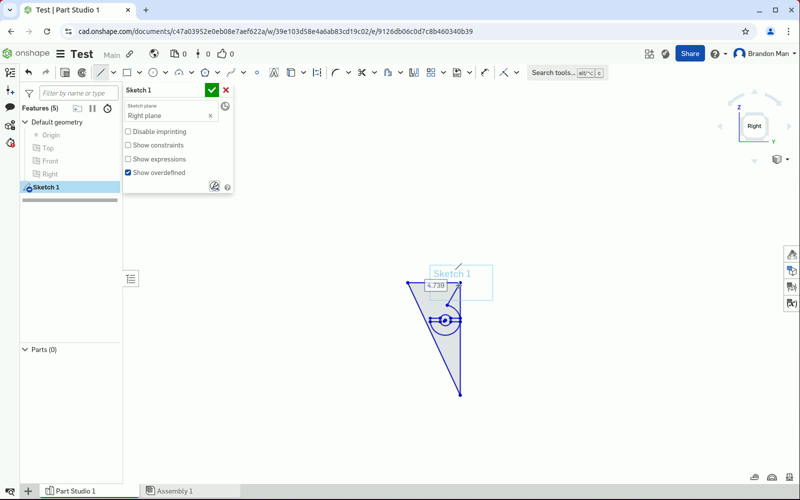
key_up(shift)
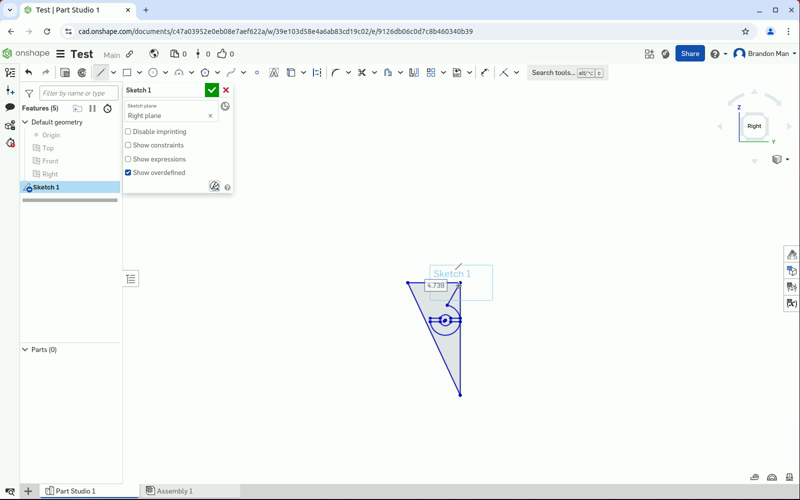
key_down(shift)
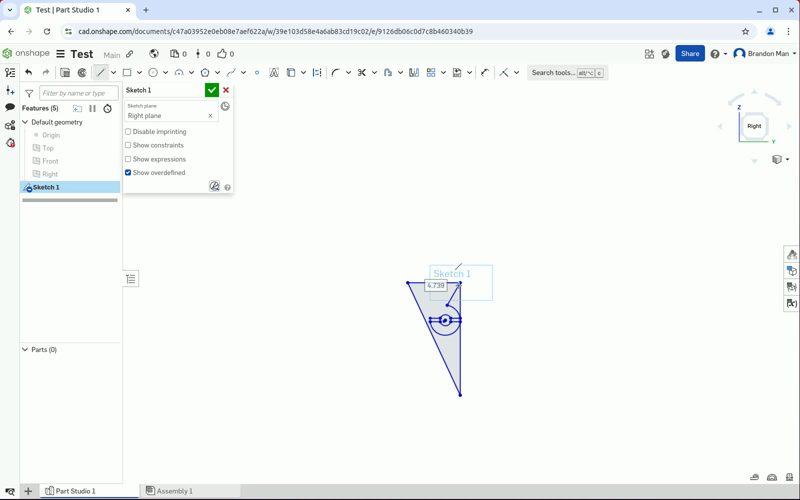
mouse_move(489, 285)
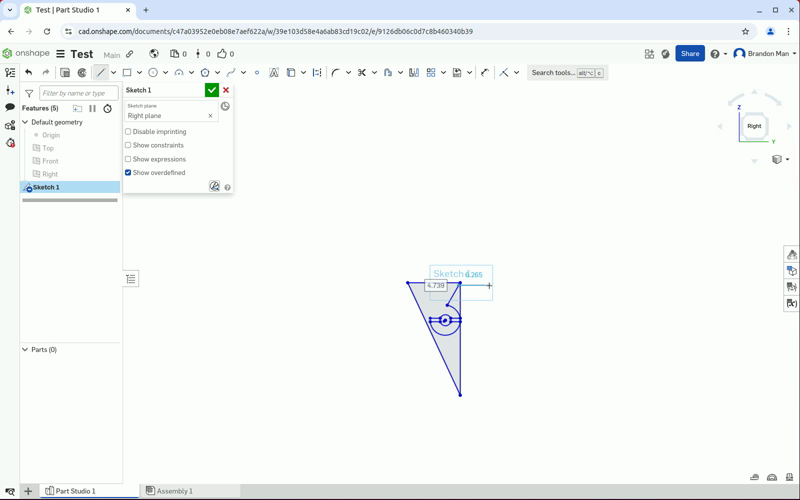
mouse_move(448, 285)
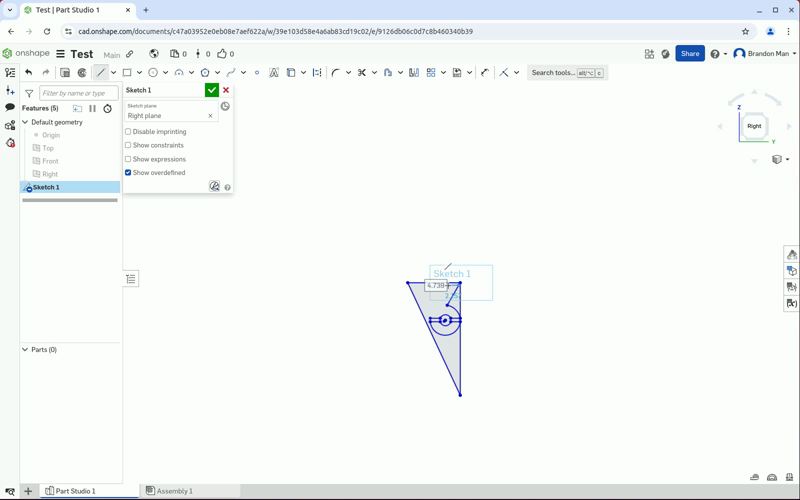
click(448, 285)
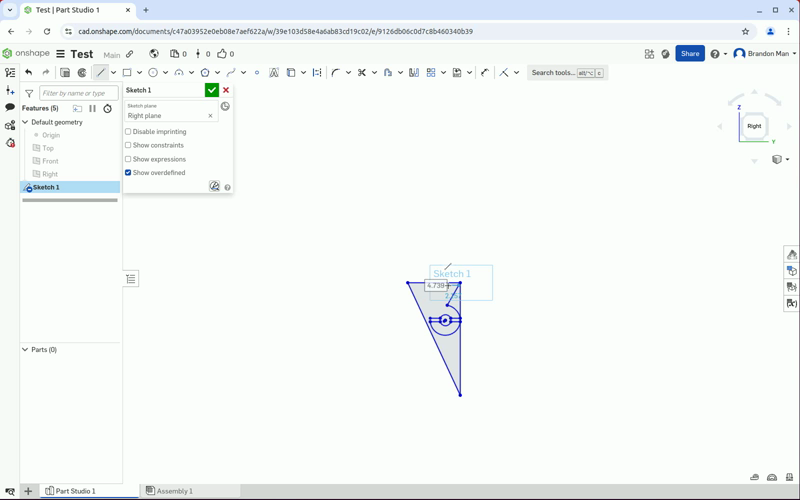
key_up(shift)
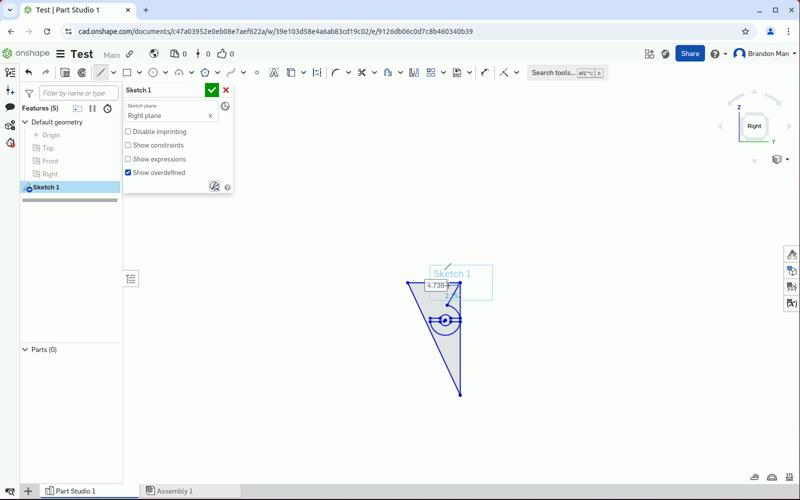
key_down(shift)
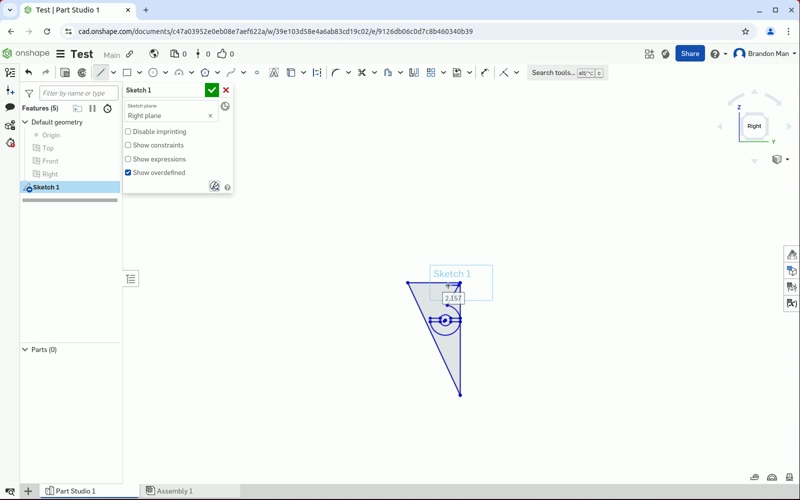
mouse_move(478, 285)
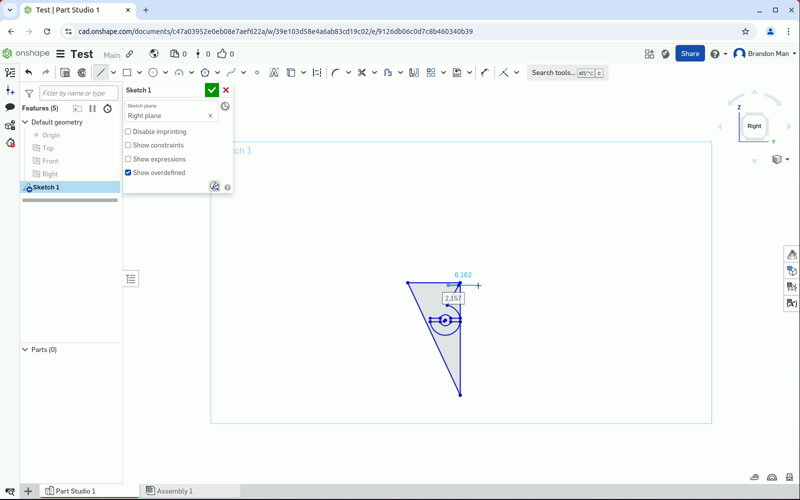
mouse_move(431, 312)
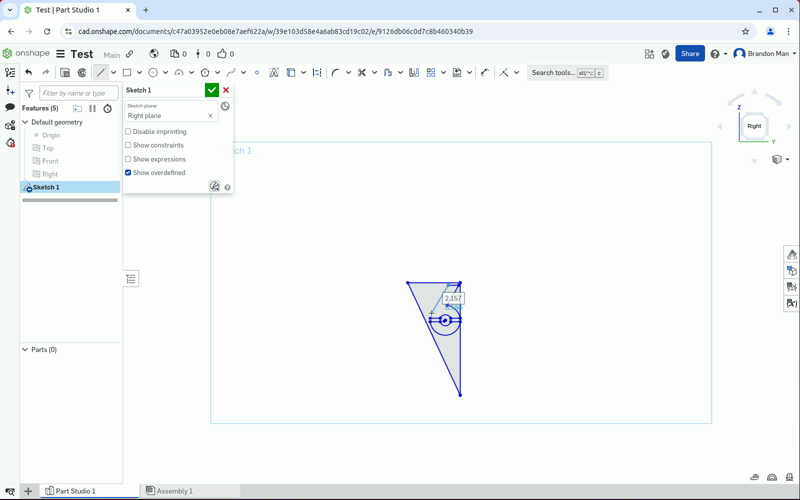
click(431, 312)
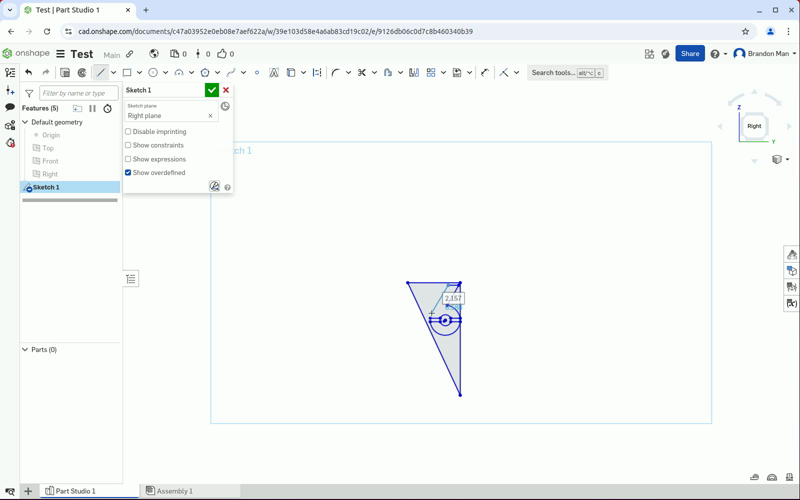
key_up(shift)
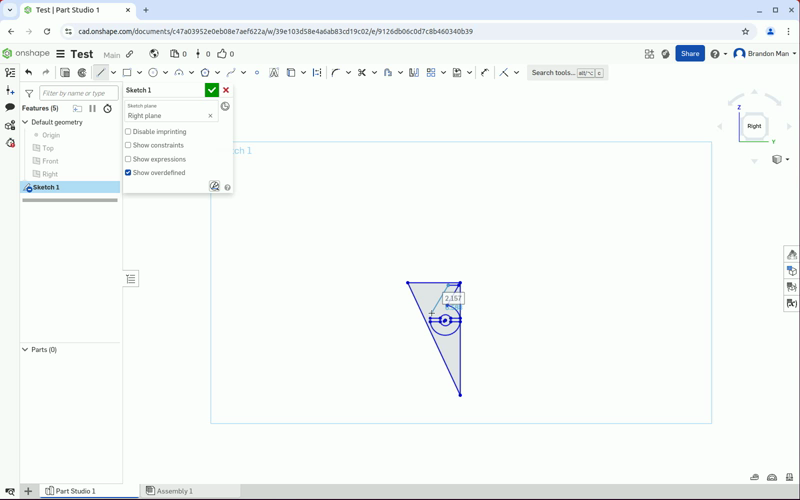
key(esc)
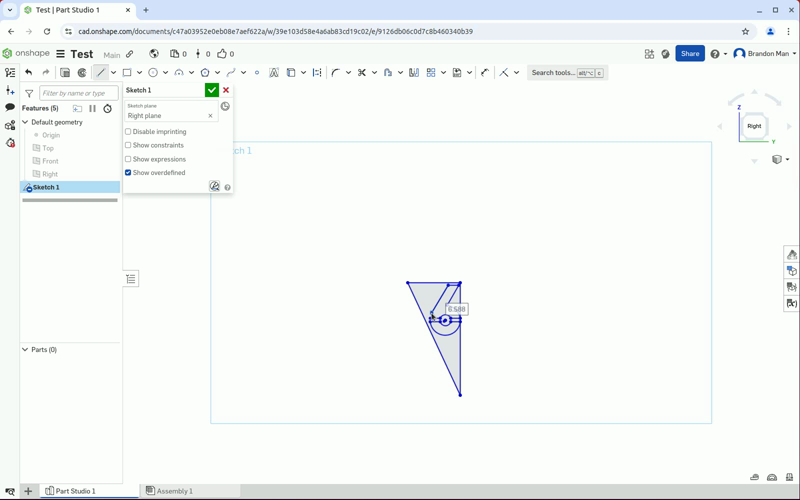
key(a)
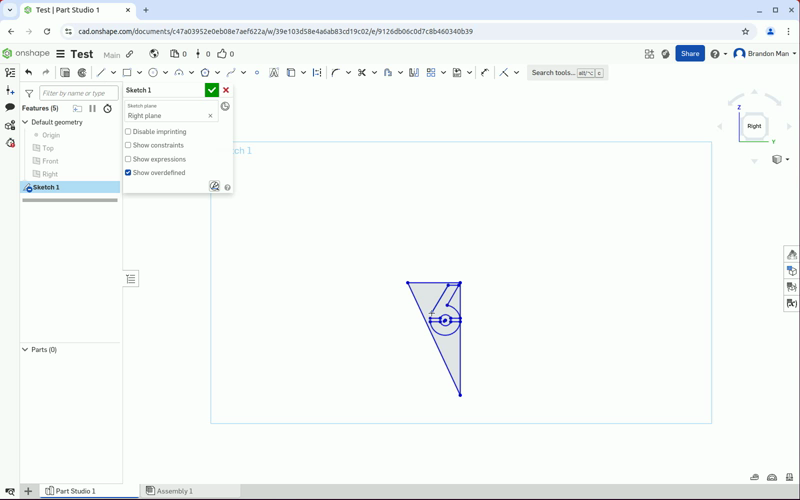
mouse_move(431, 312)
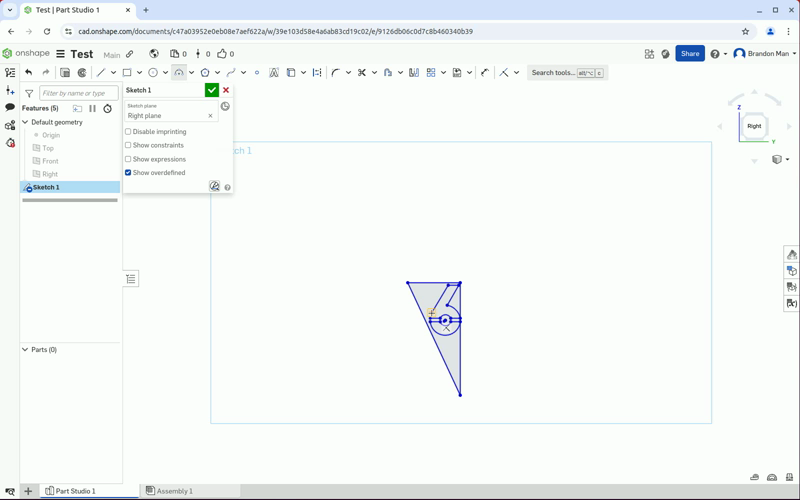
click(431, 312)
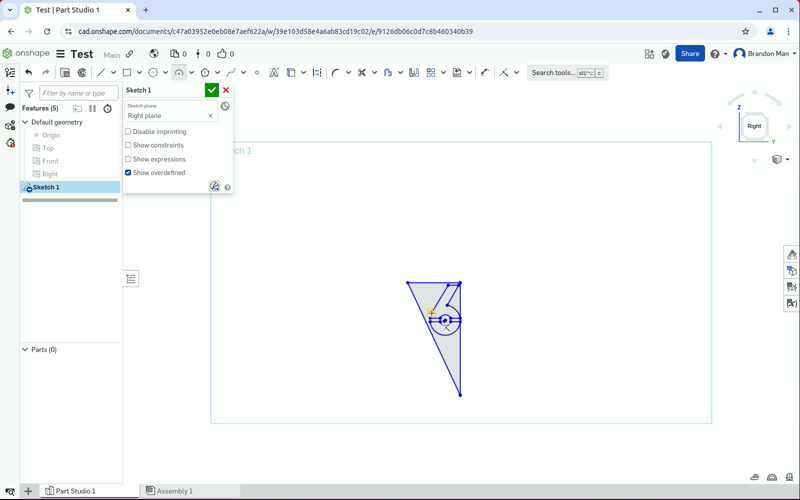
mouse_move(430, 318)
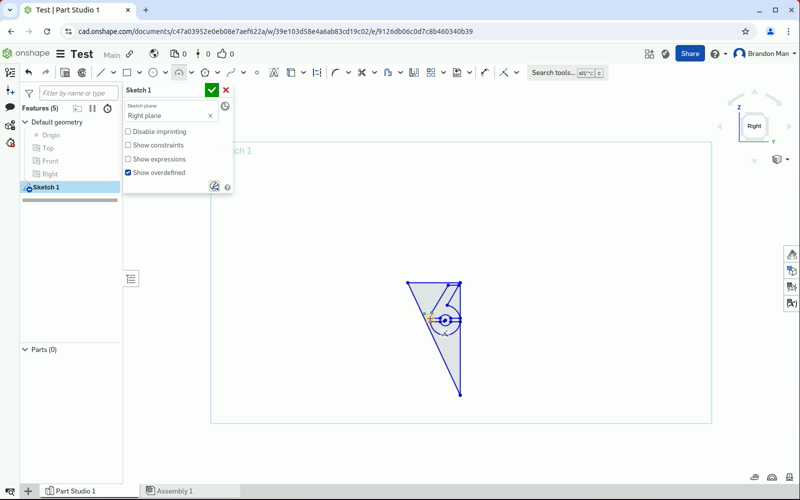
scroll(6)
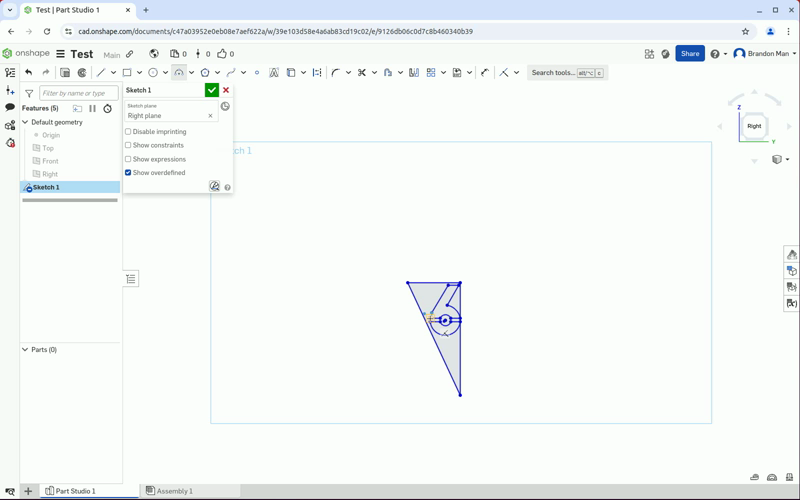
scroll(6)
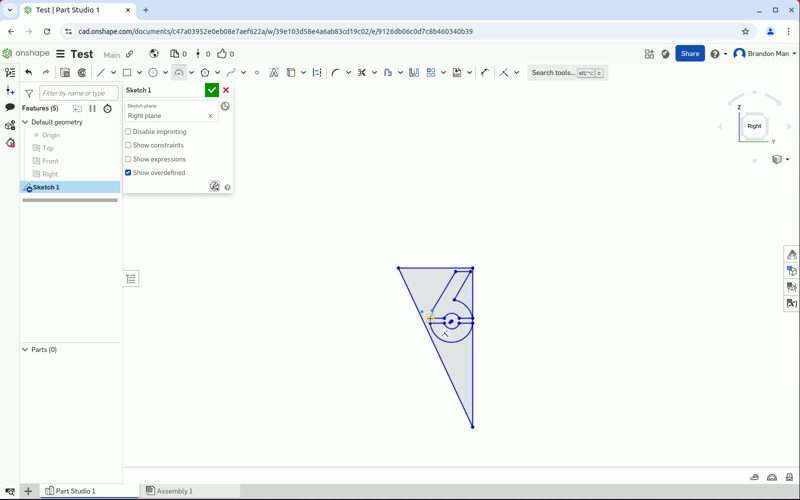
scroll(6)
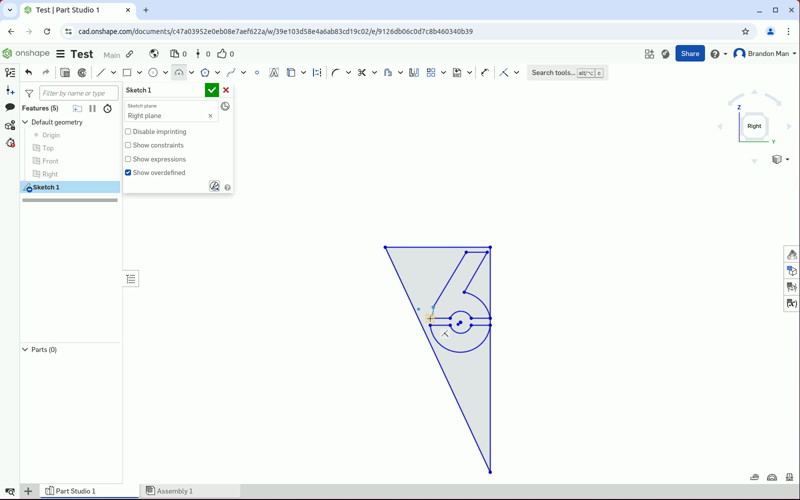
scroll(6)
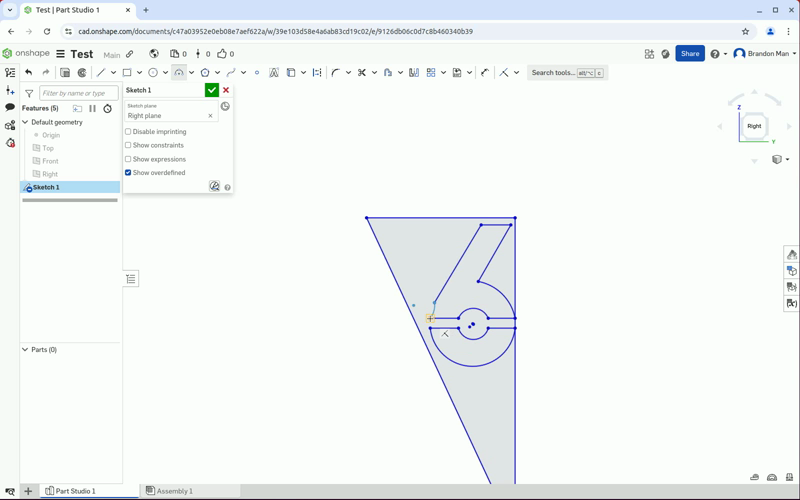
scroll(6)
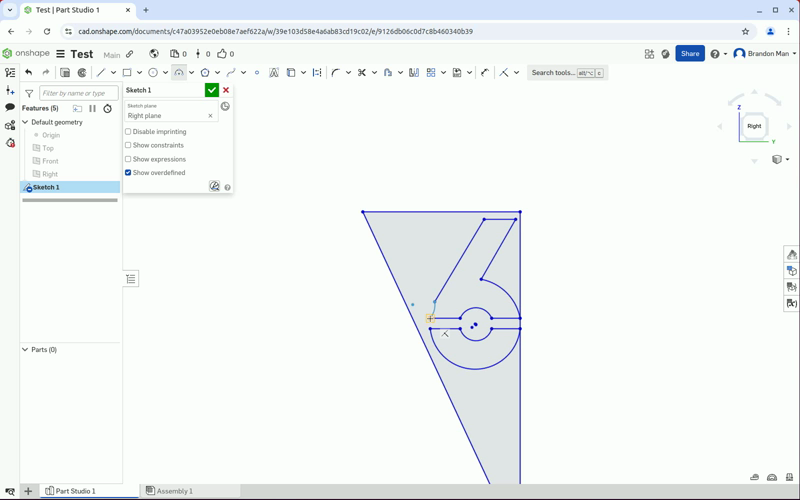
scroll(6)
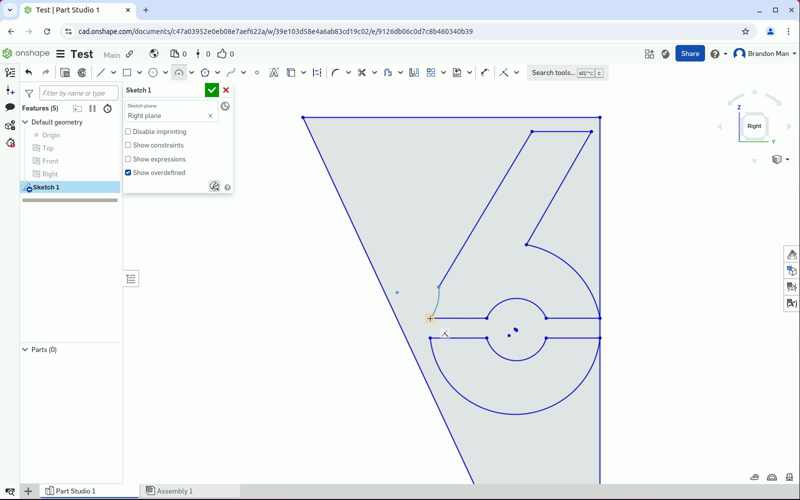
scroll(6)
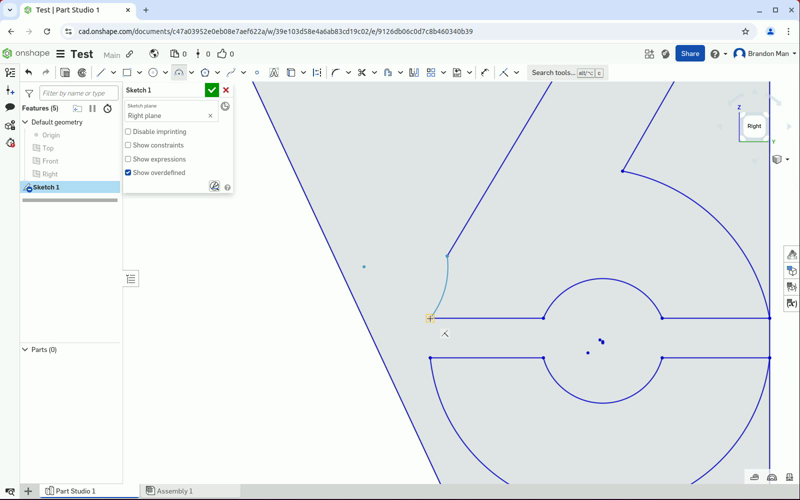
click(430, 318)
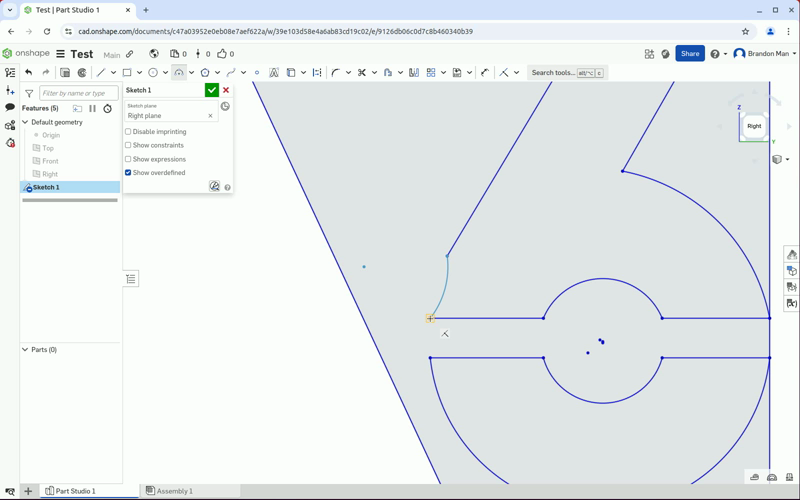
scroll(-6)
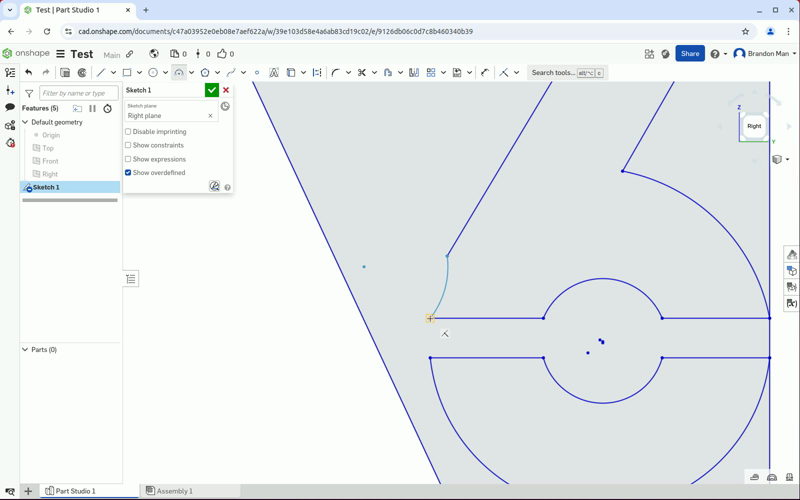
scroll(-6)
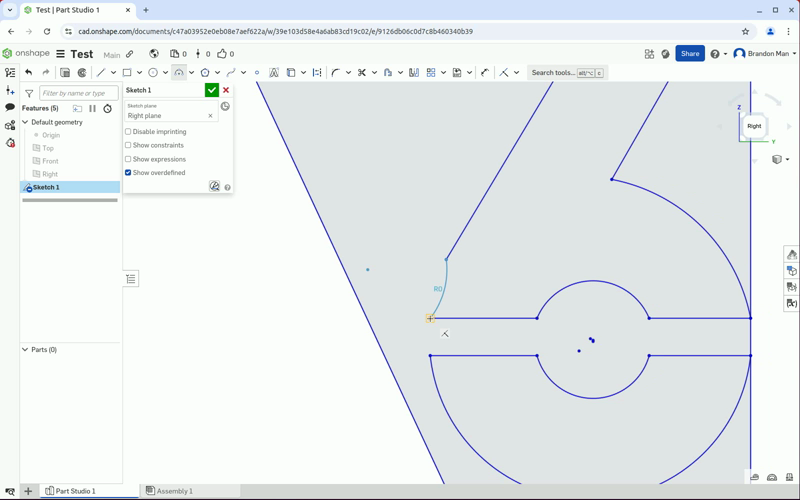
scroll(-6)
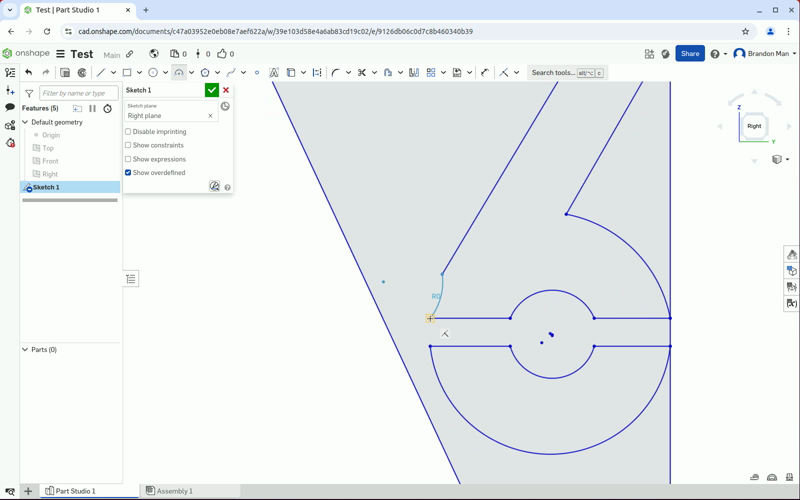
scroll(-6)
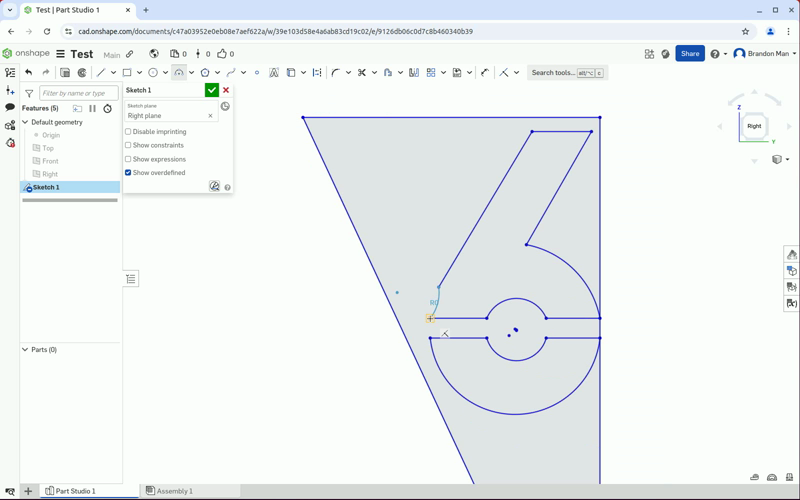
scroll(-6)
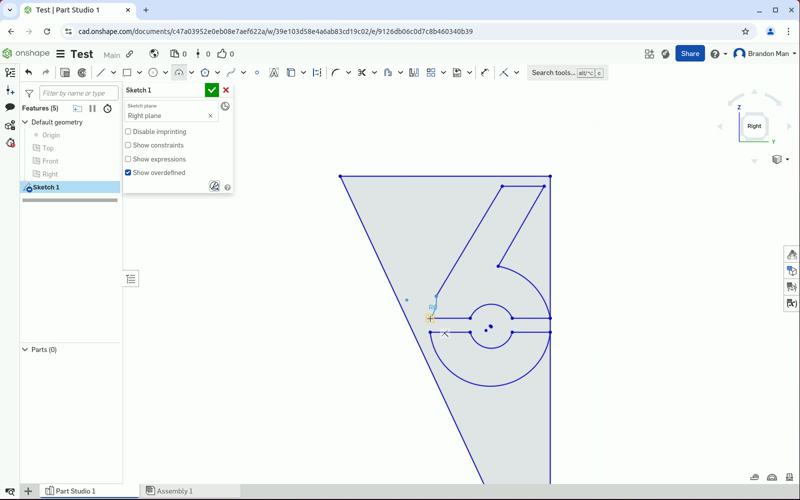
scroll(-6)
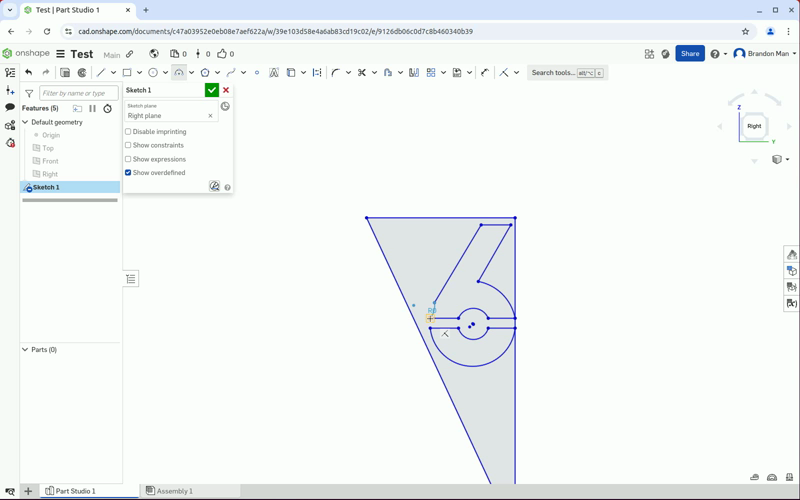
scroll(-6)
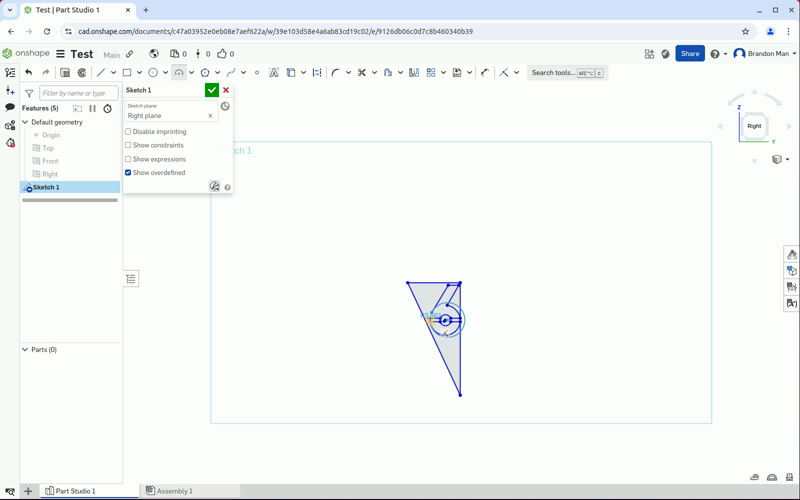
key_down(shift)
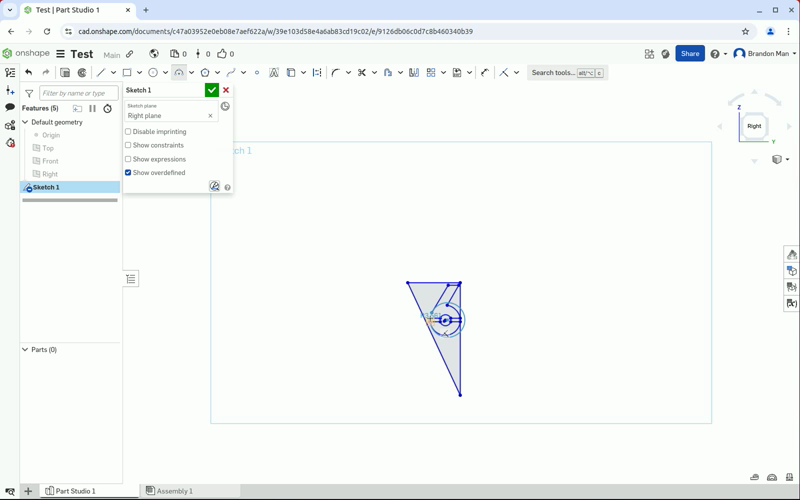
mouse_move(430, 315)
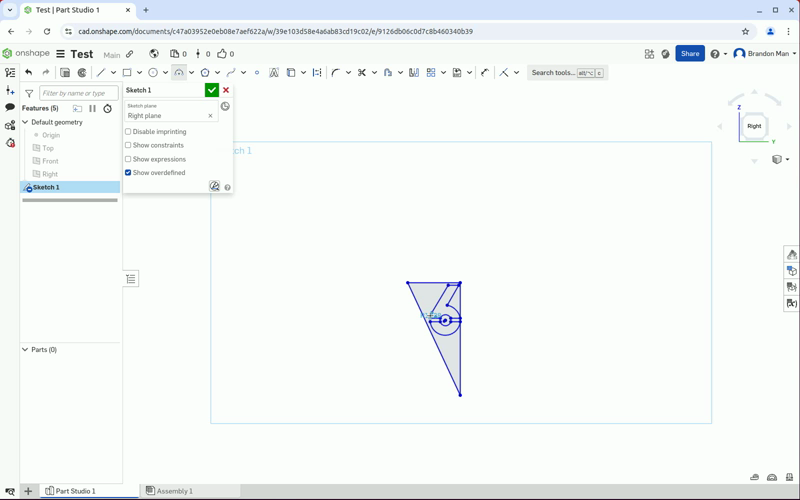
scroll(6)
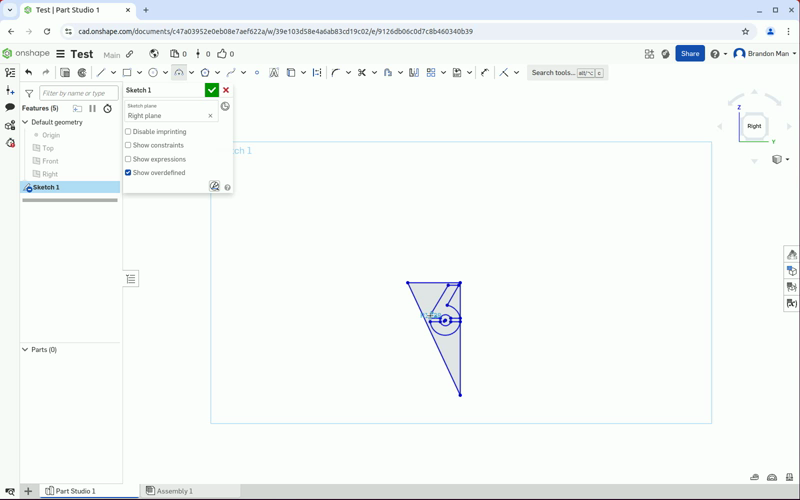
scroll(6)
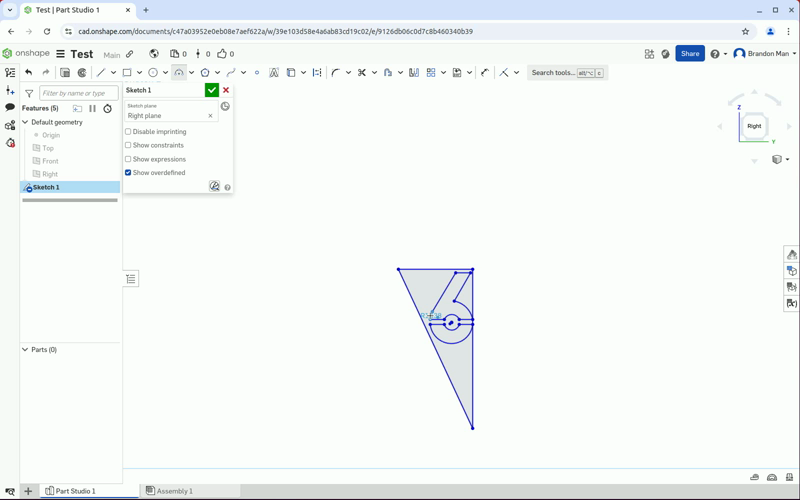
scroll(6)
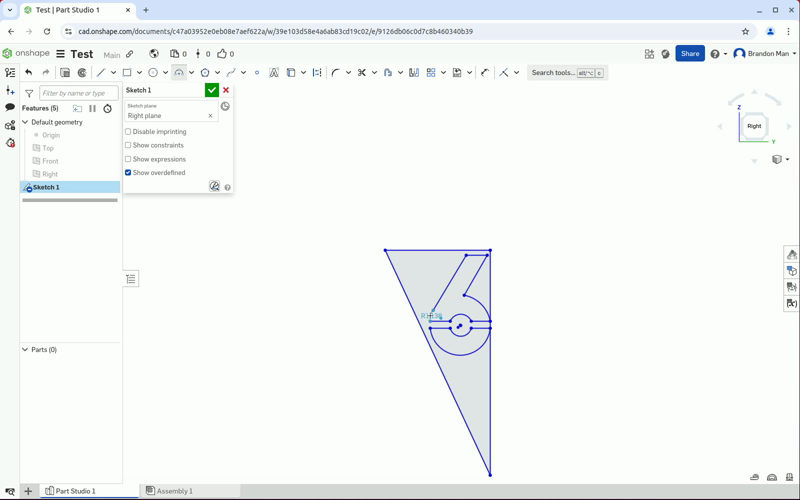
scroll(6)
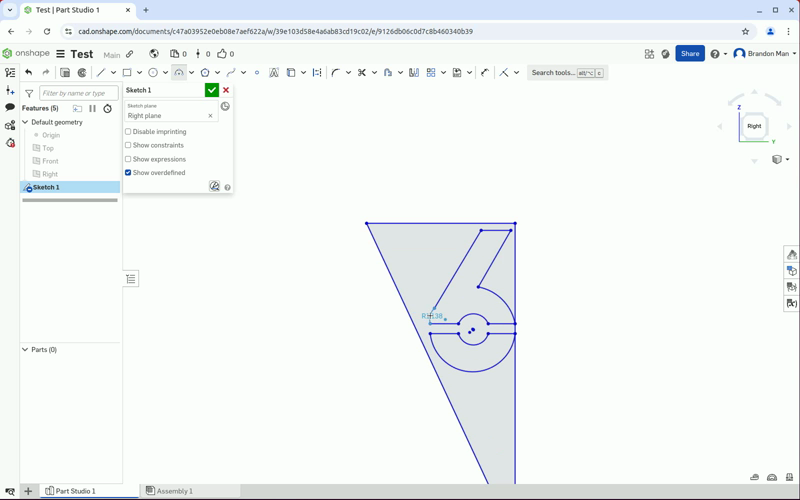
scroll(6)
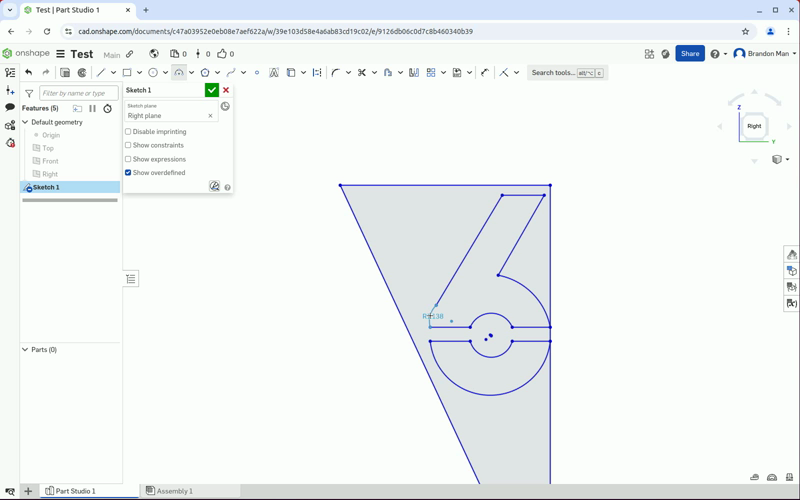
scroll(6)
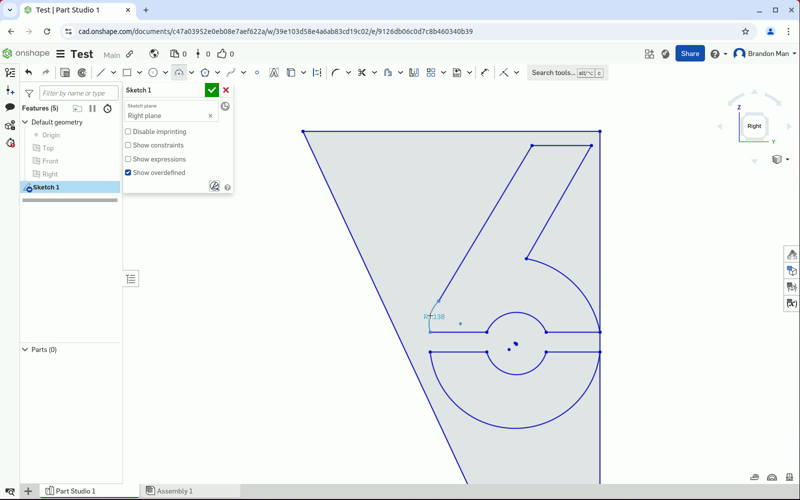
scroll(6)
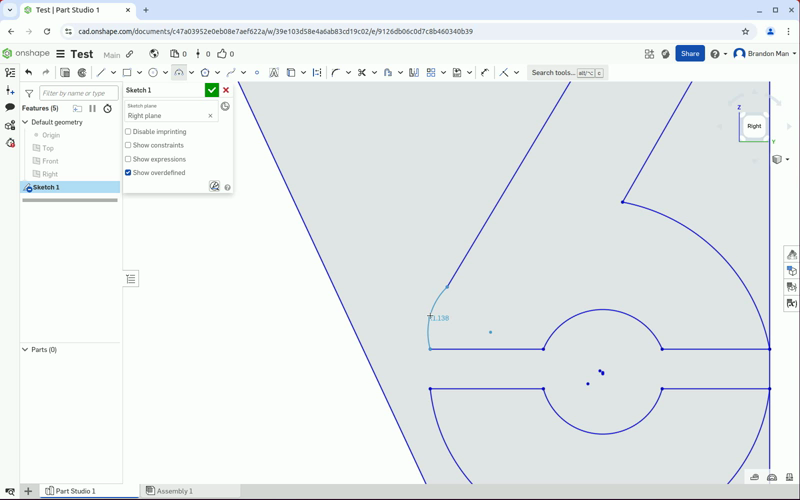
click(430, 315)
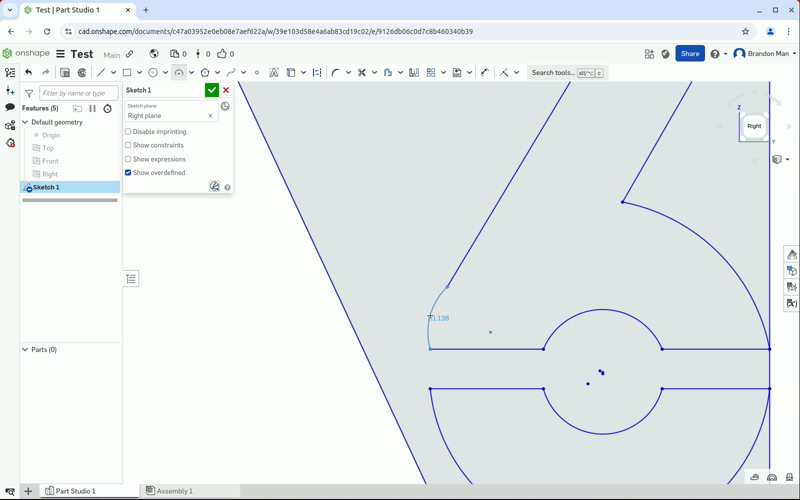
scroll(-6)
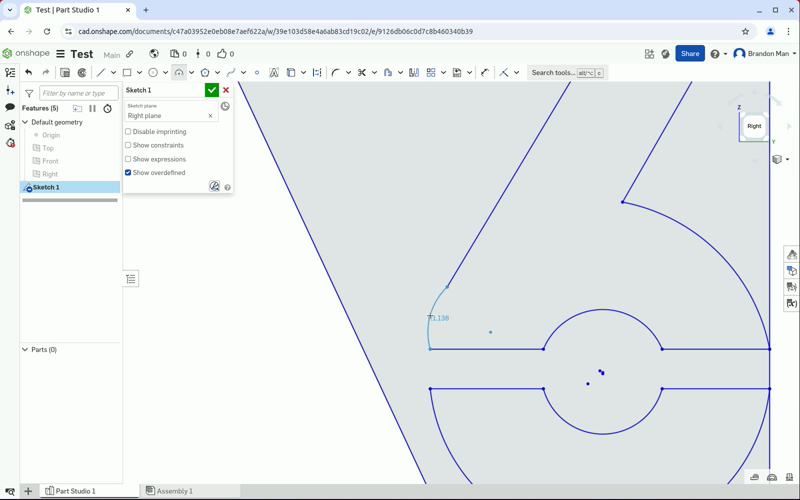
scroll(-6)
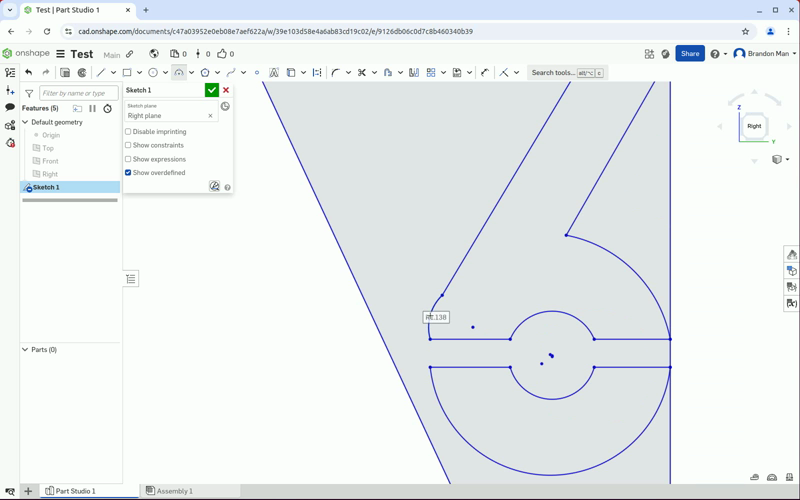
scroll(-6)
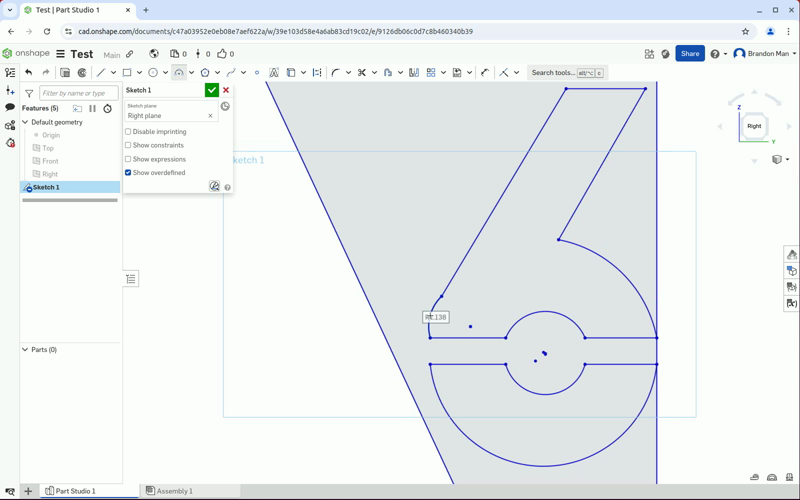
scroll(-6)
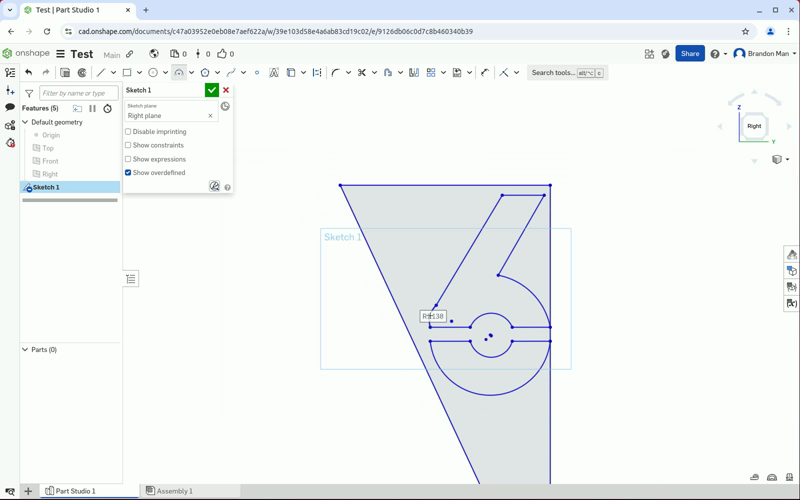
scroll(-6)
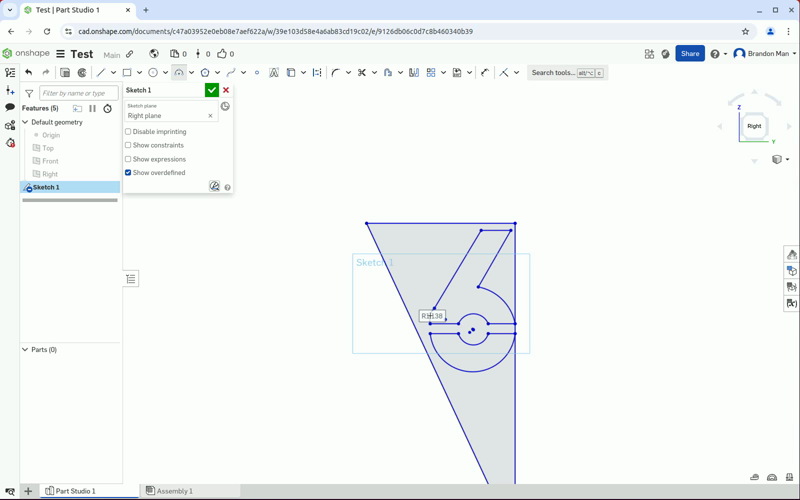
scroll(-6)
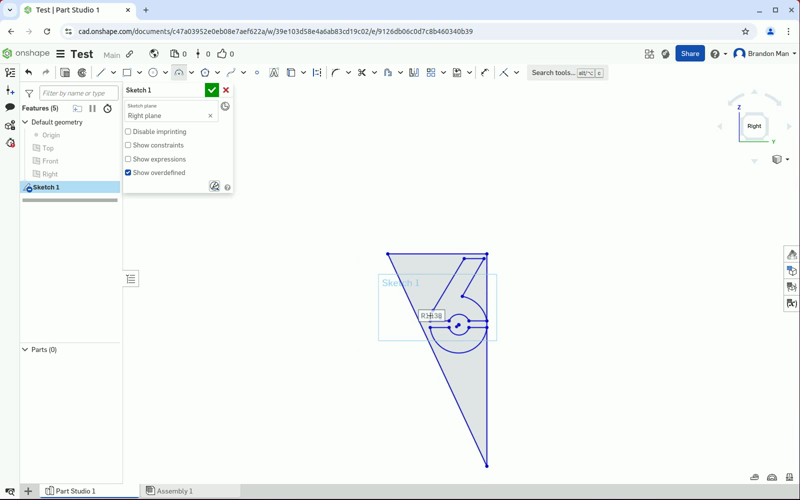
scroll(-6)
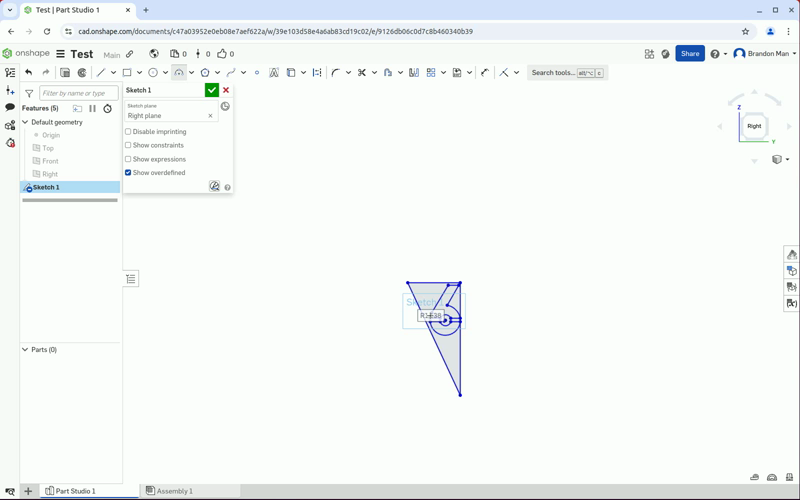
key_up(shift)
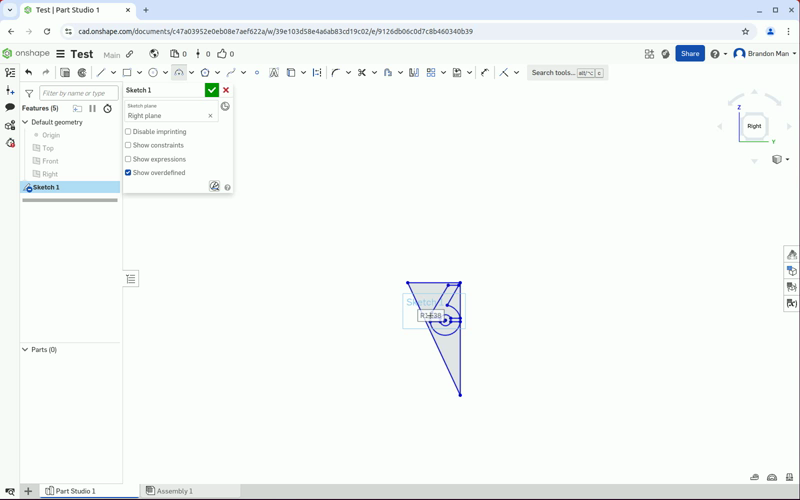
key(esc)
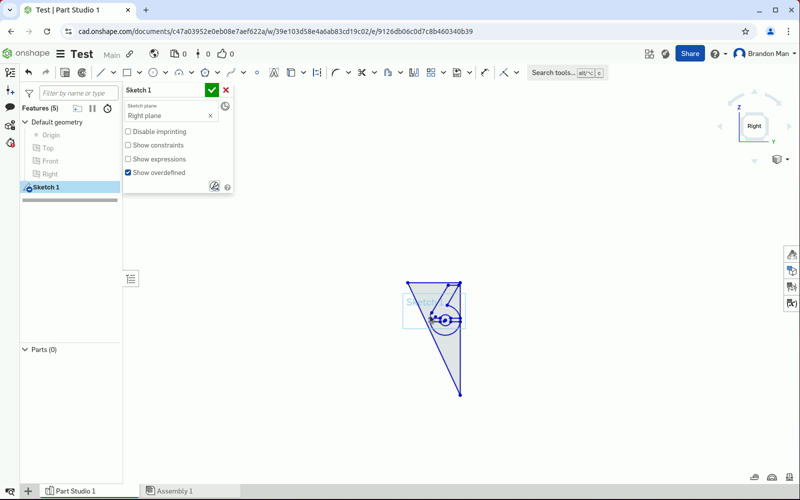
mouse_move(453, 352)
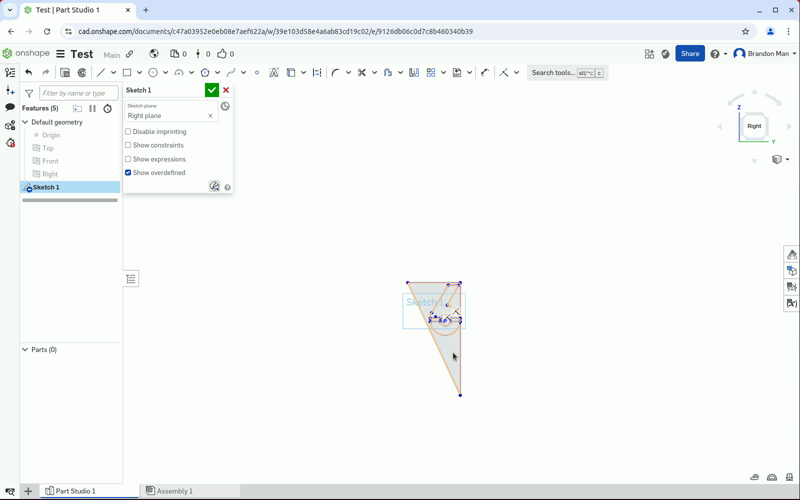
click(453, 352)
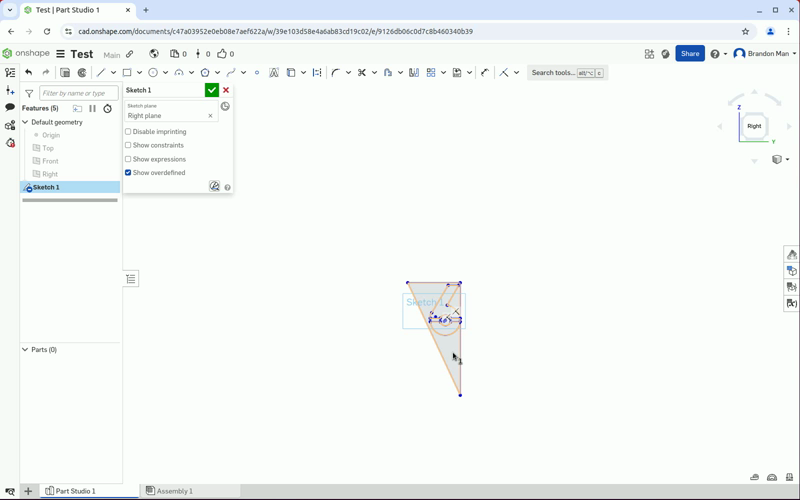
mouse_move(73, 352)
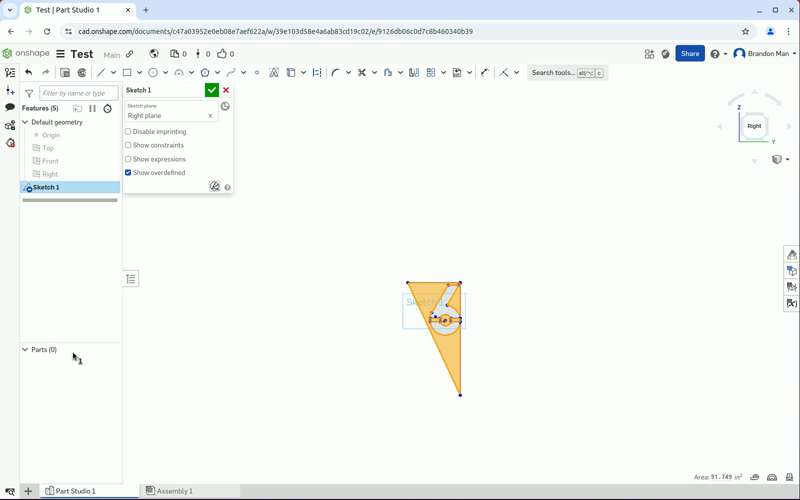
key(shift+y)
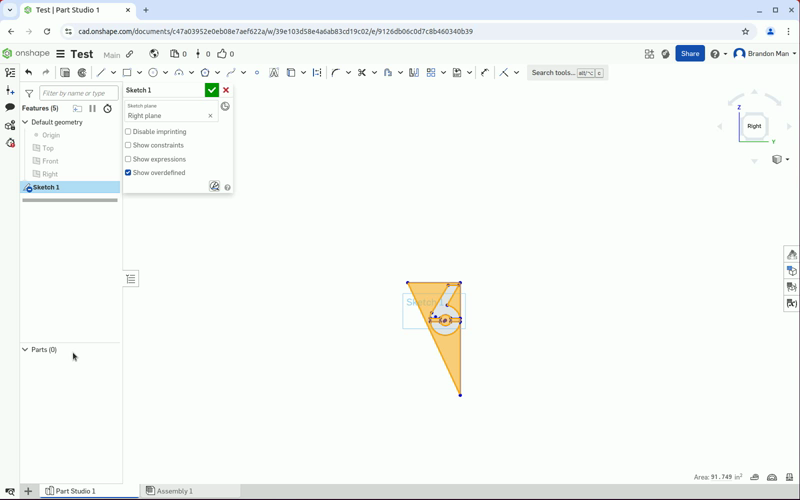
key(shift+e)
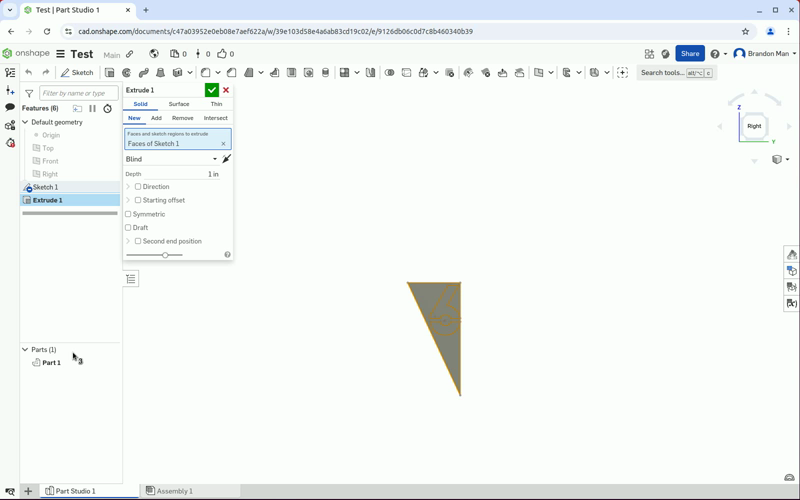
mouse_move(143, 106)
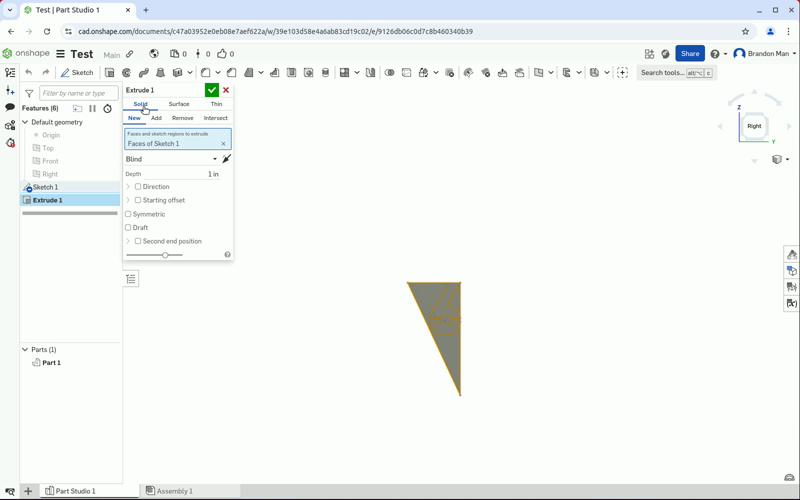
click(143, 106)
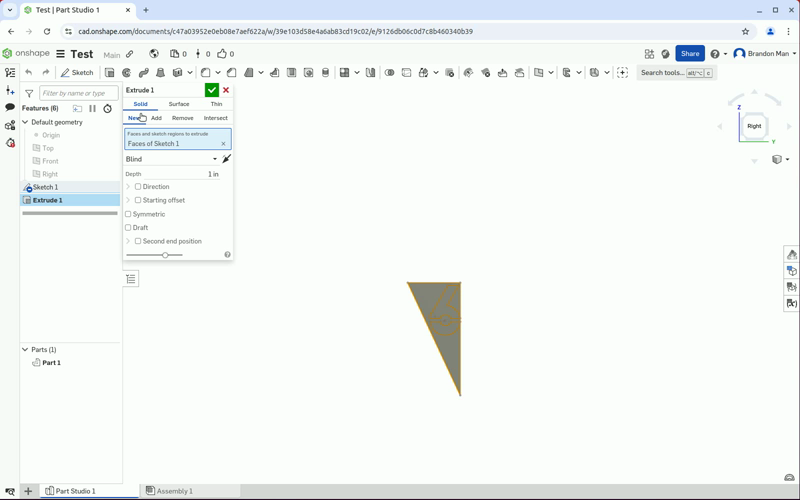
mouse_move(137, 120)
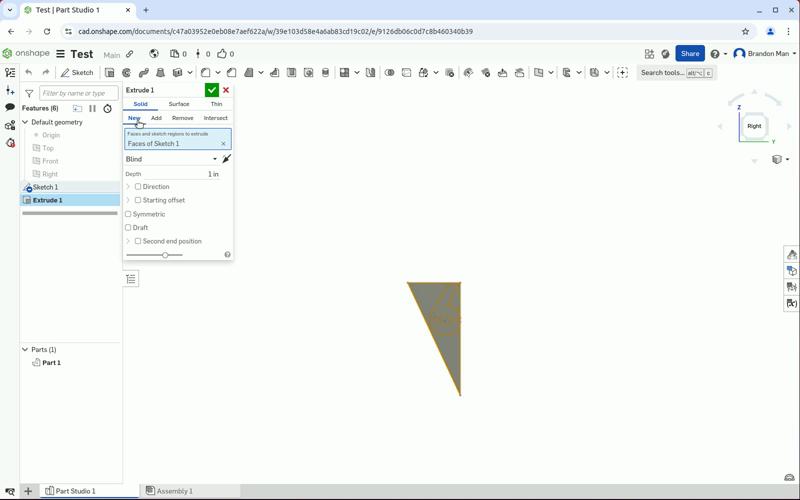
click(137, 120)
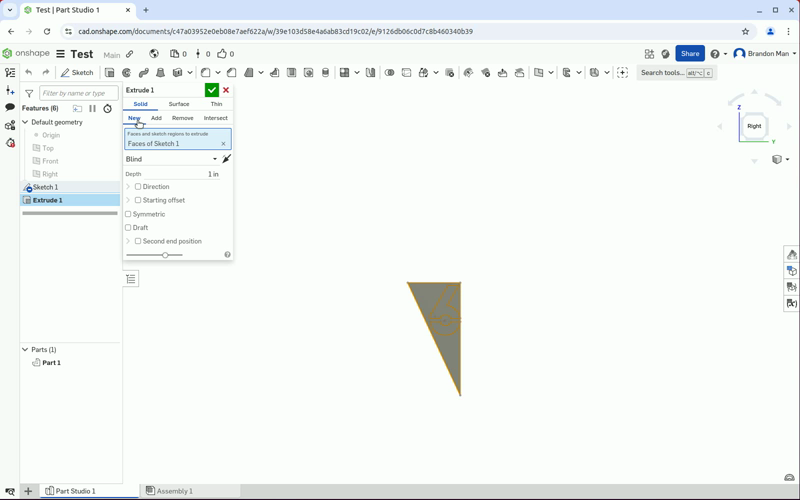
key(tab, 4)
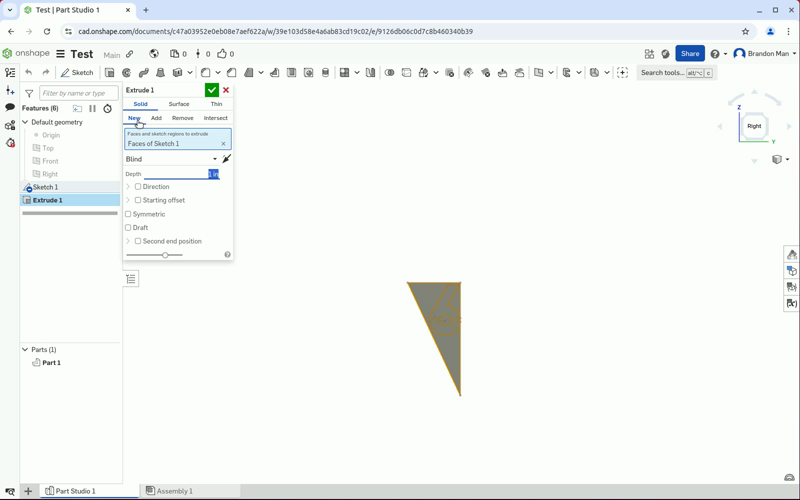
text(-0.722)
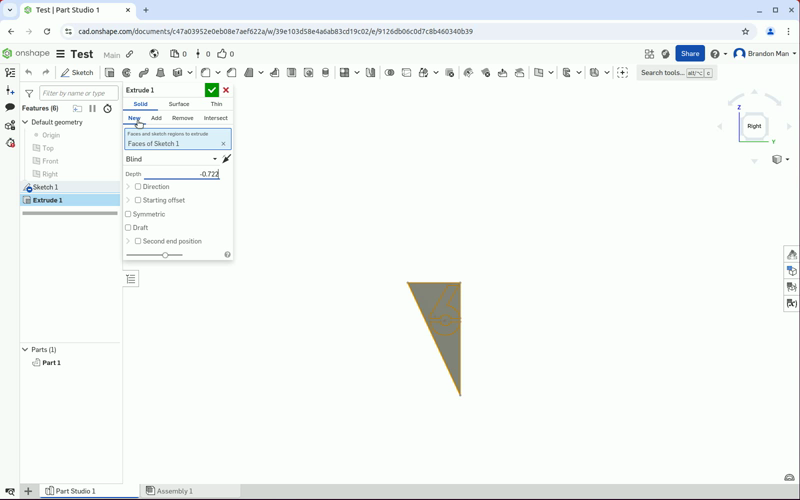
key(enter)
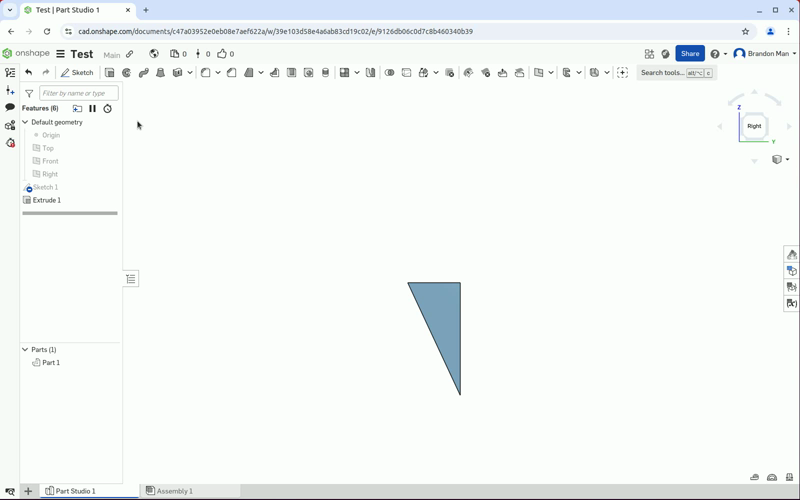
key(shift+h)
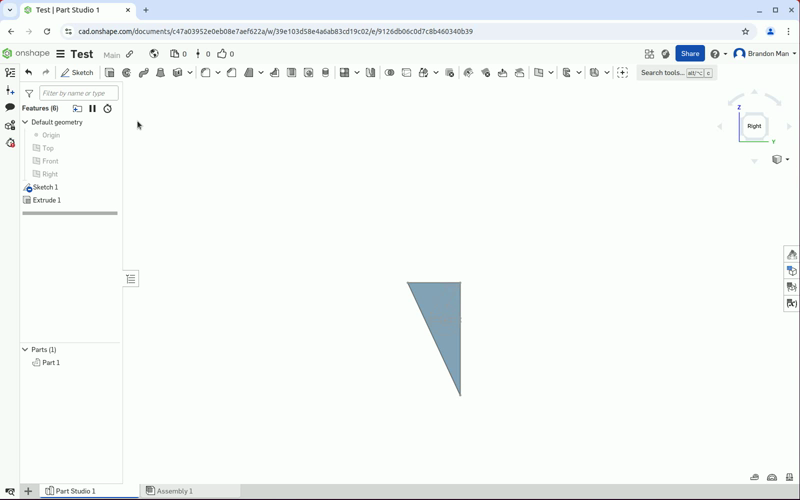
key(shift+h)
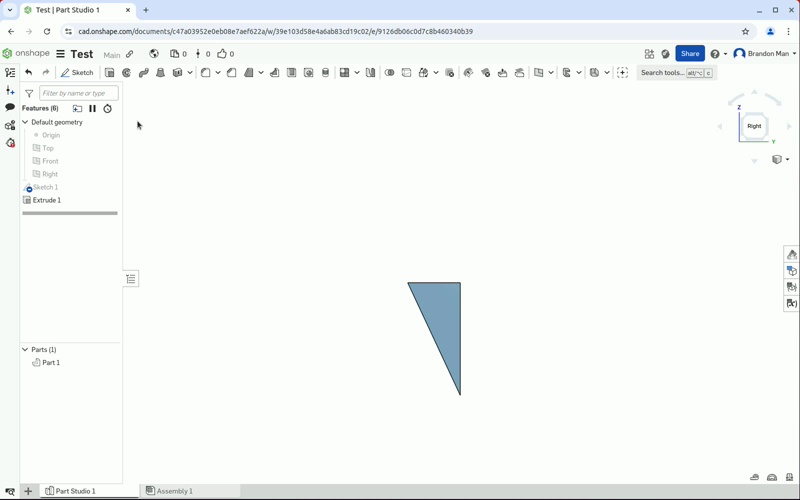
mouse_move(73, 189)
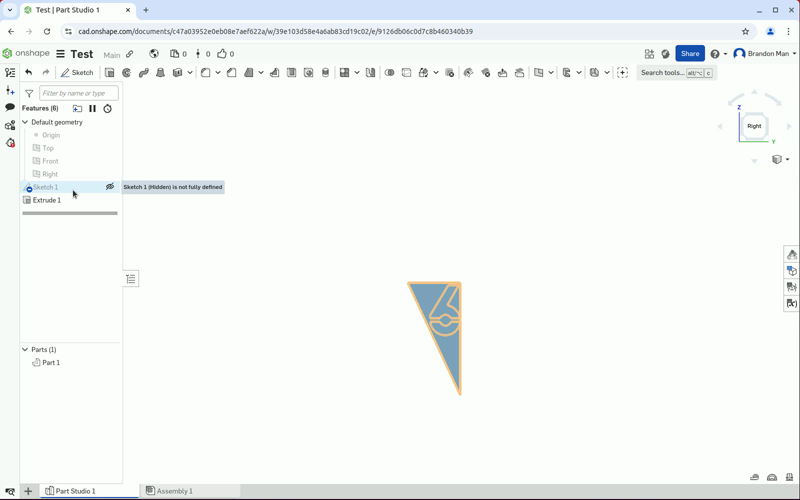
click(73, 189)
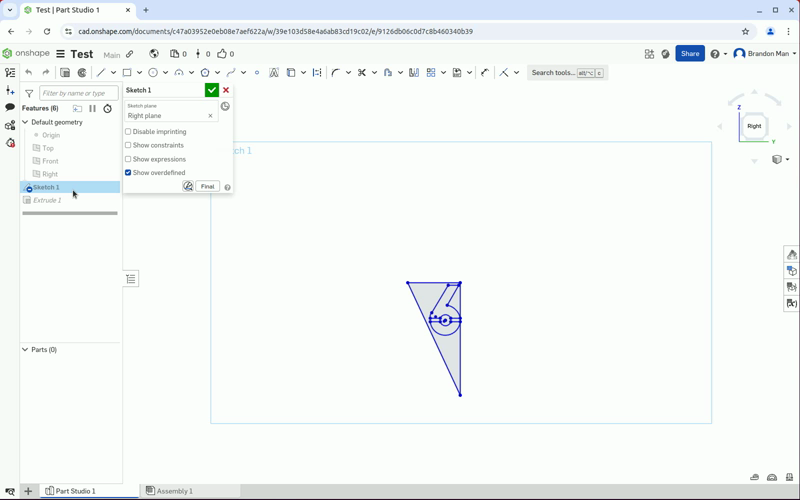
mouse_move(229, 92)
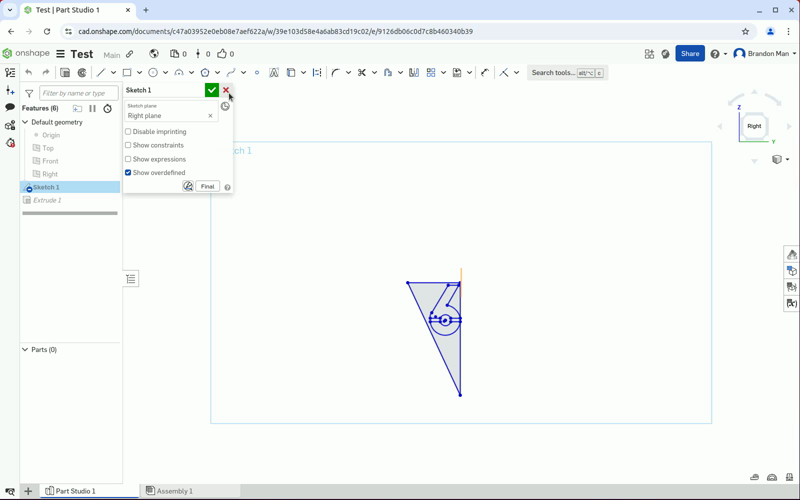
click(229, 92)
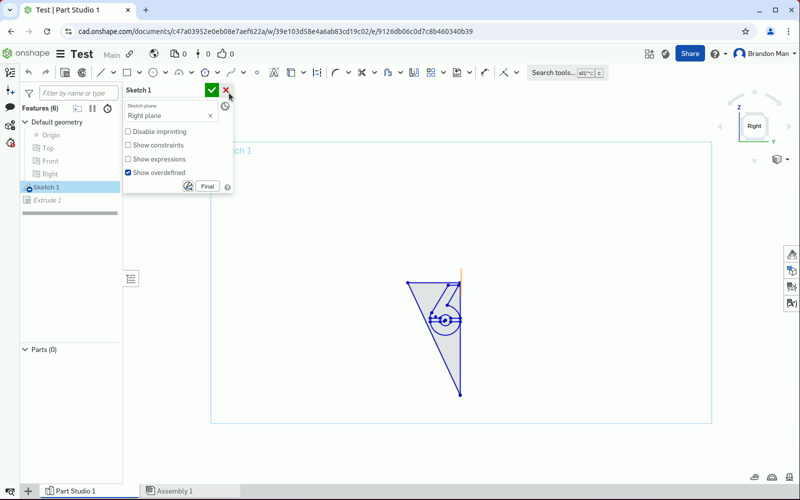
key(shift+s)
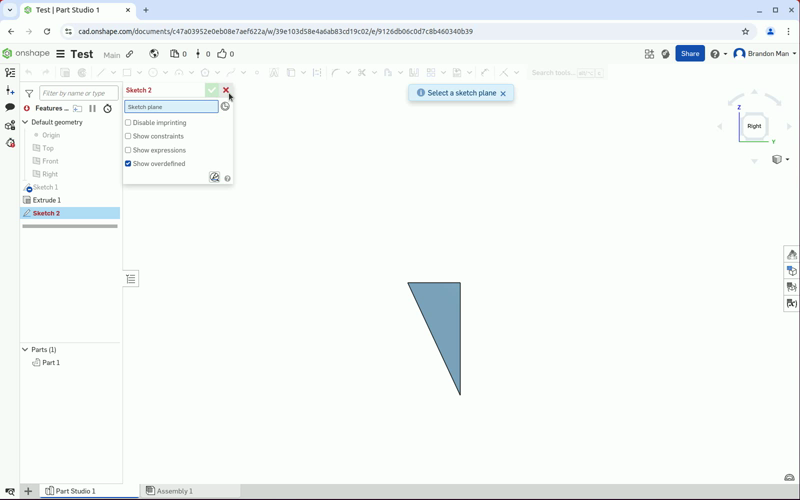
mouse_move(73, 176)
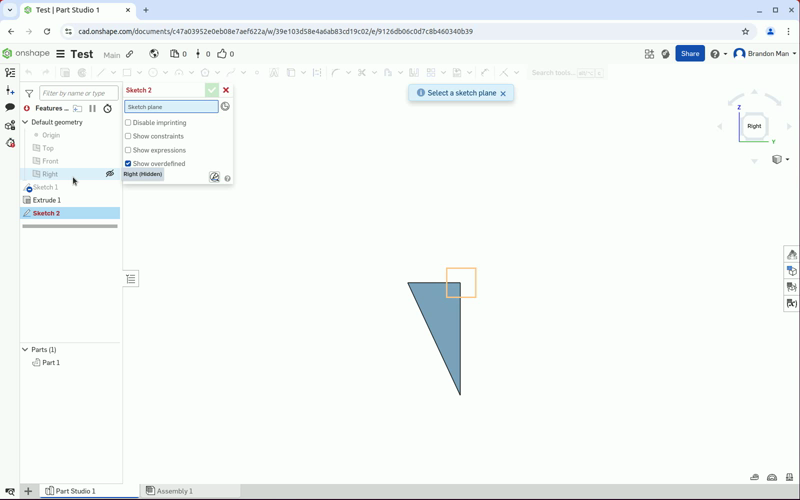
click(73, 176)
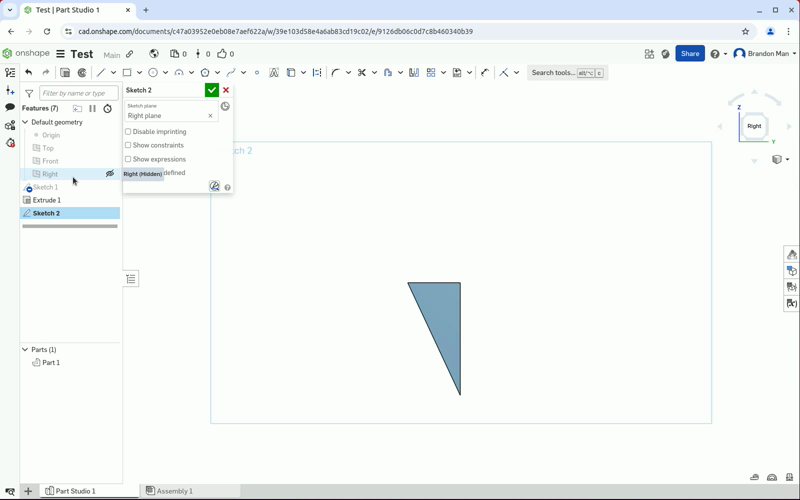
mouse_move(73, 352)
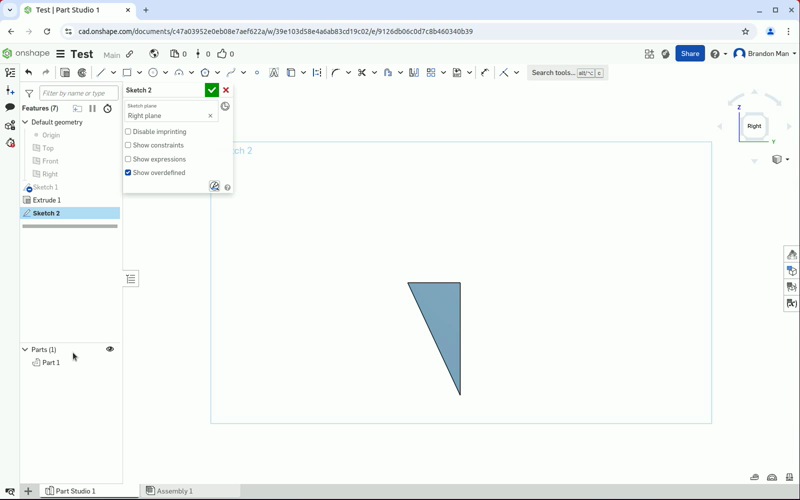
key(y)
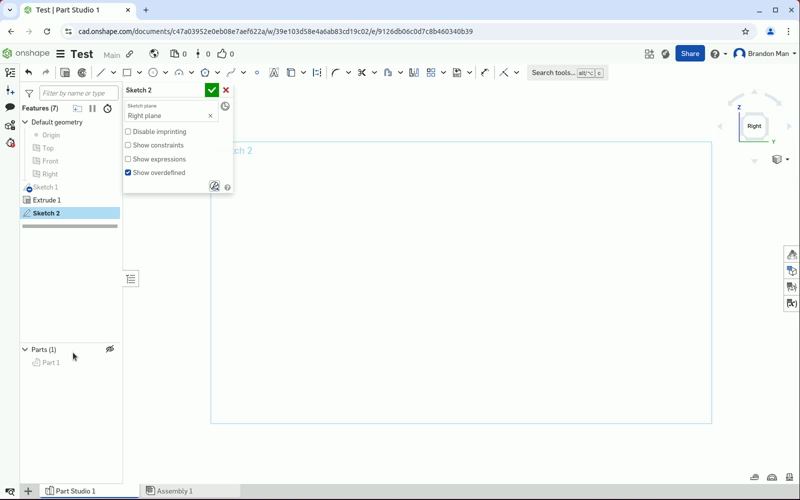
key(l)
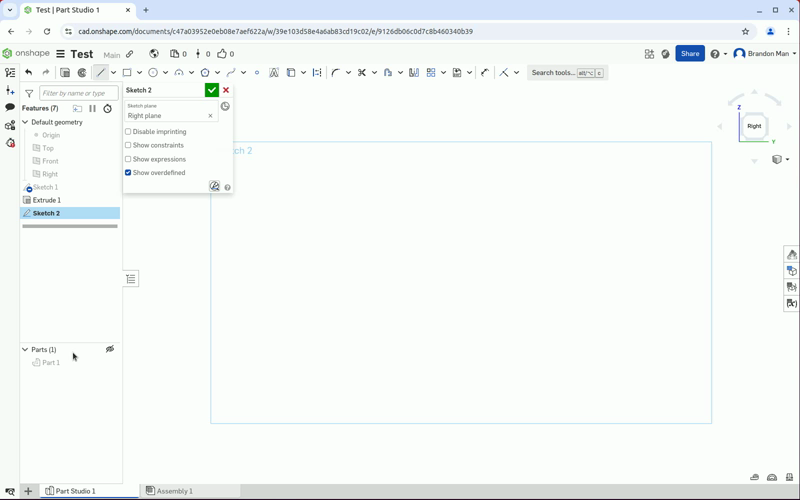
key_down(shift)
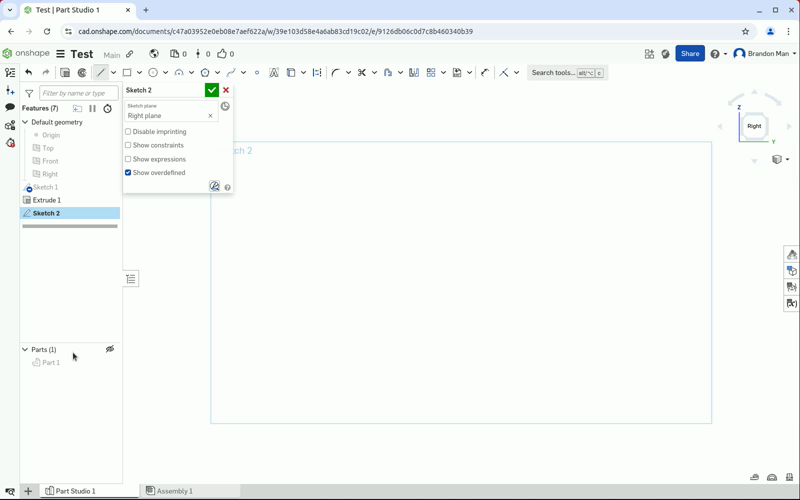
mouse_move(460, 395)
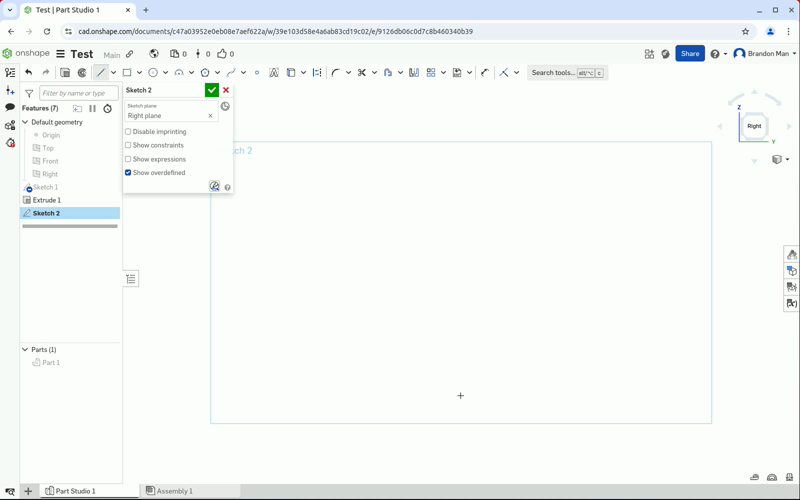
click(460, 395)
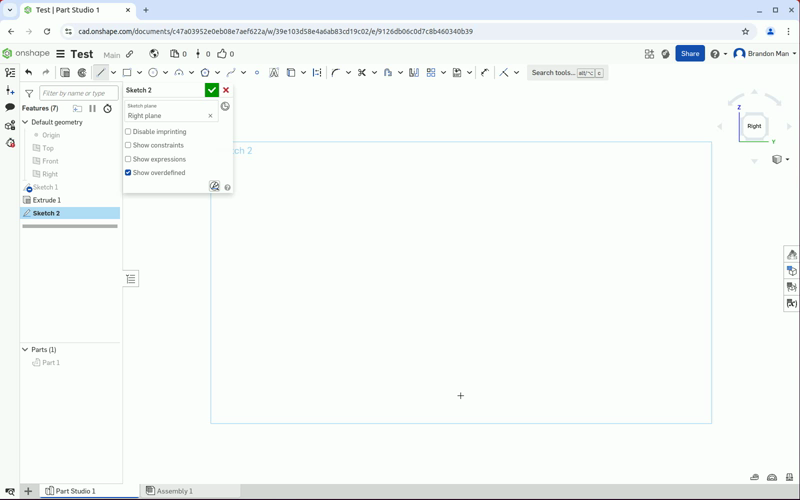
key_up(shift)
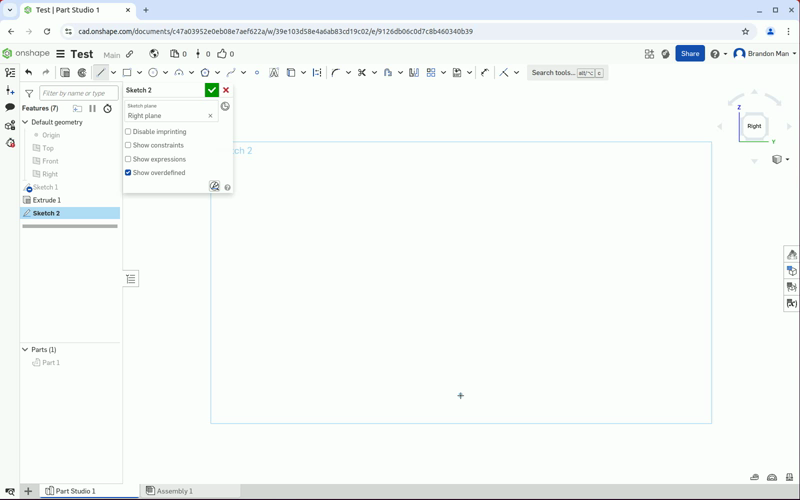
key_down(shift)
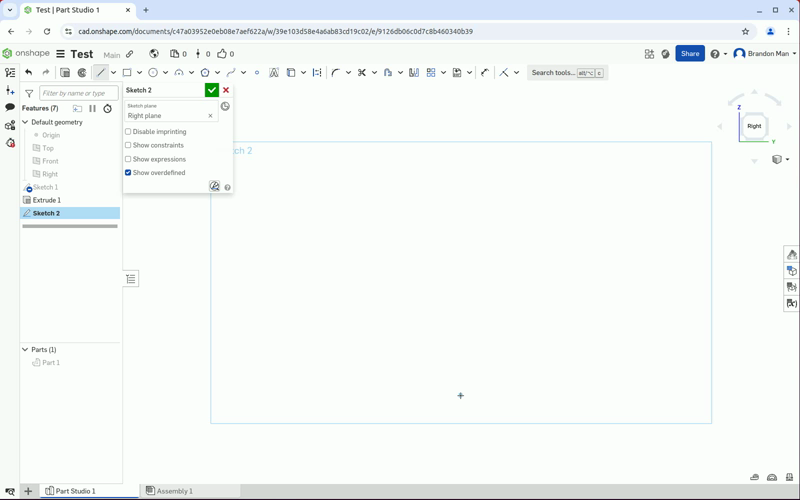
mouse_move(513, 282)
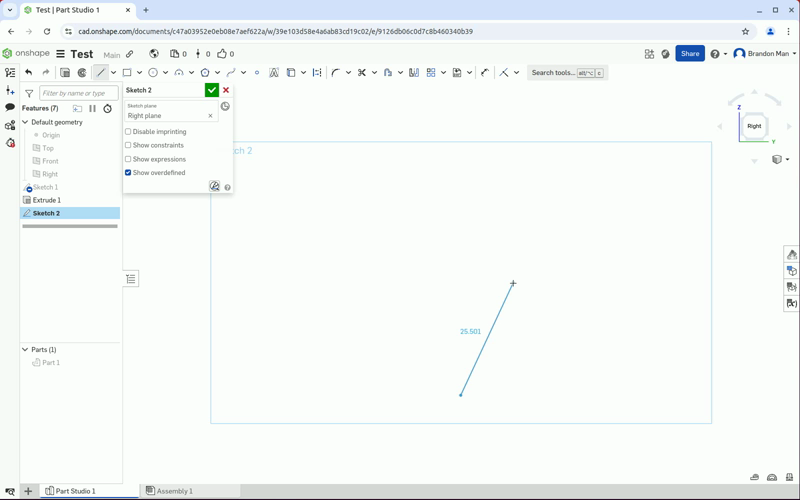
click(513, 282)
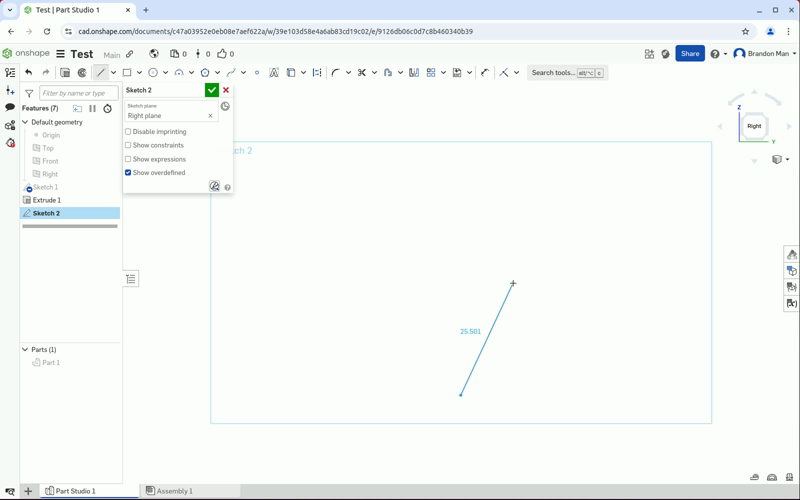
key_up(shift)
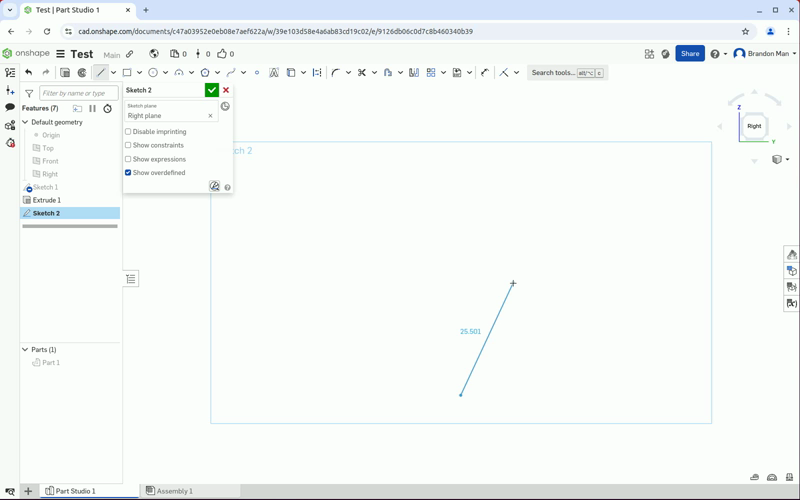
key_down(shift)
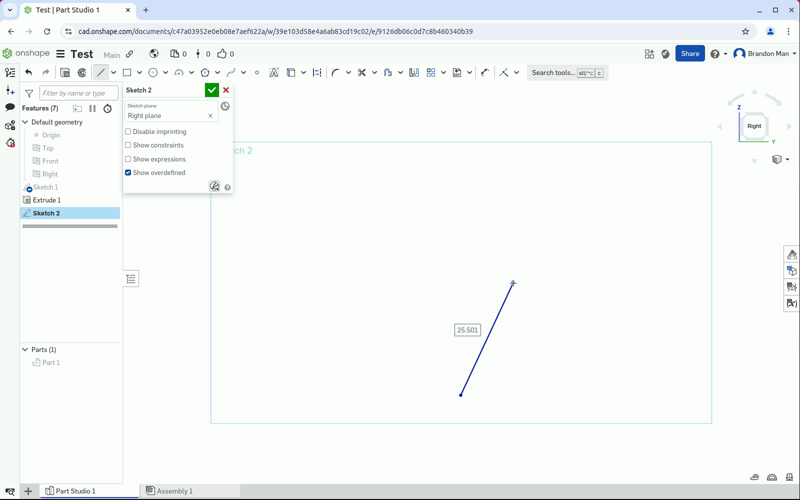
mouse_move(543, 282)
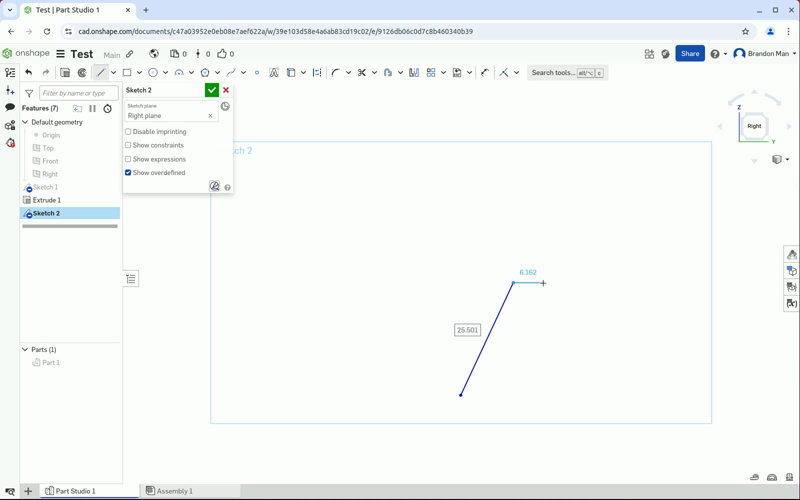
mouse_move(460, 282)
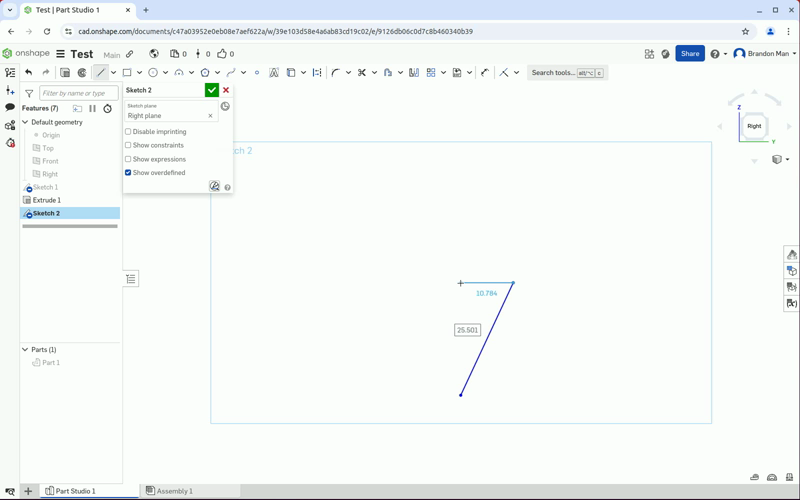
click(460, 282)
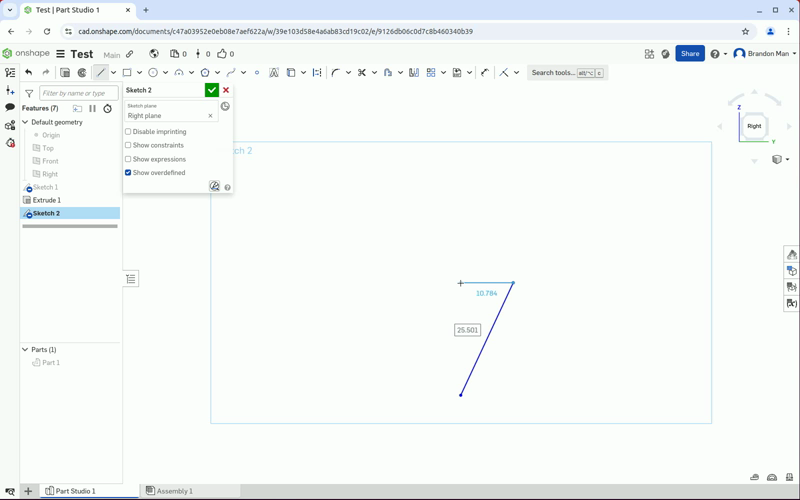
key_up(shift)
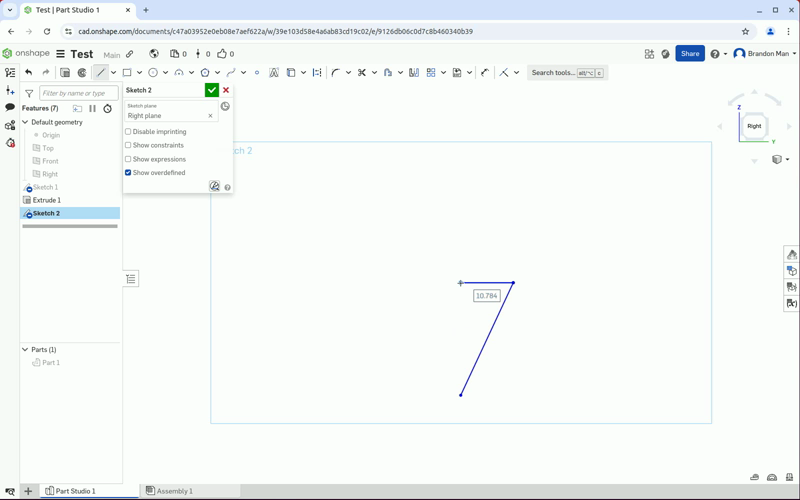
key_down(shift)
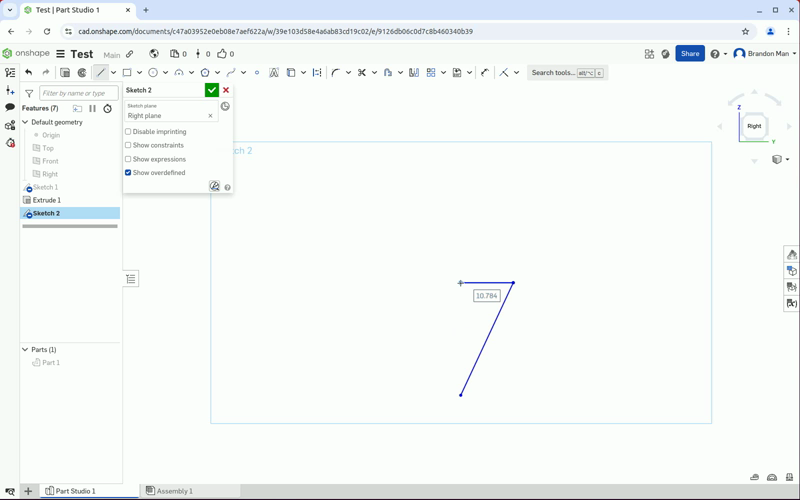
mouse_move(460, 395)
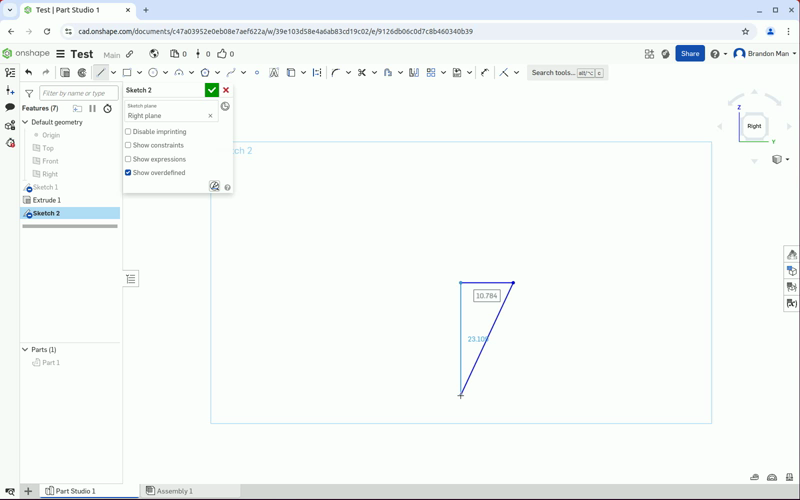
key_up(shift)
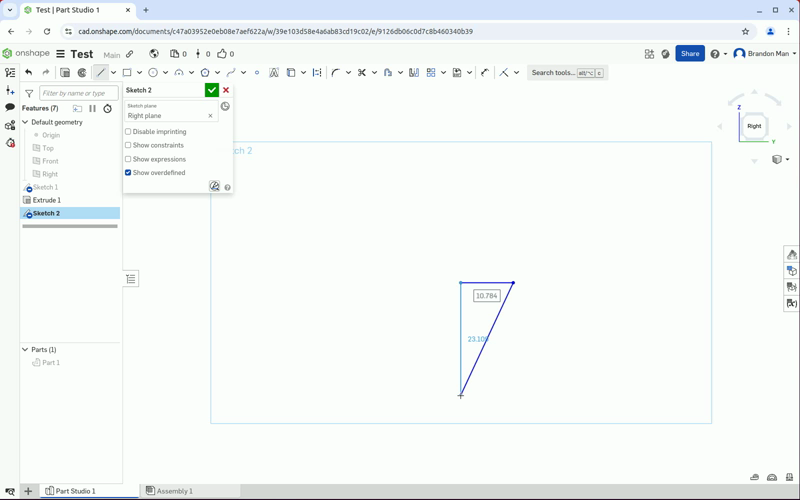
click(460, 395)
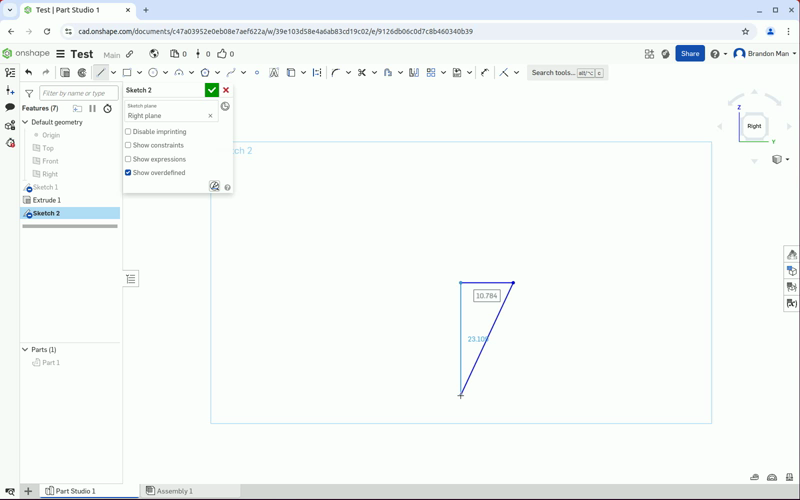
key(esc)
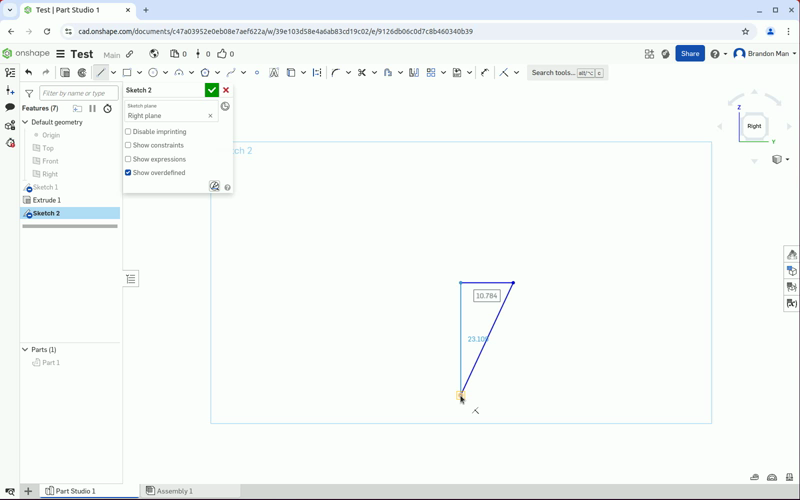
key(l)
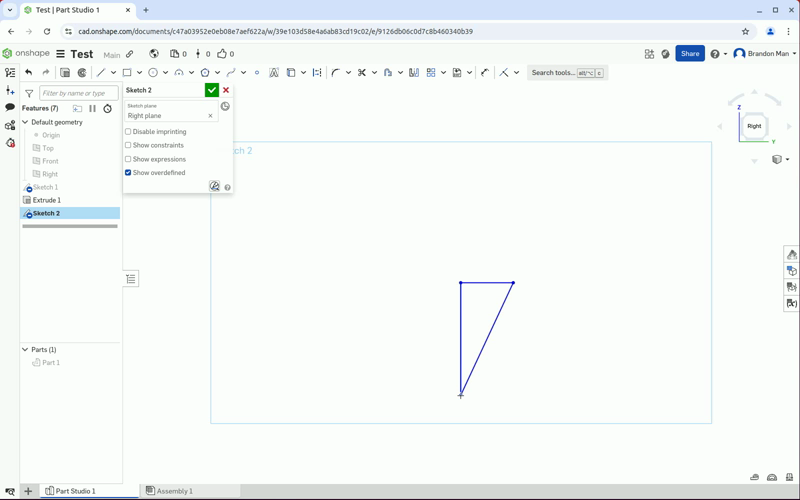
key_down(shift)
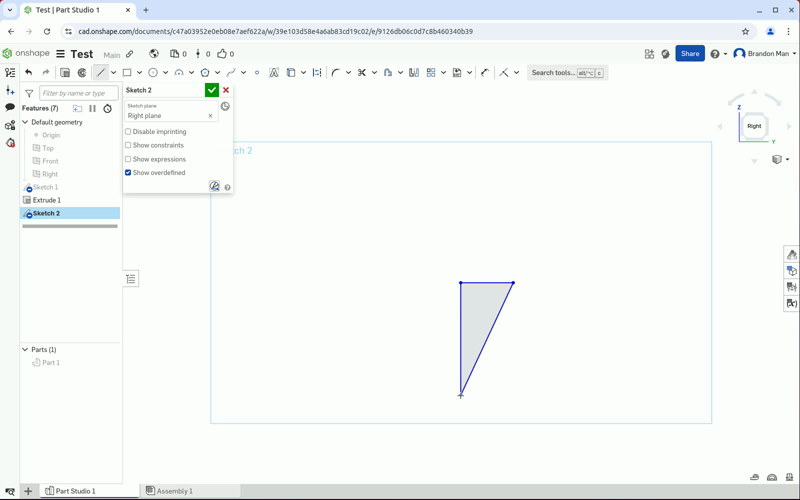
mouse_move(461, 285)
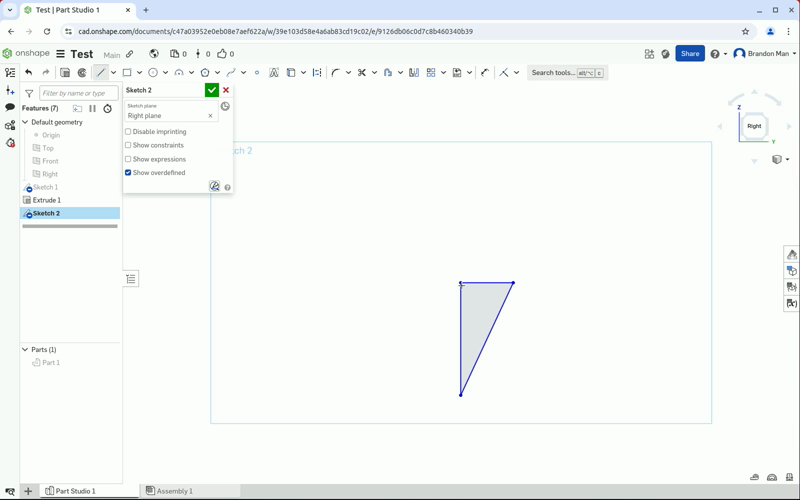
scroll(6)
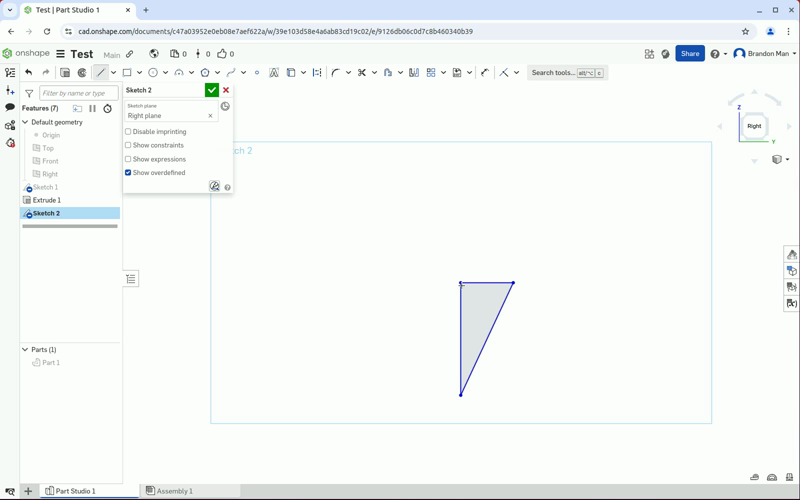
scroll(6)
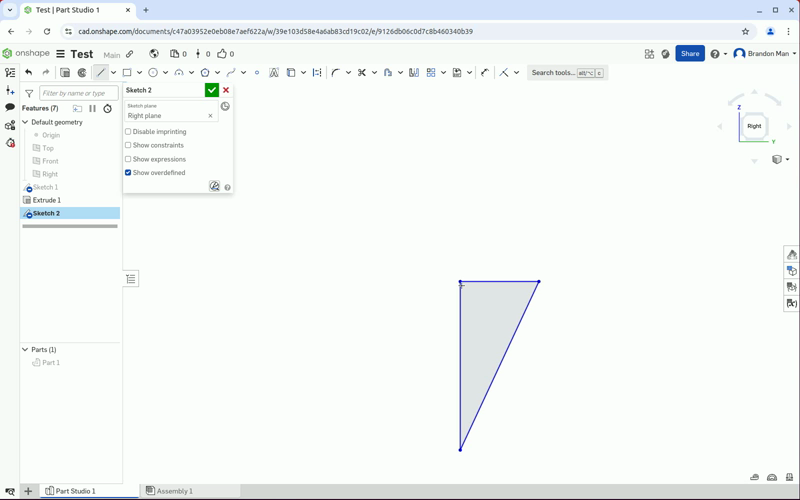
scroll(6)
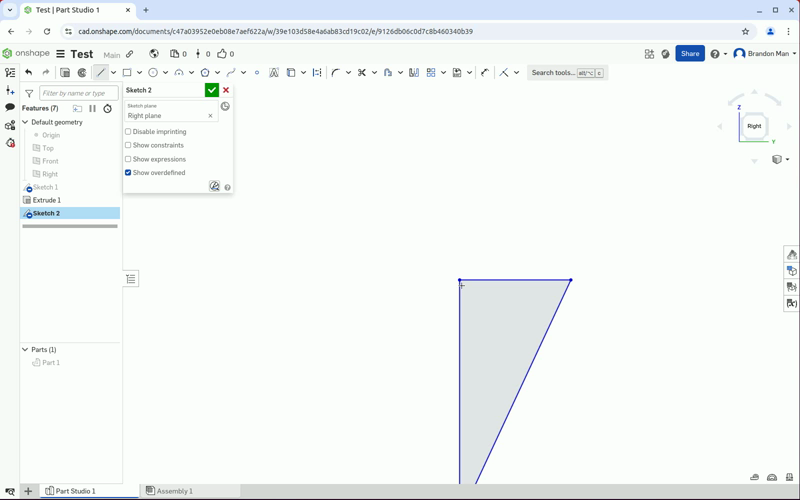
scroll(6)
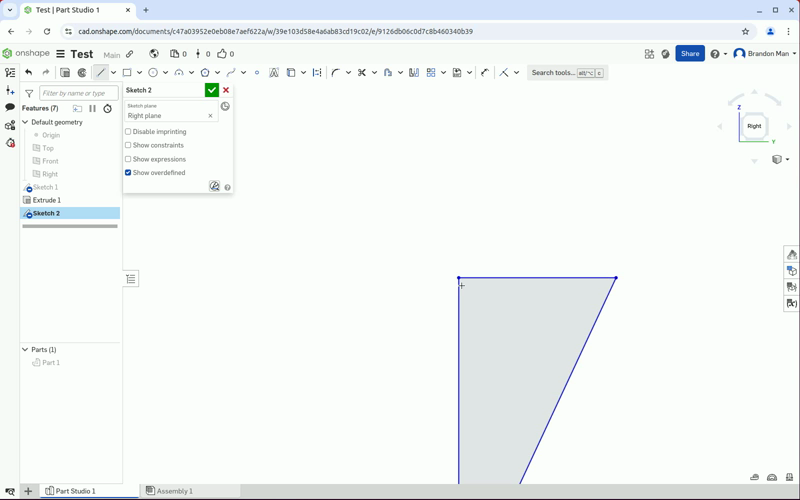
scroll(6)
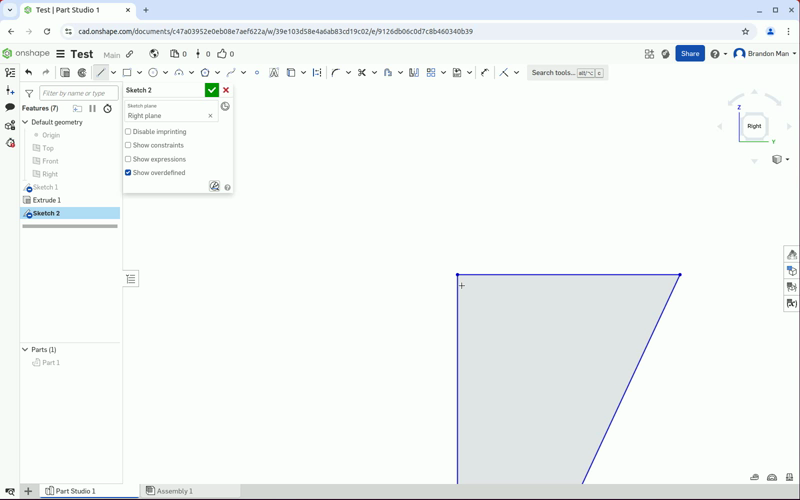
scroll(6)
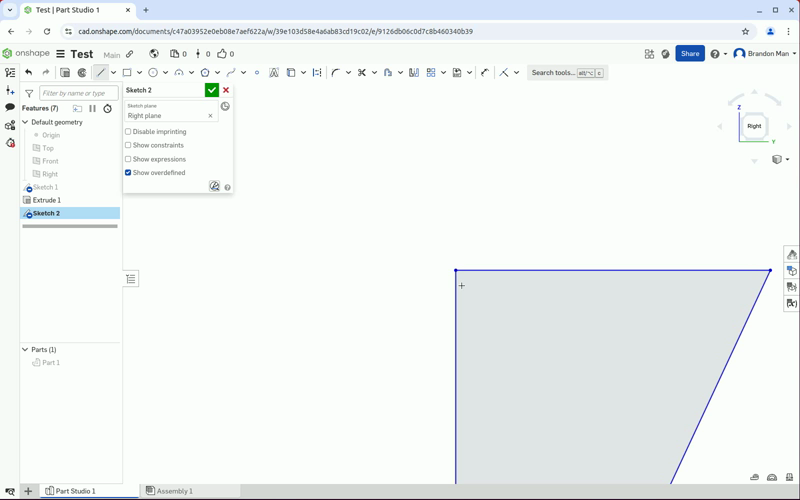
scroll(6)
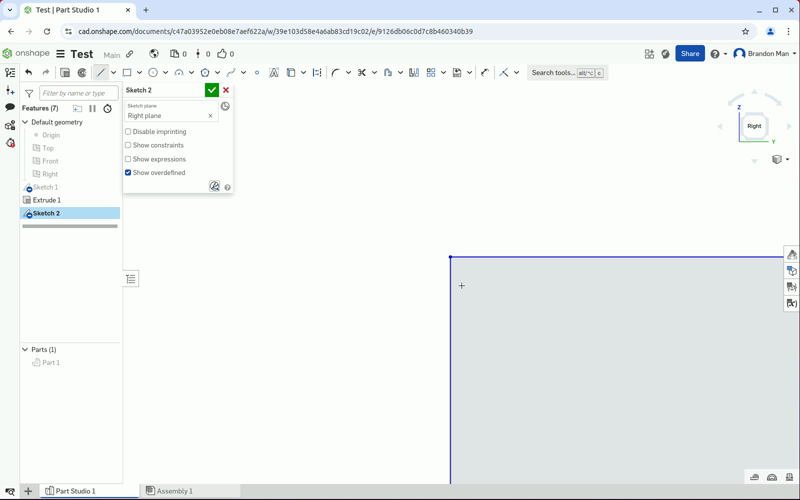
click(461, 285)
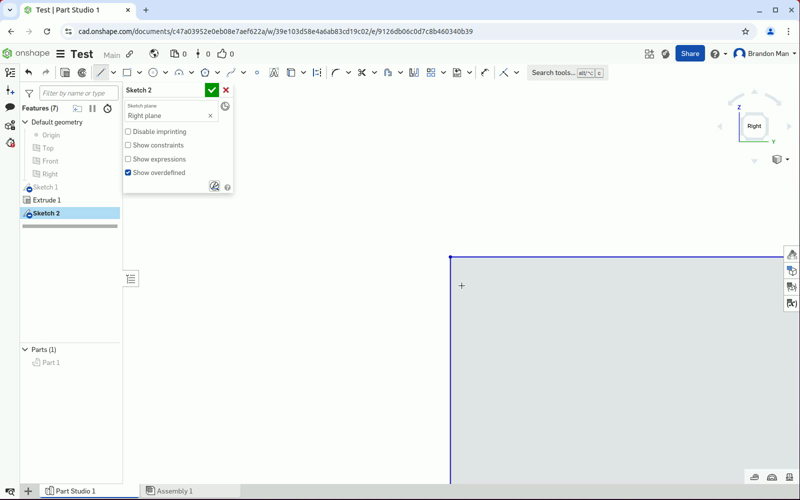
scroll(-6)
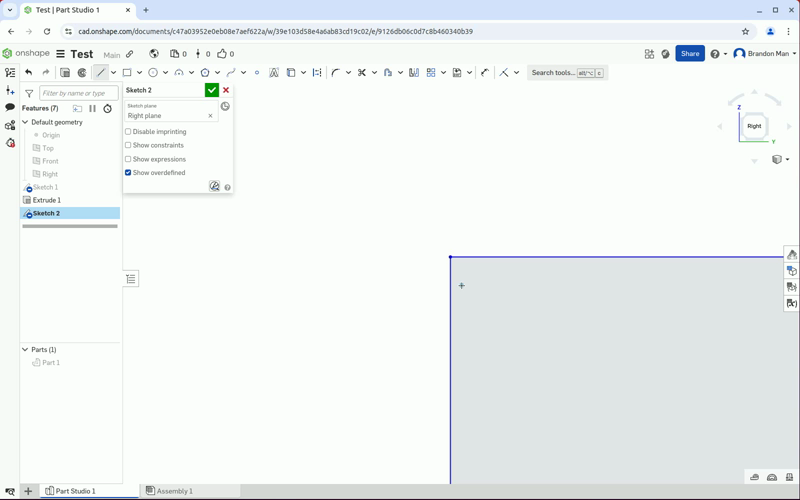
scroll(-6)
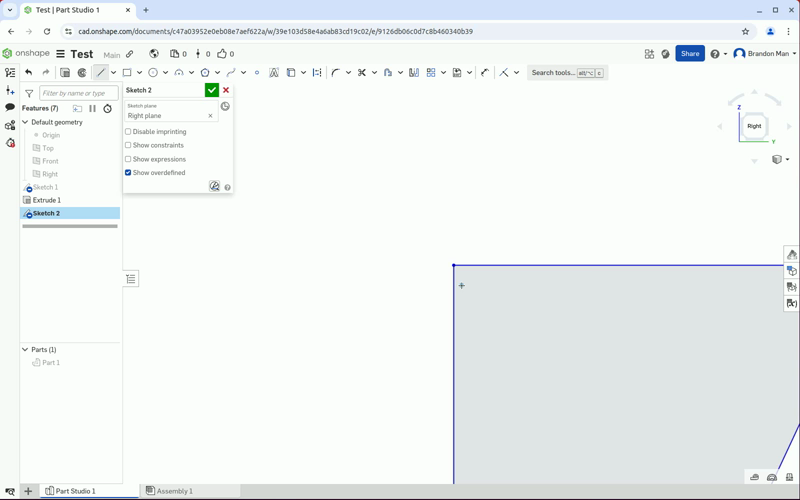
scroll(-6)
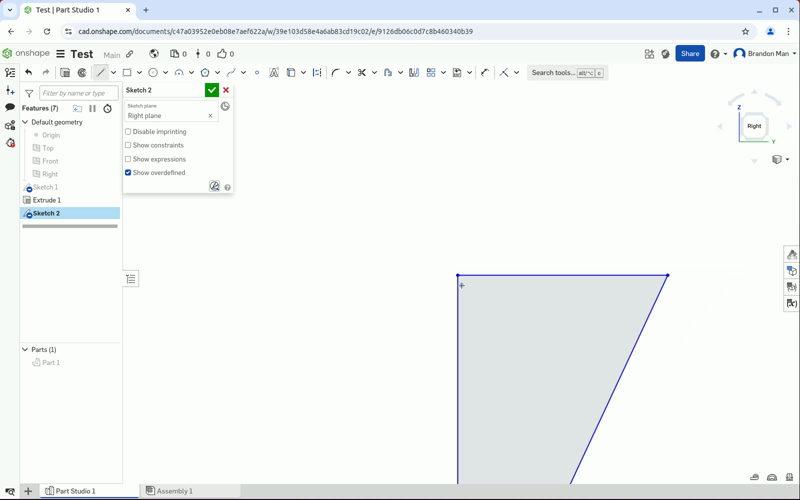
scroll(-6)
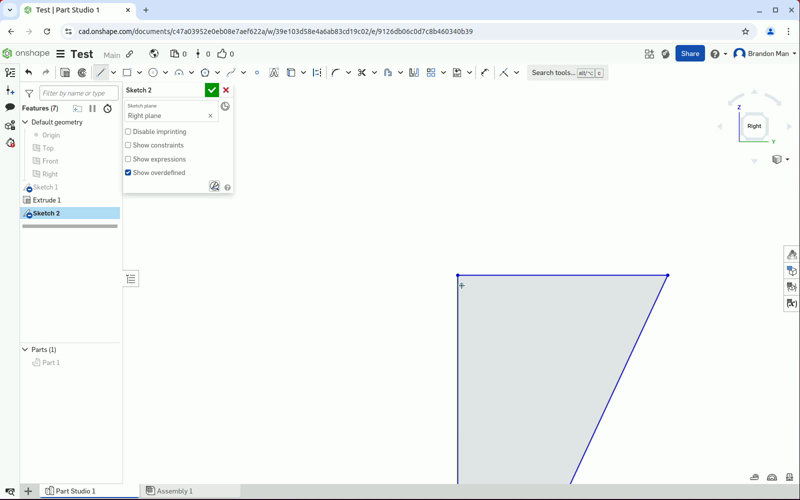
scroll(-6)
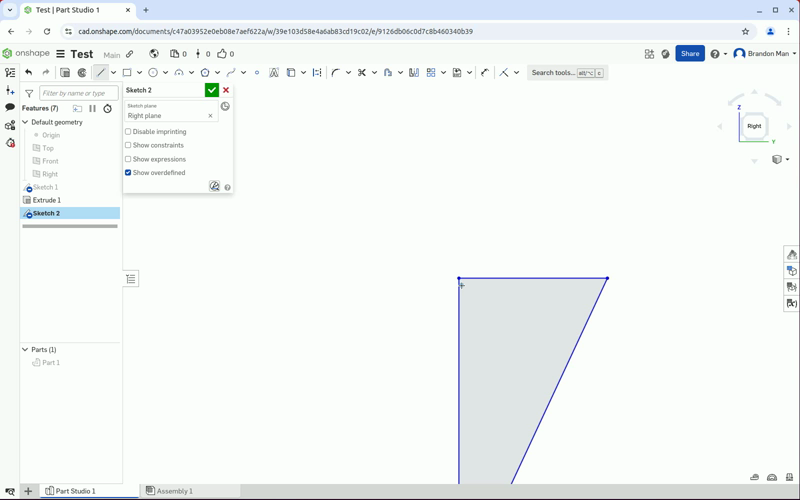
scroll(-6)
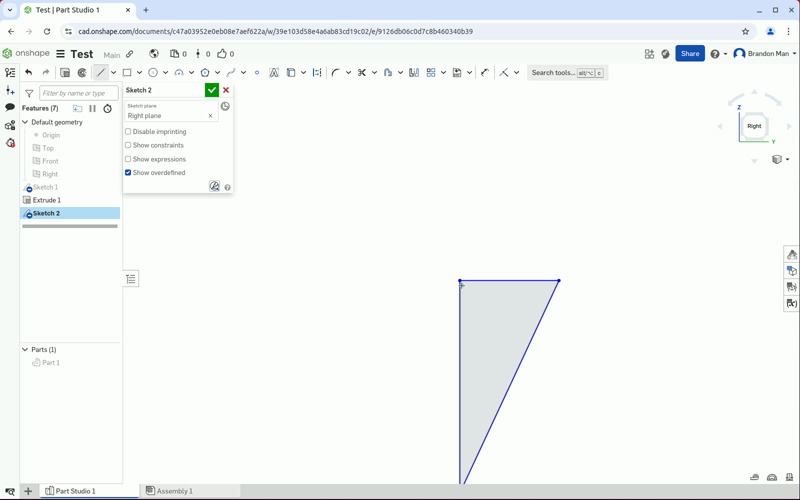
scroll(-6)
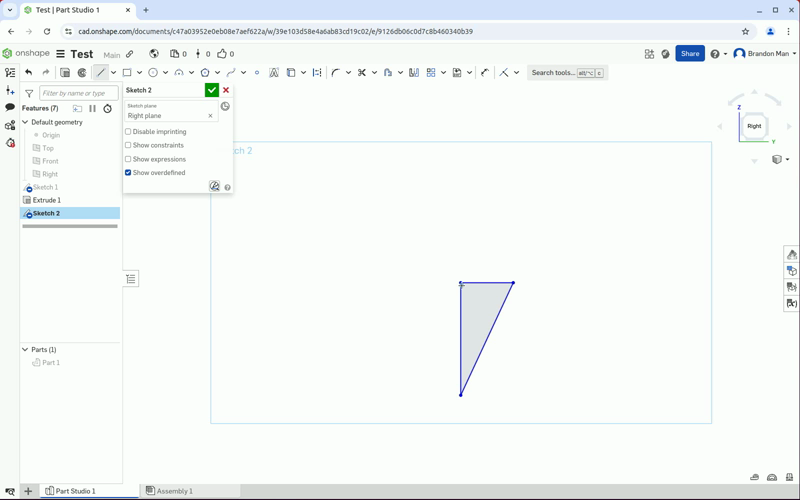
key_up(shift)
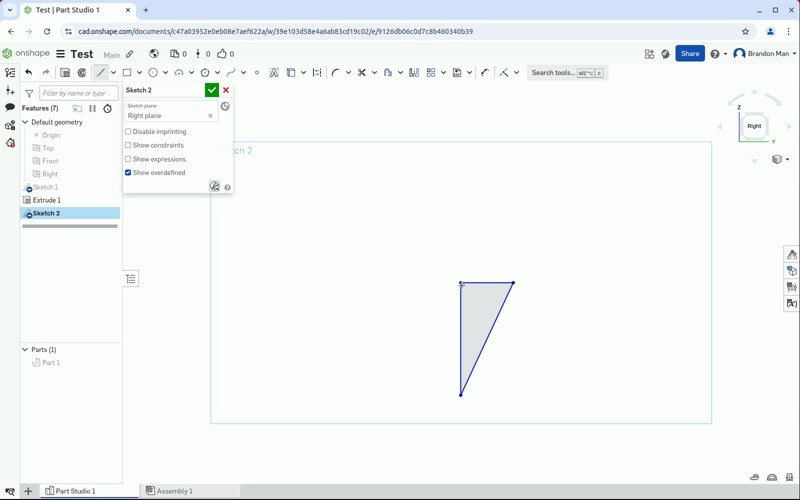
key_down(shift)
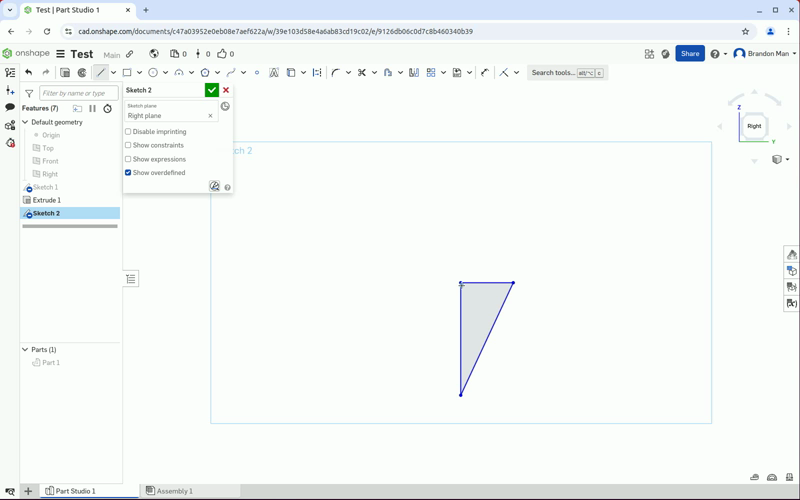
mouse_move(492, 285)
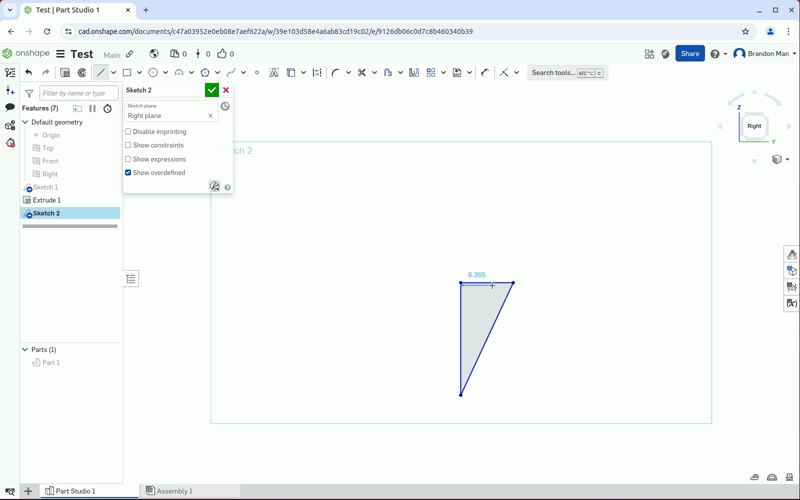
mouse_move(476, 312)
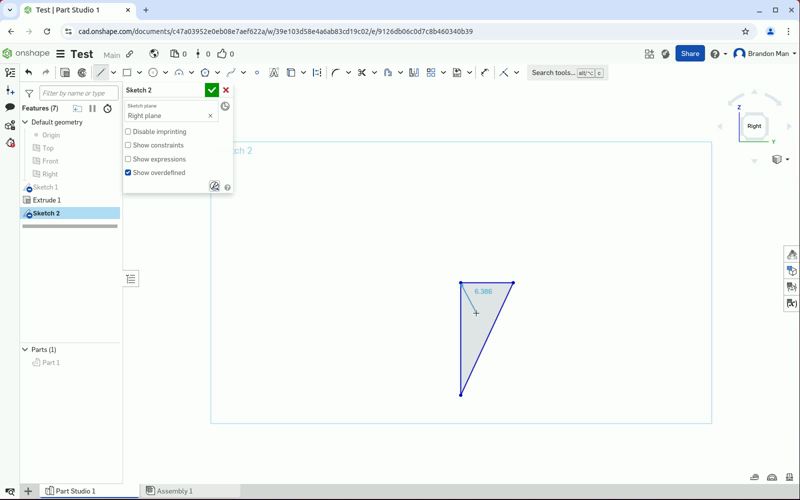
click(476, 312)
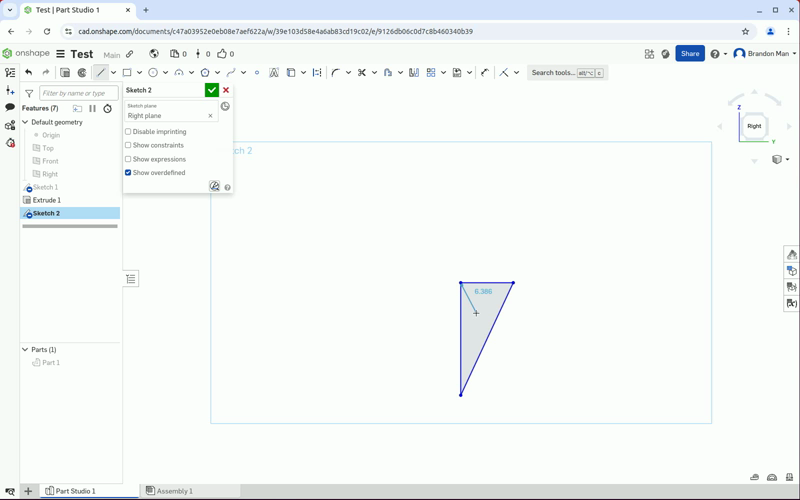
key_up(shift)
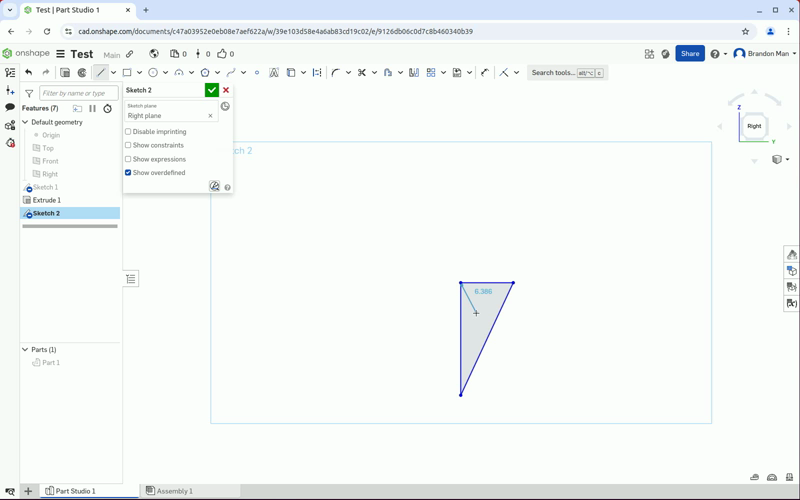
key_down(shift)
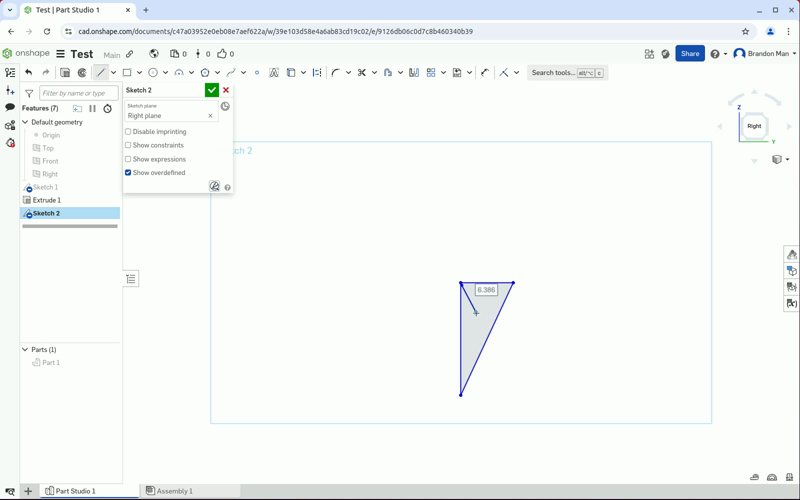
mouse_move(506, 312)
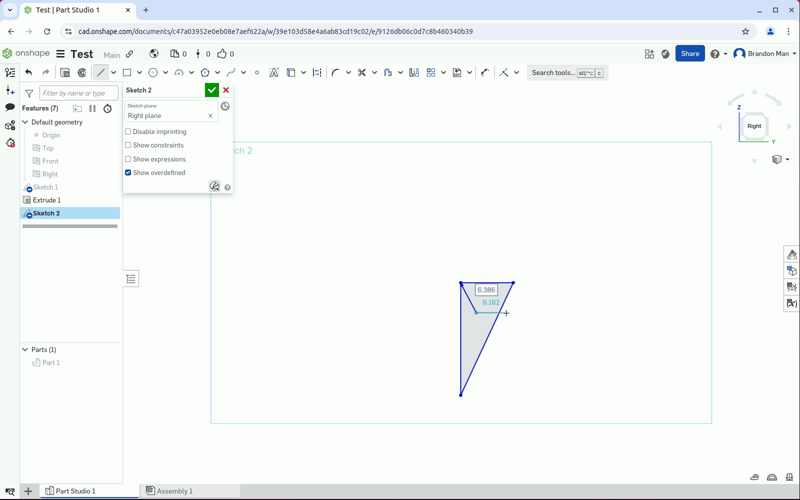
mouse_move(463, 312)
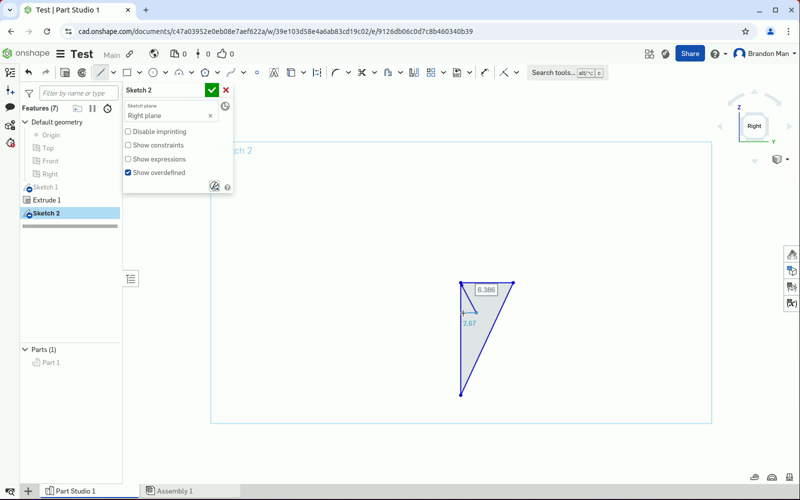
click(463, 312)
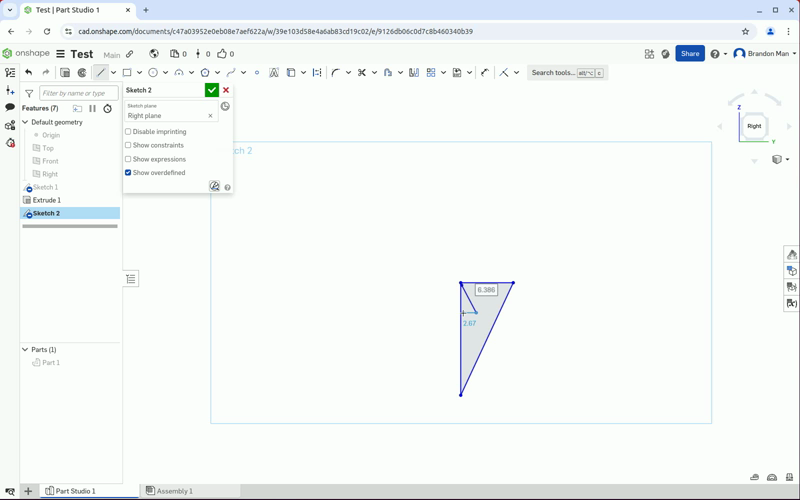
key_up(shift)
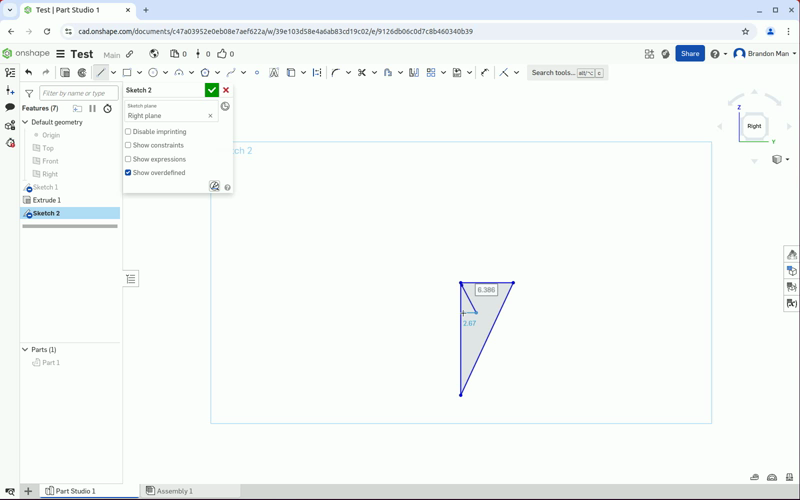
key_down(shift)
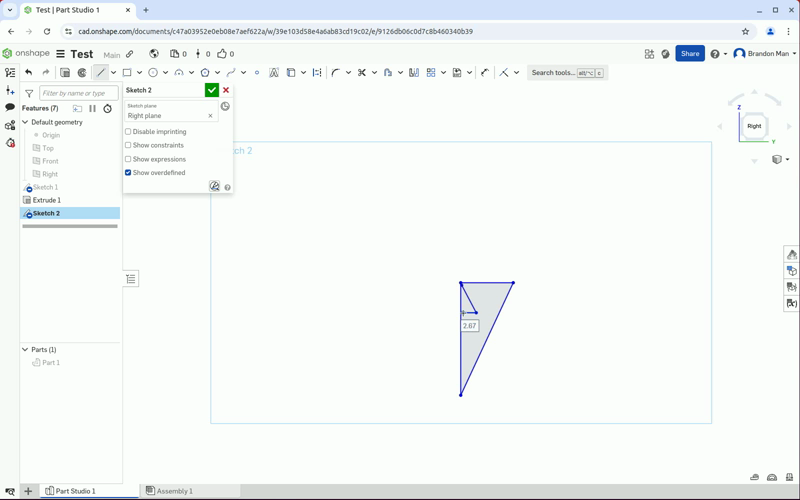
mouse_move(493, 312)
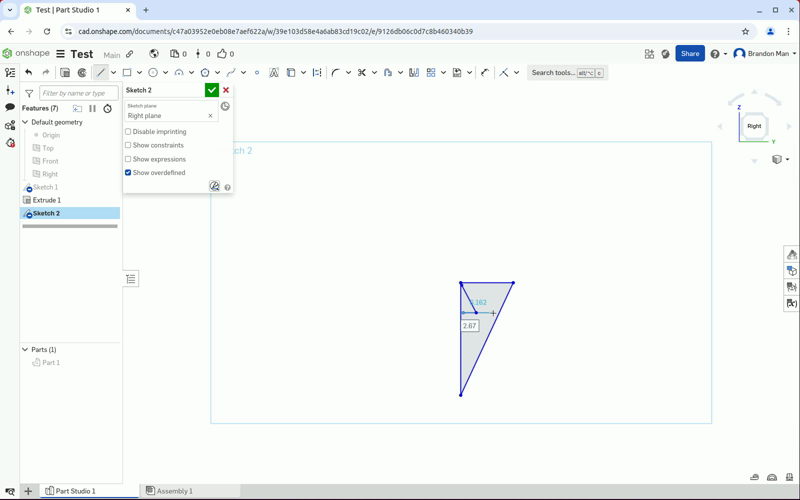
mouse_move(463, 335)
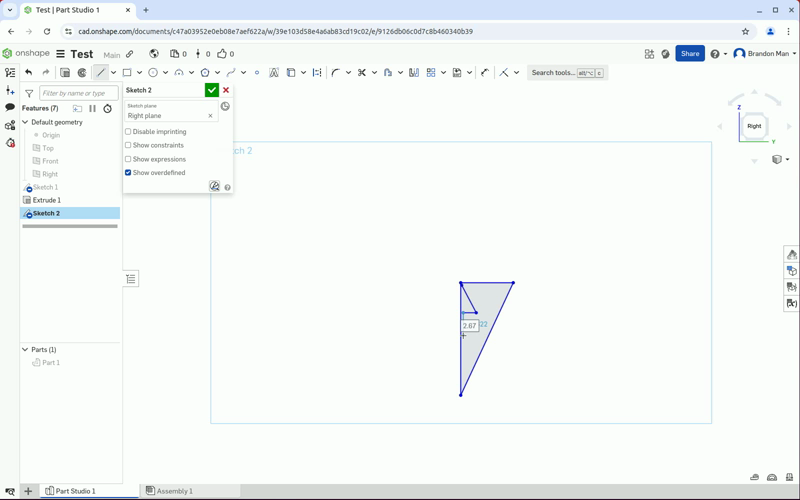
click(463, 335)
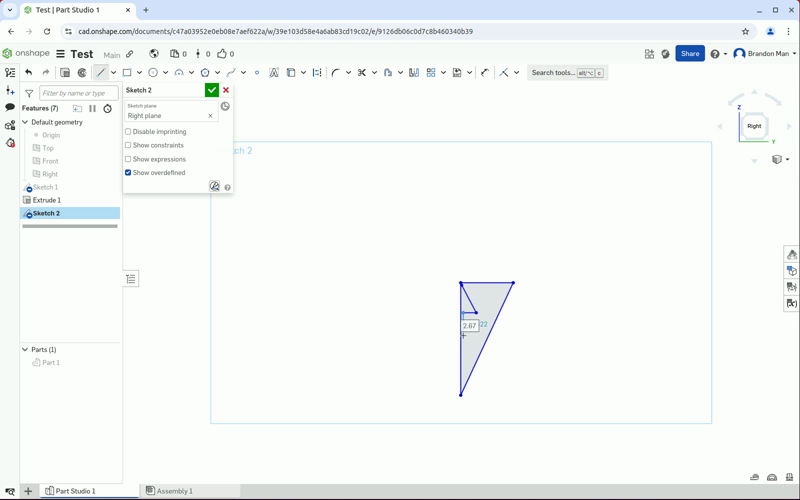
key_up(shift)
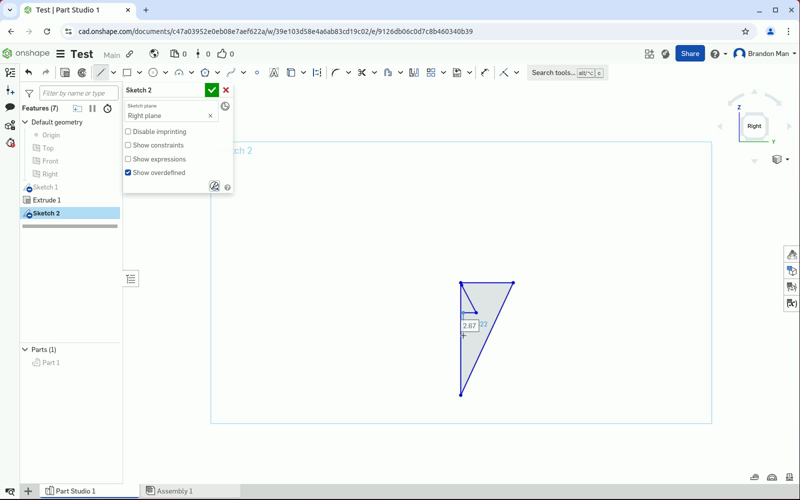
key_down(shift)
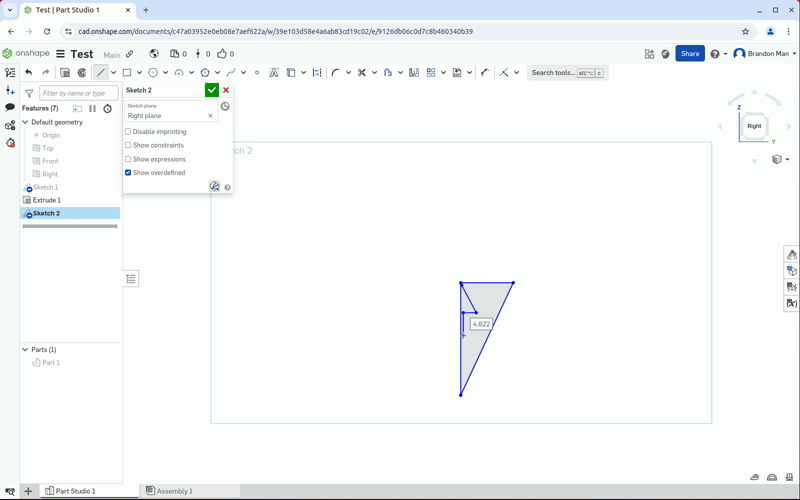
mouse_move(493, 335)
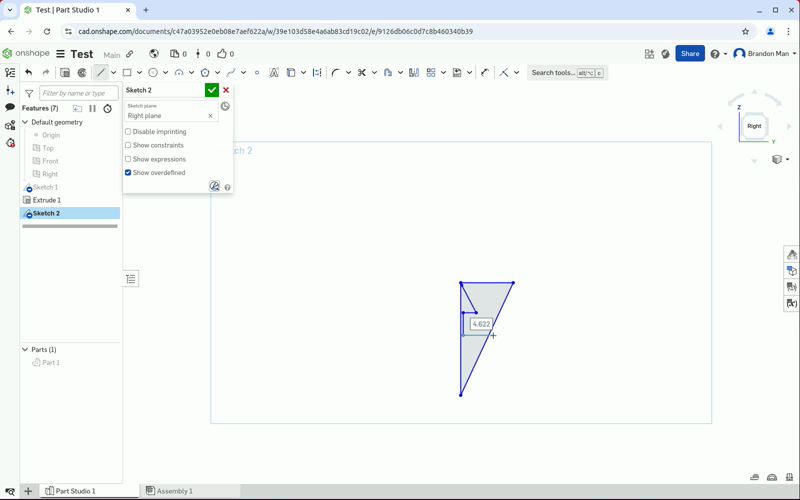
mouse_move(472, 335)
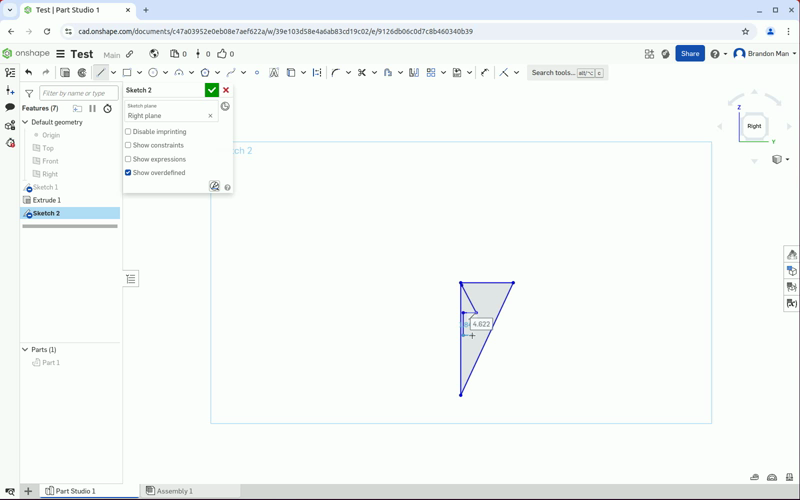
click(472, 335)
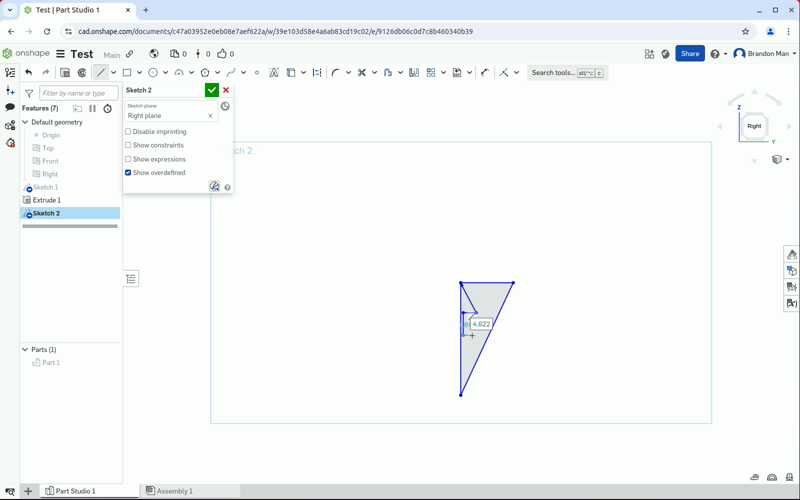
key_up(shift)
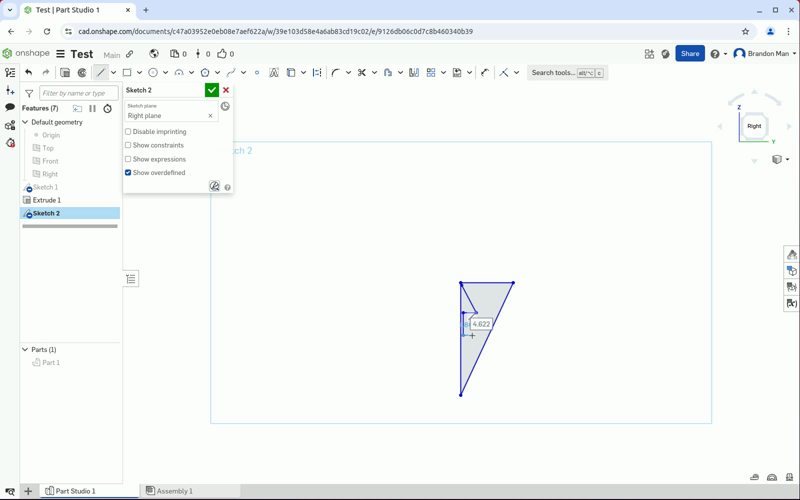
key_down(shift)
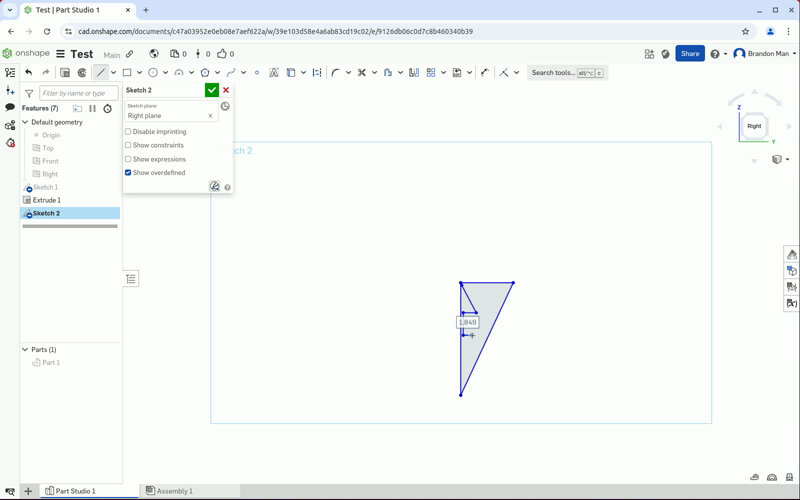
mouse_move(502, 335)
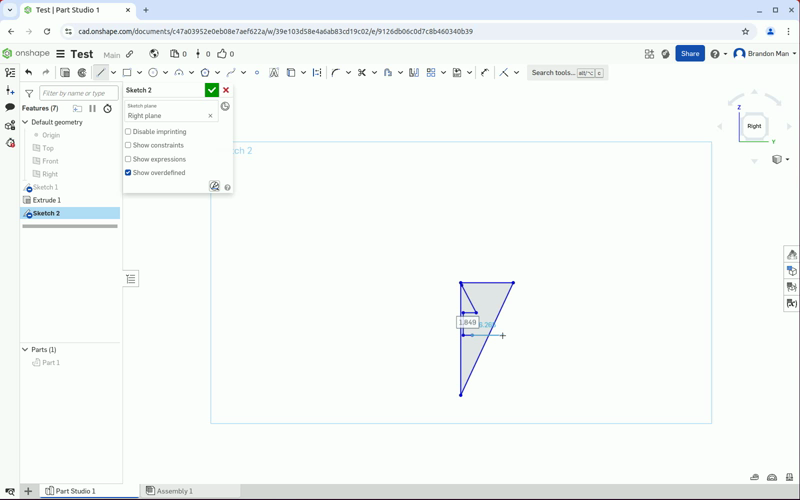
mouse_move(472, 321)
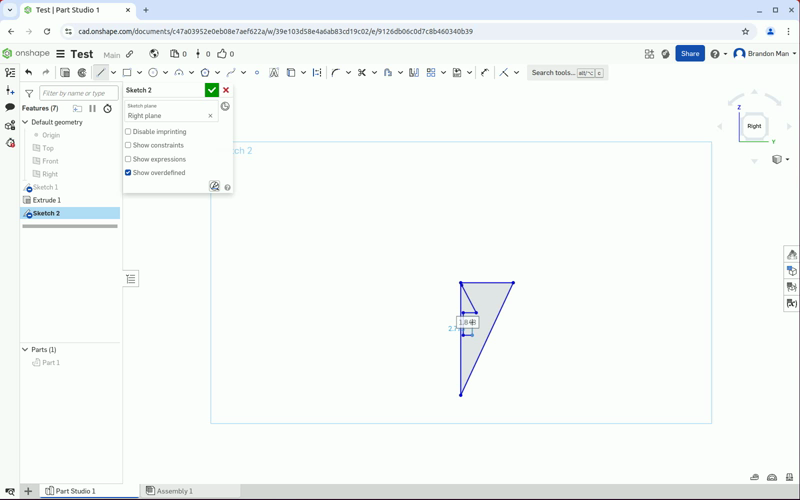
click(472, 321)
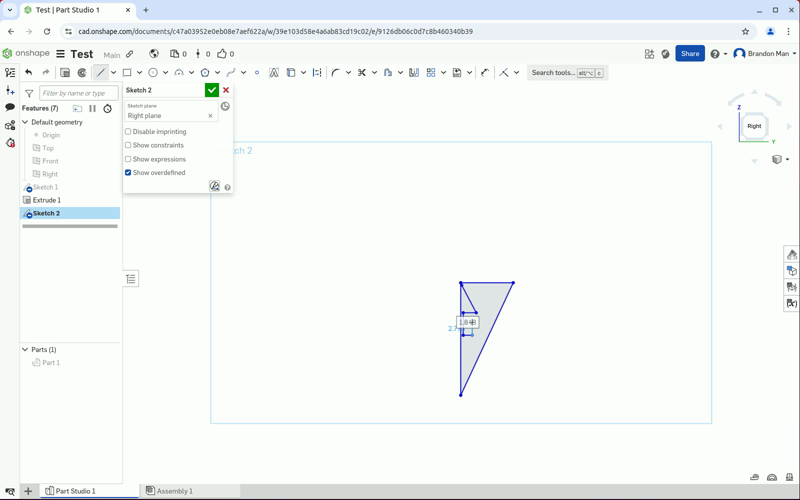
key_up(shift)
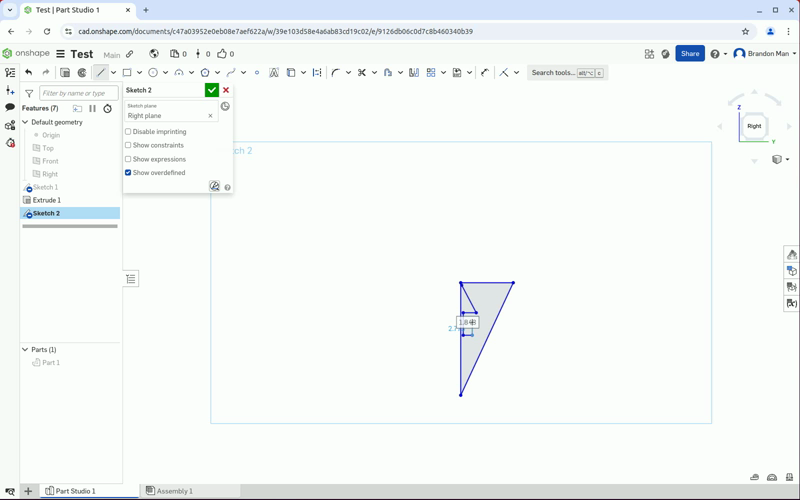
key_down(shift)
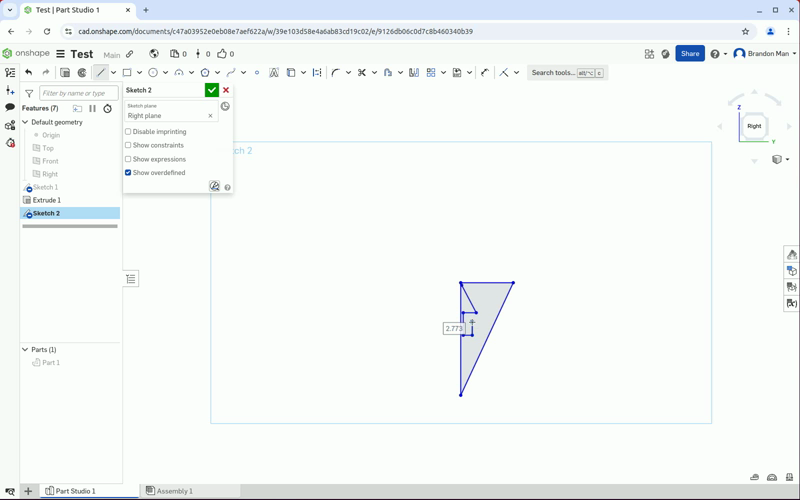
mouse_move(502, 321)
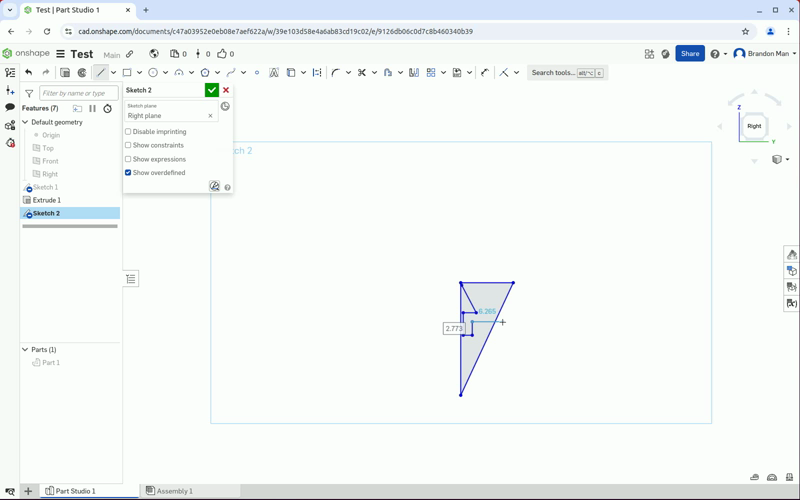
mouse_move(490, 321)
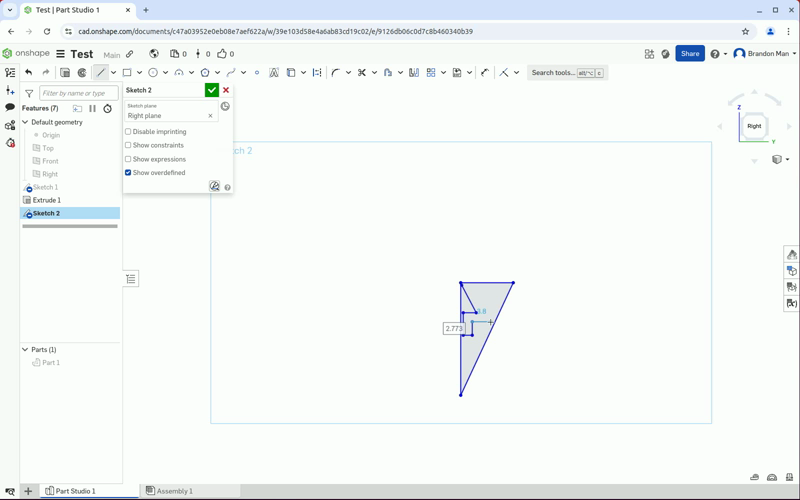
click(490, 321)
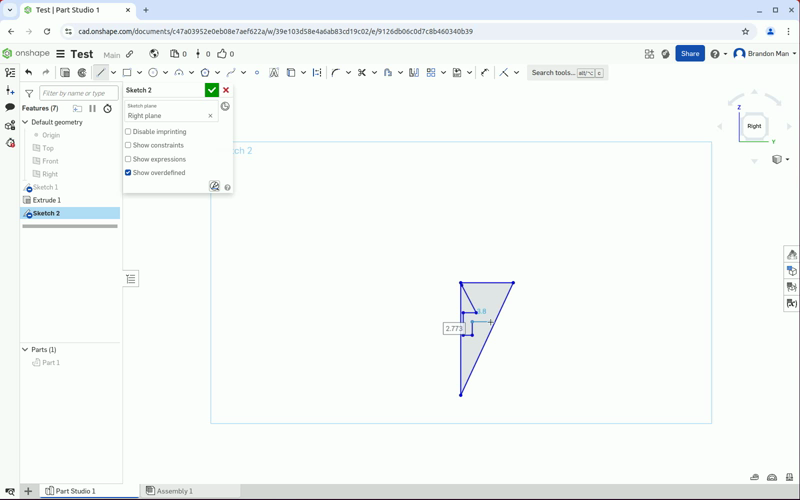
key_up(shift)
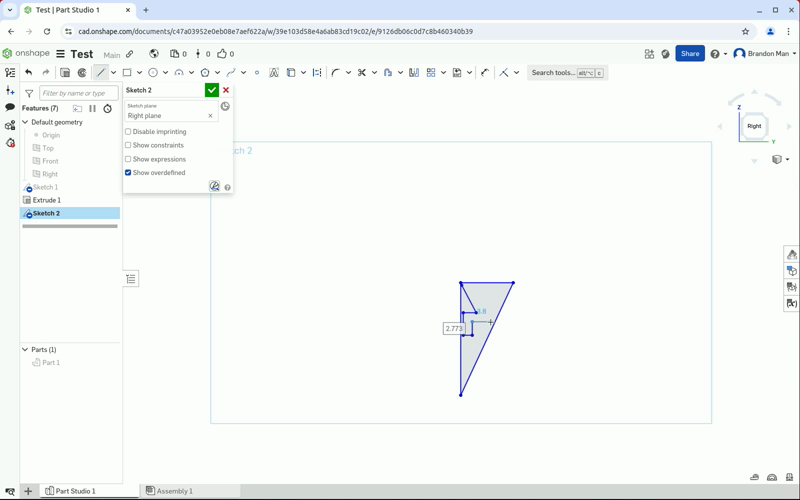
key_down(shift)
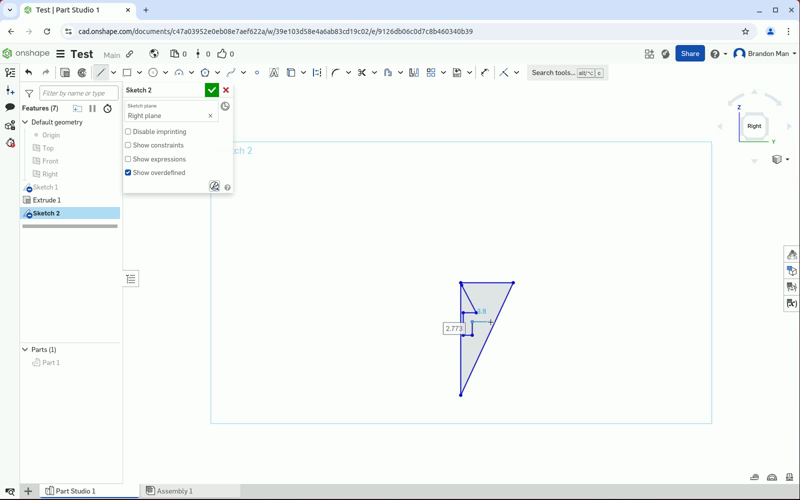
mouse_move(520, 321)
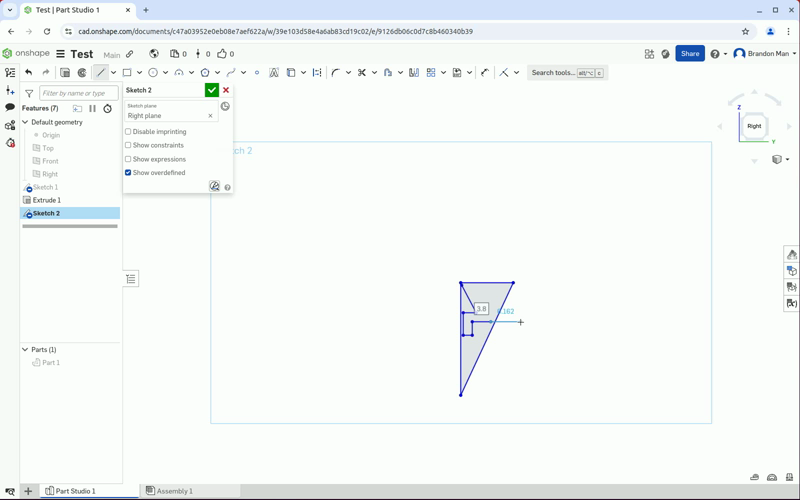
mouse_move(472, 285)
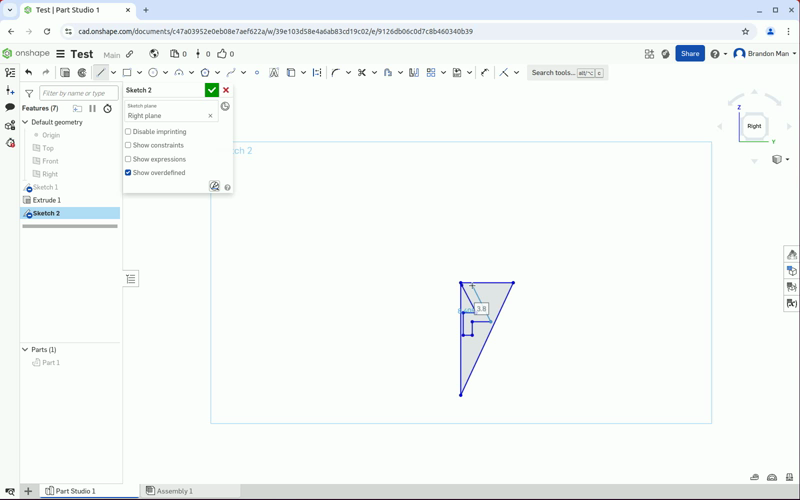
click(472, 285)
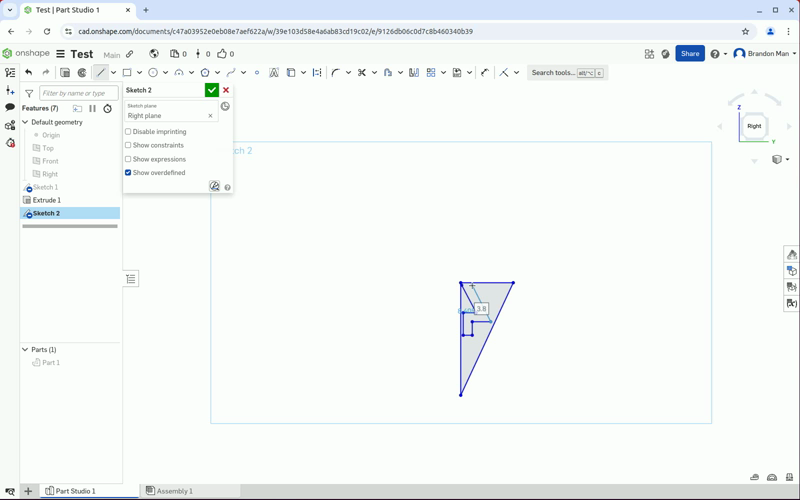
key_up(shift)
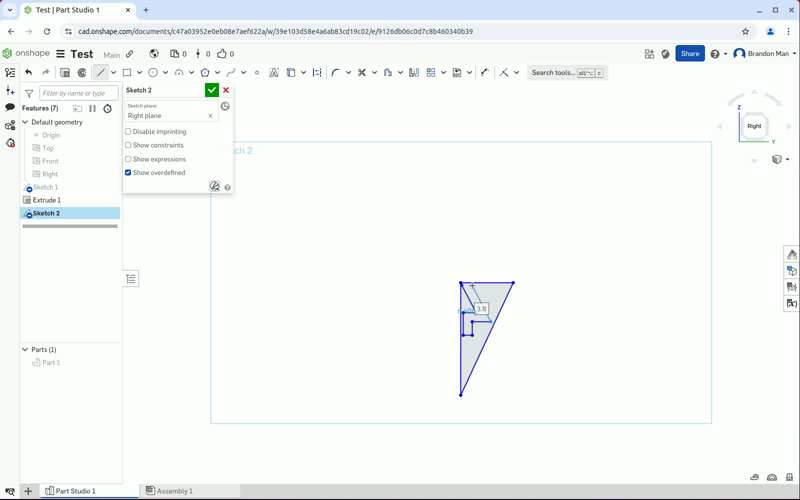
mouse_move(502, 285)
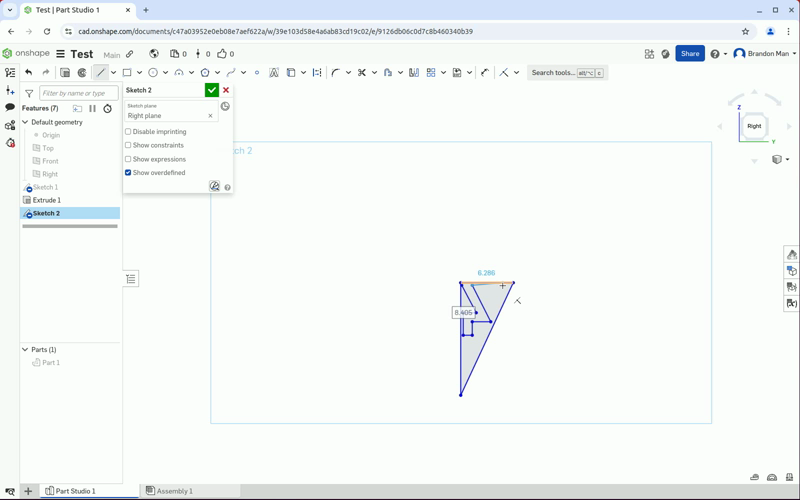
key_down(shift)
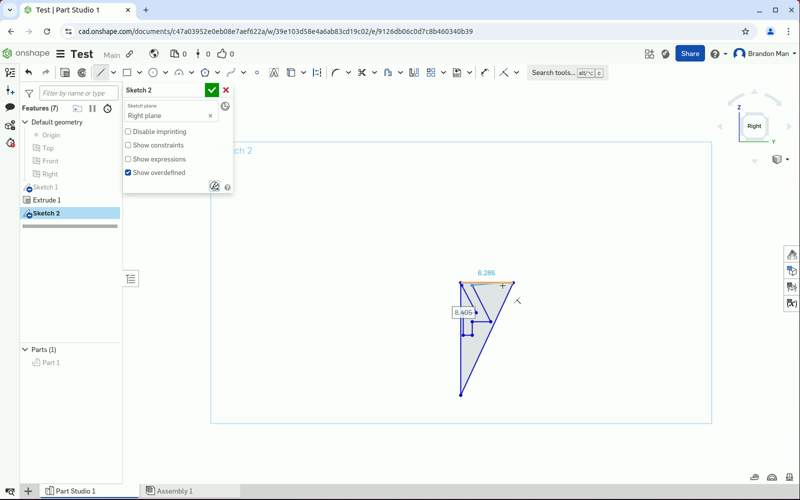
mouse_move(461, 285)
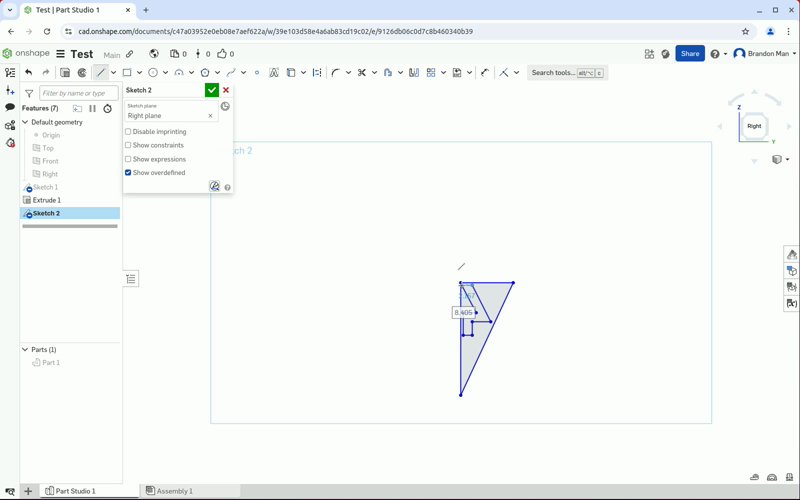
scroll(6)
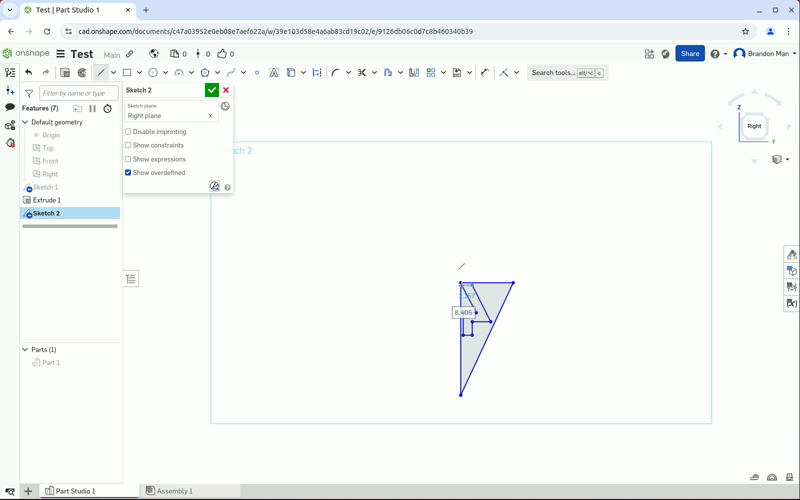
scroll(6)
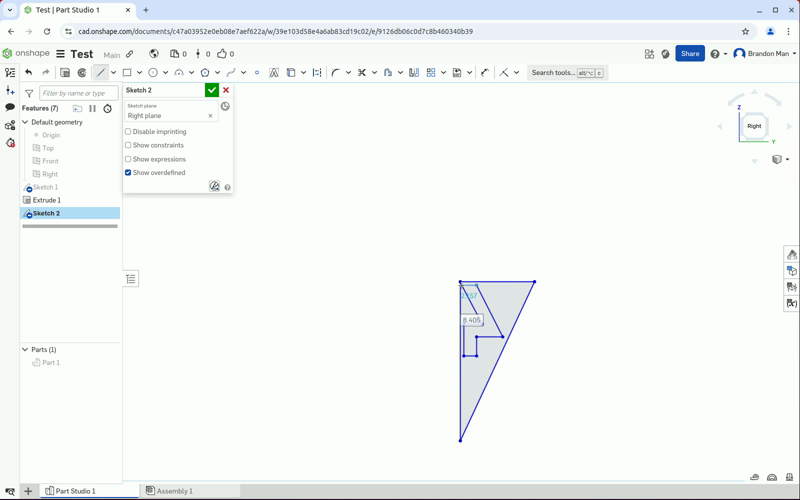
scroll(6)
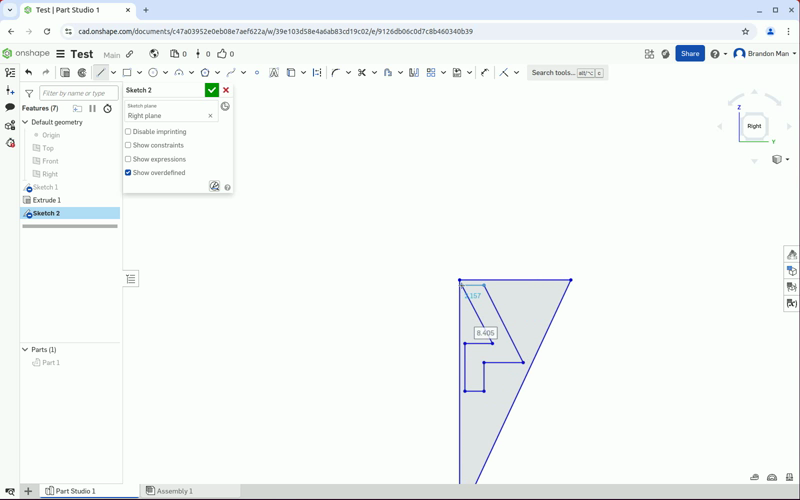
scroll(6)
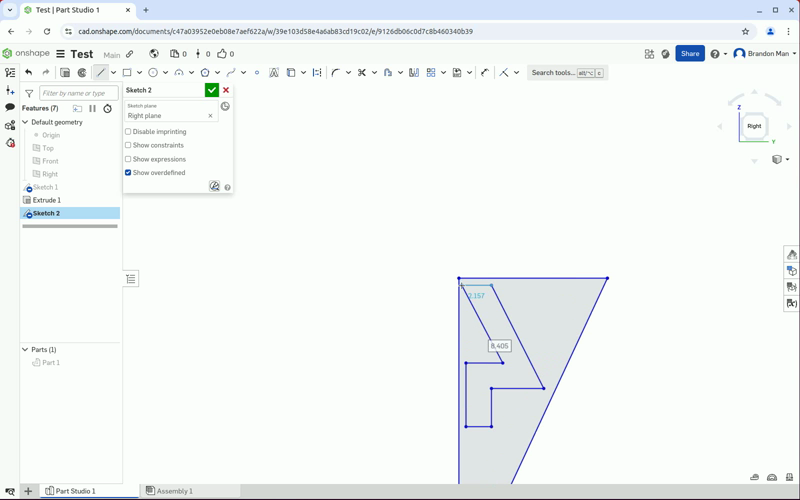
scroll(6)
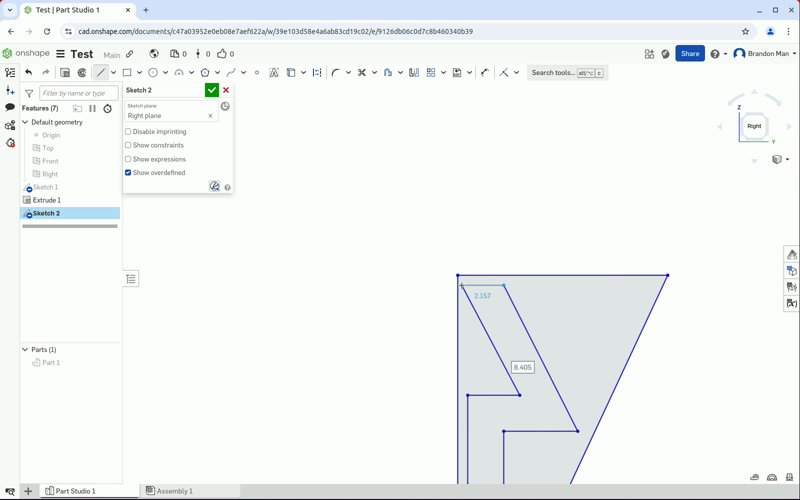
scroll(6)
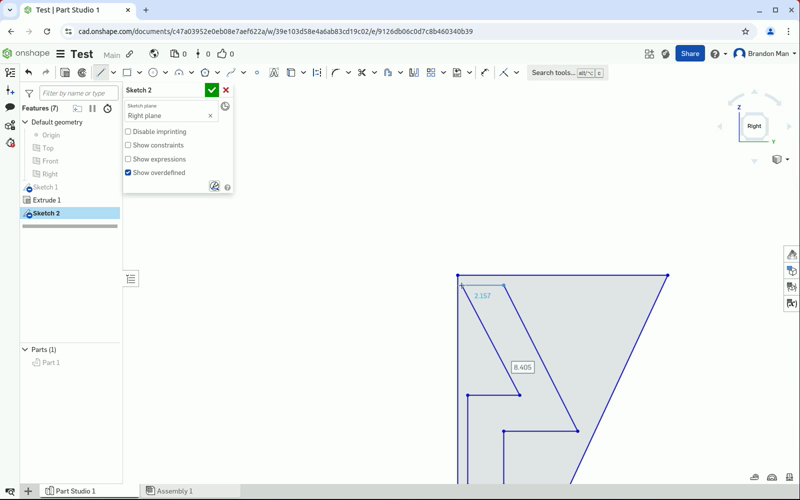
scroll(6)
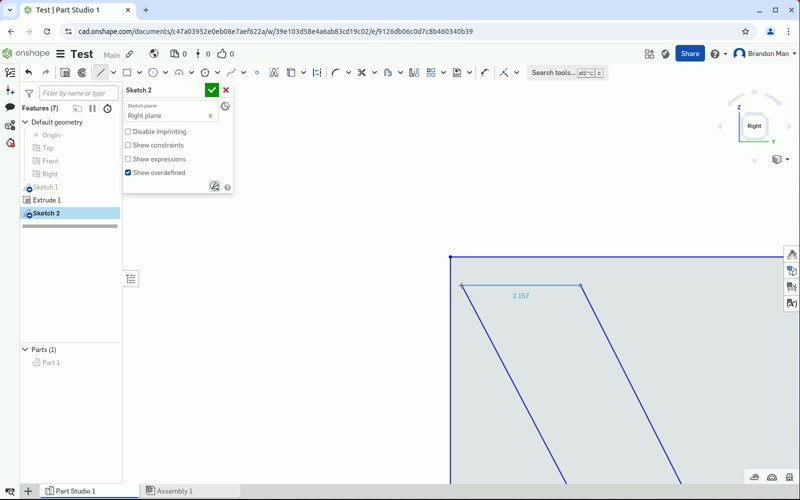
key_up(shift)
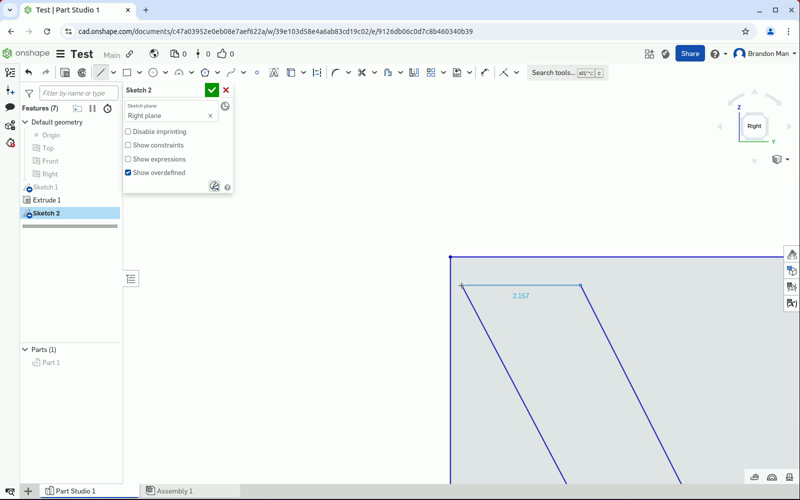
click(461, 285)
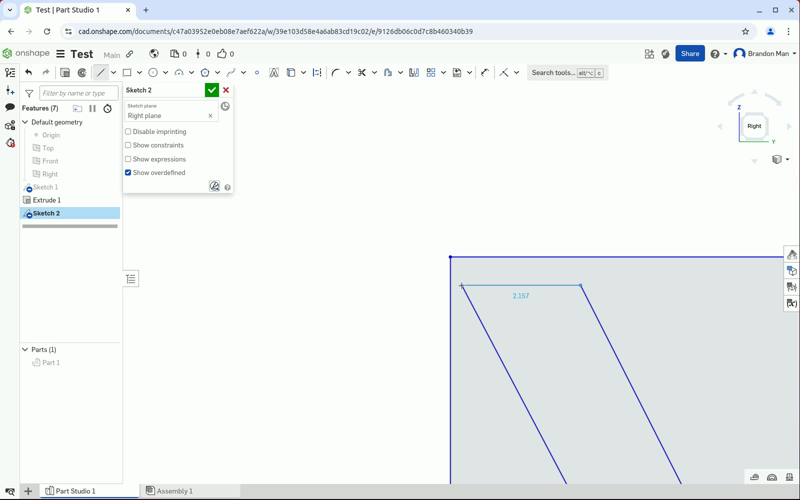
scroll(-6)
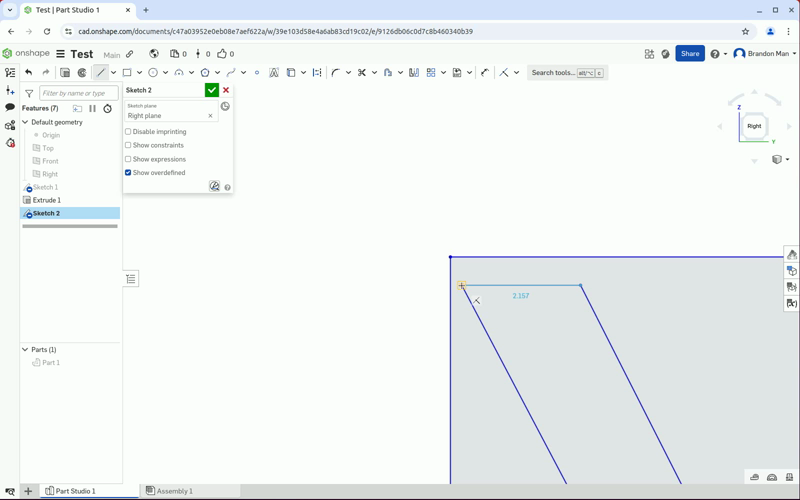
scroll(-6)
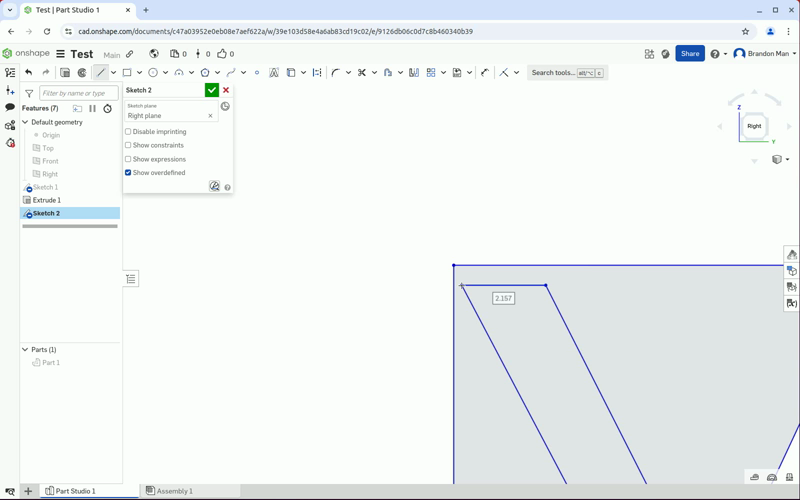
scroll(-6)
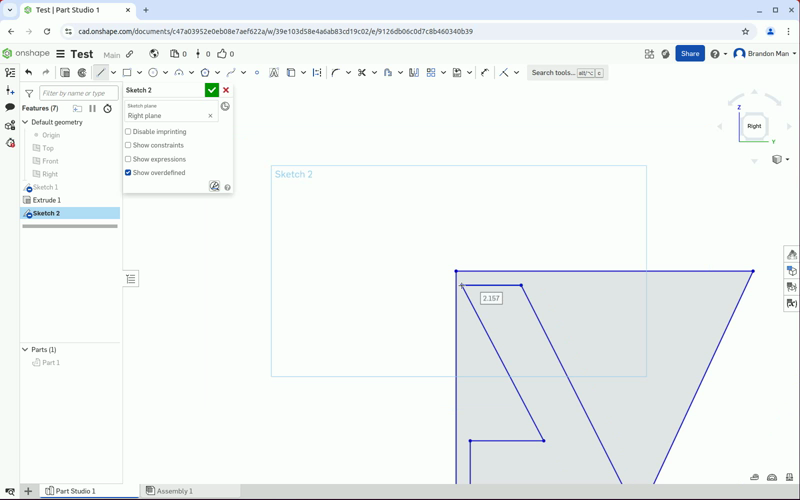
scroll(-6)
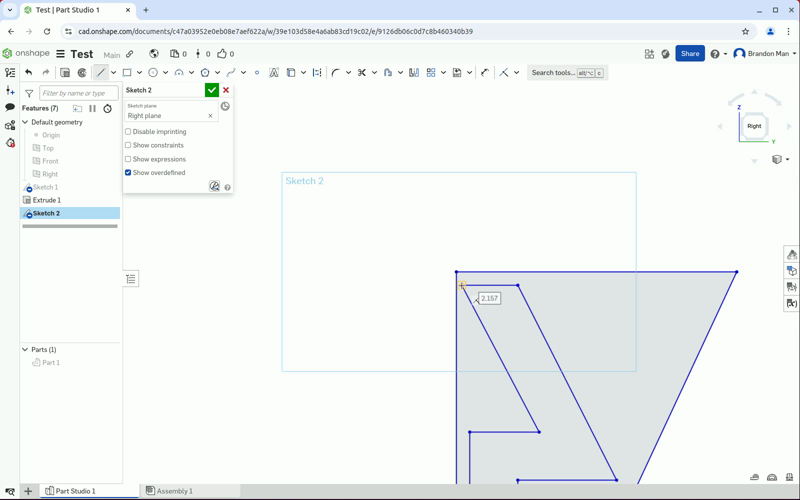
scroll(-6)
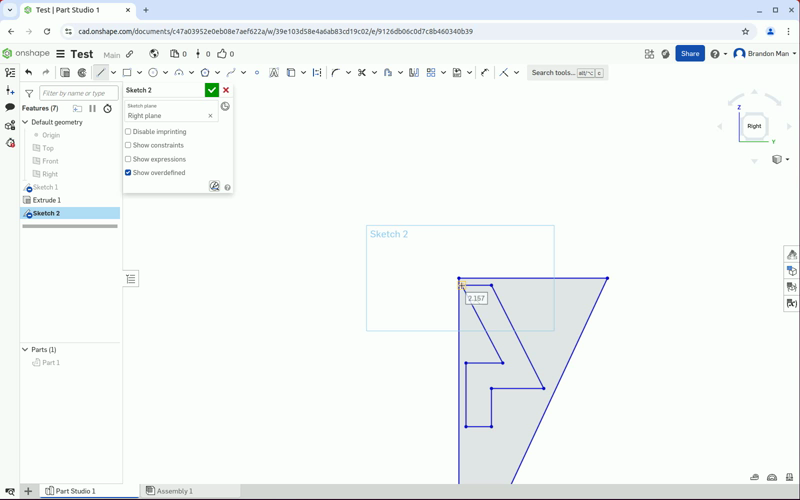
scroll(-6)
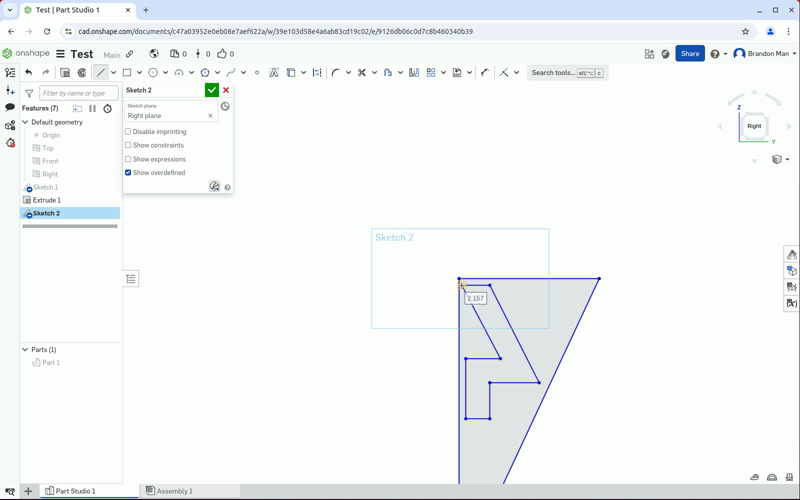
scroll(-6)
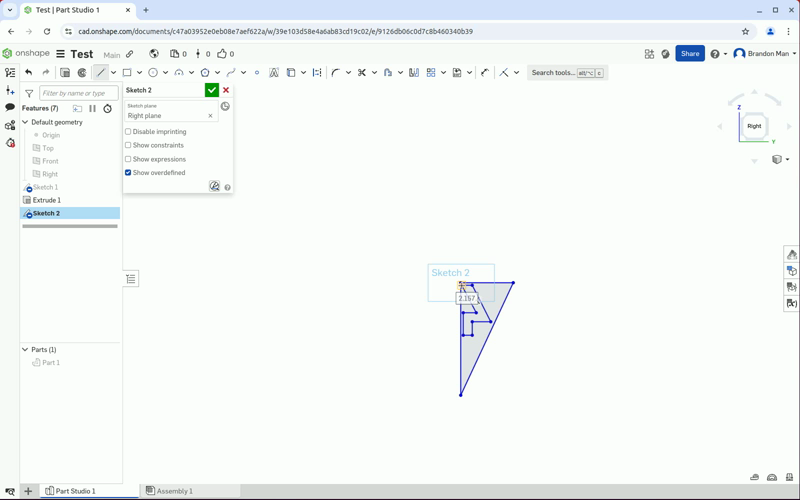
key(esc)
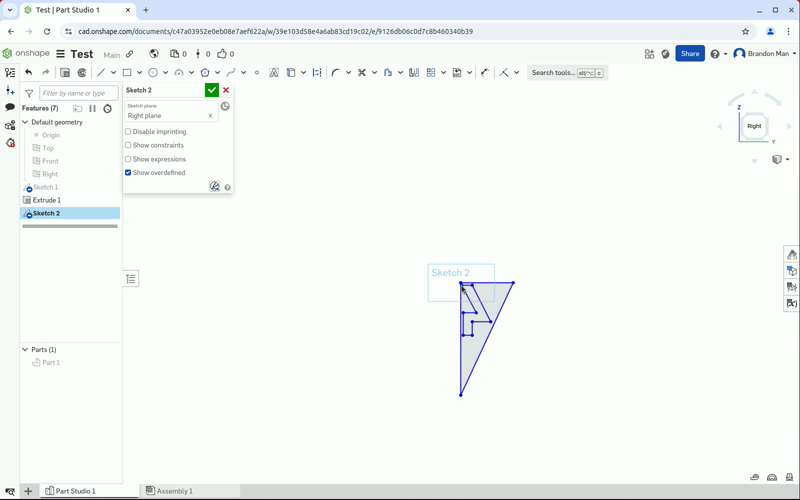
mouse_move(489, 310)
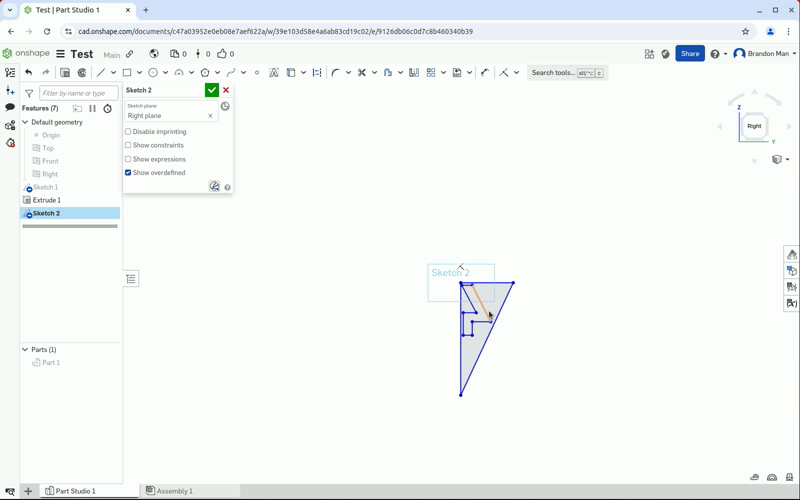
click(489, 310)
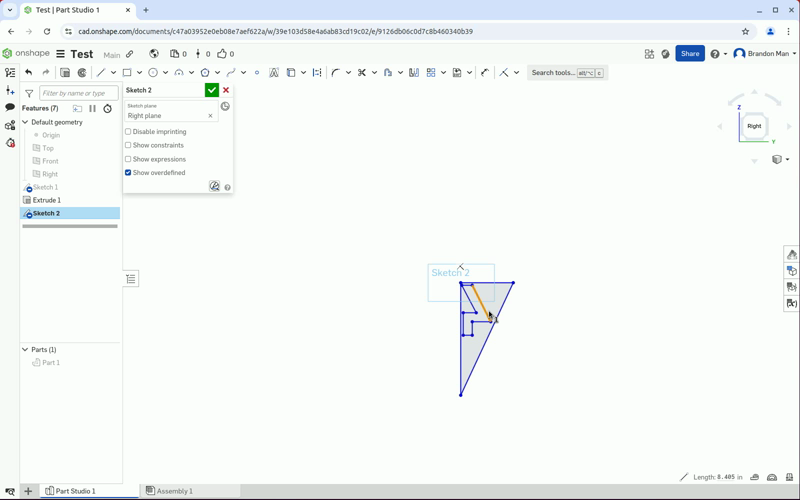
mouse_move(73, 352)
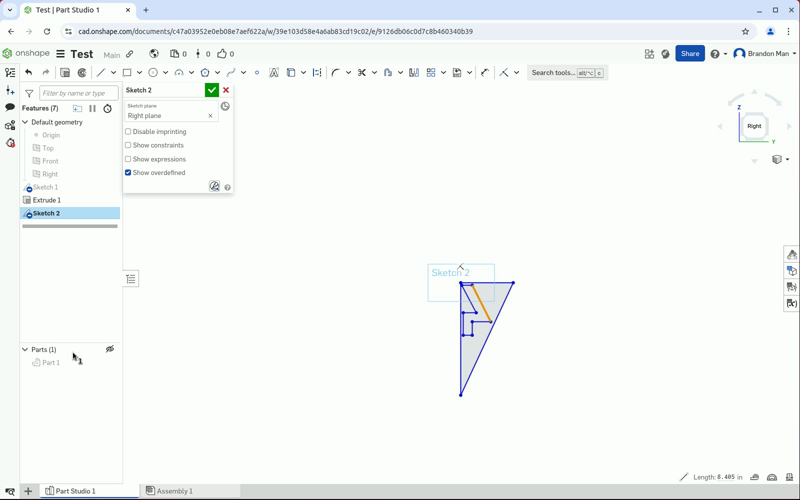
key(shift+y)
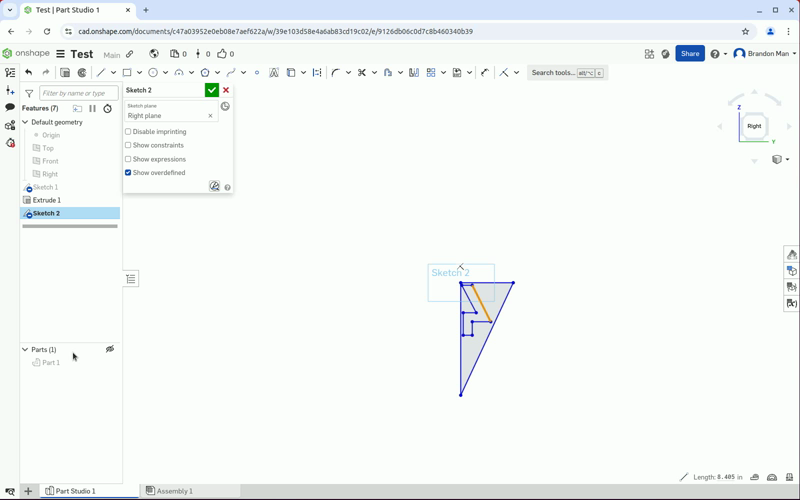
key(shift+e)
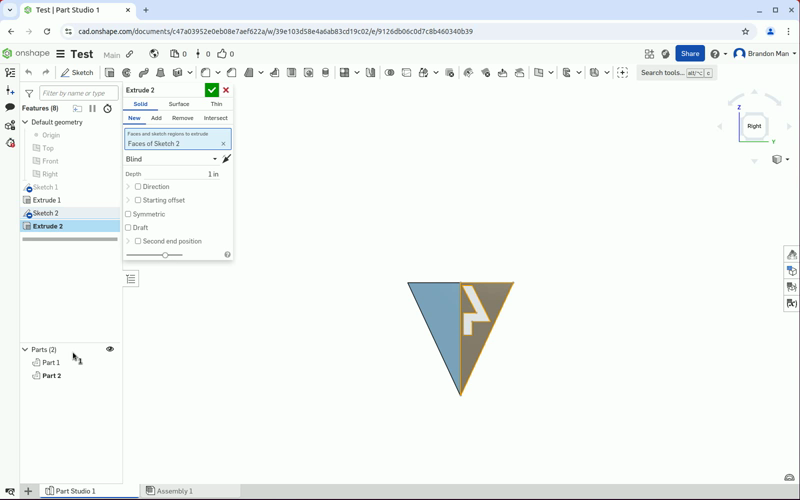
mouse_move(143, 106)
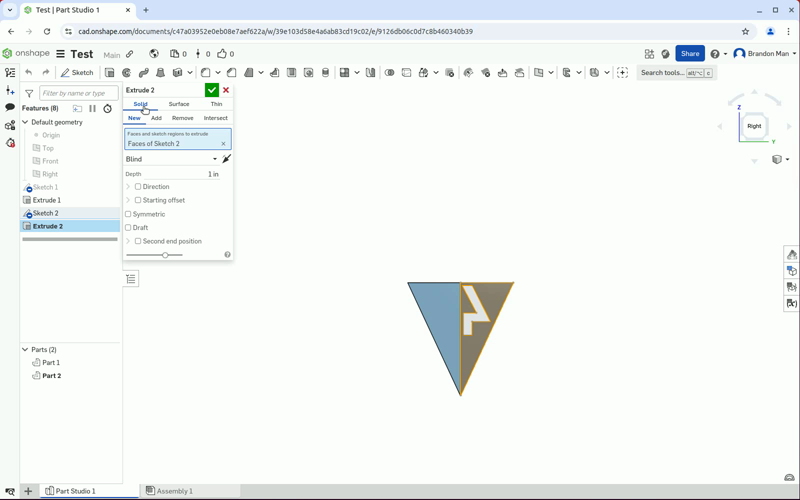
click(143, 106)
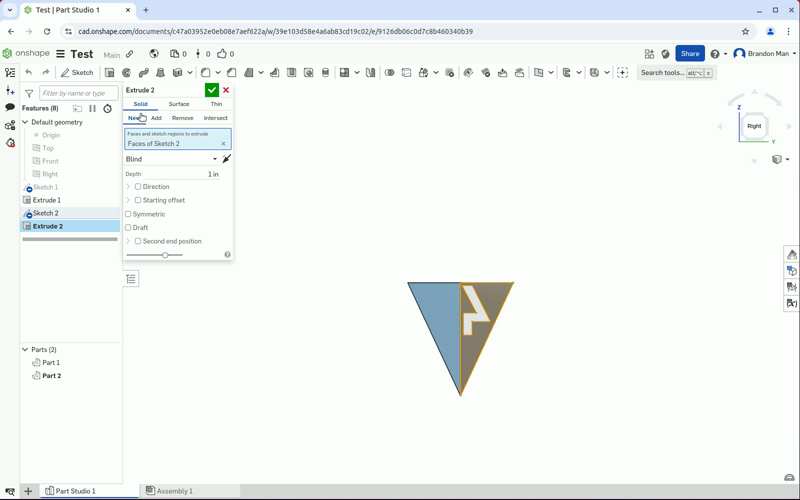
mouse_move(137, 120)
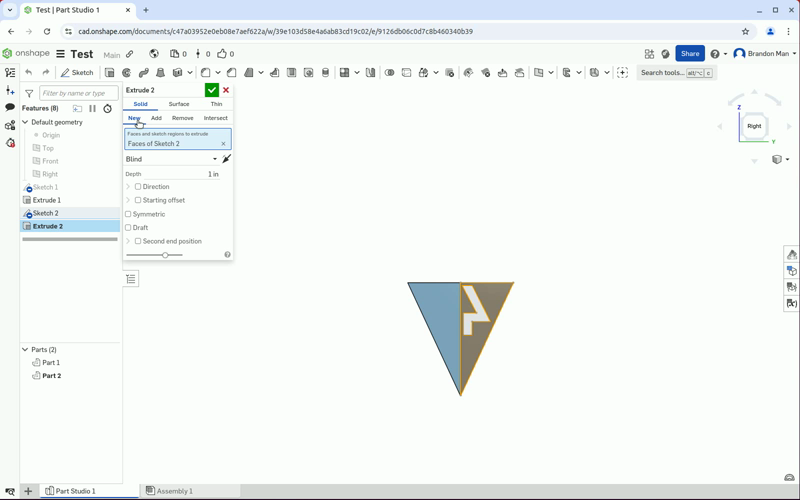
click(137, 120)
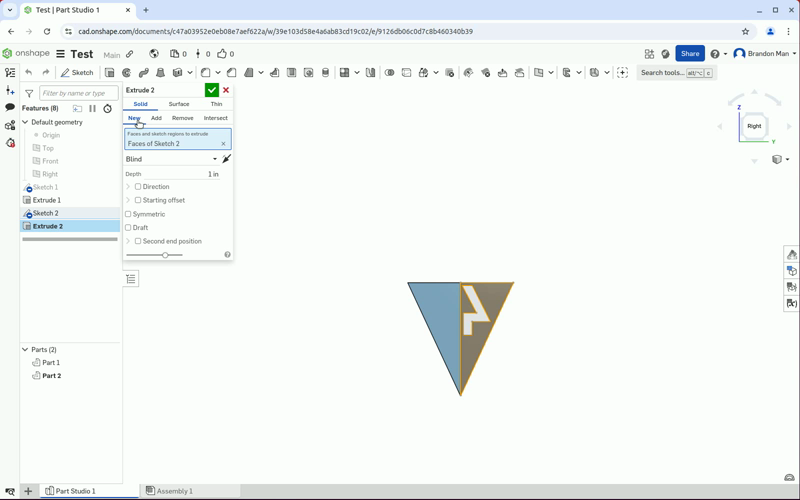
key(tab, 4)
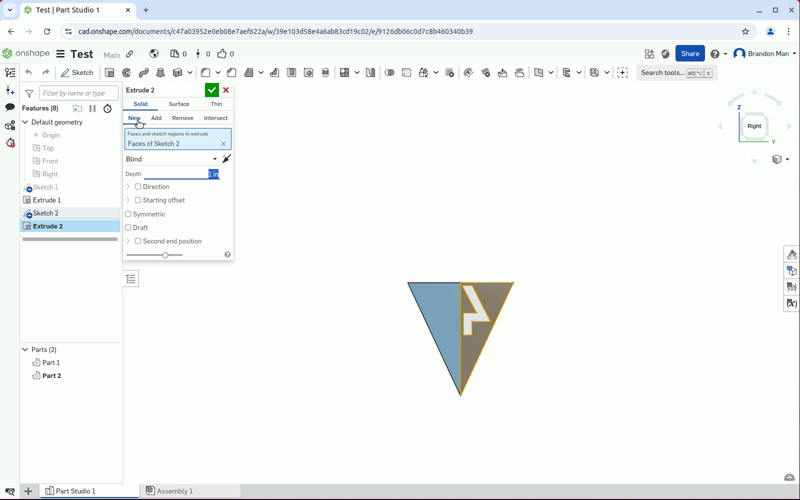
text(-0.722)
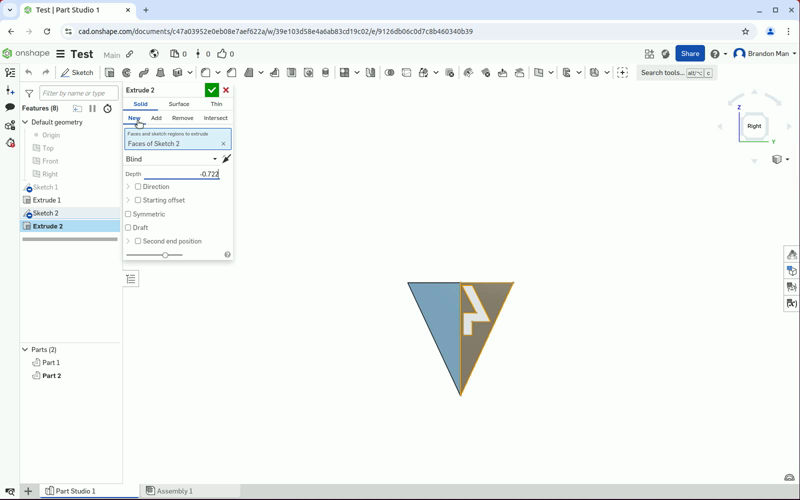
key(enter)
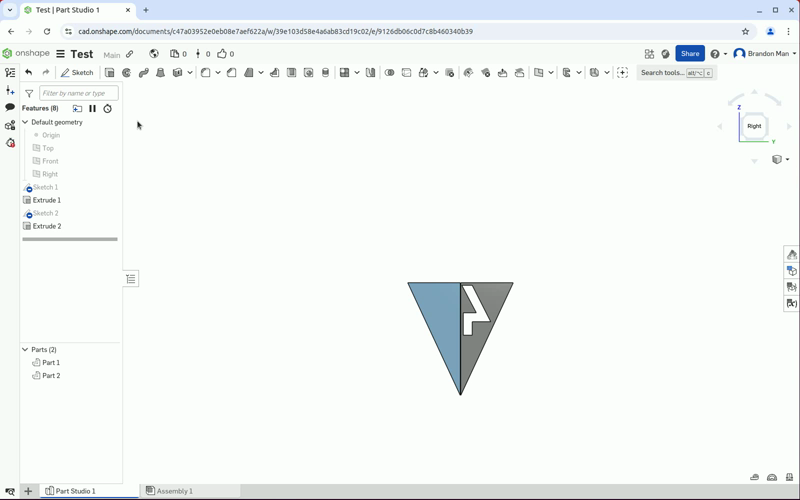
key(shift+h)
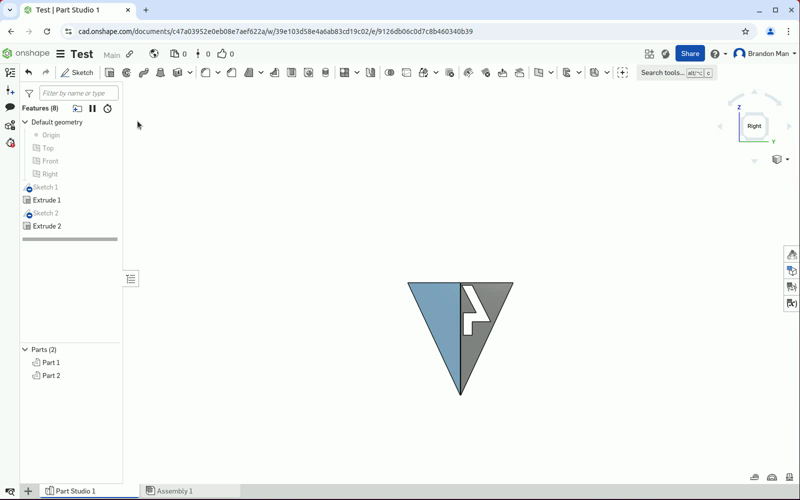
key(shift+h)
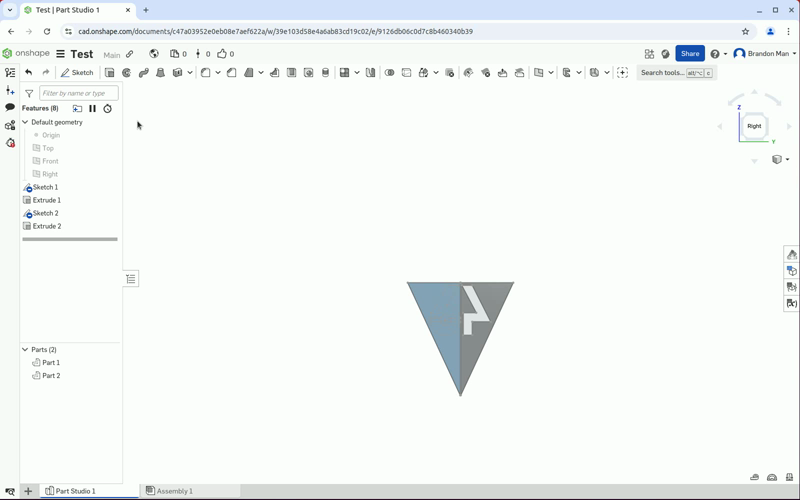
key(shift+7)
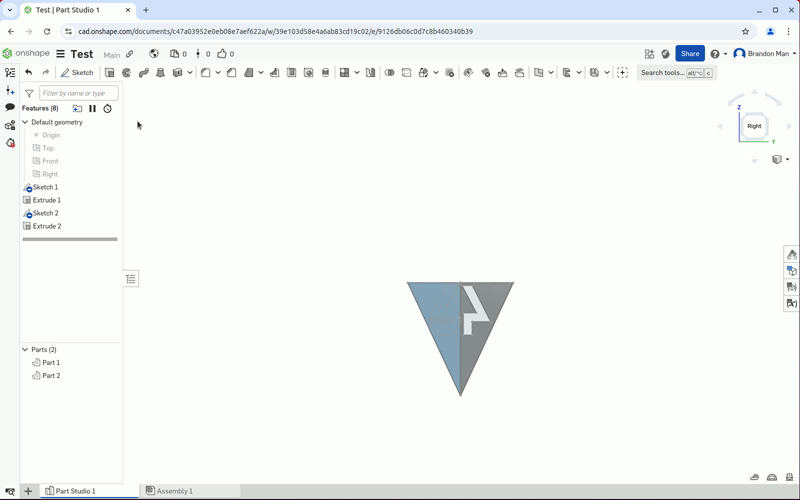
key(right, 2)
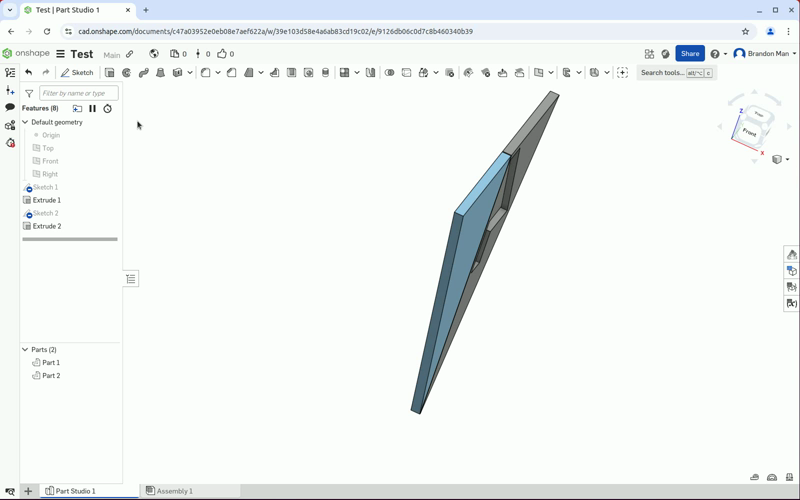
key(down, 2)
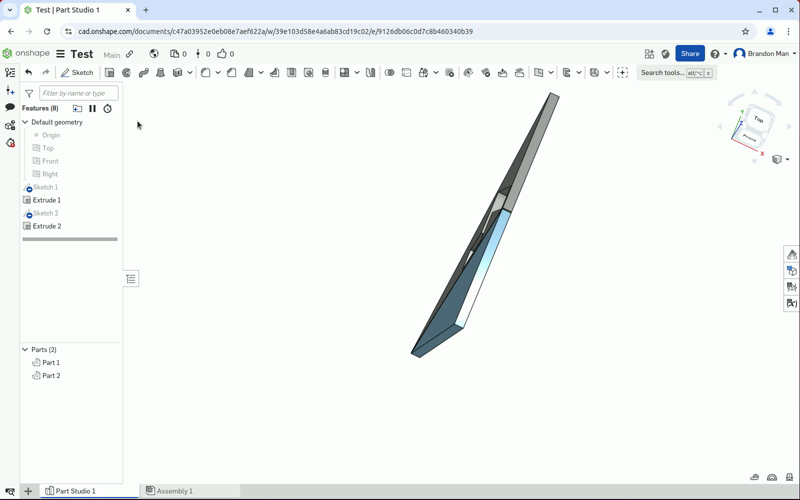
key(up, 2)
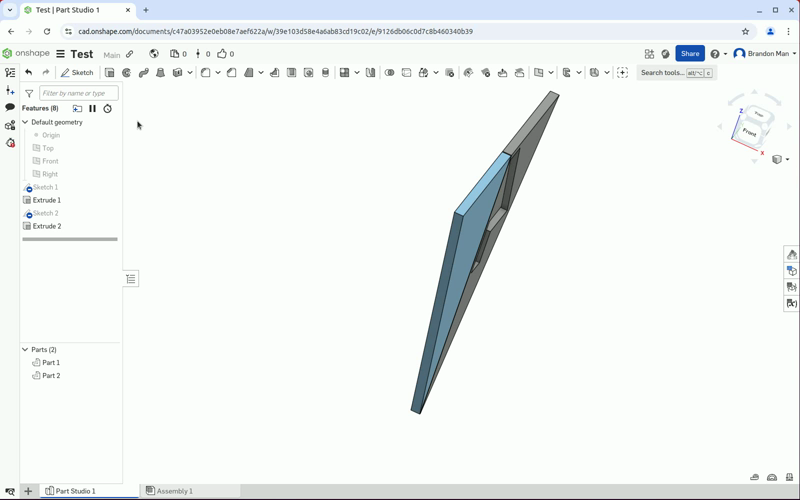
key(left, 2)
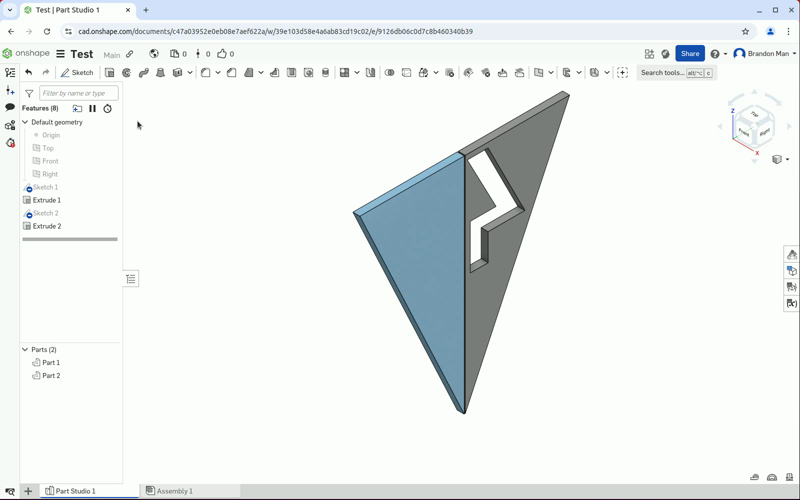
mouse_move(73, 189)
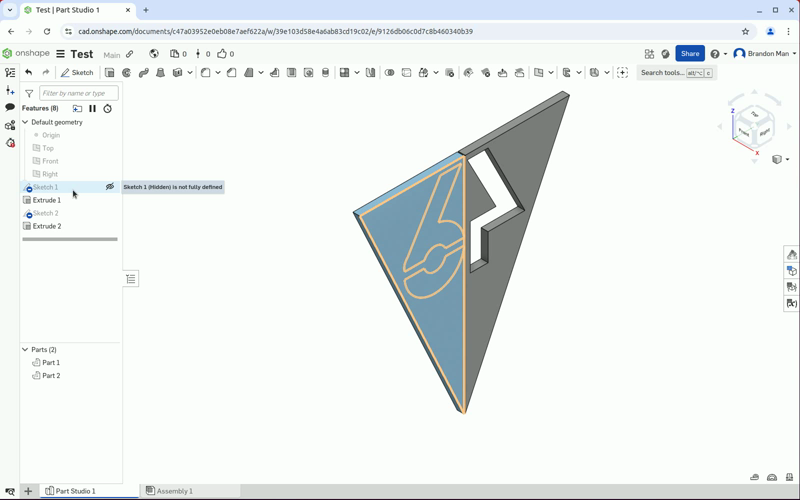
click(73, 189)